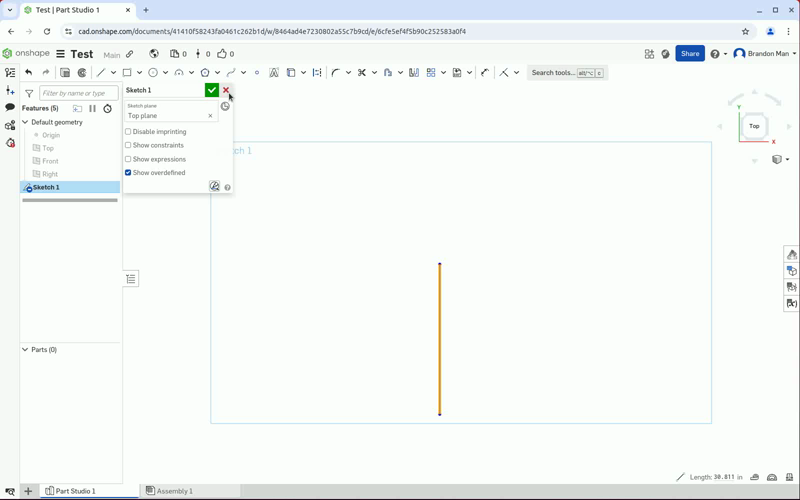
key(shift+h)
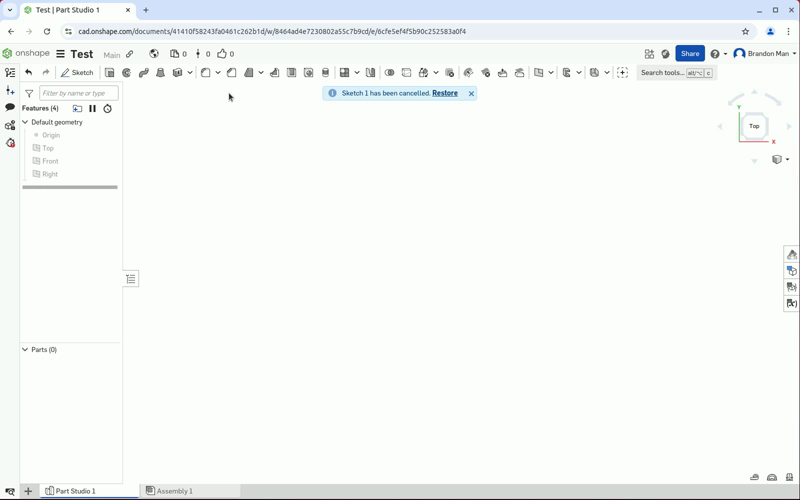
mouse_move(73, 352)
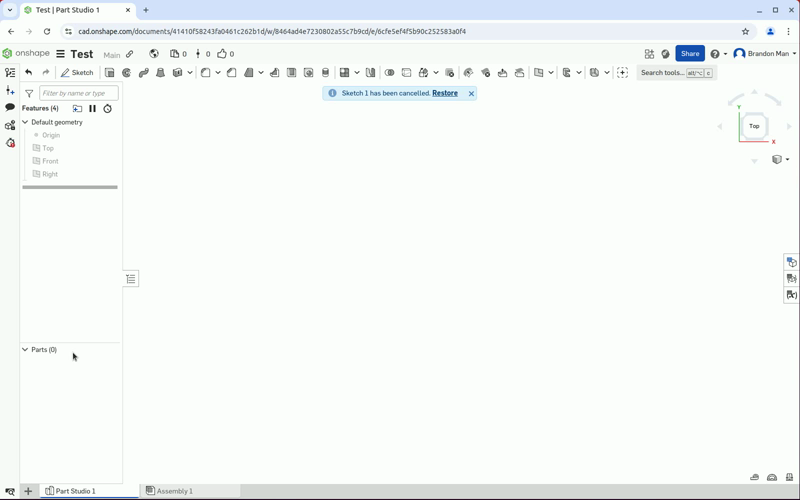
key(y)
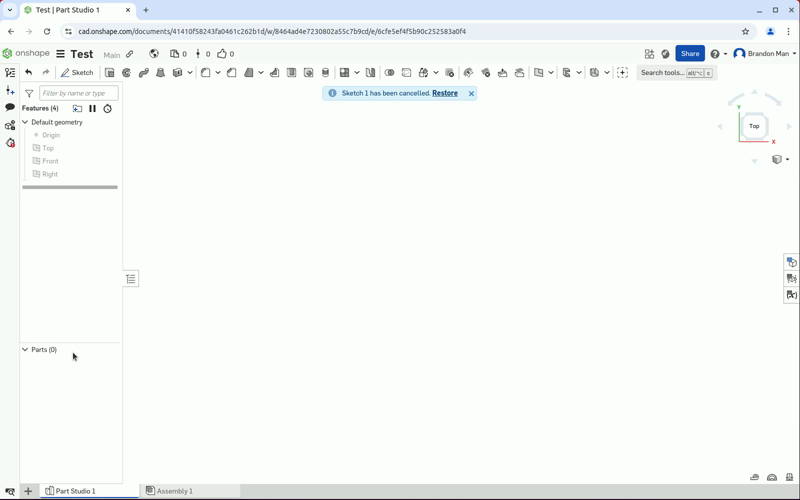
key(shift+p)
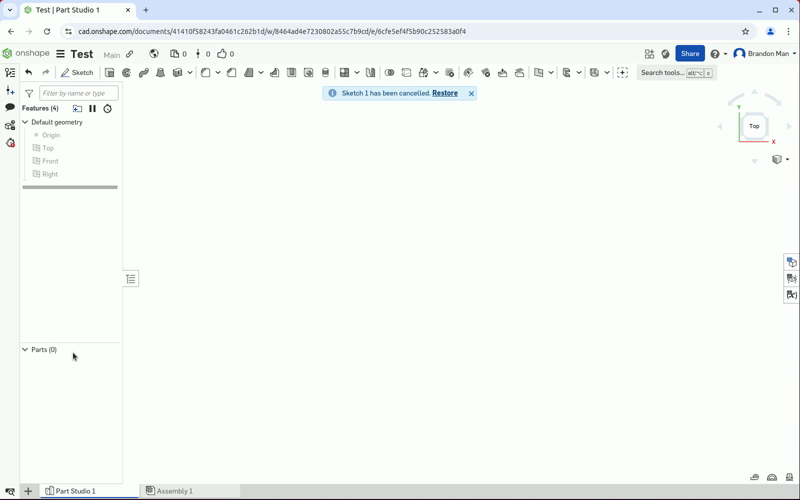
key(space)
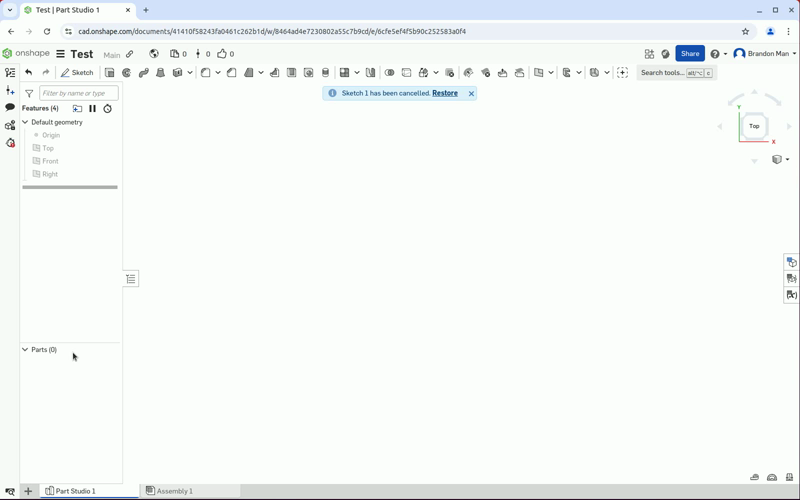
key_down(shift)
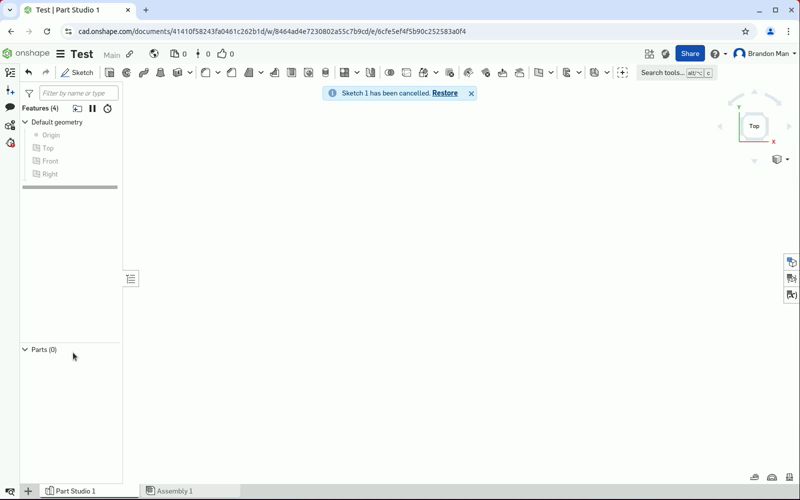
key(up)
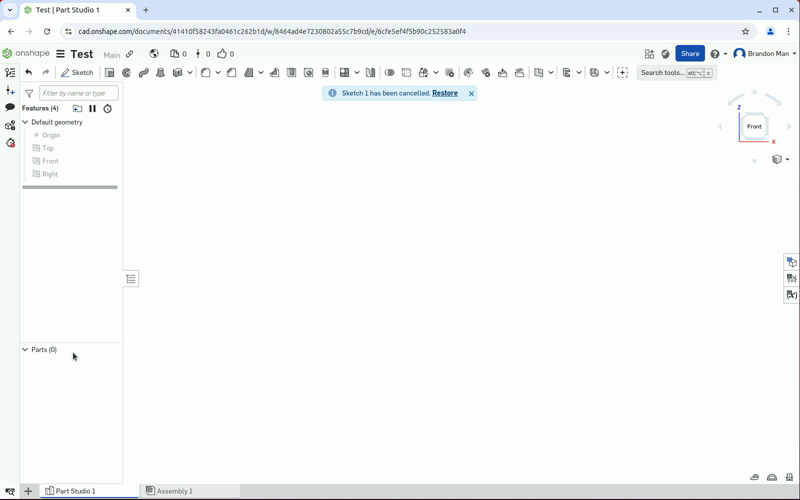
key_up(shift)
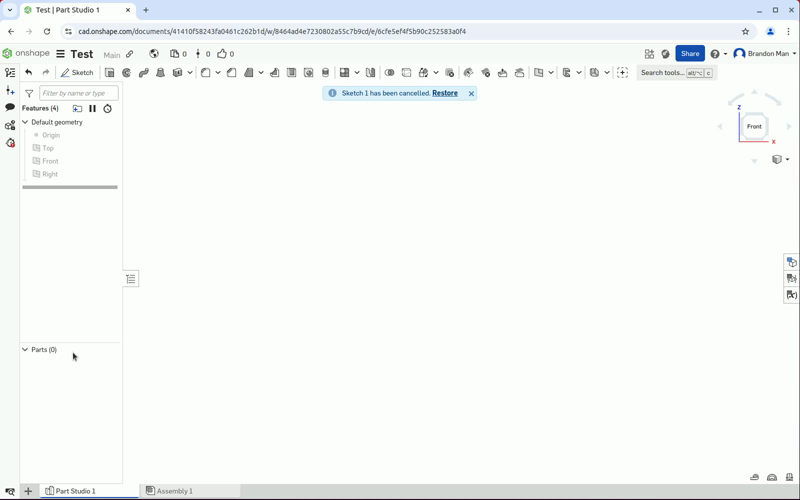
mouse_move(73, 352)
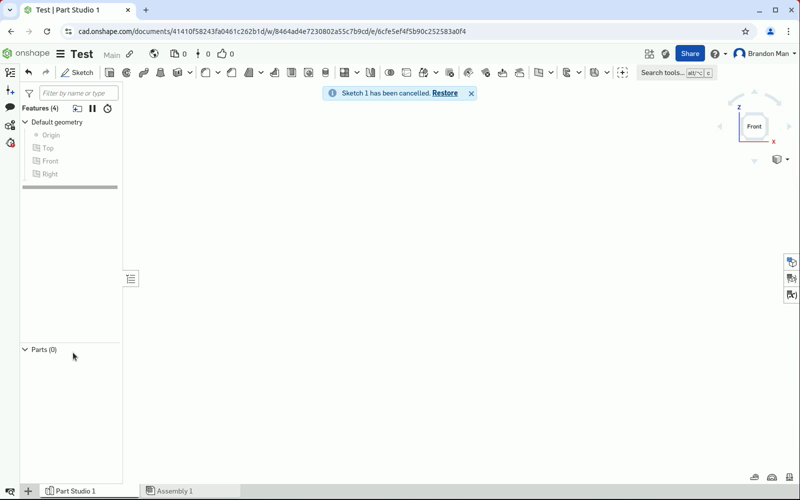
key(shift+y)
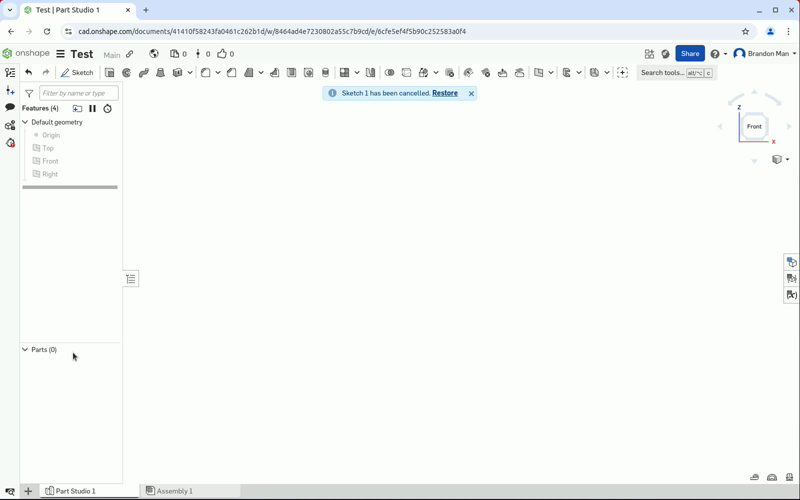
key(shift+s)
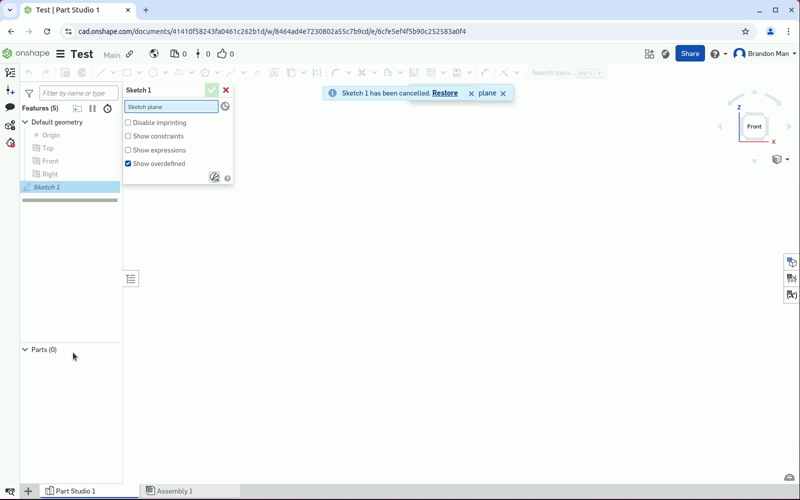
mouse_move(73, 163)
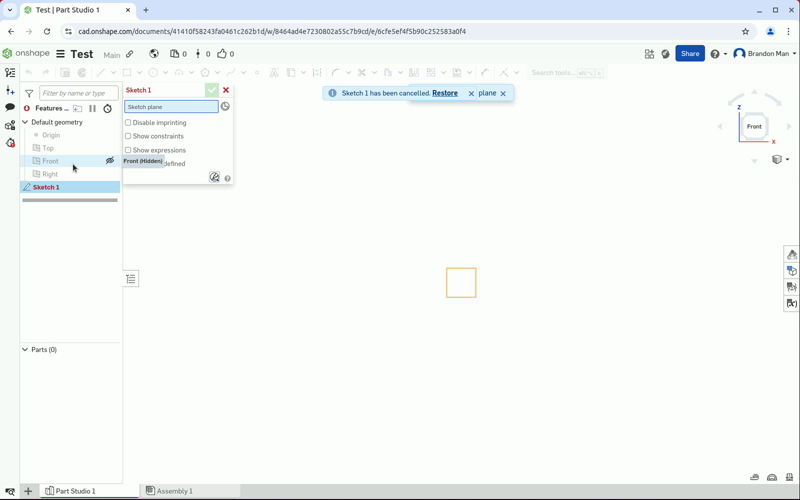
click(73, 163)
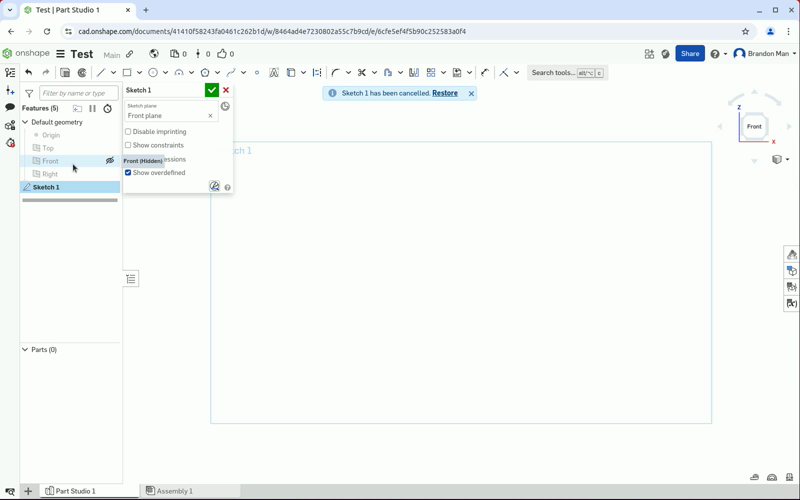
mouse_move(73, 352)
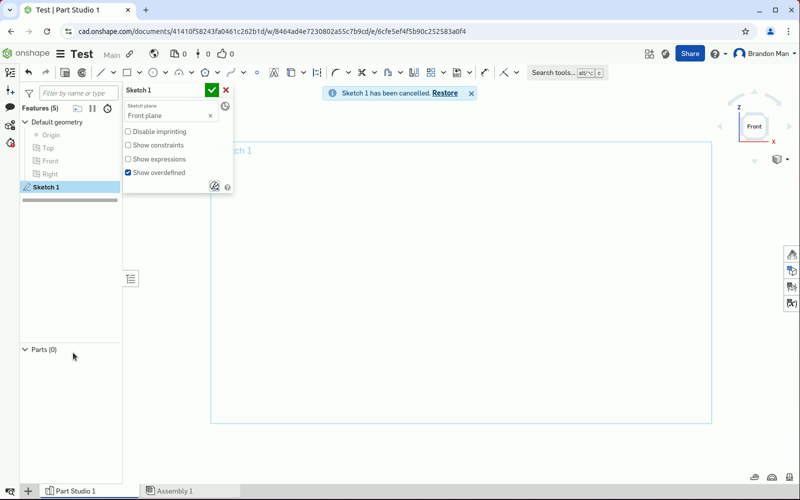
key(y)
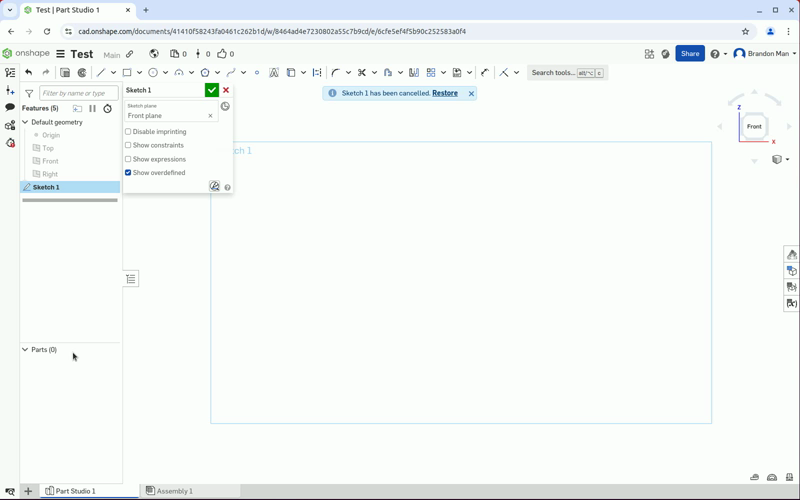
key(l)
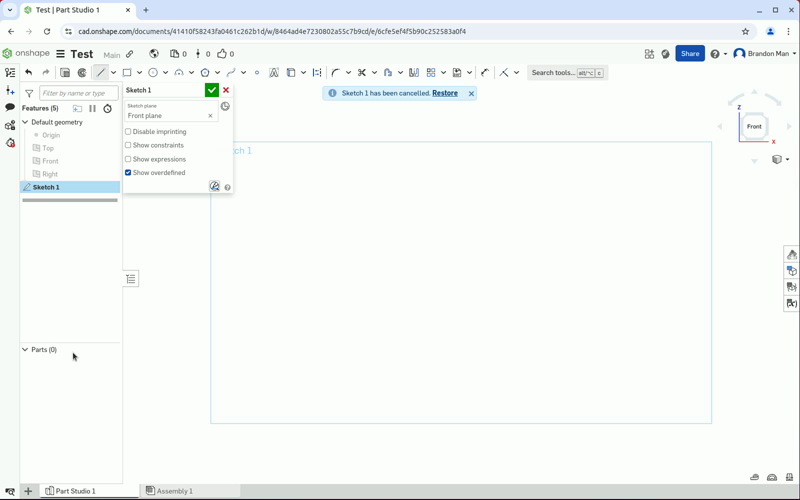
key_down(shift)
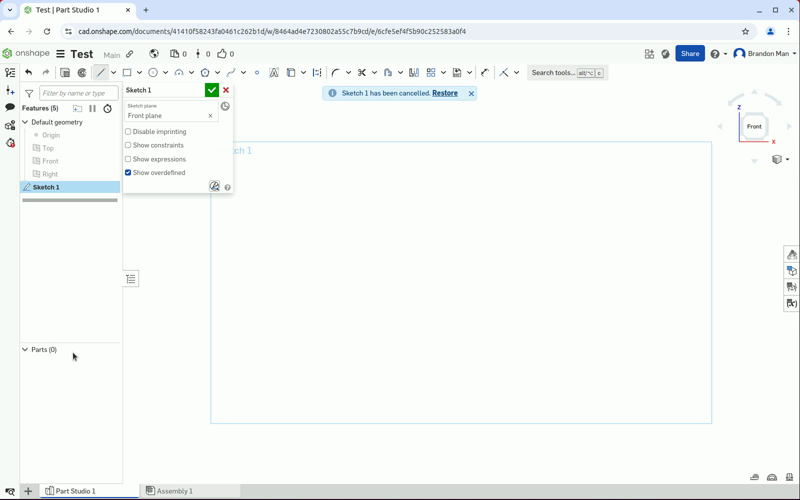
mouse_move(419, 315)
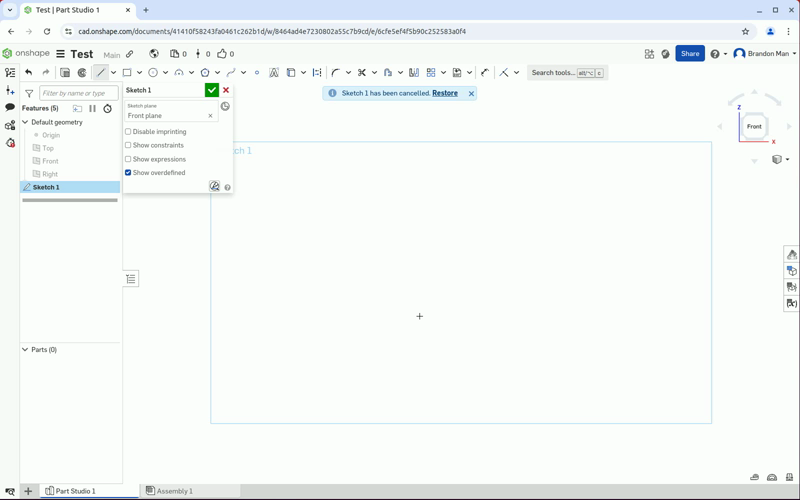
click(419, 315)
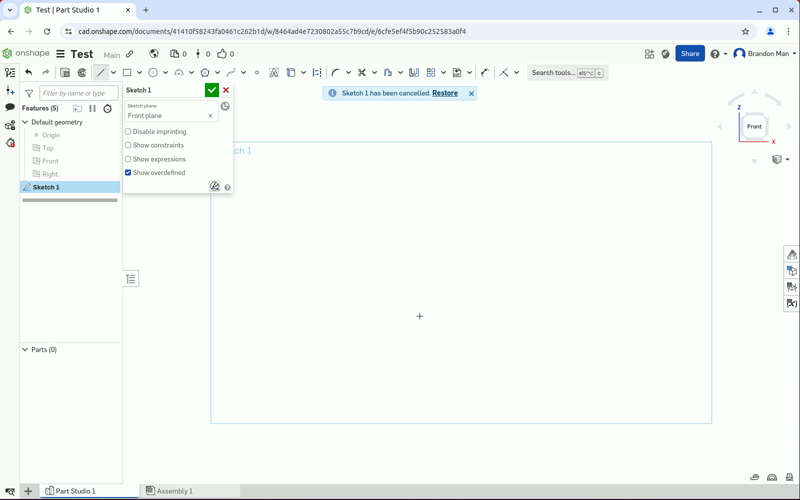
key_up(shift)
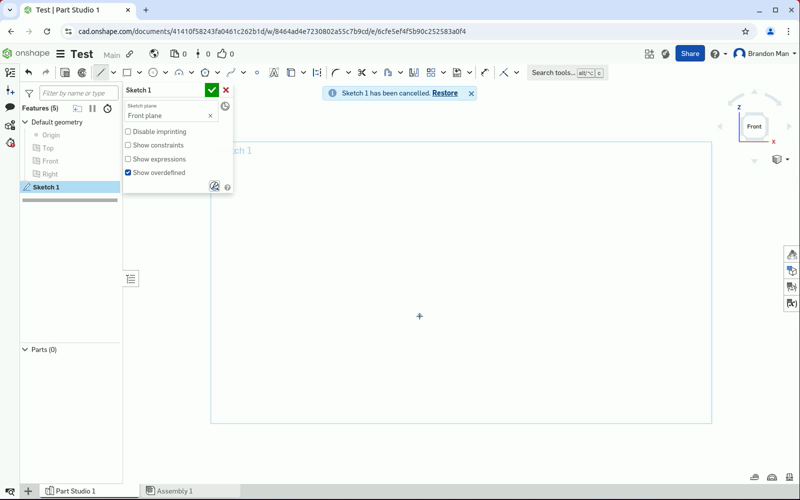
key_down(shift)
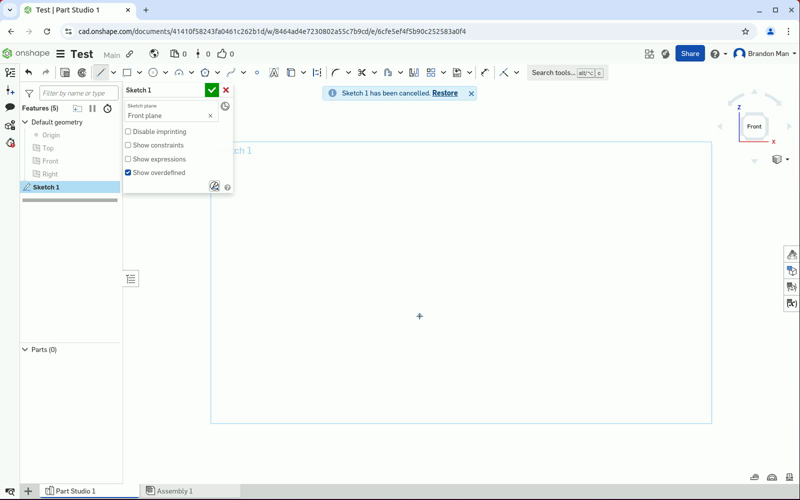
mouse_move(501, 315)
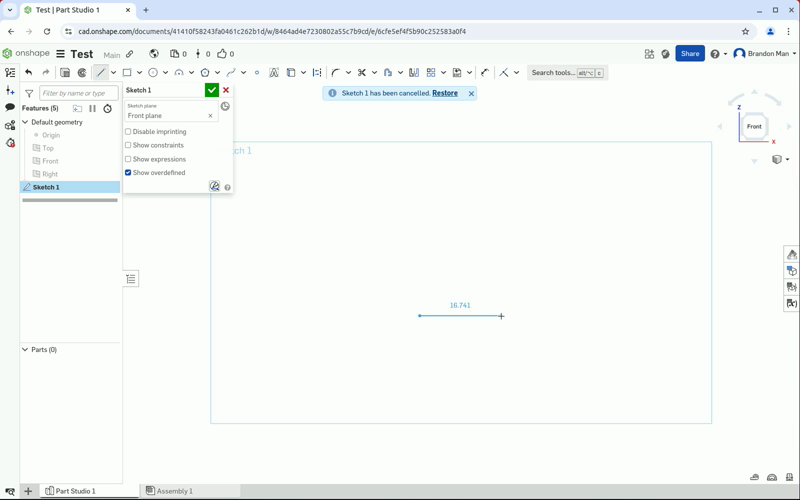
click(501, 315)
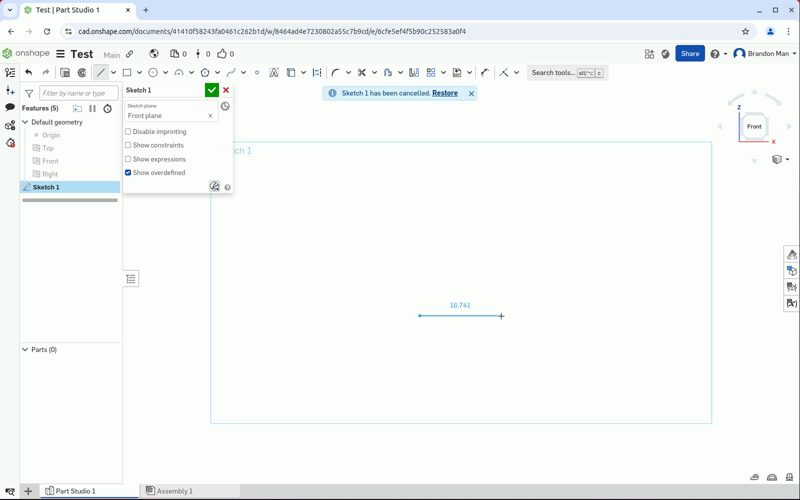
key_up(shift)
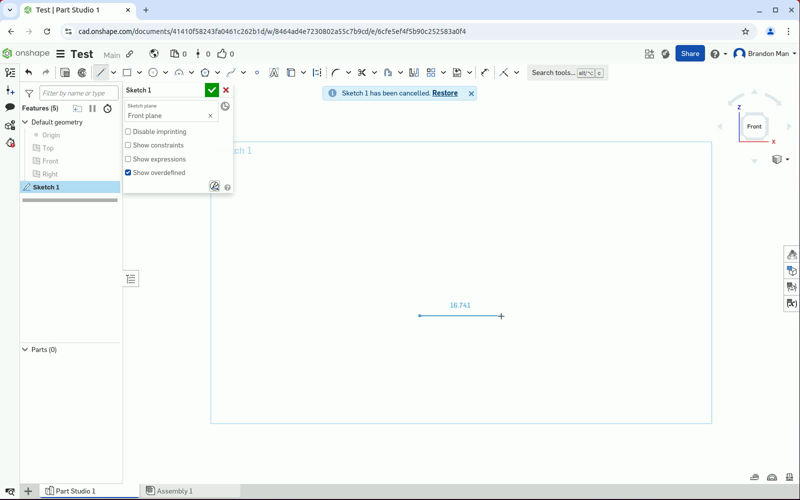
key_down(shift)
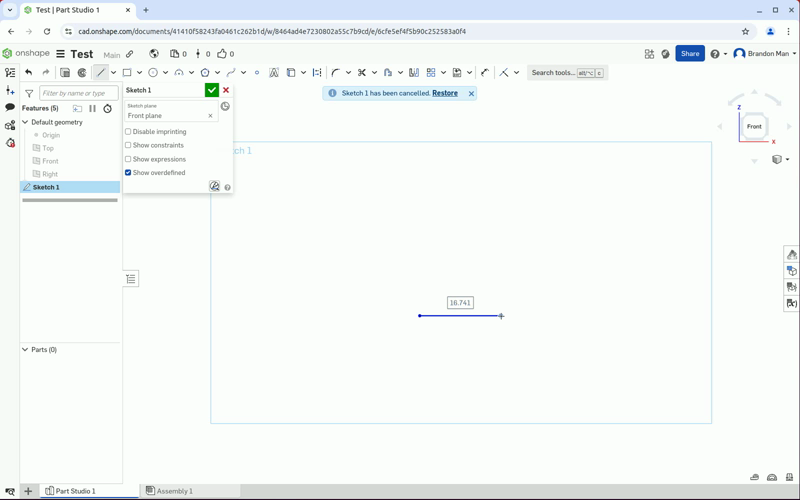
mouse_move(501, 243)
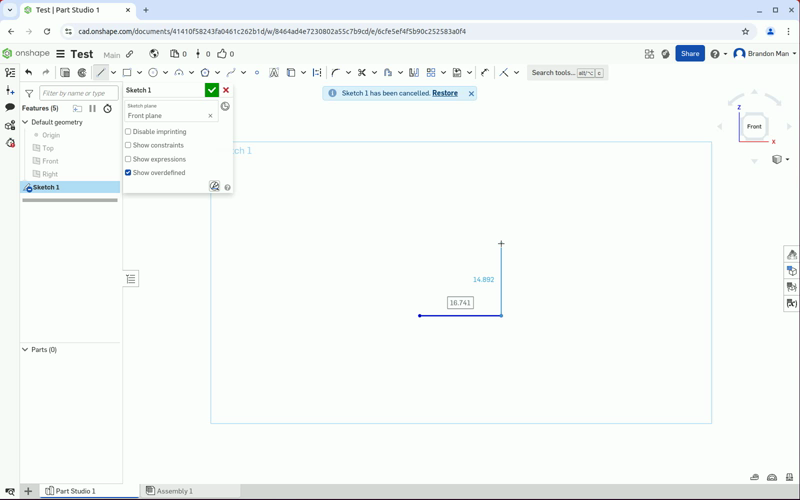
click(501, 243)
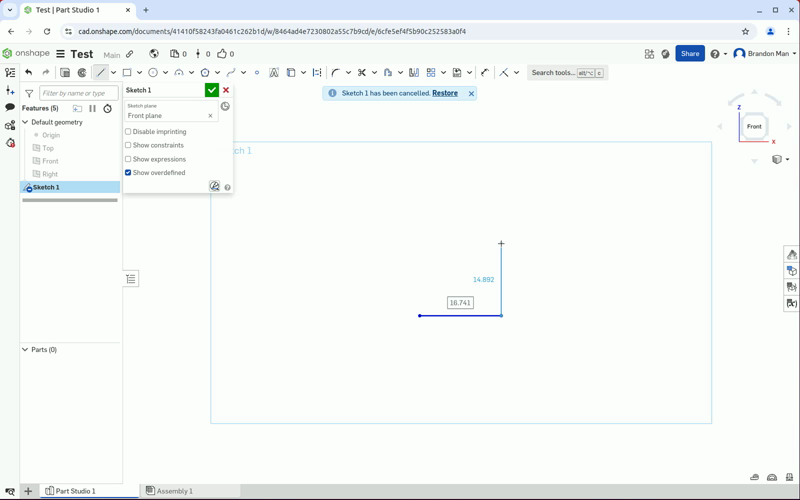
key_up(shift)
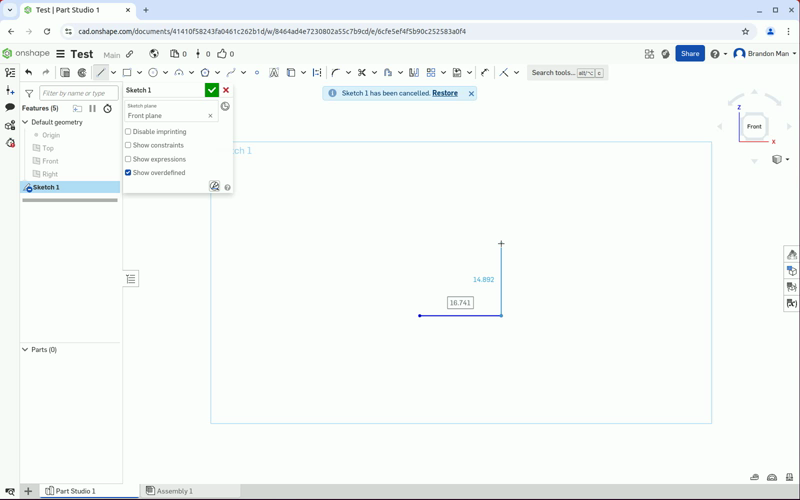
key_down(shift)
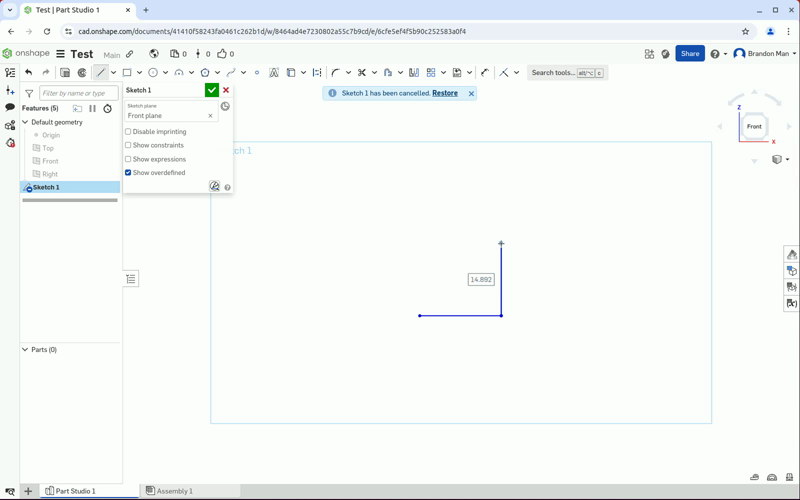
mouse_move(419, 243)
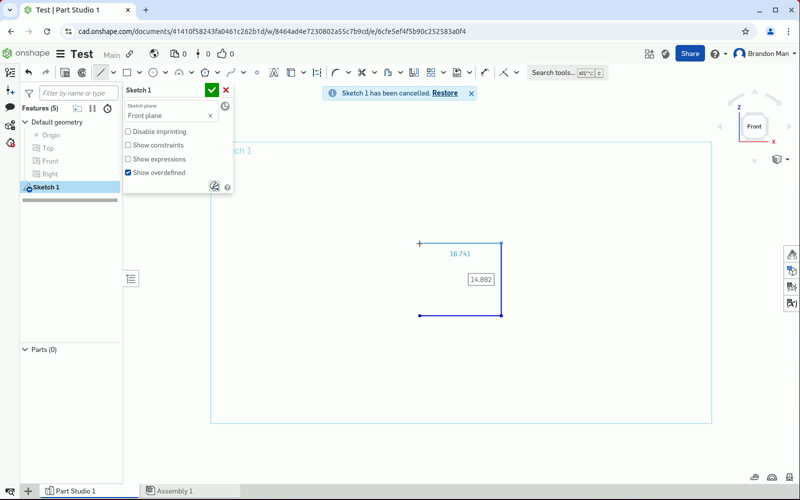
click(419, 243)
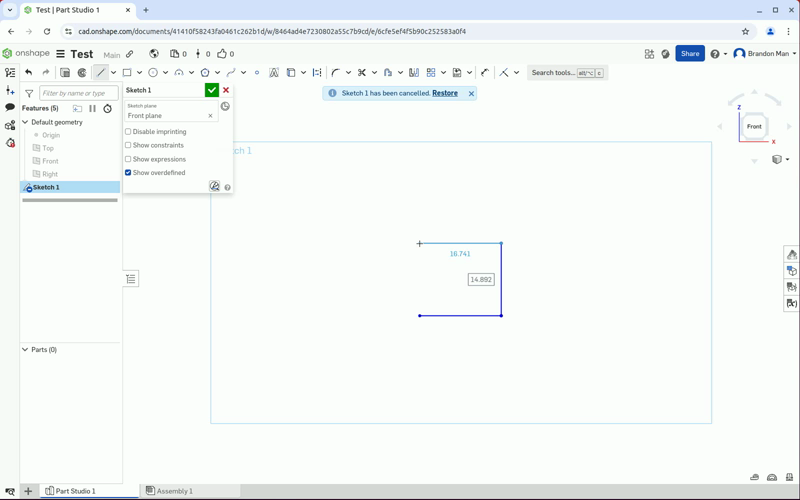
key_up(shift)
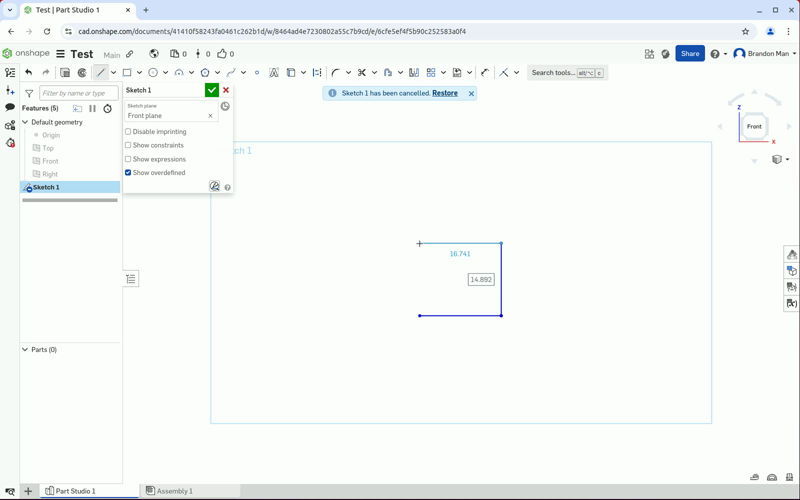
key_down(shift)
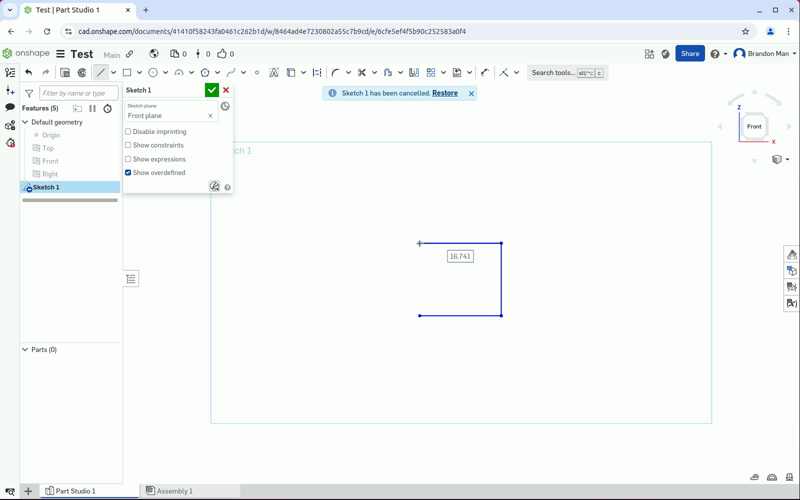
mouse_move(419, 315)
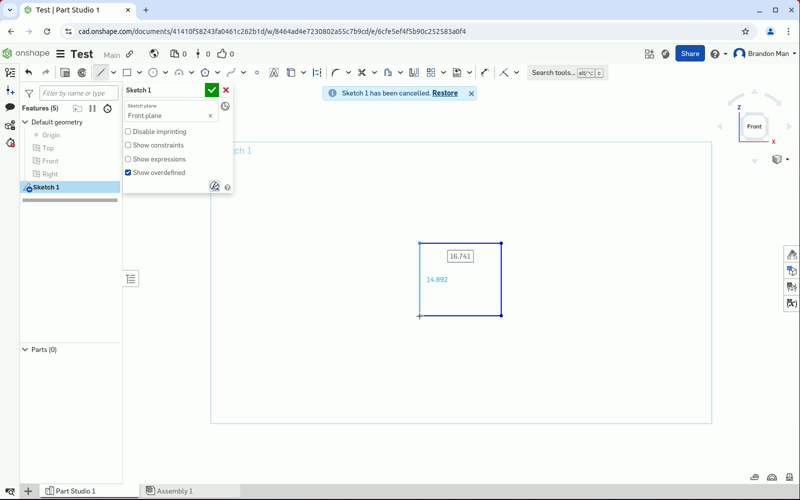
key_up(shift)
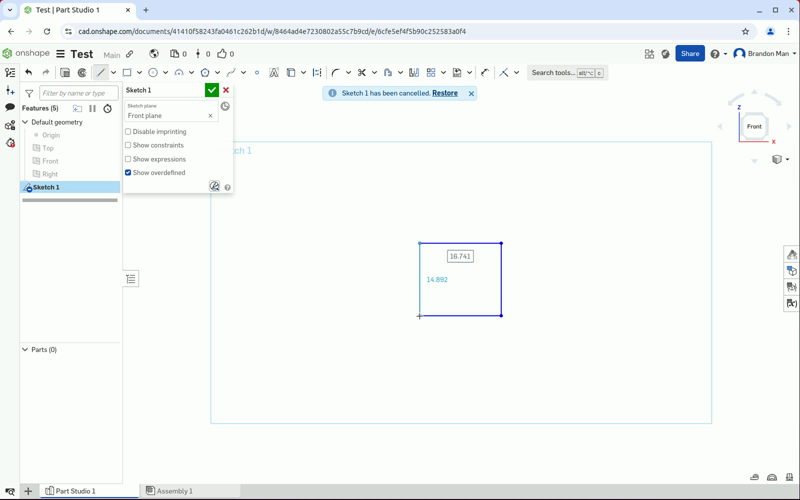
click(419, 315)
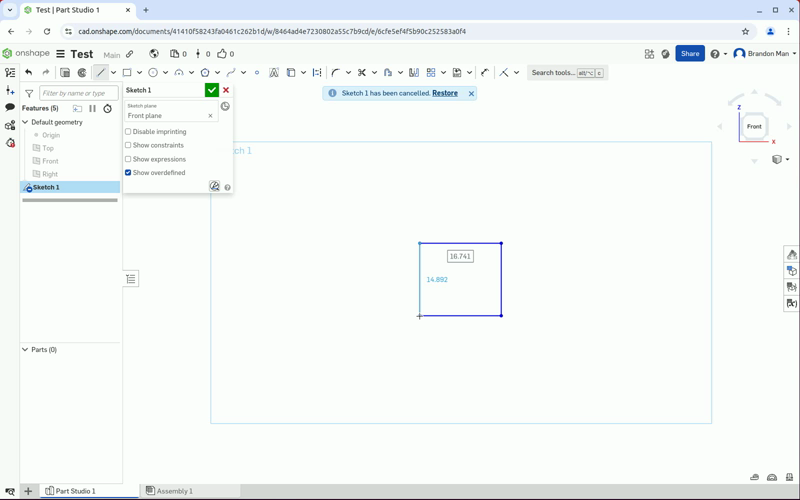
key(esc)
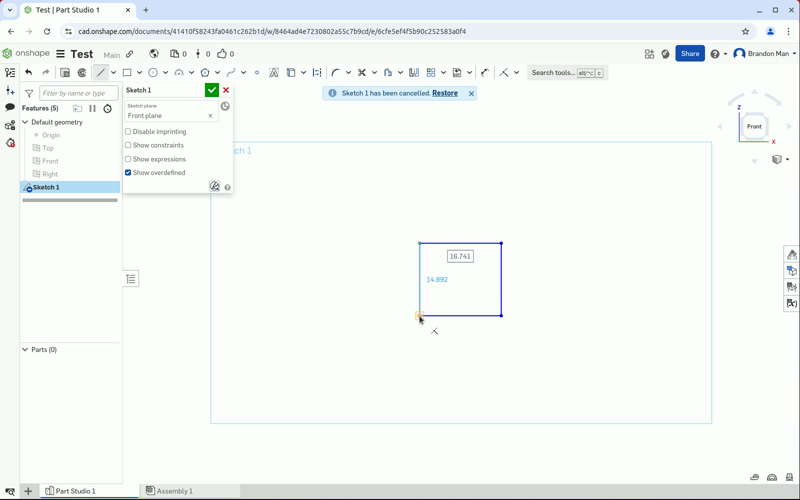
mouse_move(490, 293)
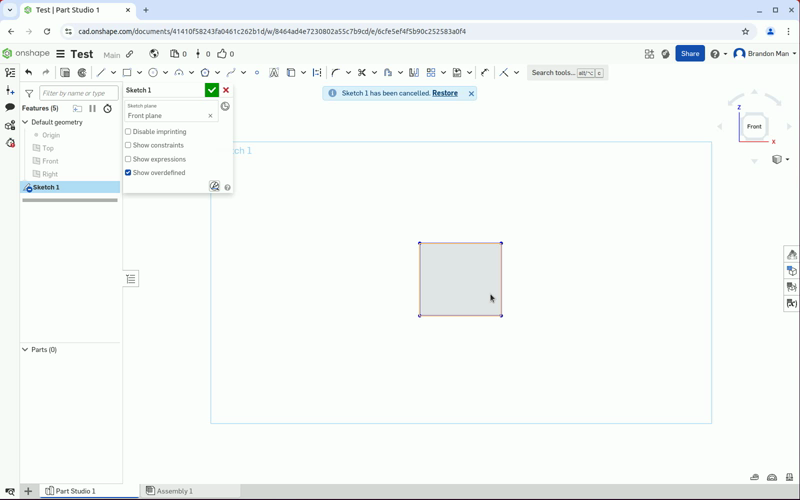
click(490, 293)
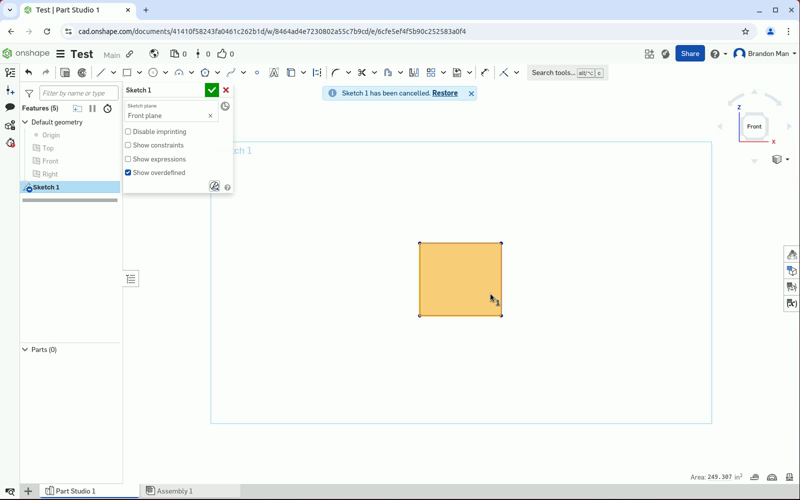
mouse_move(73, 352)
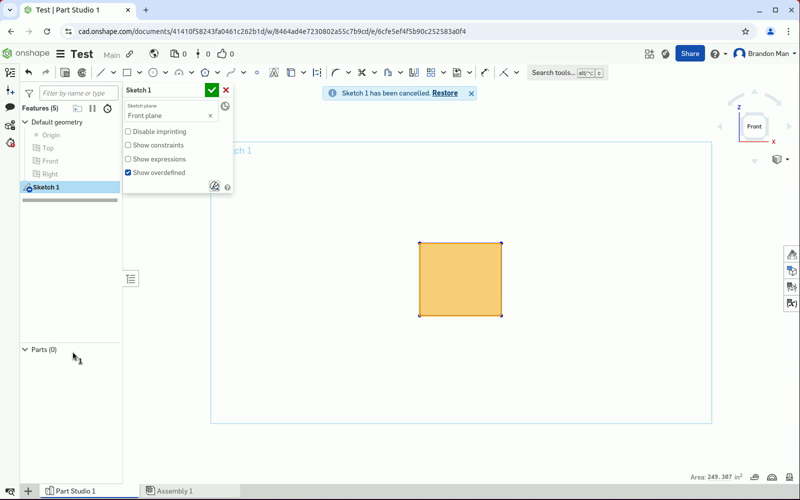
key(shift+y)
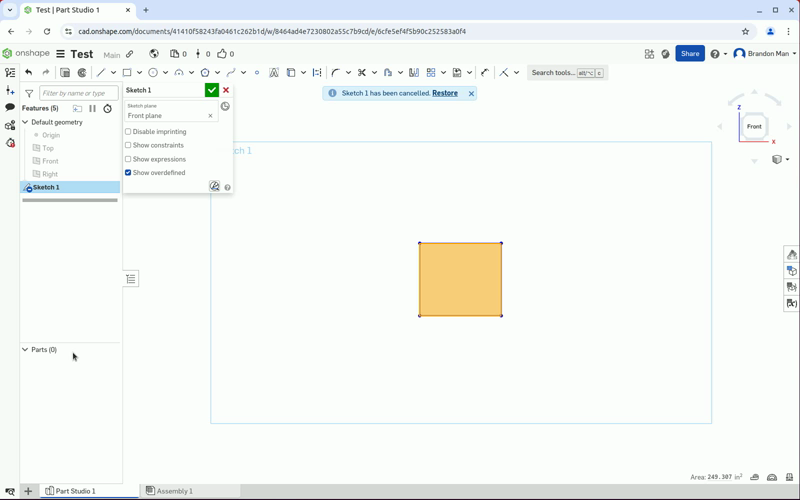
key(shift+e)
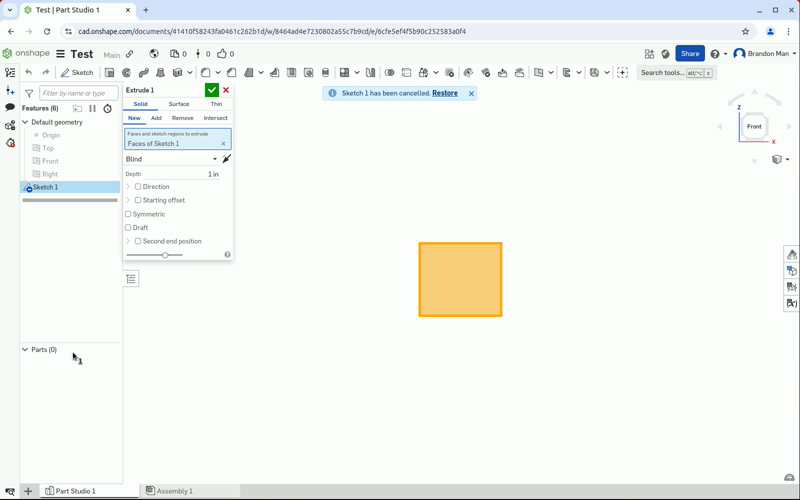
mouse_move(143, 106)
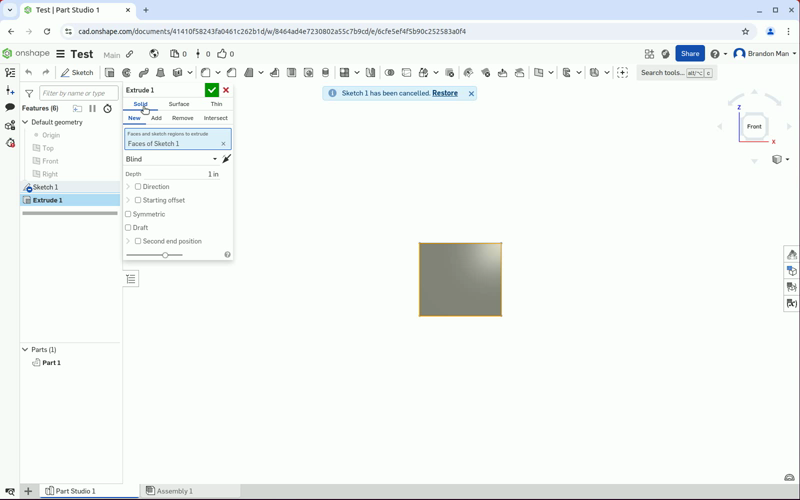
click(143, 106)
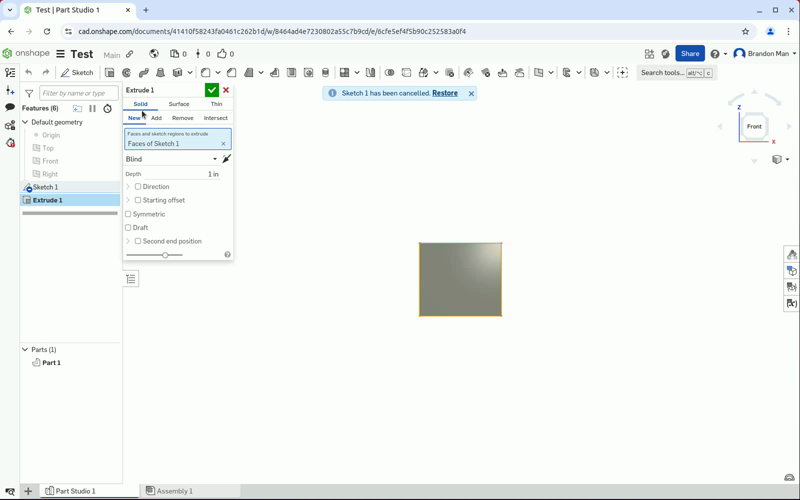
mouse_move(137, 120)
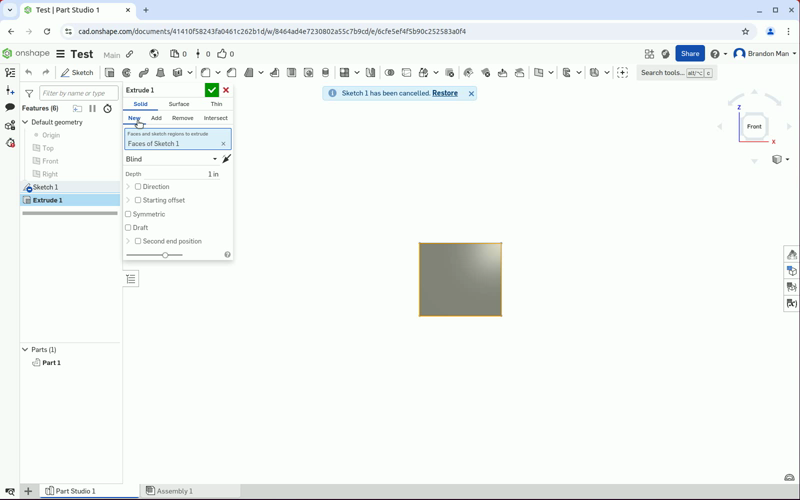
click(137, 120)
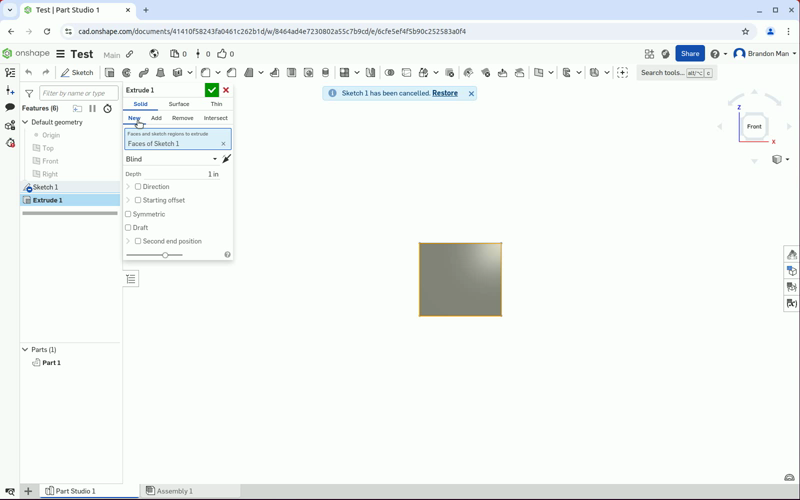
key(tab, 4)
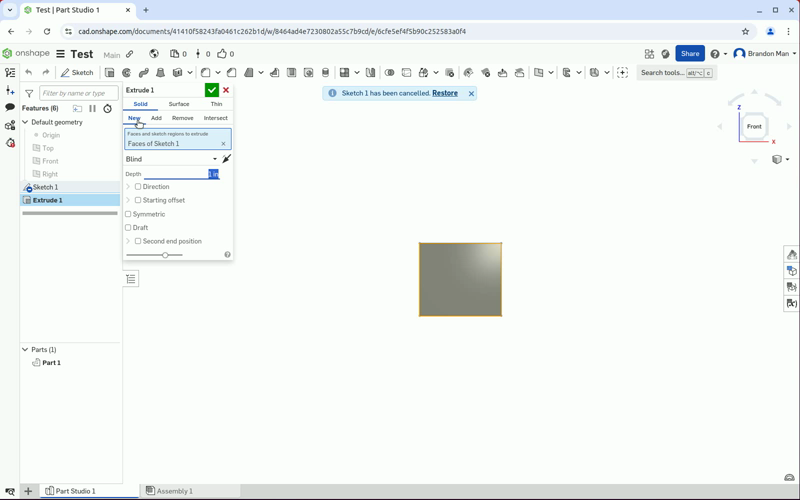
text(-11.073)
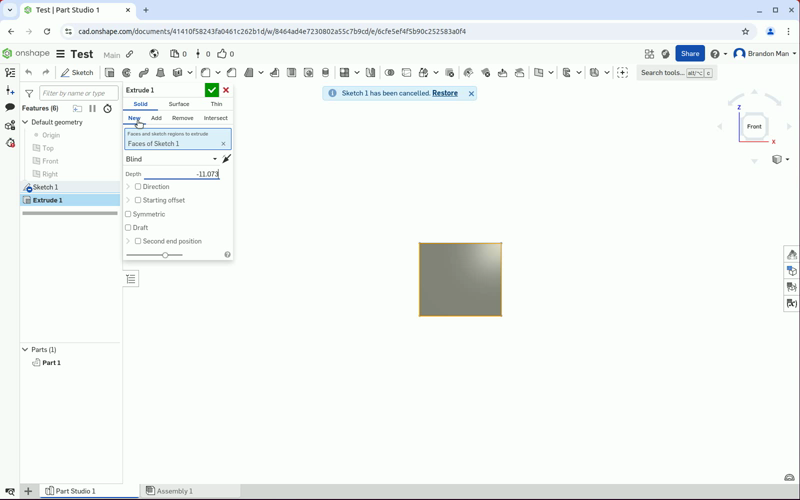
key(enter)
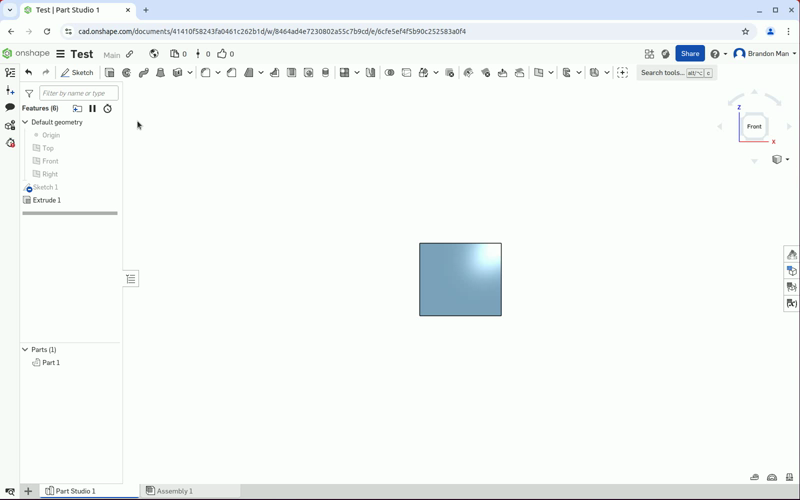
key(shift+h)
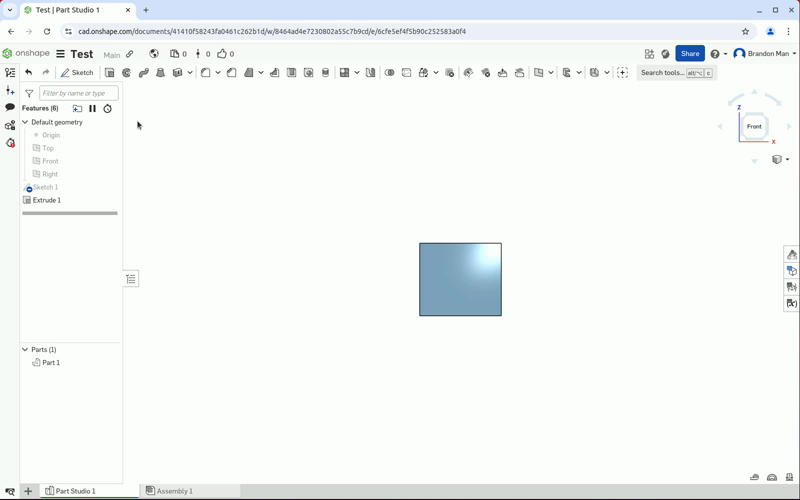
key(shift+h)
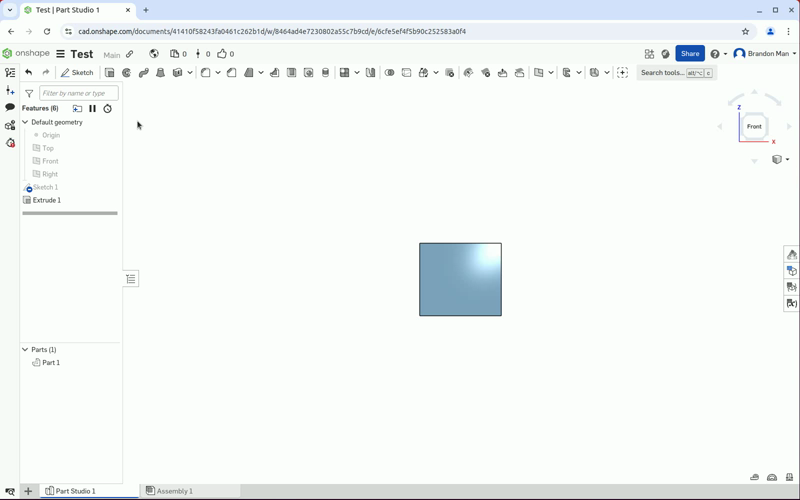
mouse_move(73, 189)
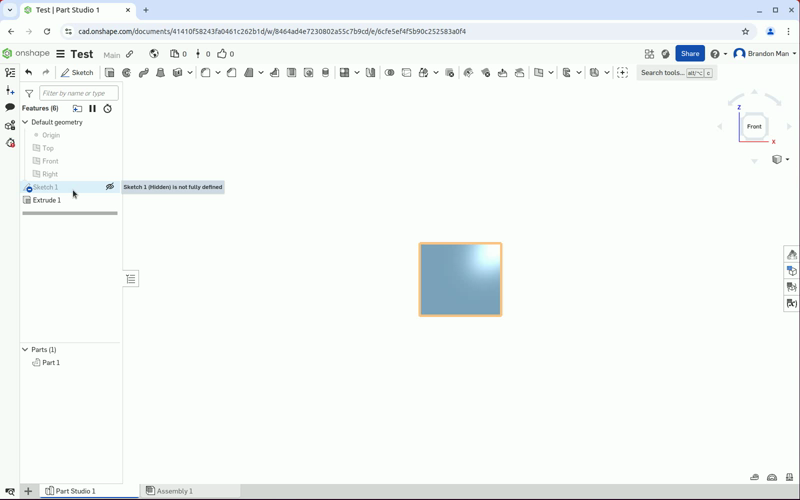
click(73, 189)
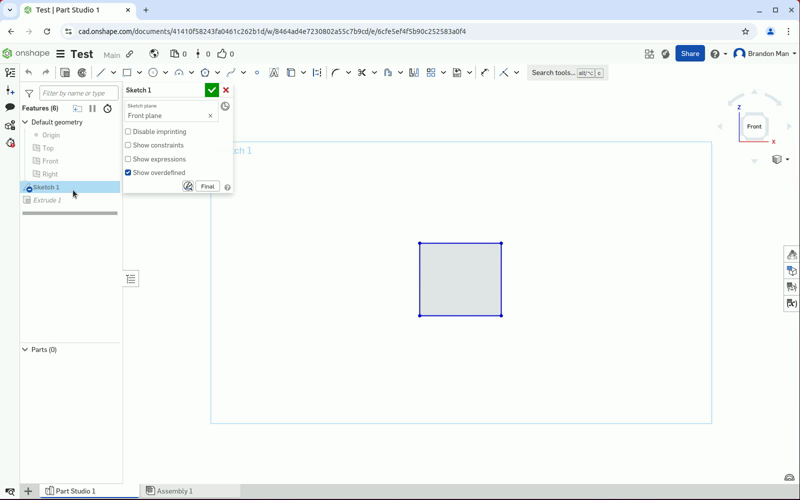
mouse_move(229, 92)
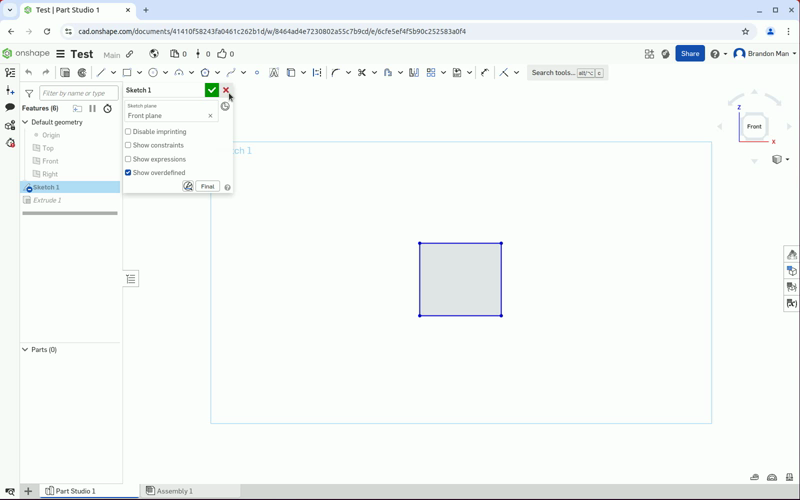
click(229, 92)
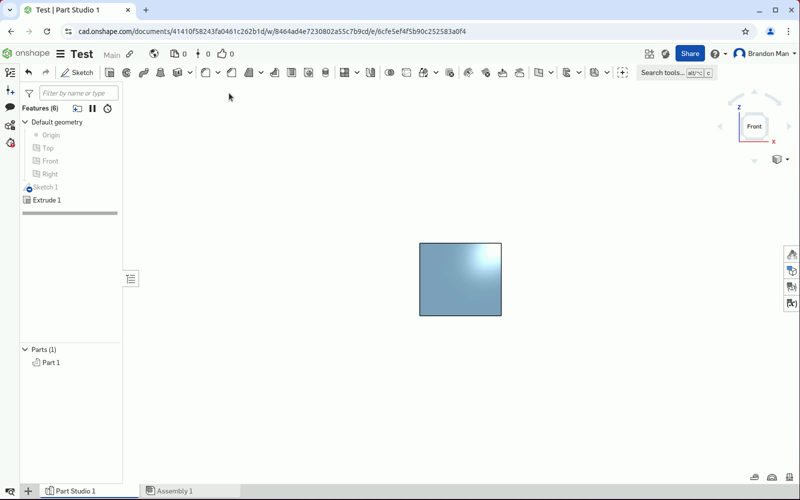
mouse_move(73, 352)
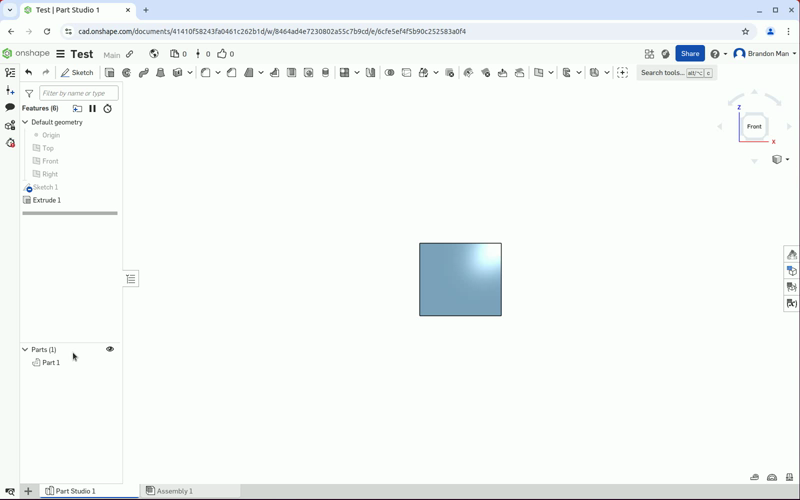
key(y)
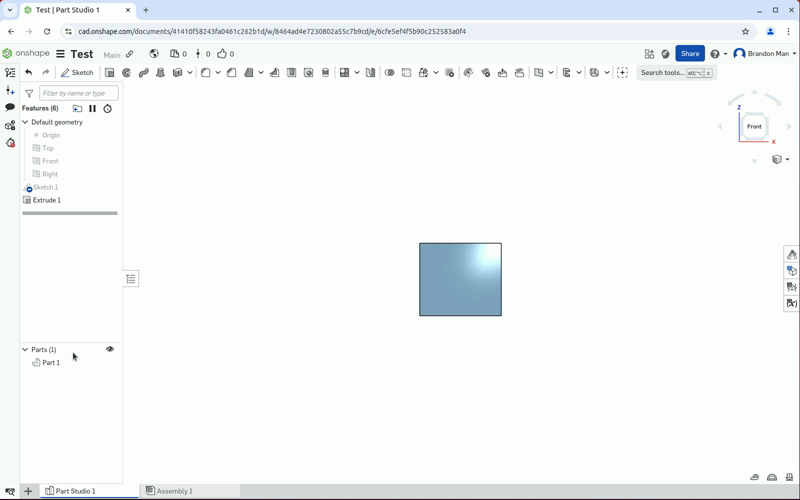
key(shift+p)
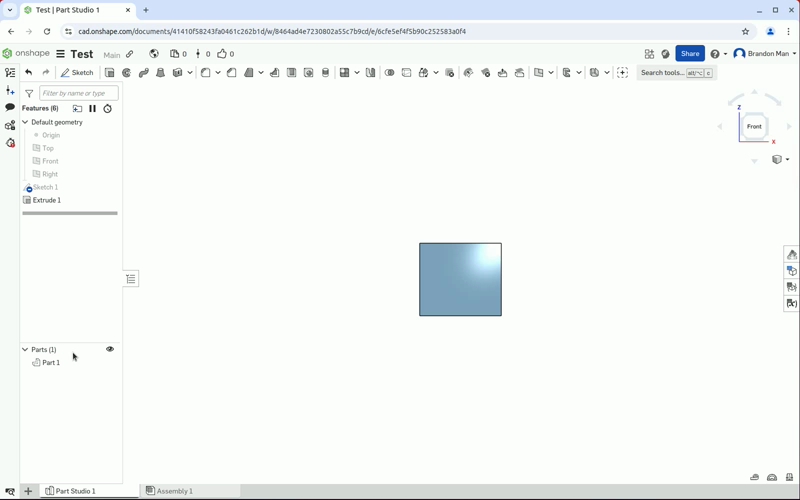
key(space)
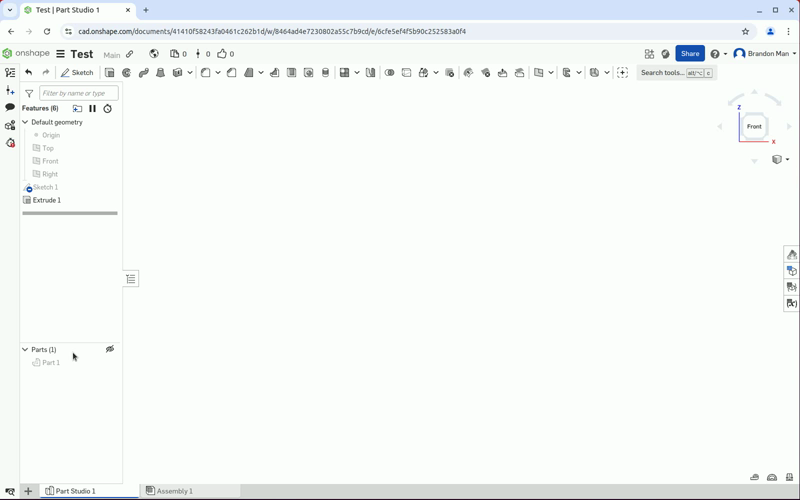
key_down(shift)
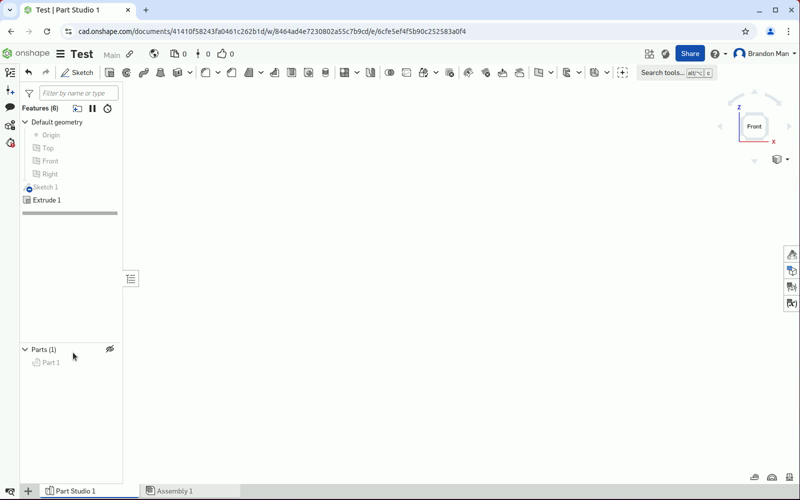
key(down)
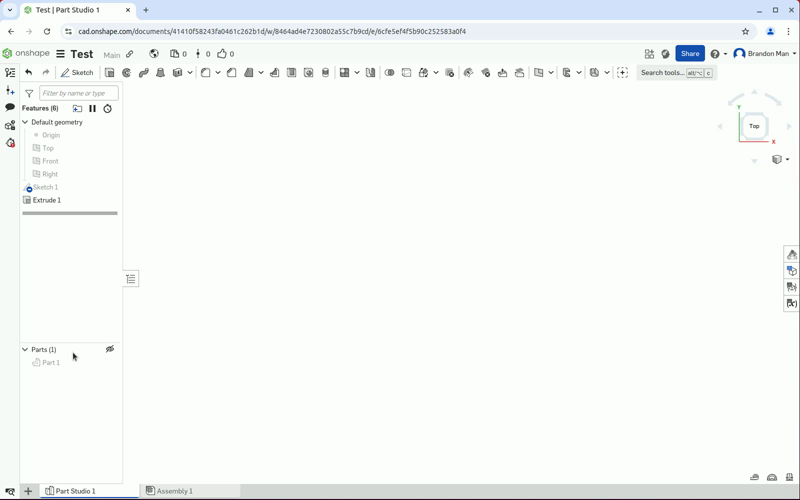
key_up(shift)
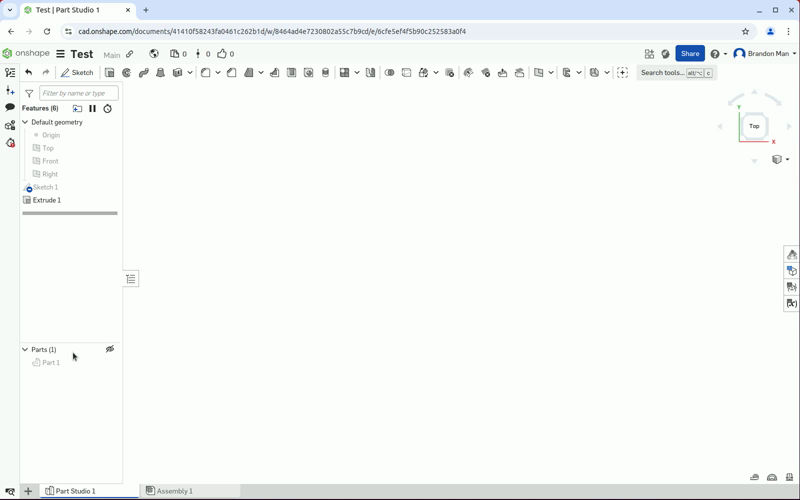
mouse_move(73, 352)
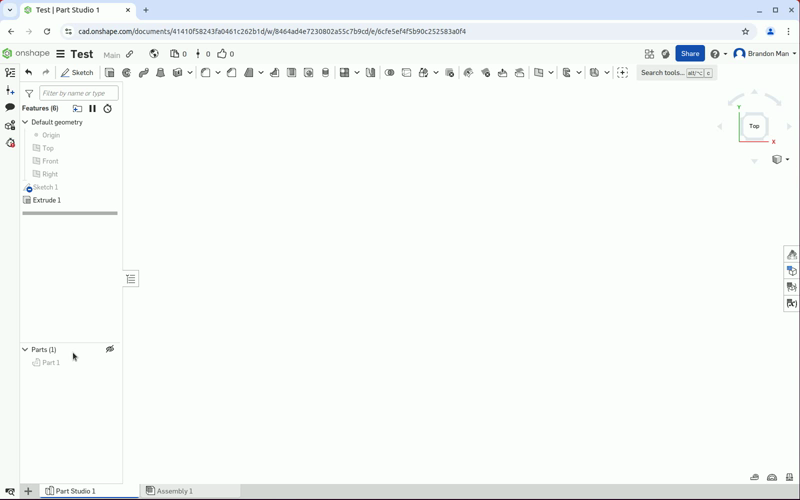
key(shift+y)
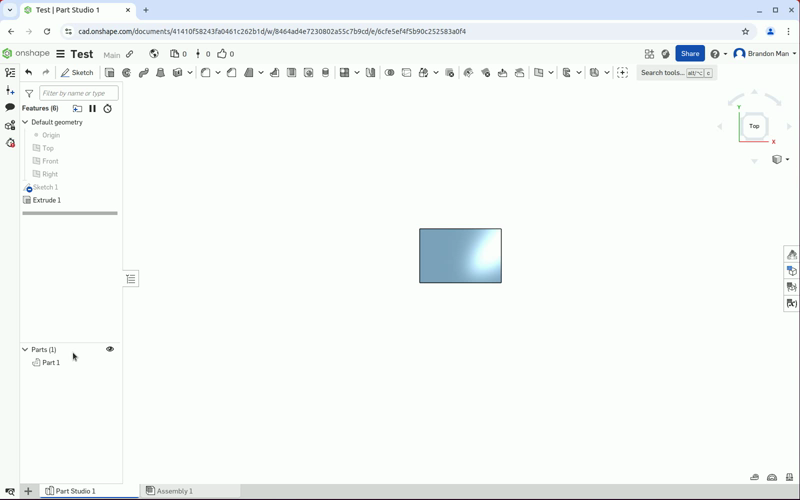
mouse_move(541, 75)
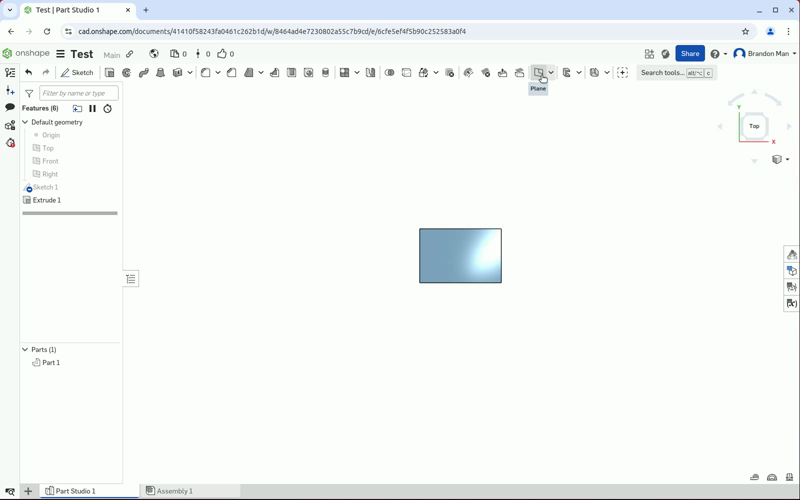
click(541, 75)
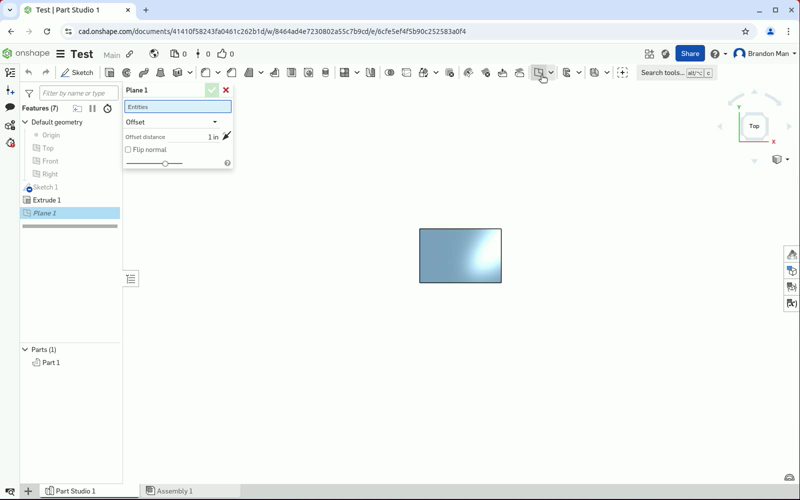
mouse_move(73, 150)
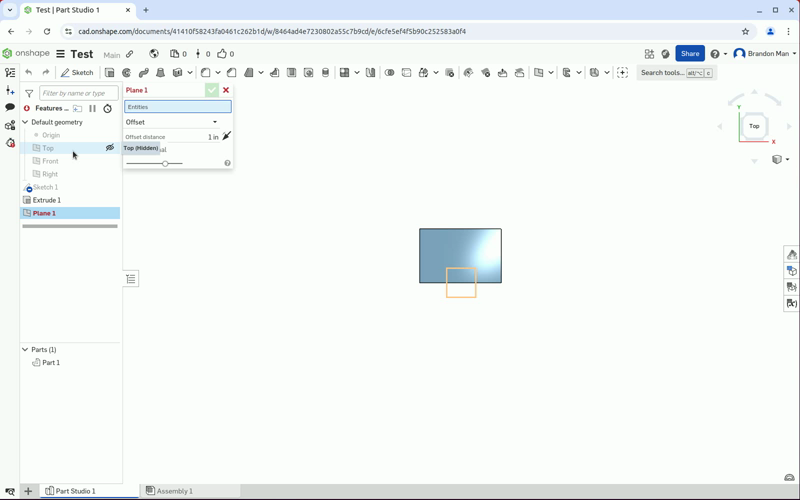
click(73, 150)
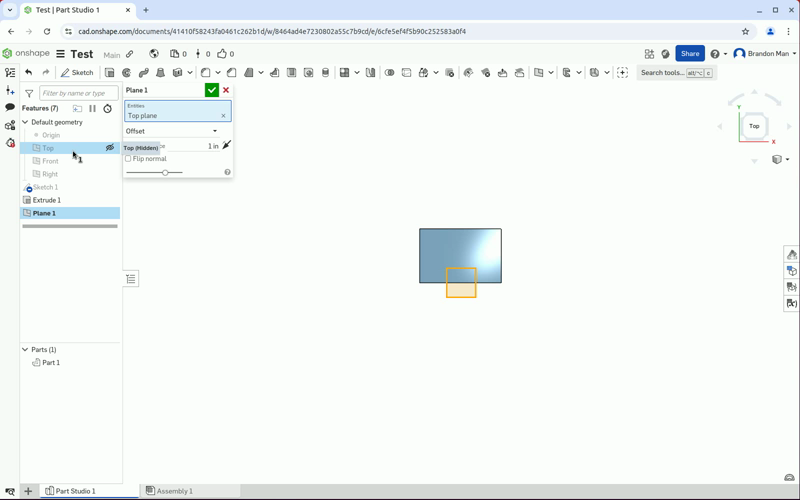
key(tab, 2)
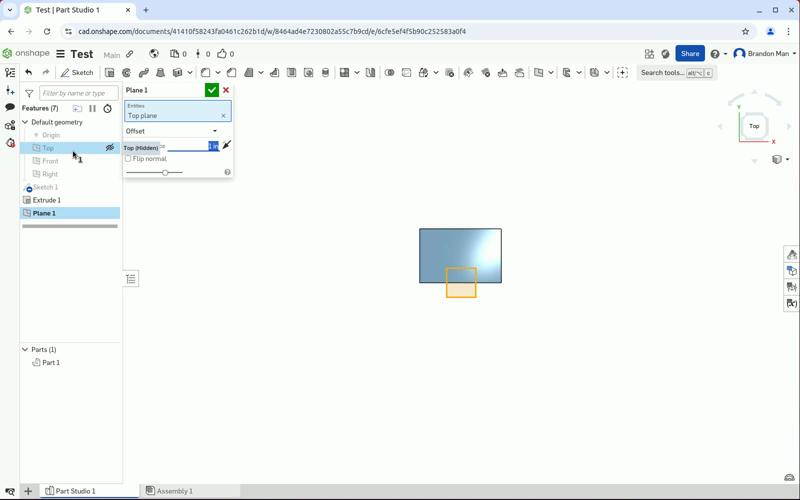
text(8.196)
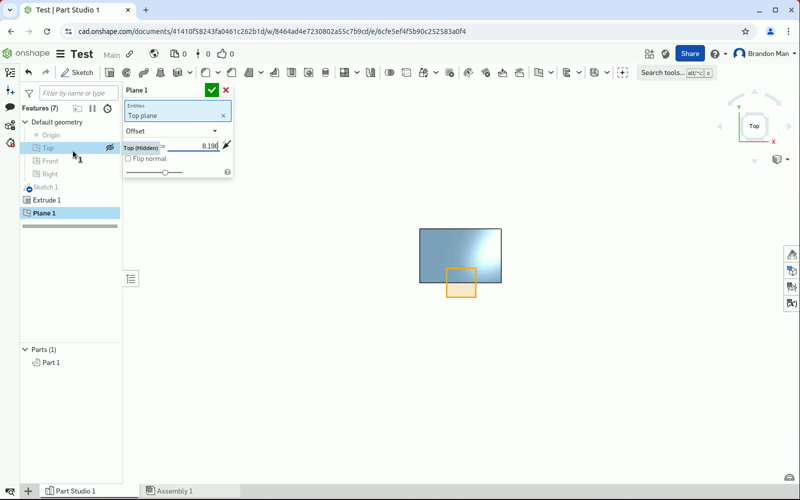
key(enter, 2)
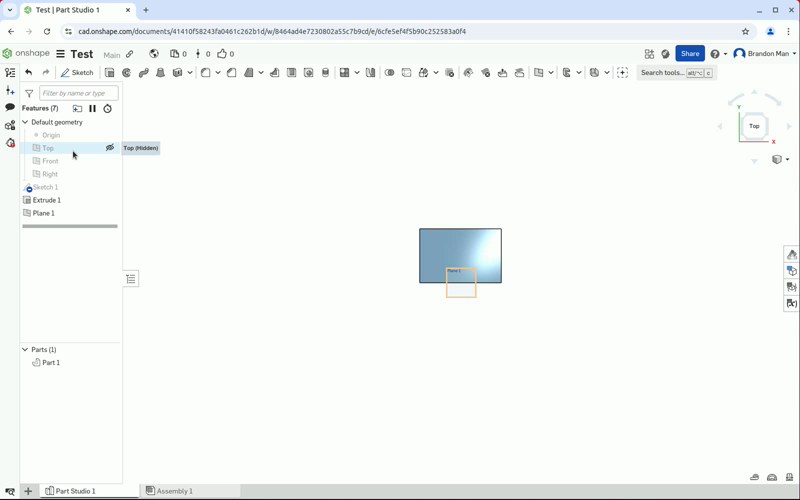
key(shift+s)
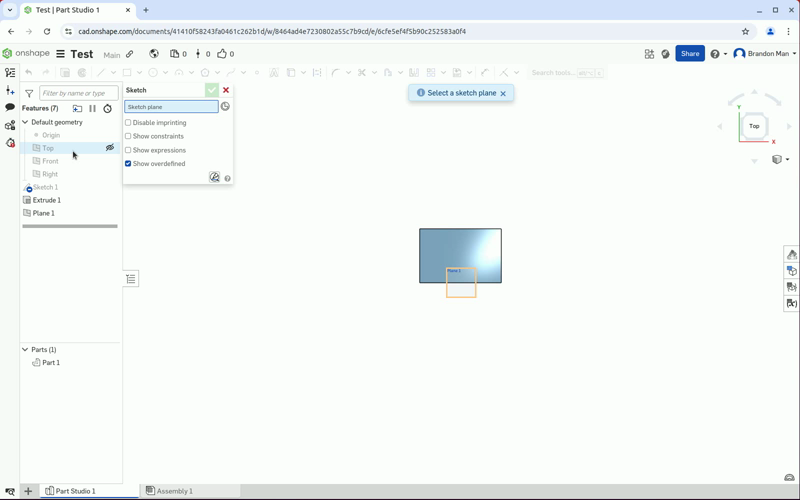
mouse_move(73, 215)
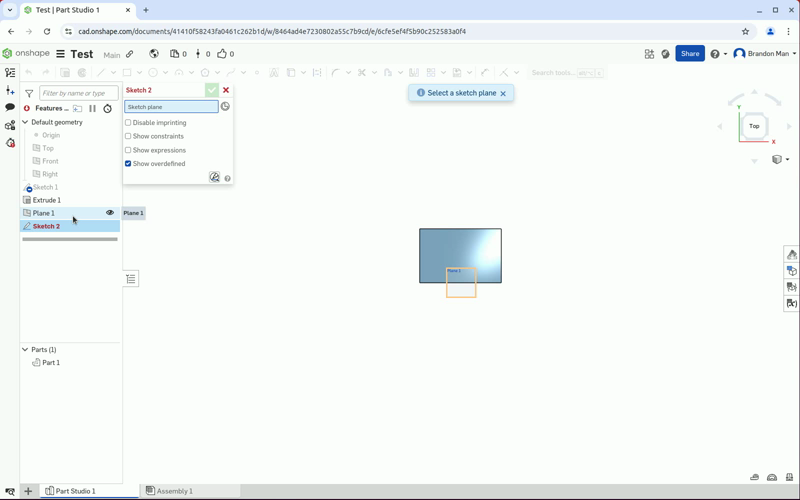
click(73, 215)
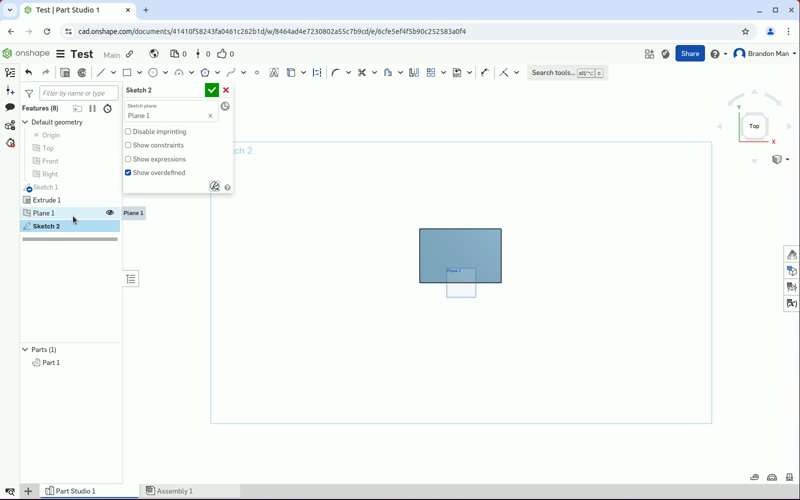
mouse_move(73, 352)
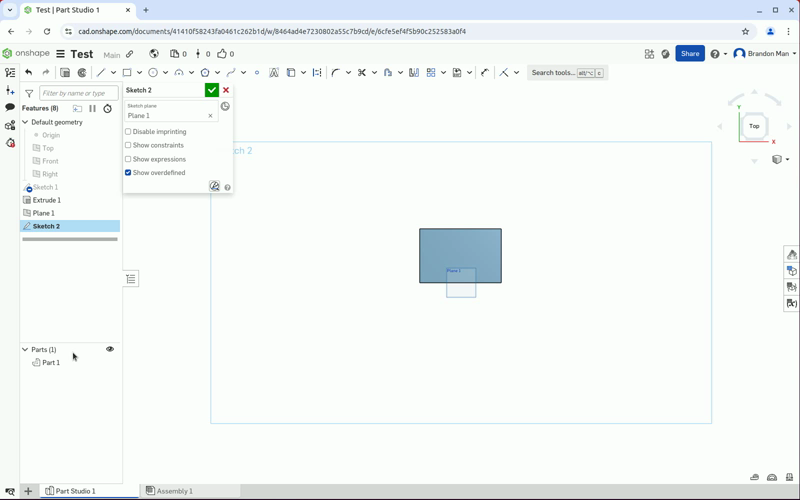
key(y)
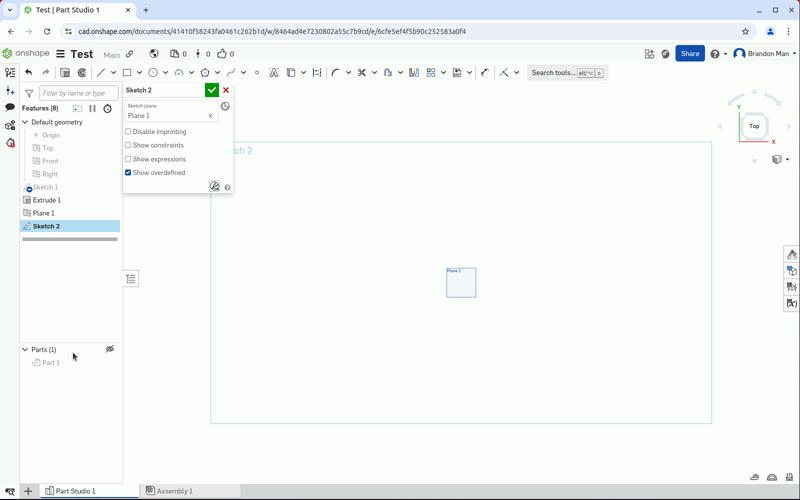
key(a)
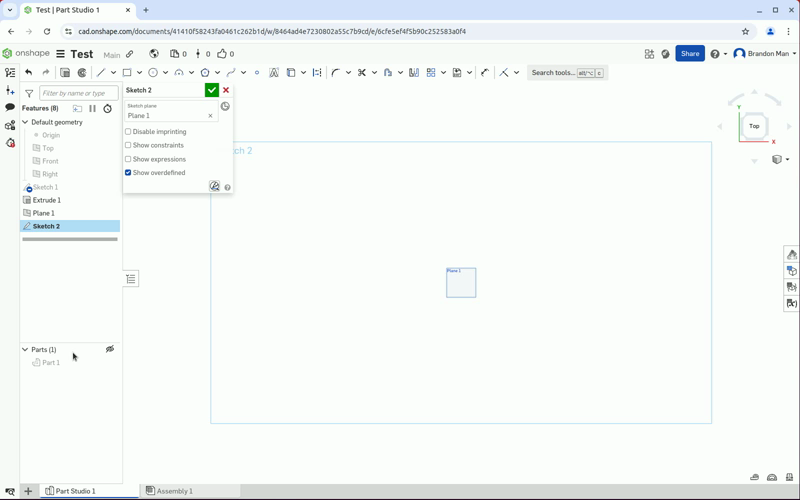
key_down(shift)
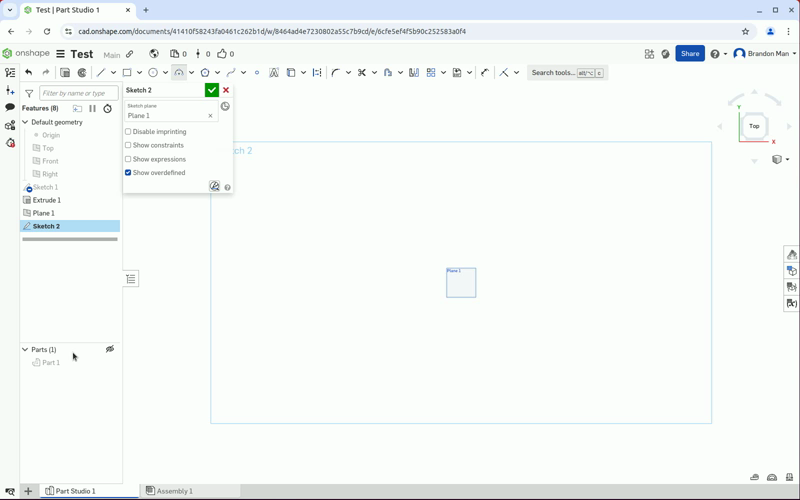
mouse_move(476, 282)
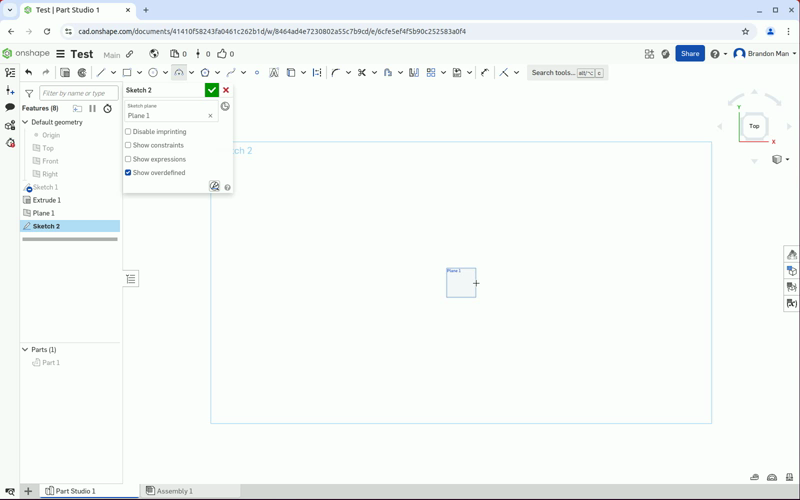
click(476, 282)
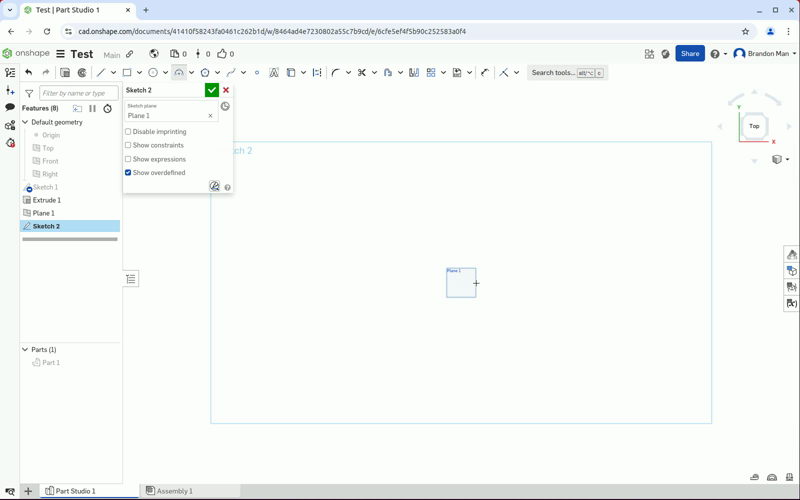
key_up(shift)
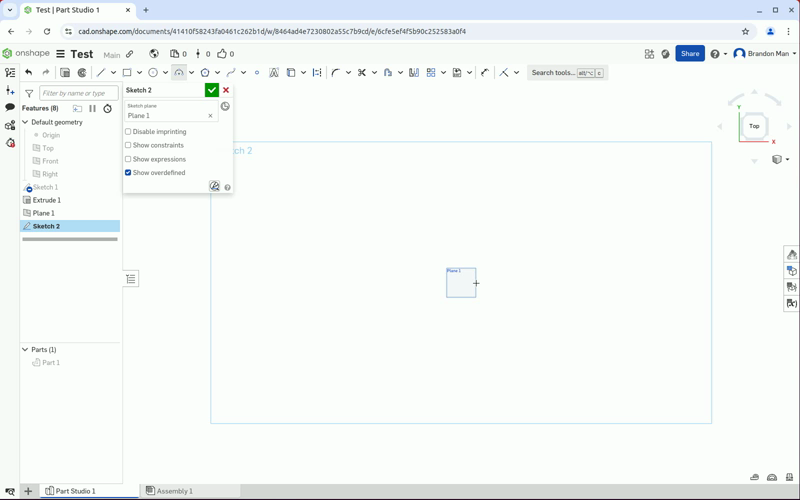
key_down(shift)
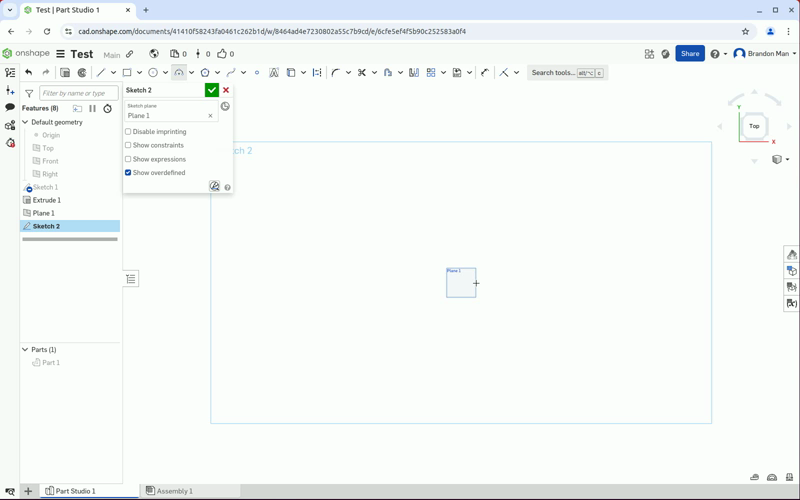
mouse_move(494, 282)
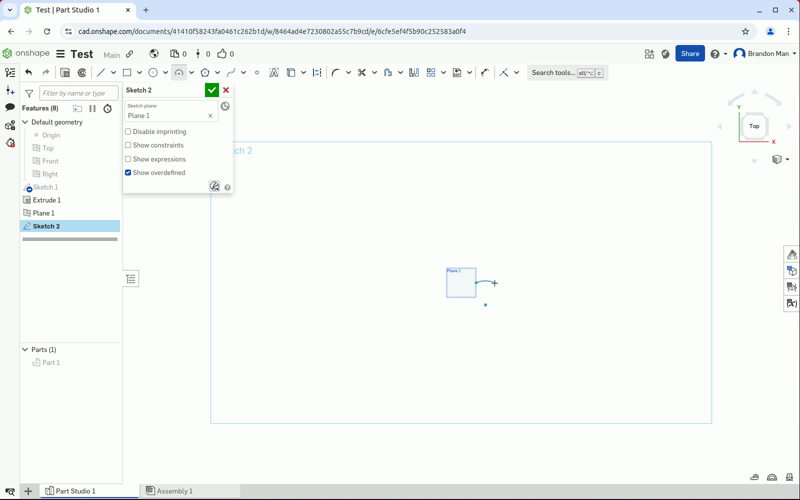
click(494, 282)
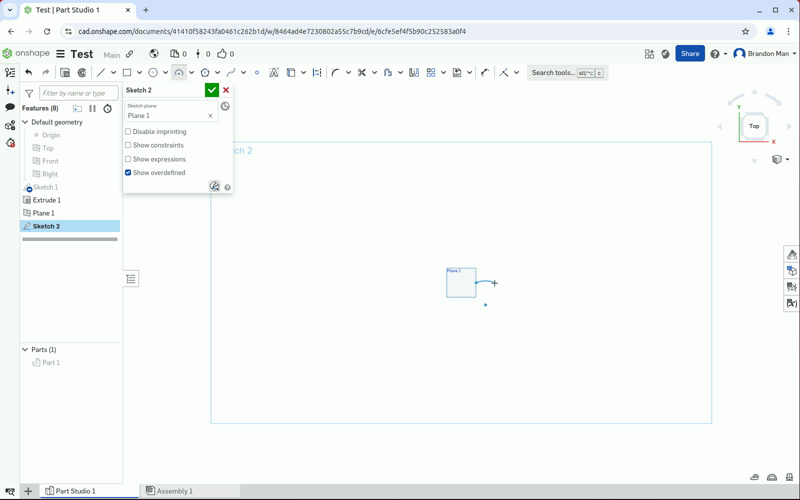
mouse_move(485, 284)
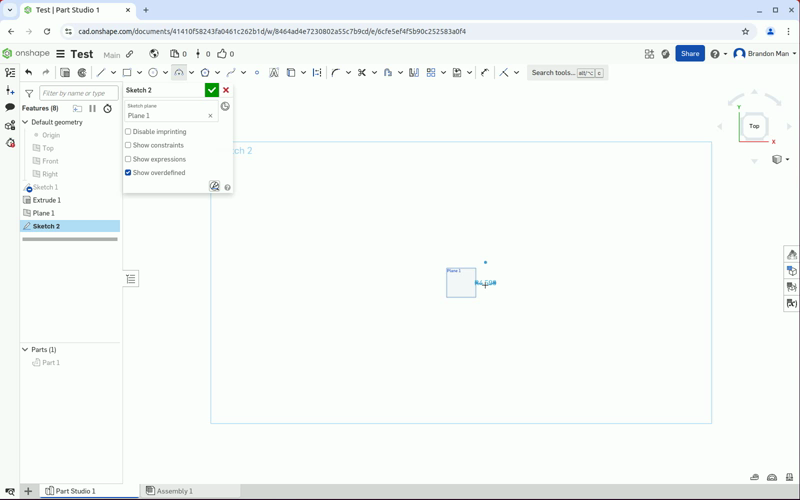
click(485, 284)
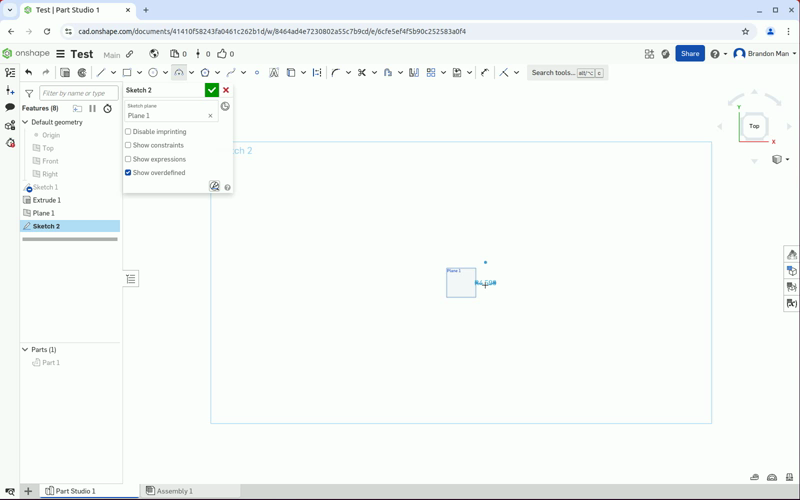
key_up(shift)
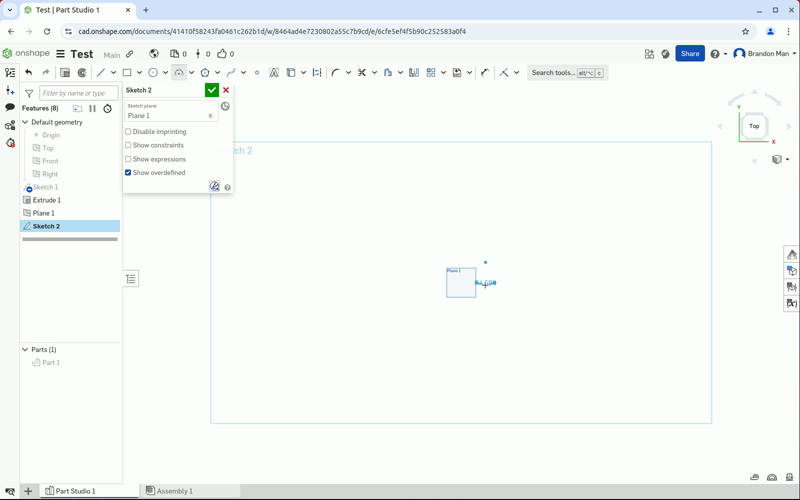
key(esc)
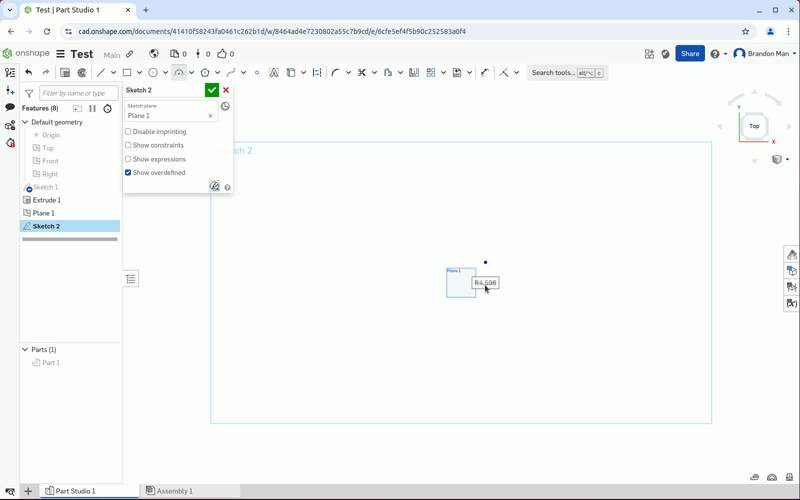
key(l)
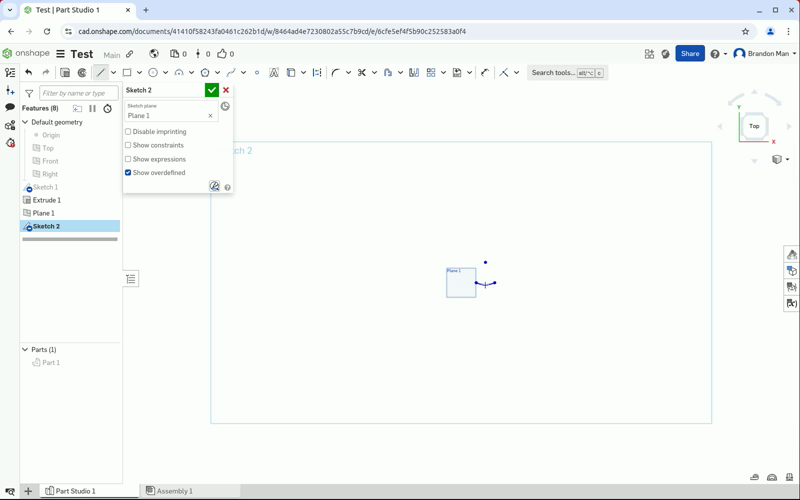
mouse_move(494, 282)
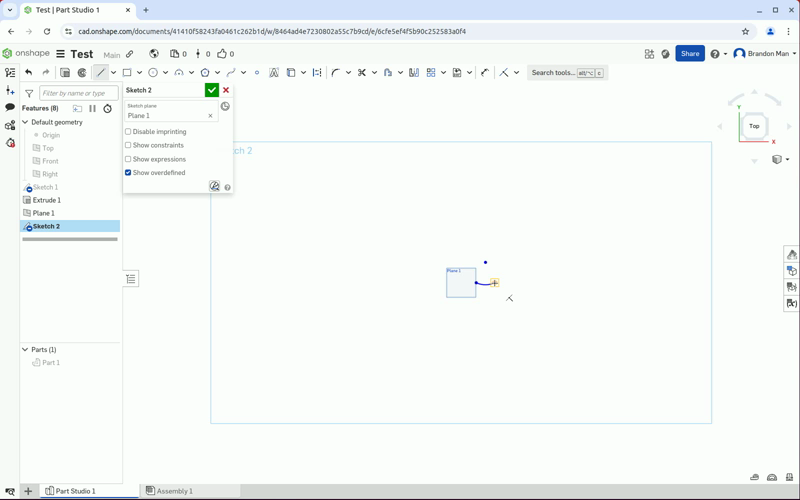
click(494, 282)
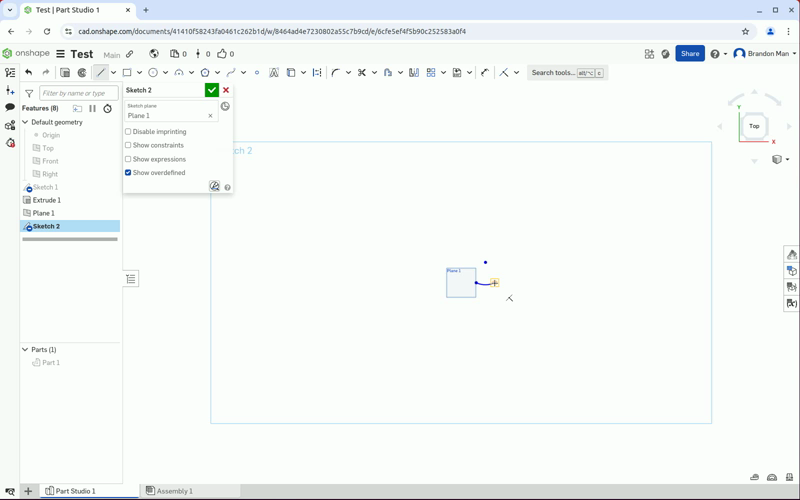
mouse_move(524, 282)
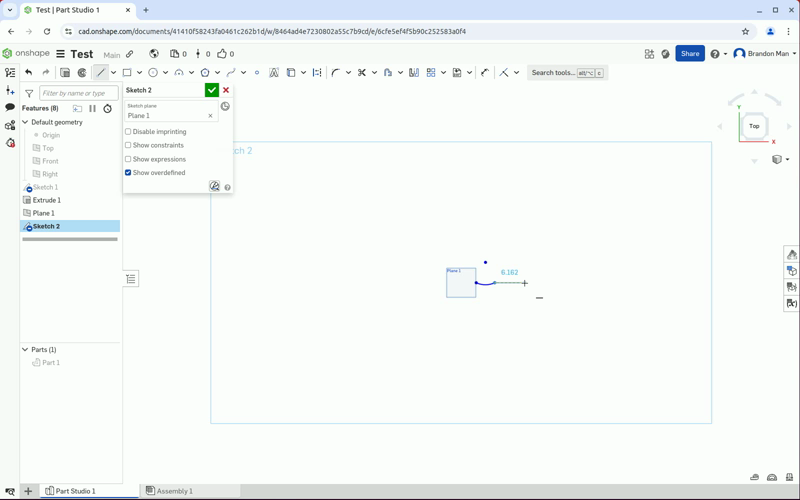
key_down(shift)
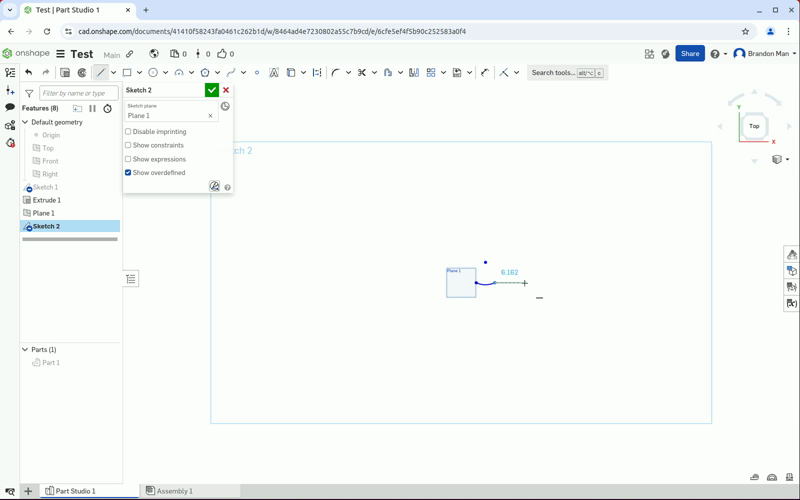
mouse_move(476, 282)
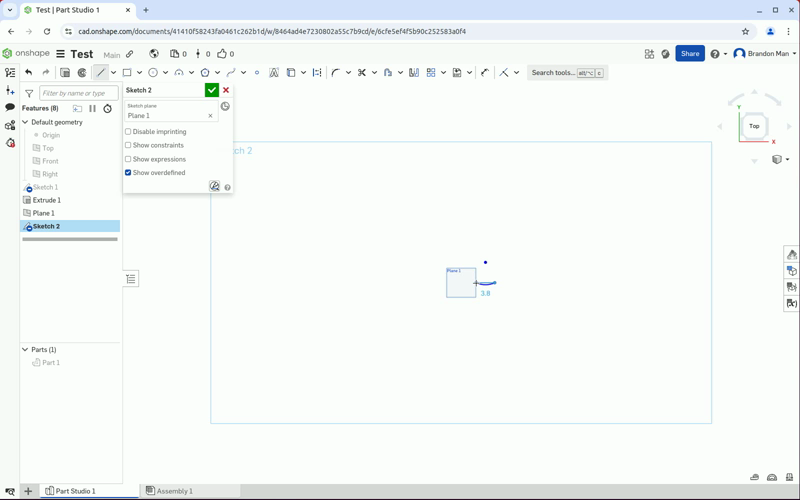
key_up(shift)
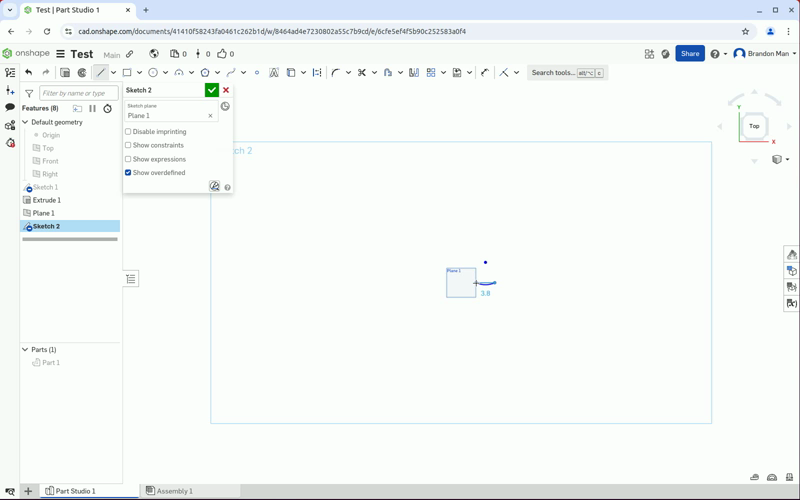
click(476, 282)
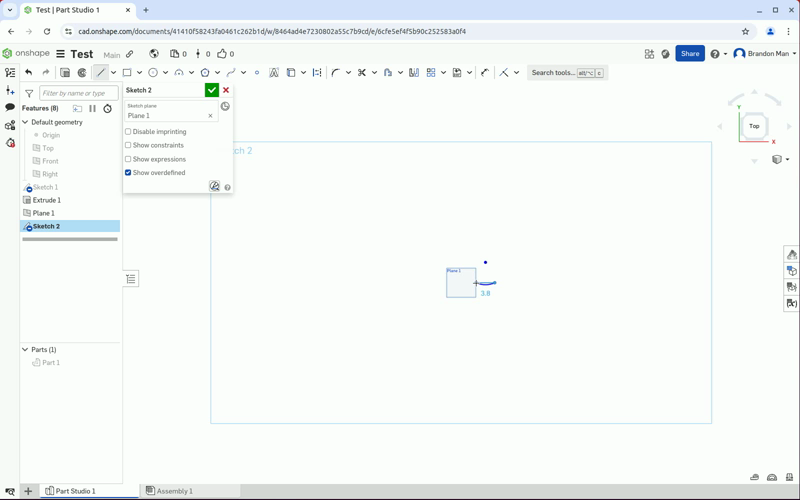
key(esc)
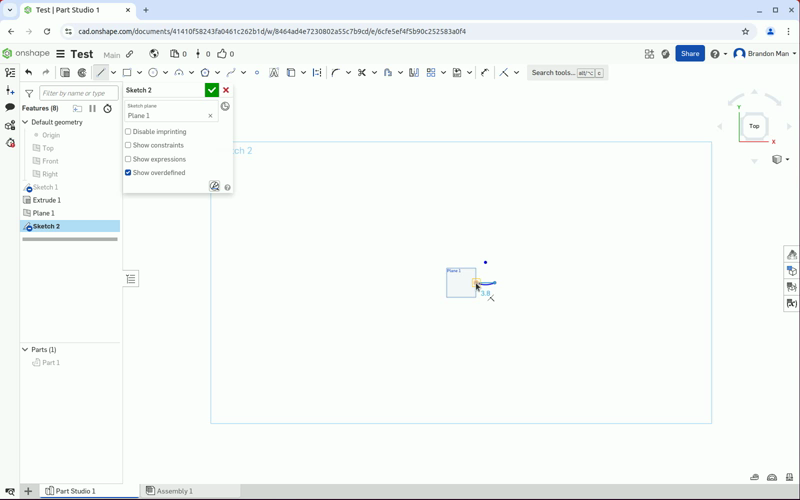
mouse_move(482, 283)
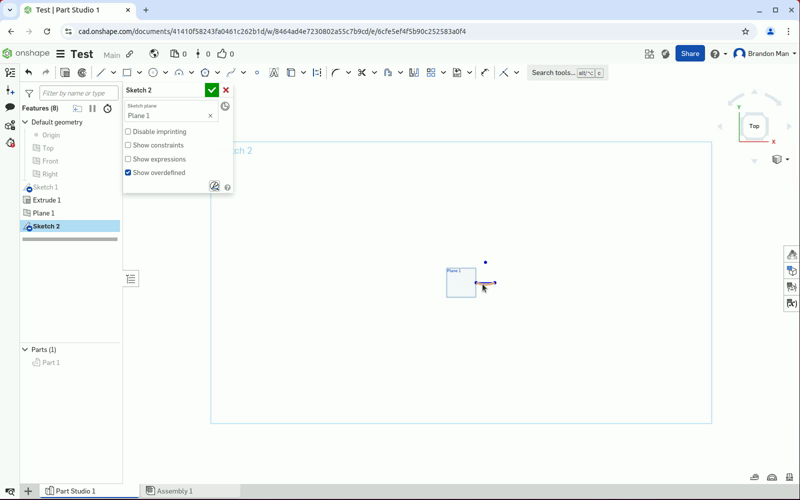
scroll(6)
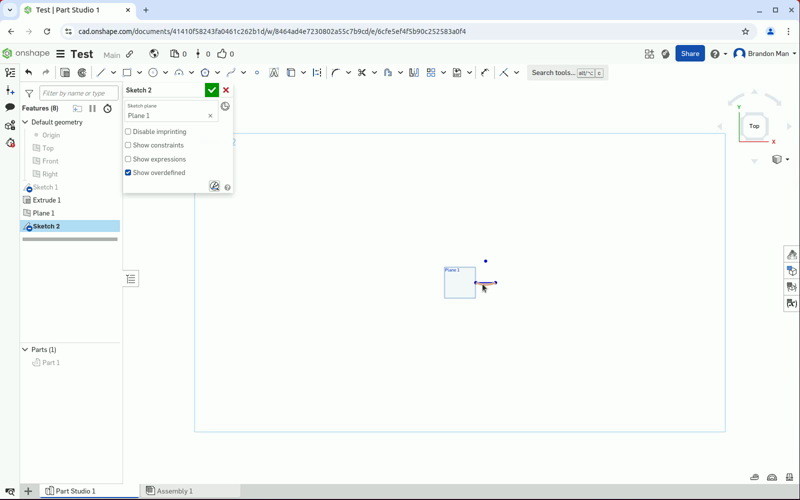
scroll(6)
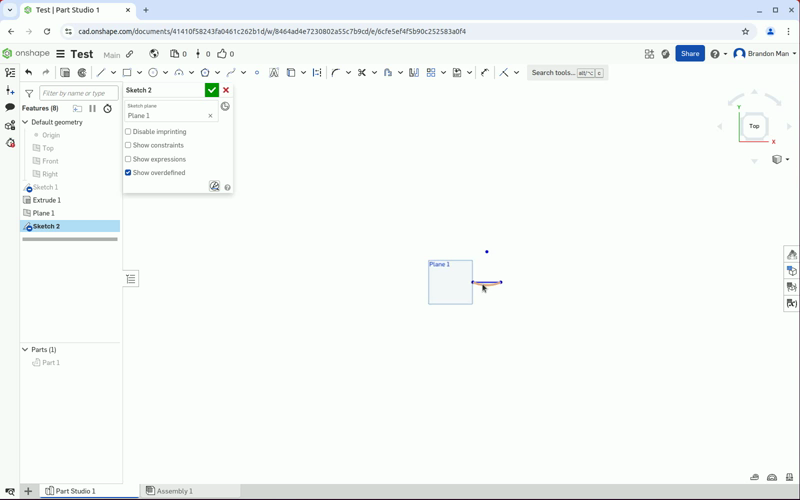
scroll(6)
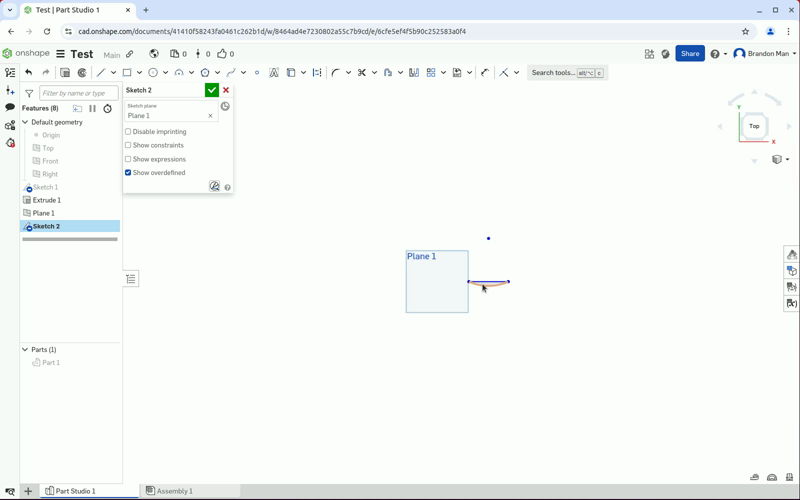
scroll(6)
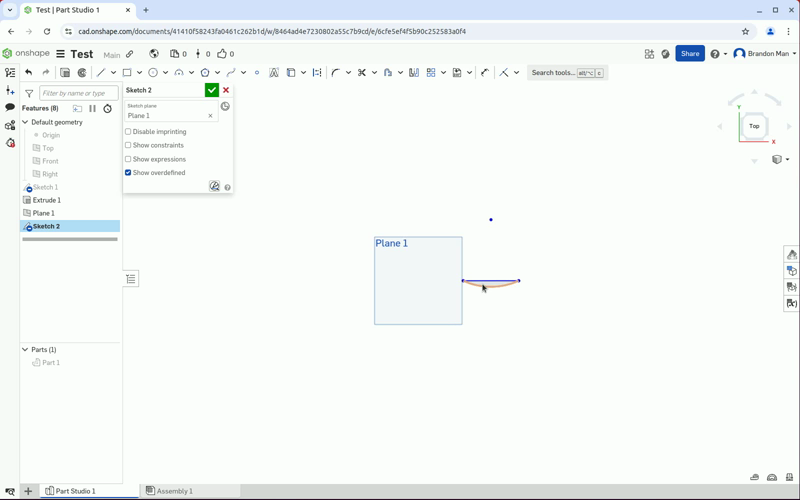
scroll(6)
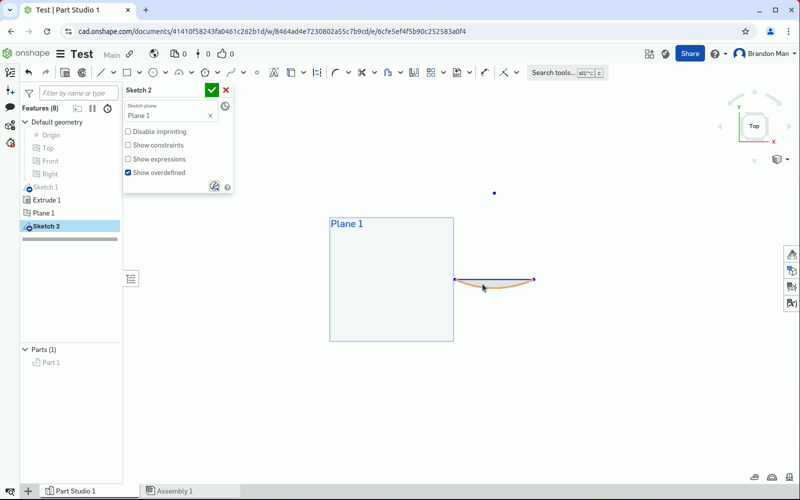
scroll(6)
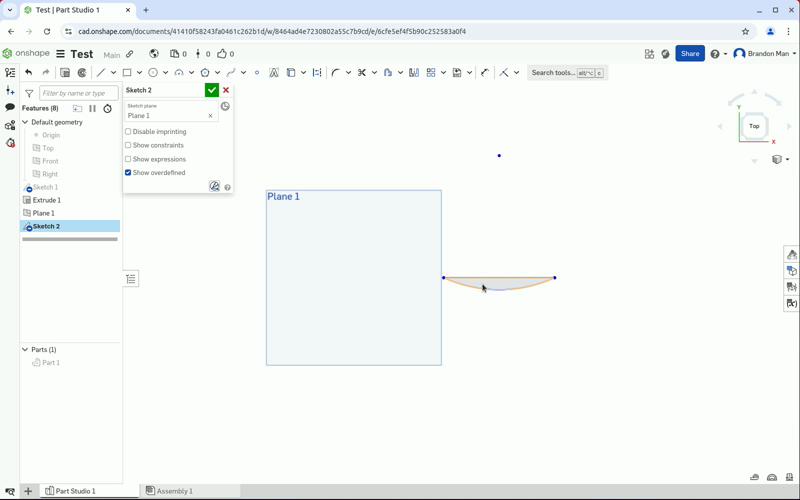
scroll(6)
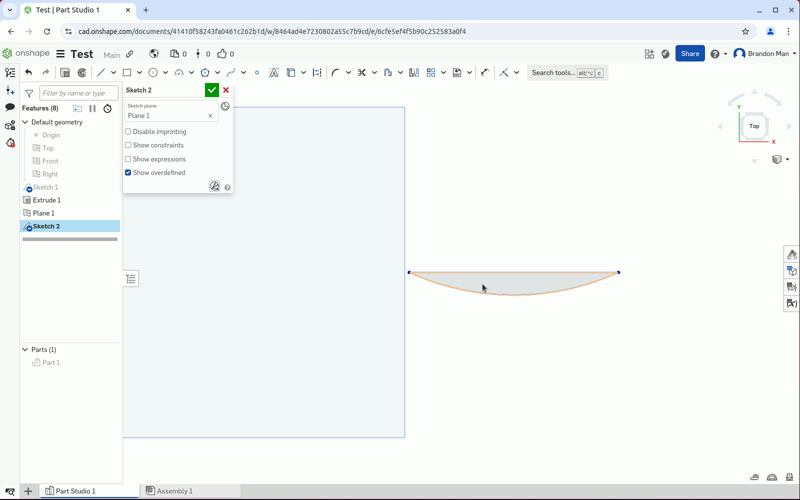
click(482, 283)
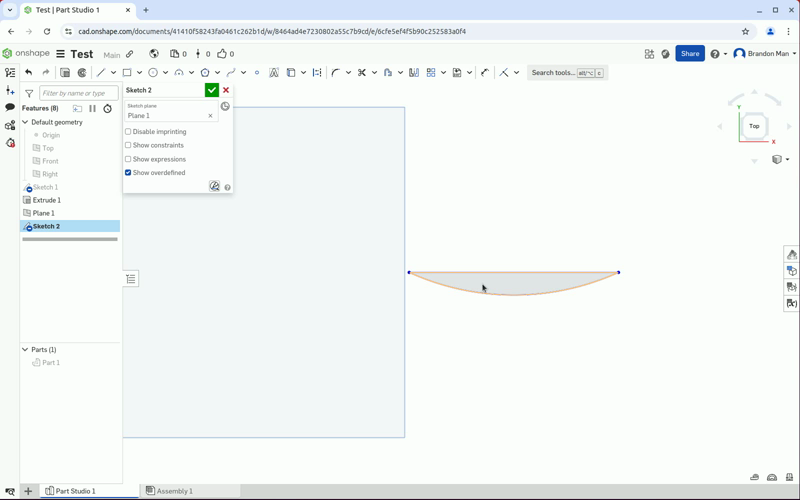
scroll(-6)
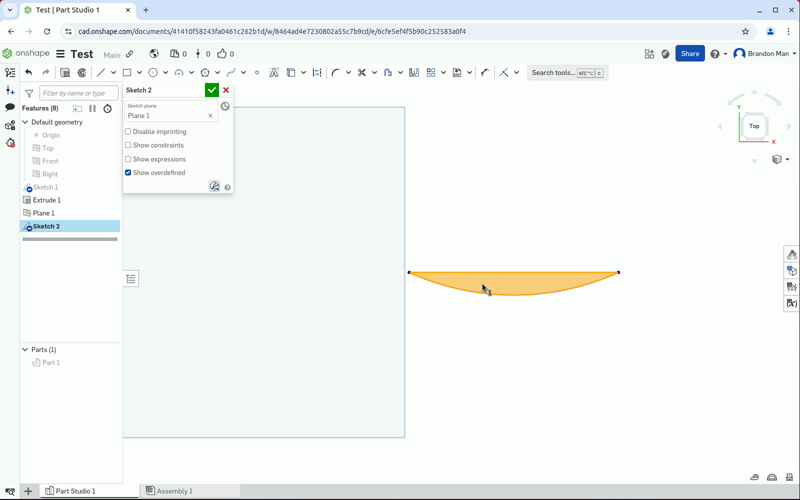
scroll(-6)
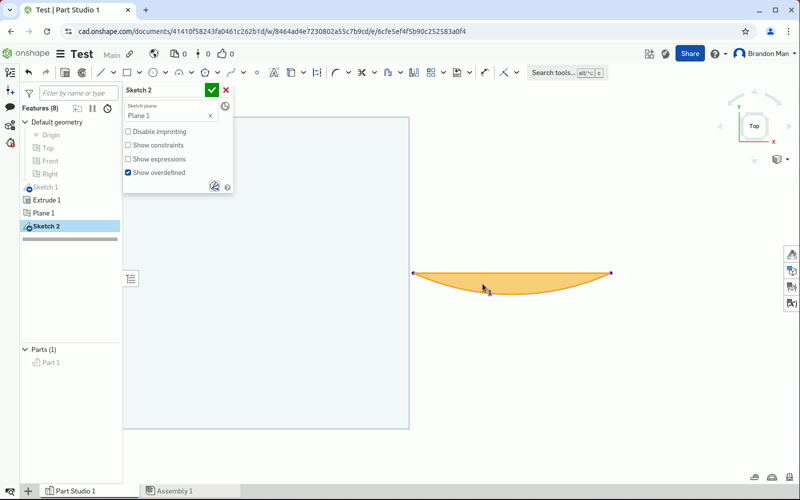
scroll(-6)
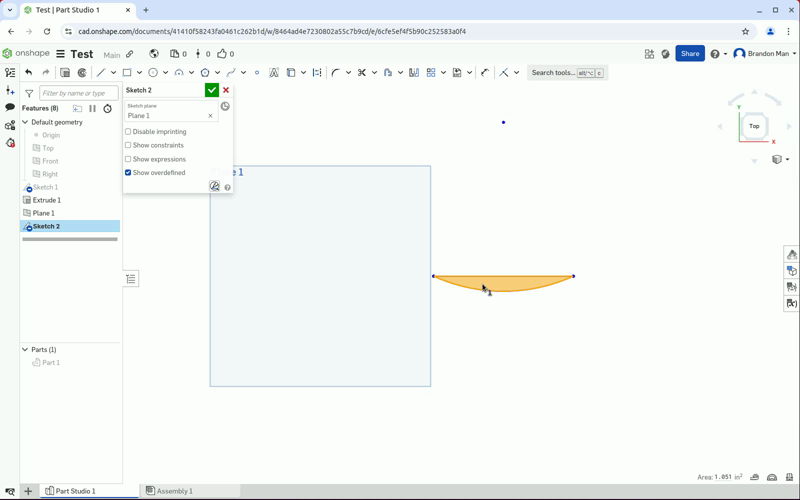
scroll(-6)
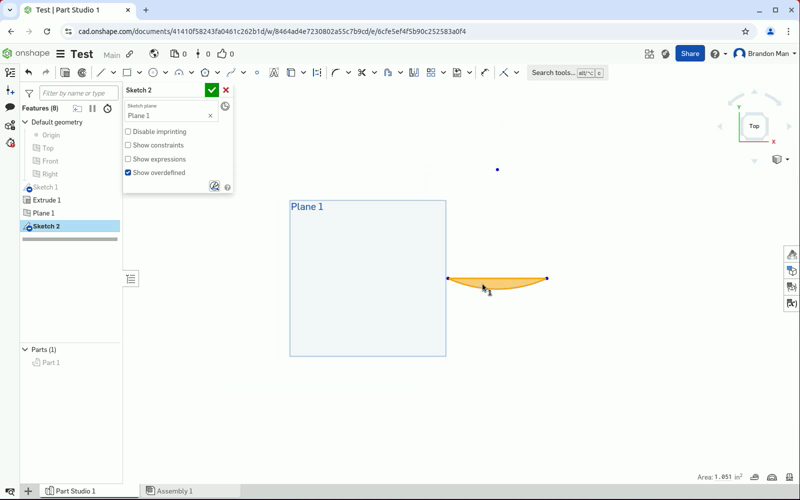
scroll(-6)
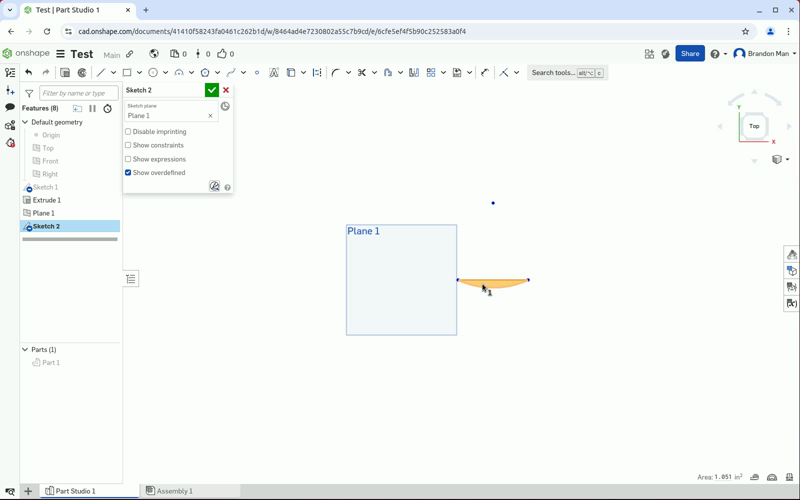
scroll(-6)
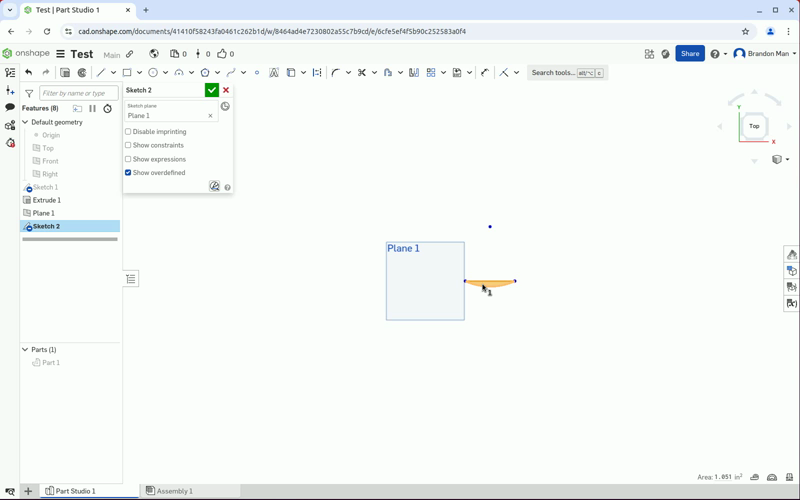
scroll(-6)
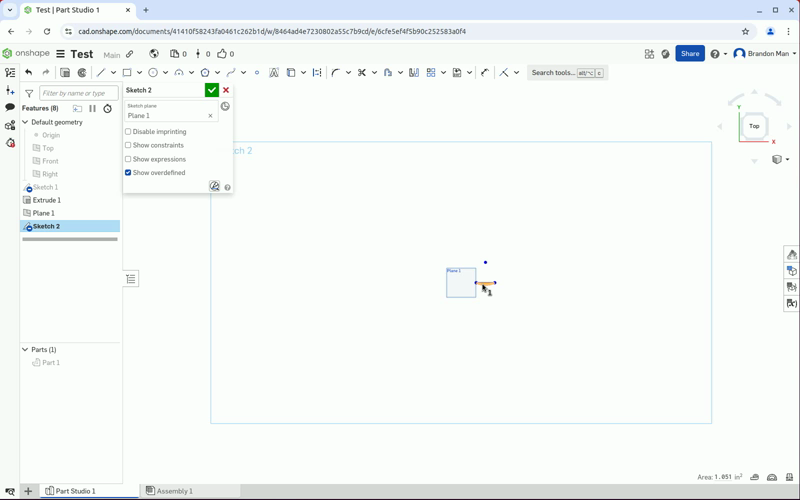
mouse_move(73, 352)
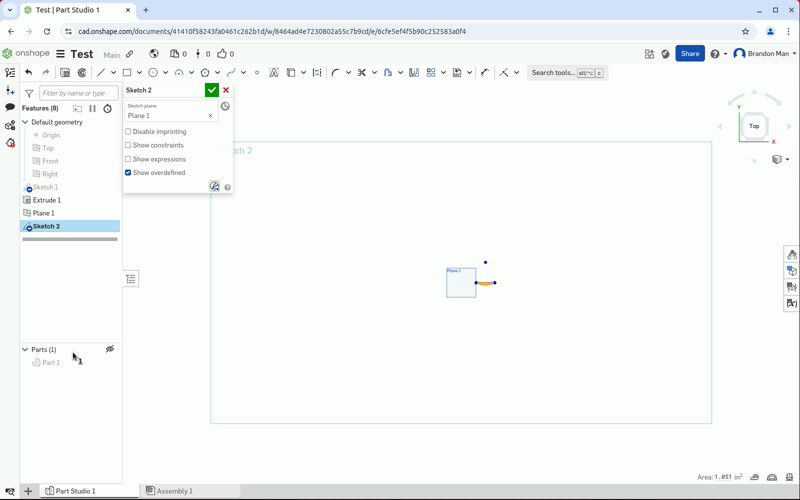
key(shift+y)
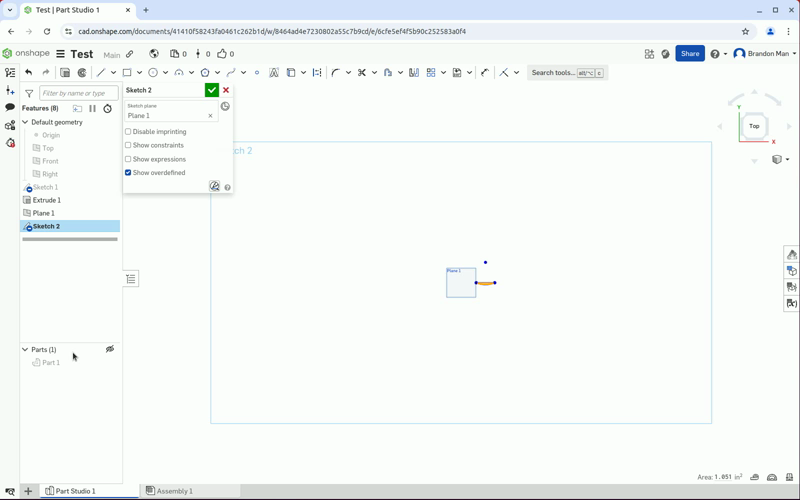
key(shift+e)
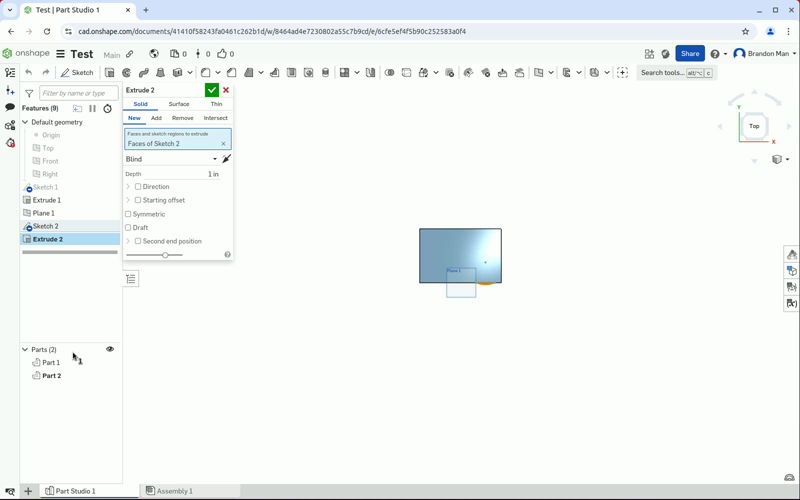
mouse_move(143, 106)
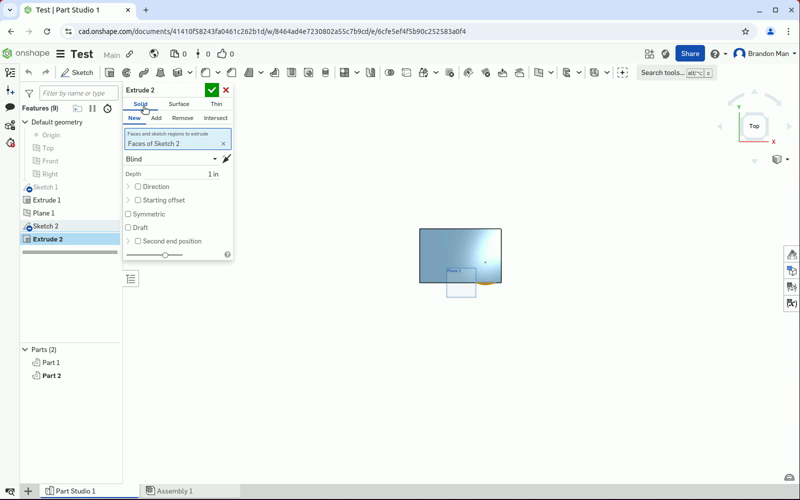
click(143, 106)
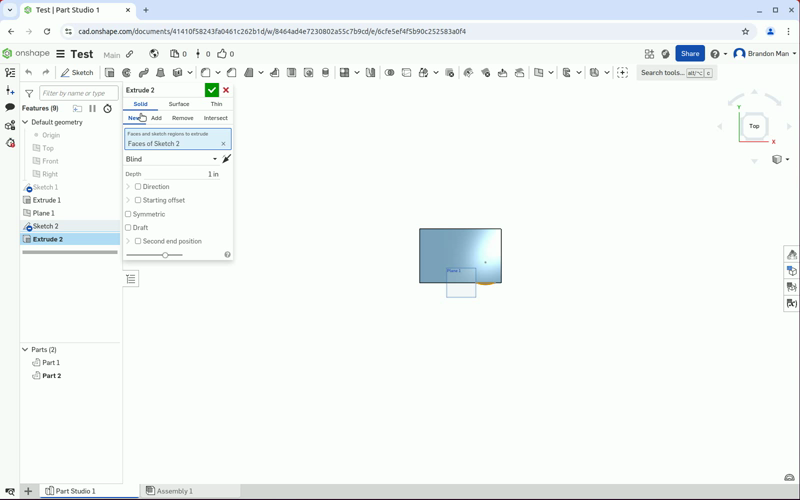
mouse_move(137, 120)
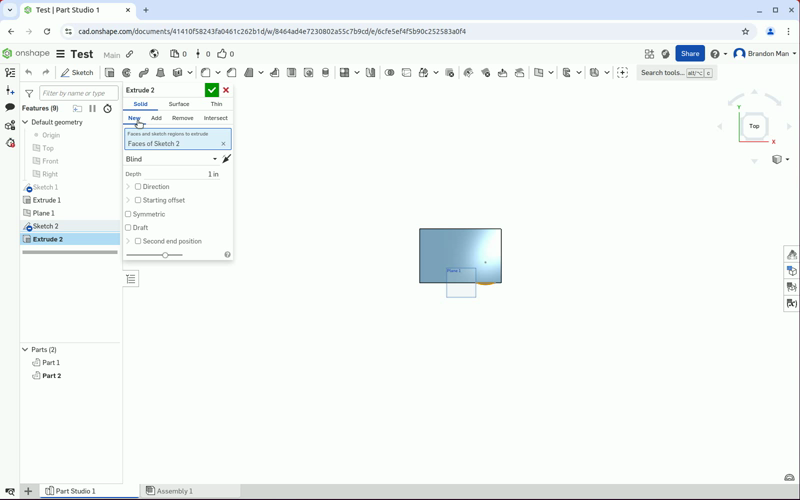
click(137, 120)
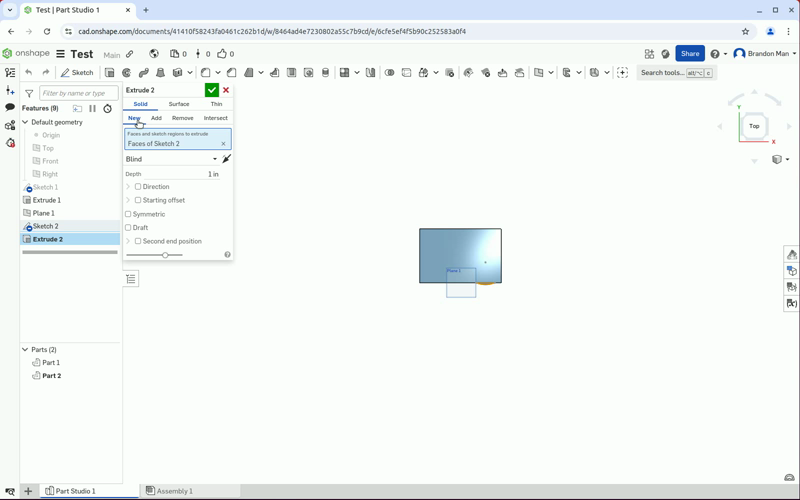
key(tab, 4)
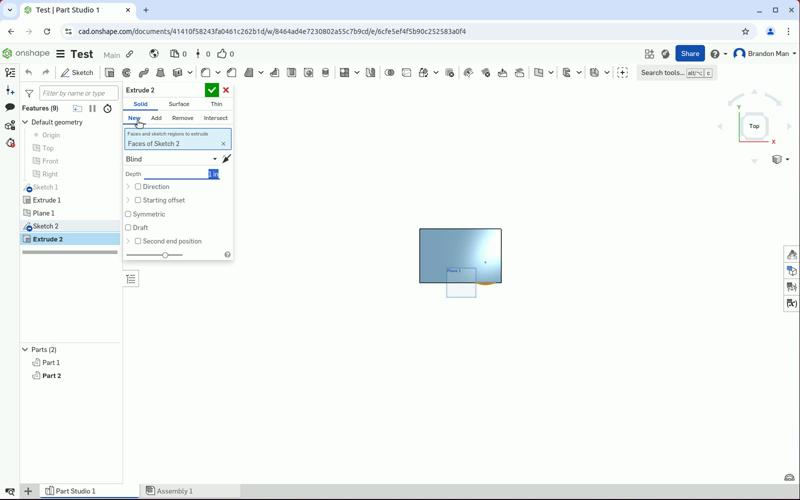
text(14.924)
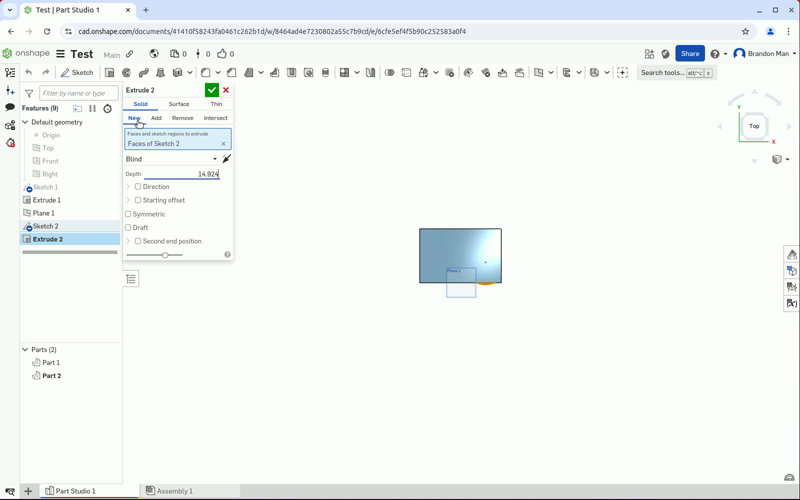
key(enter)
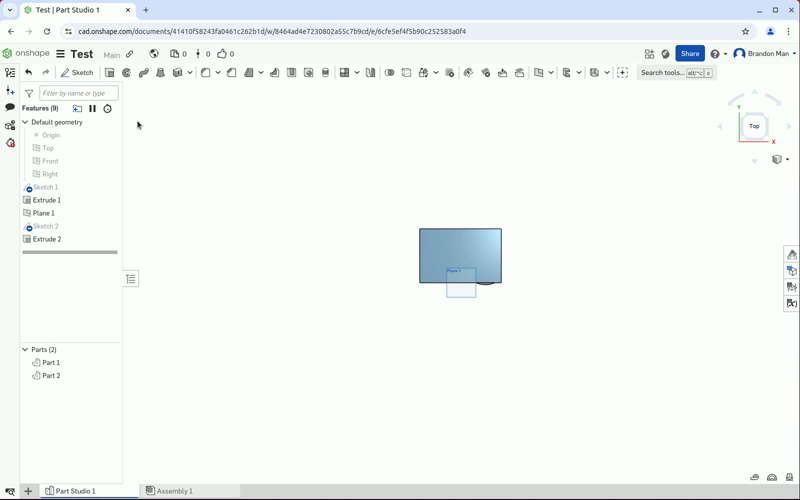
key(shift+h)
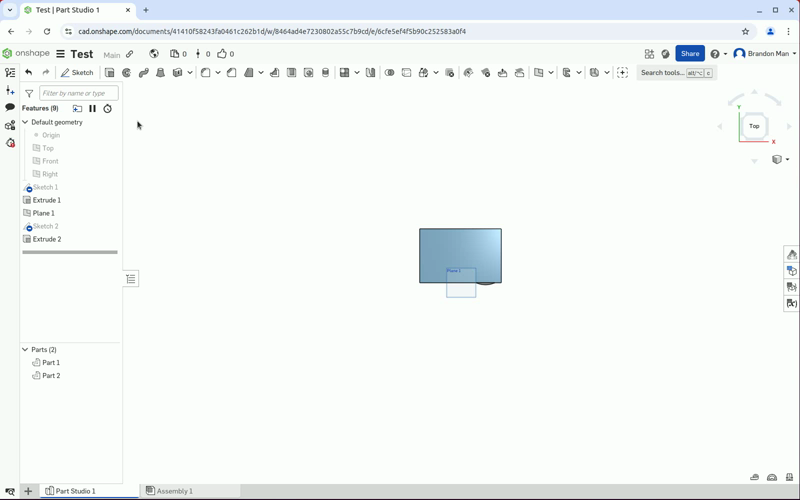
key(shift+h)
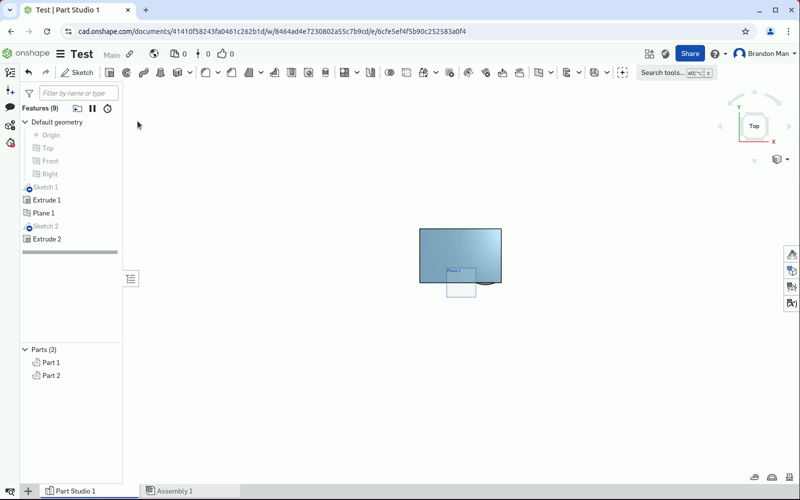
mouse_move(73, 189)
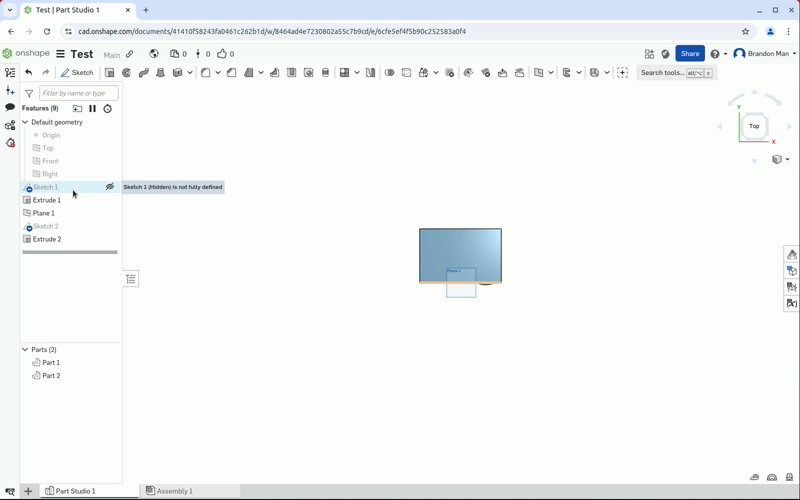
click(73, 189)
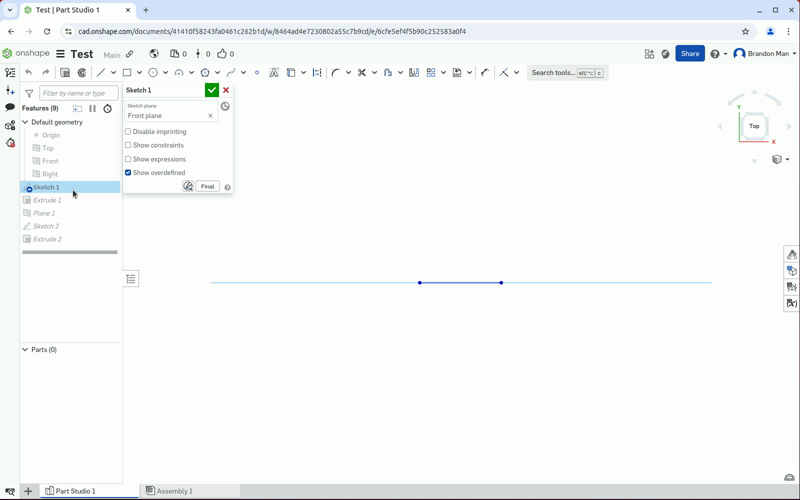
mouse_move(229, 92)
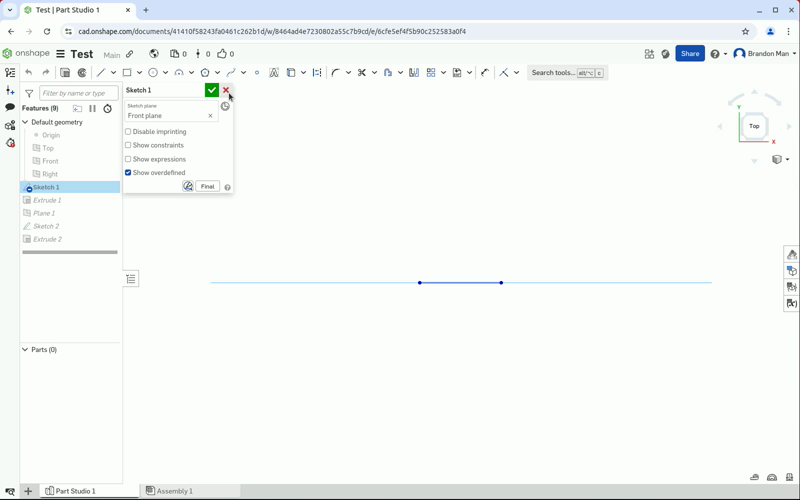
click(229, 92)
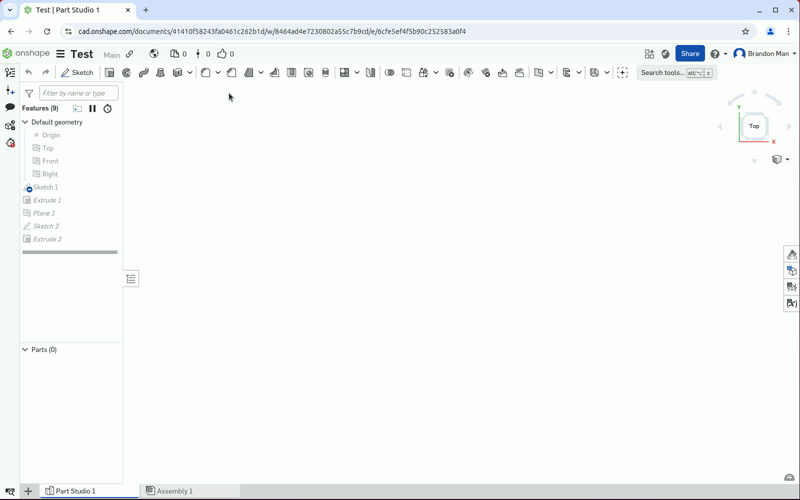
key(shift+s)
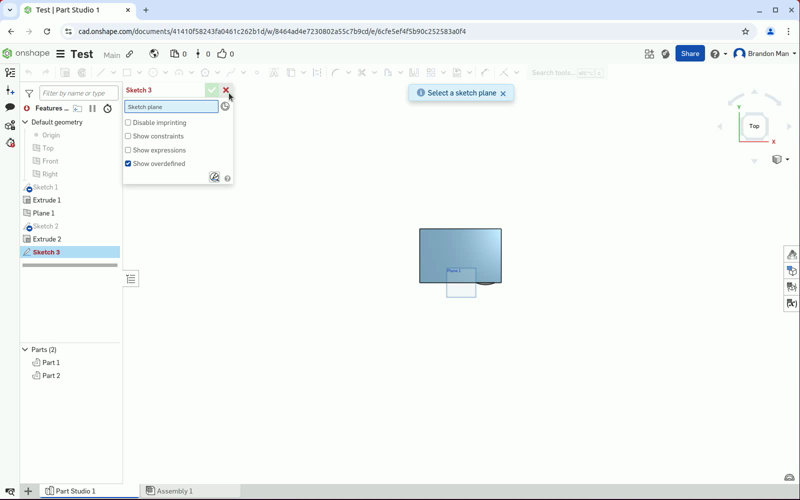
mouse_move(73, 215)
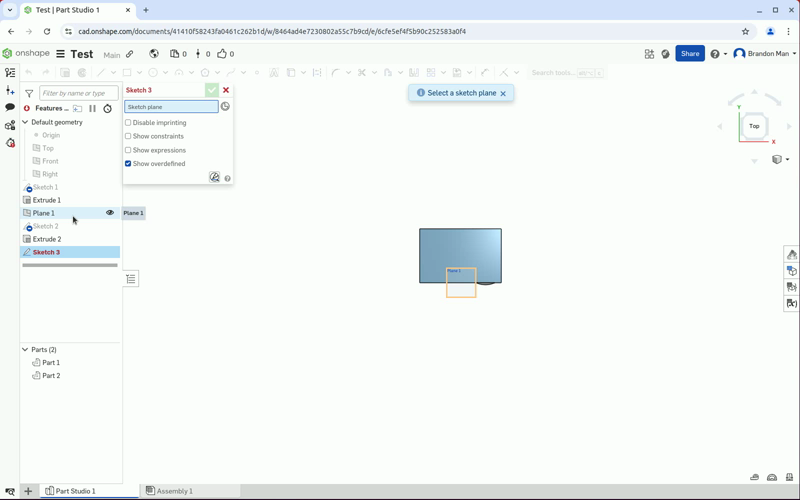
click(73, 215)
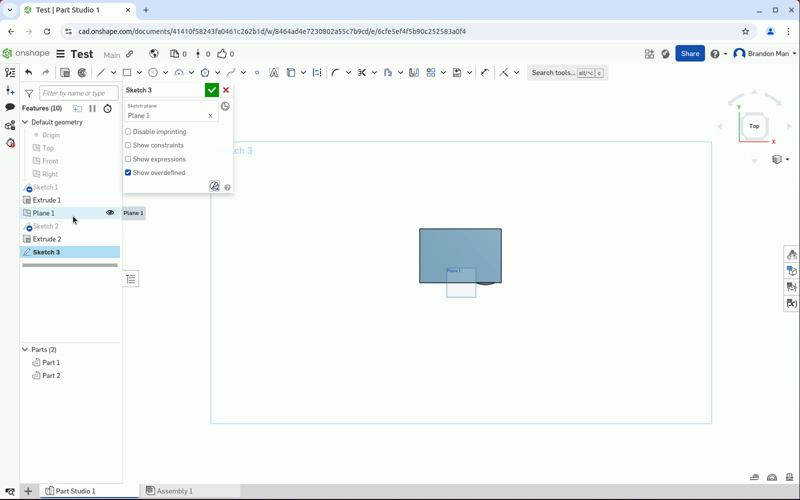
mouse_move(73, 352)
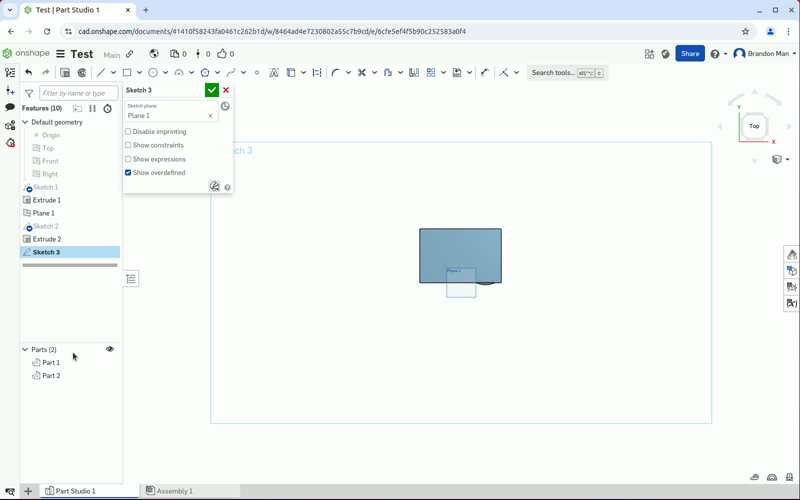
key(y)
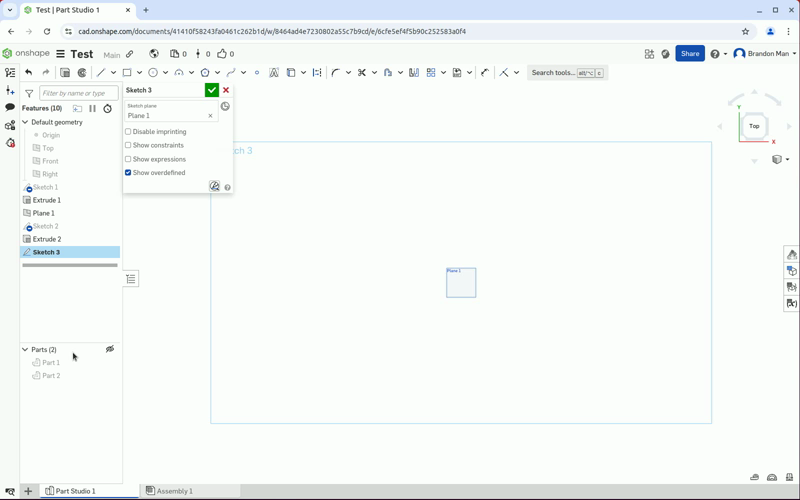
key(a)
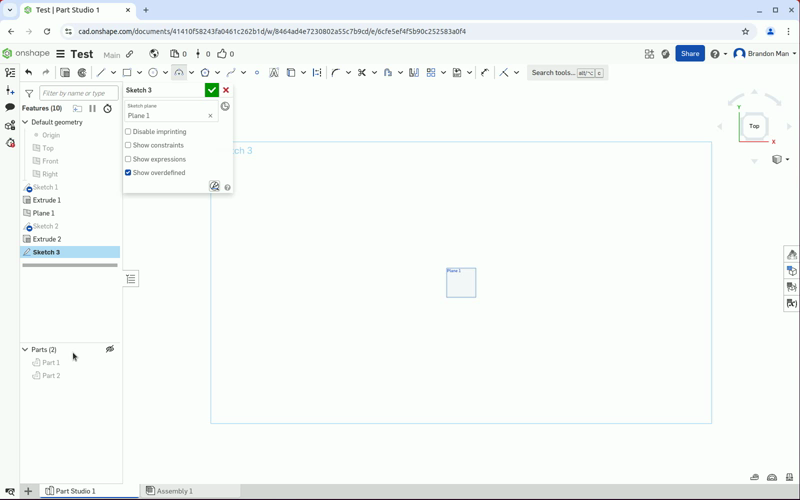
key_down(shift)
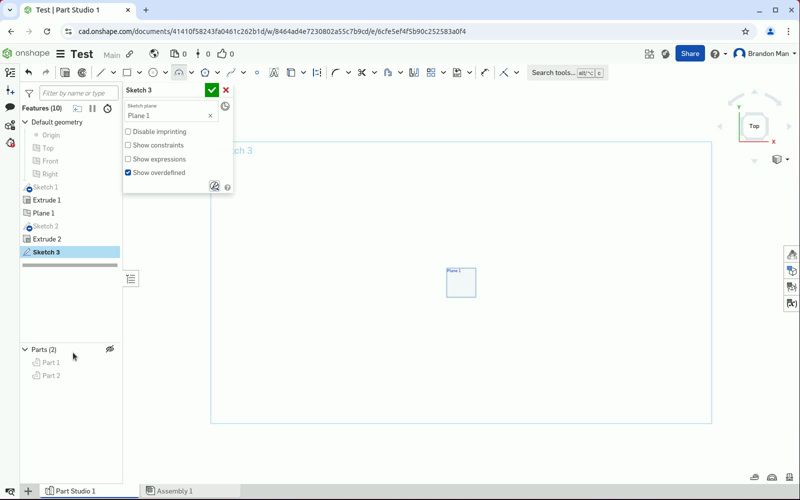
mouse_move(500, 279)
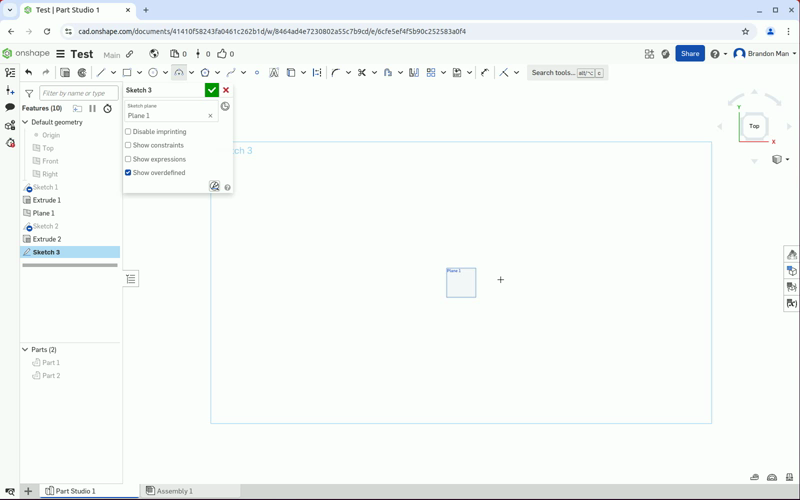
click(500, 279)
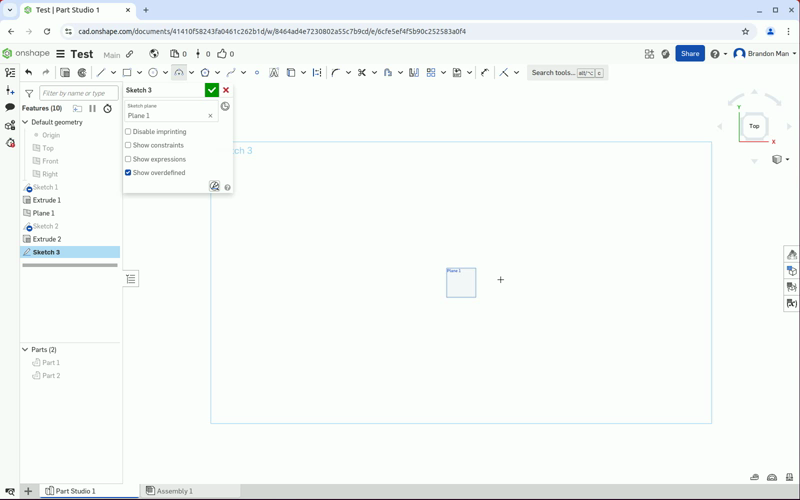
key_up(shift)
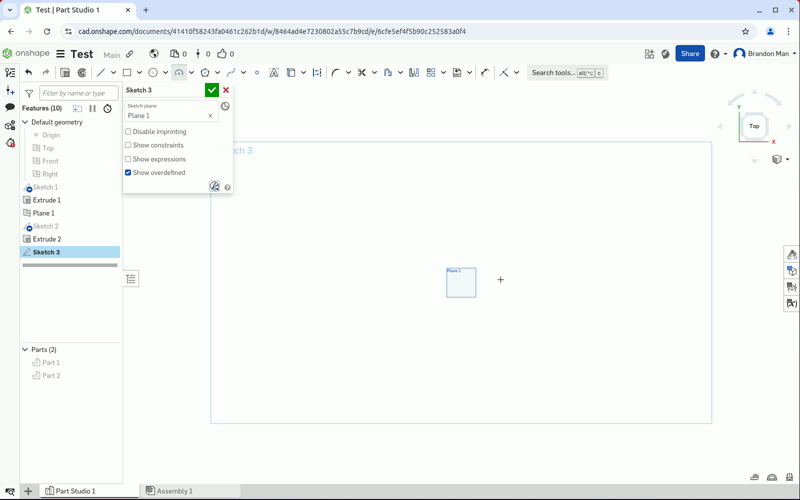
key_down(shift)
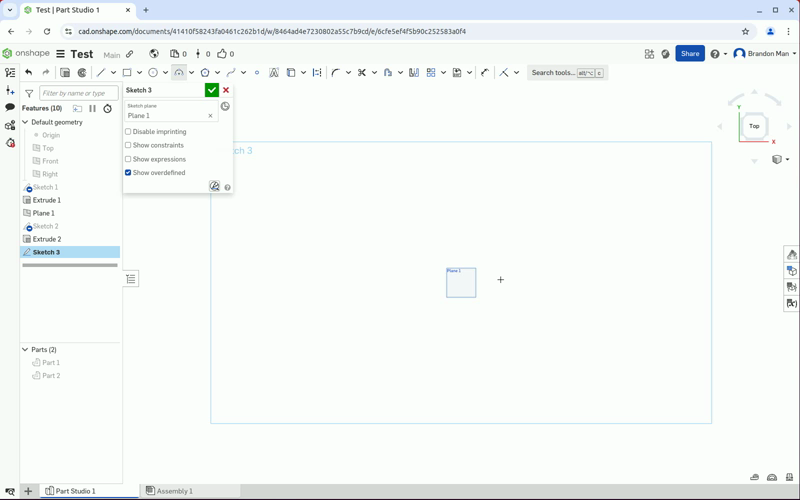
mouse_move(500, 241)
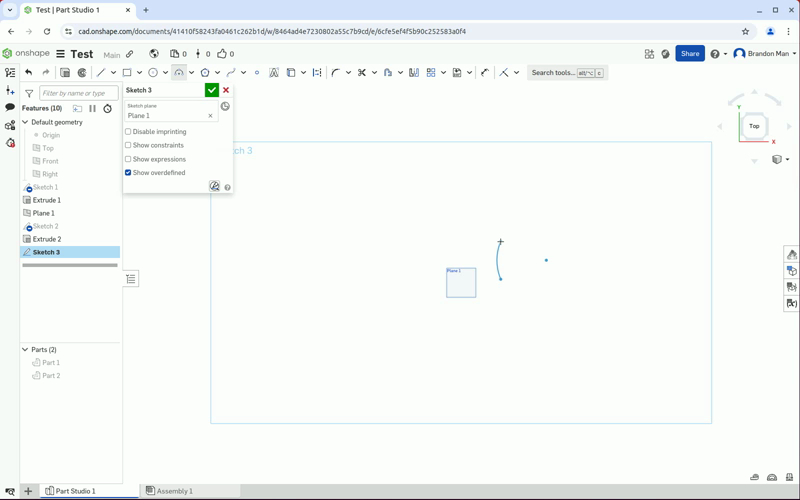
click(500, 241)
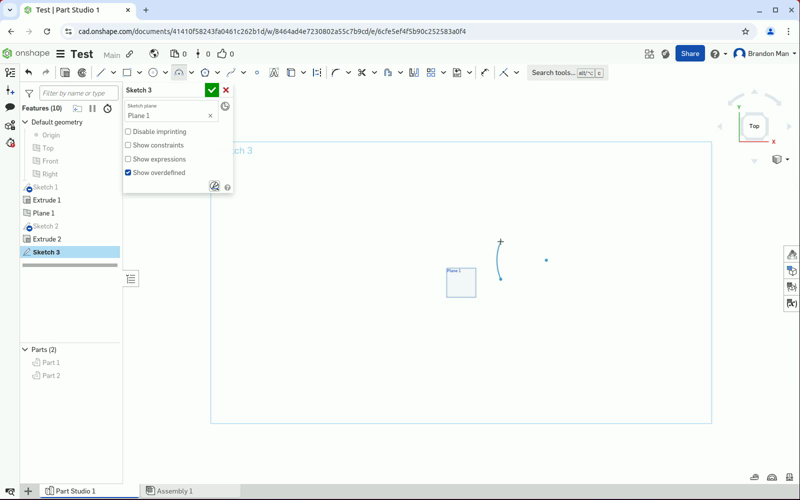
mouse_move(509, 260)
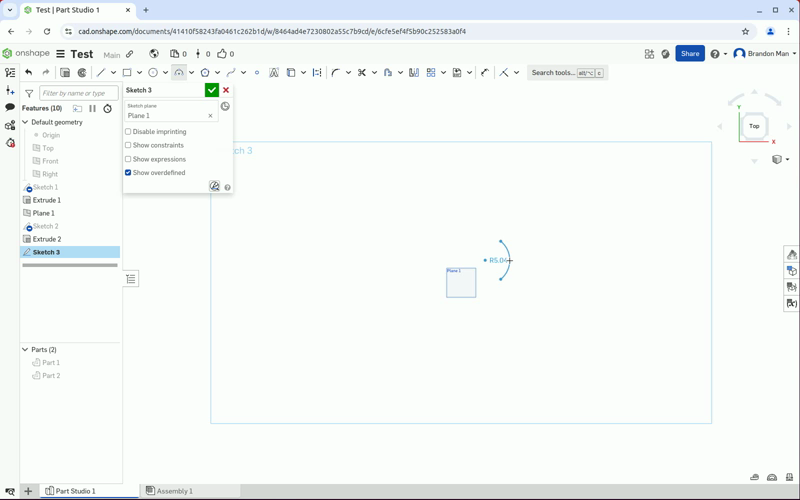
click(509, 260)
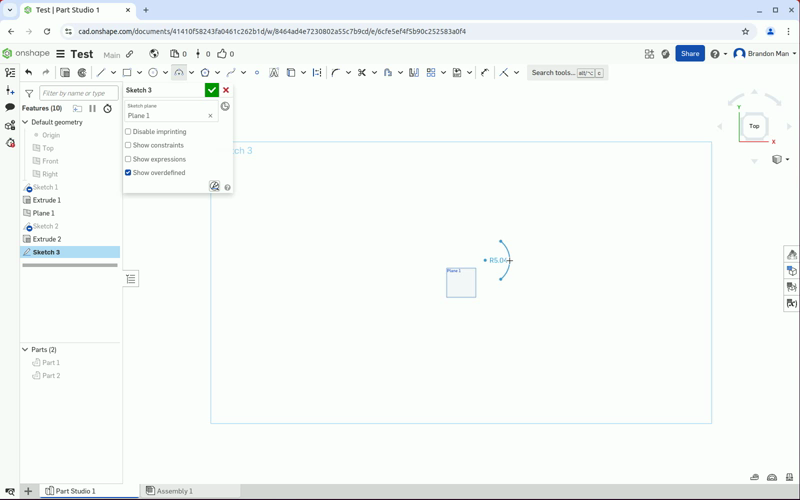
key_up(shift)
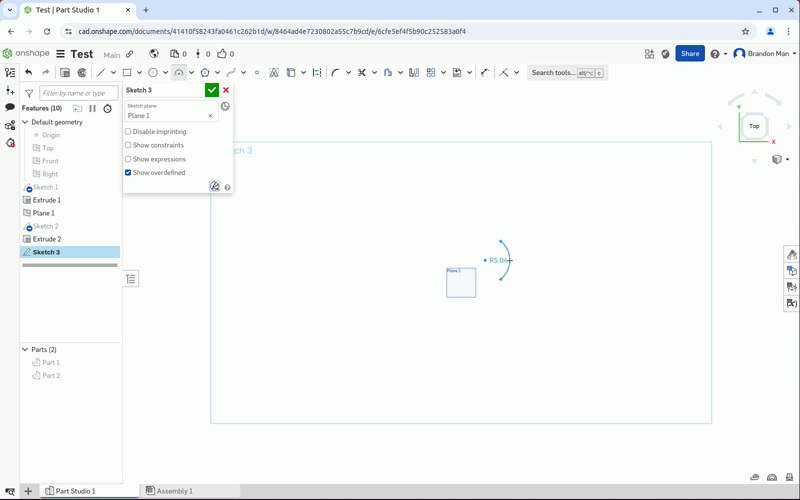
key(esc)
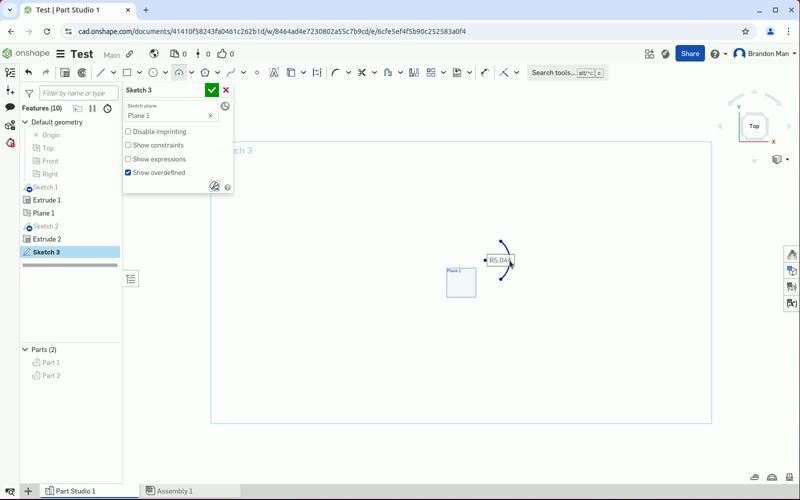
key(l)
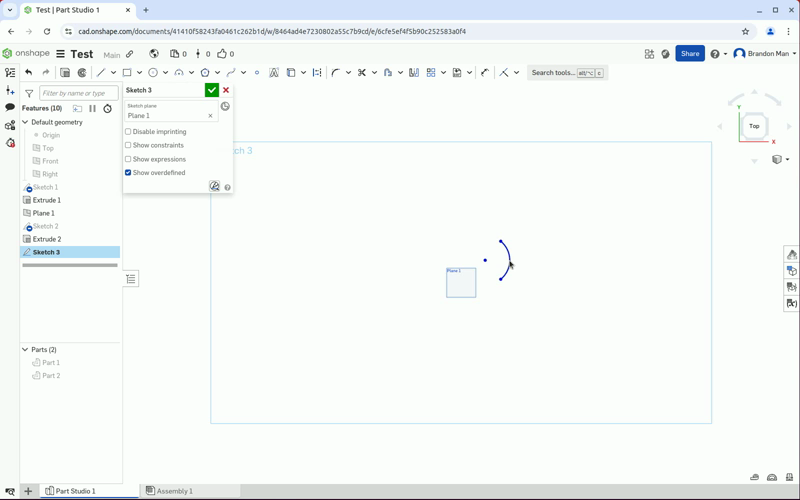
mouse_move(500, 241)
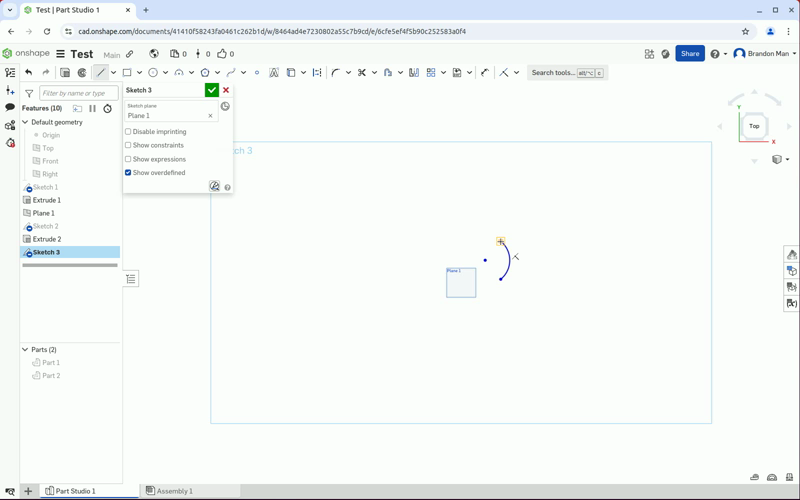
click(500, 241)
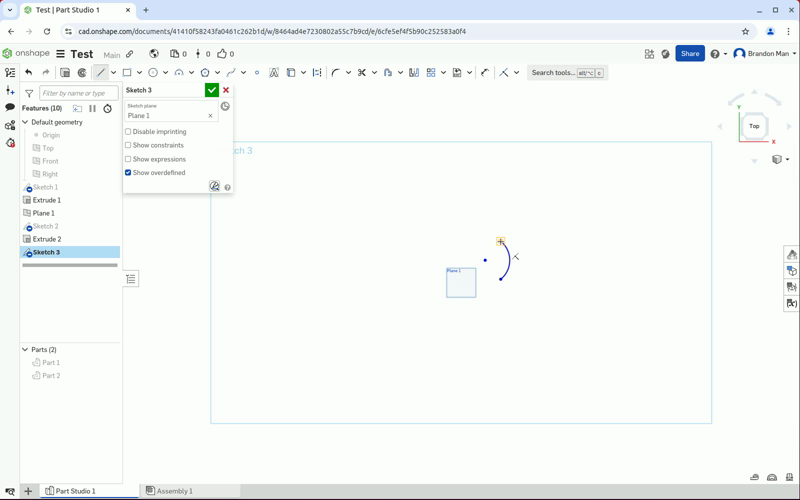
mouse_move(530, 241)
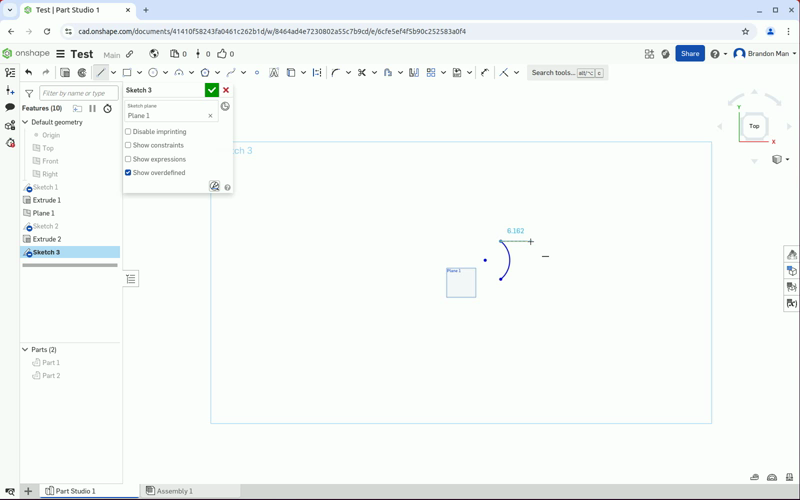
key_down(shift)
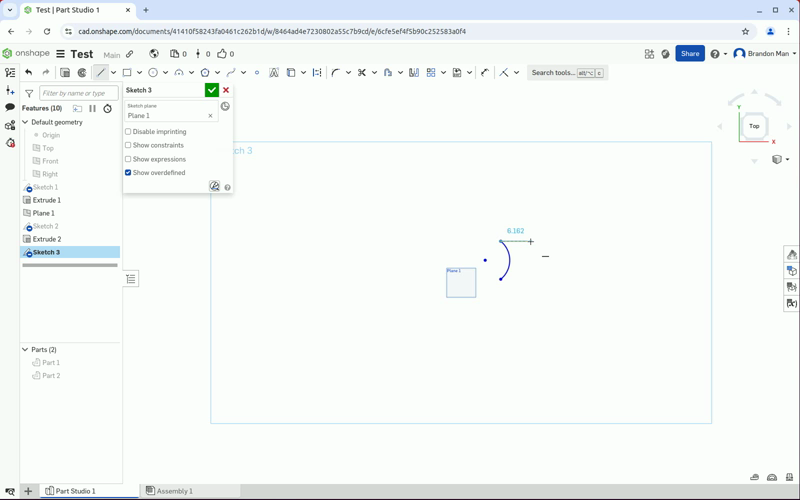
mouse_move(500, 279)
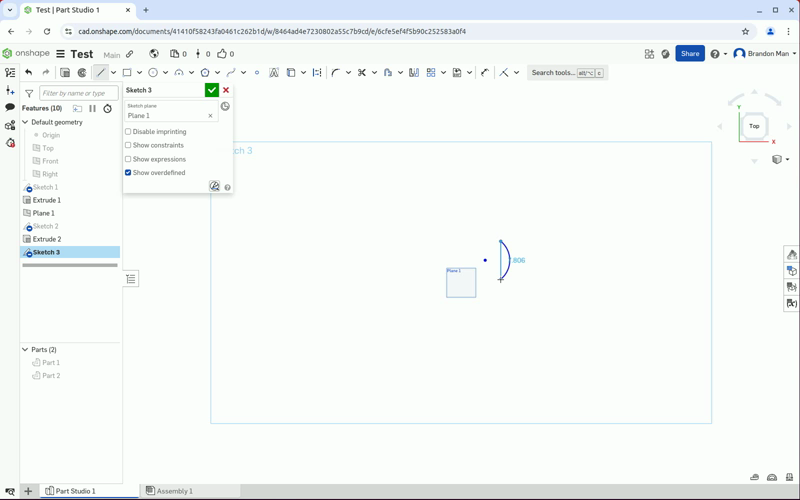
key_up(shift)
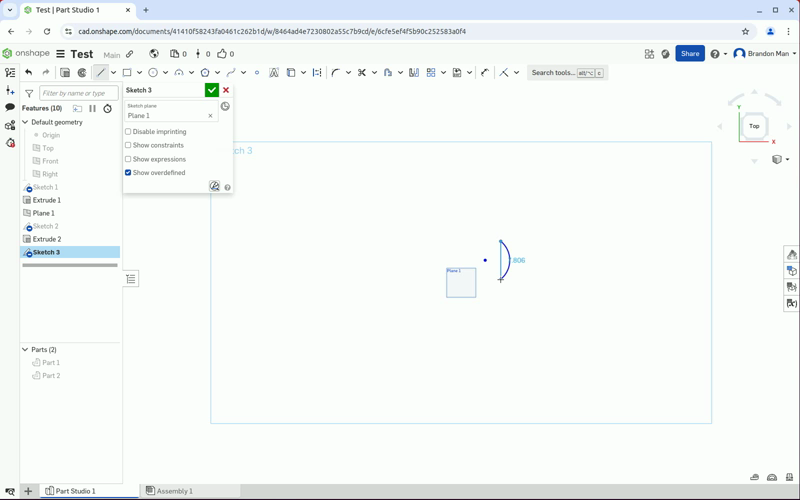
click(500, 279)
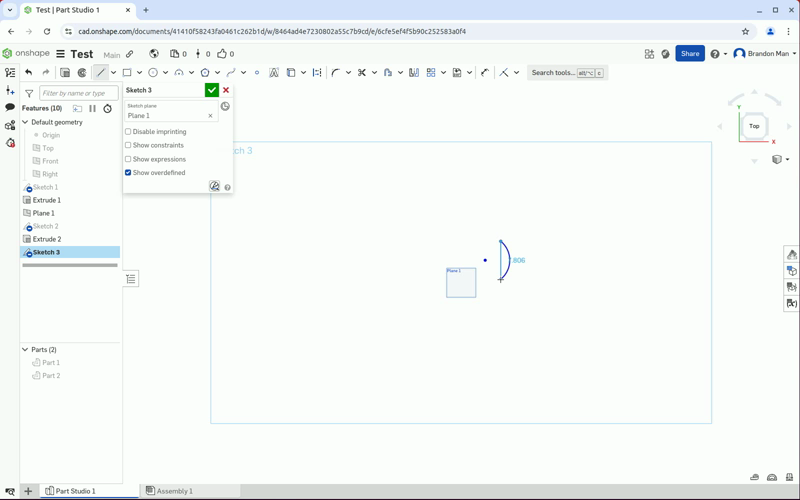
key(esc)
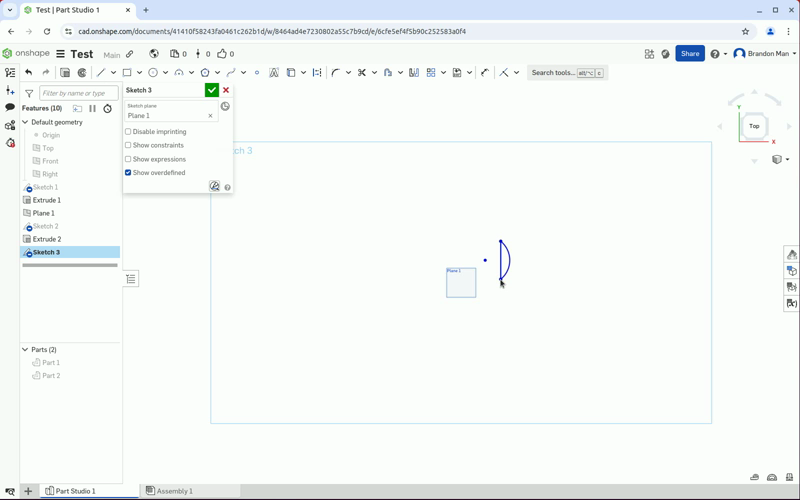
mouse_move(500, 253)
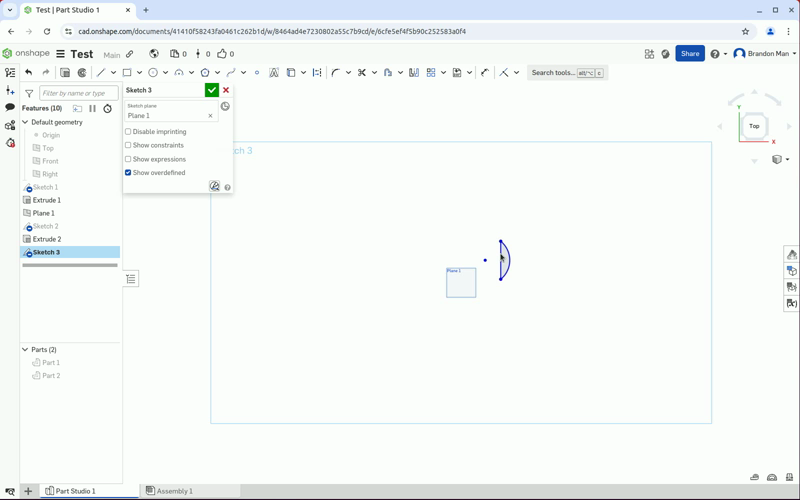
scroll(6)
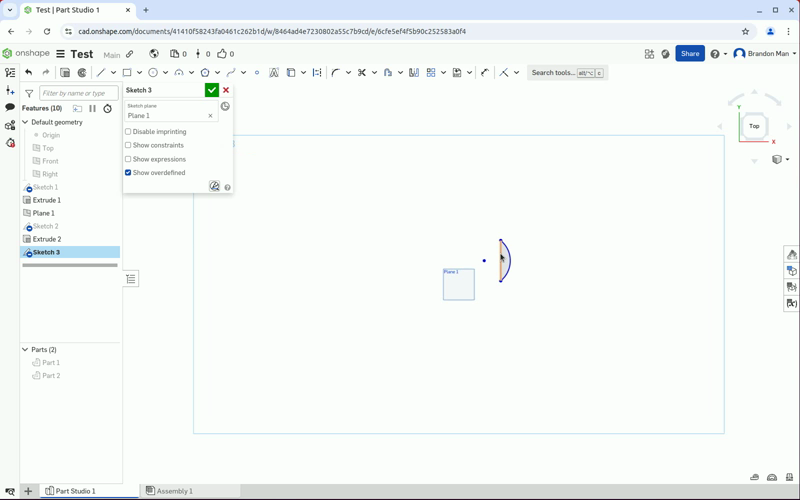
scroll(6)
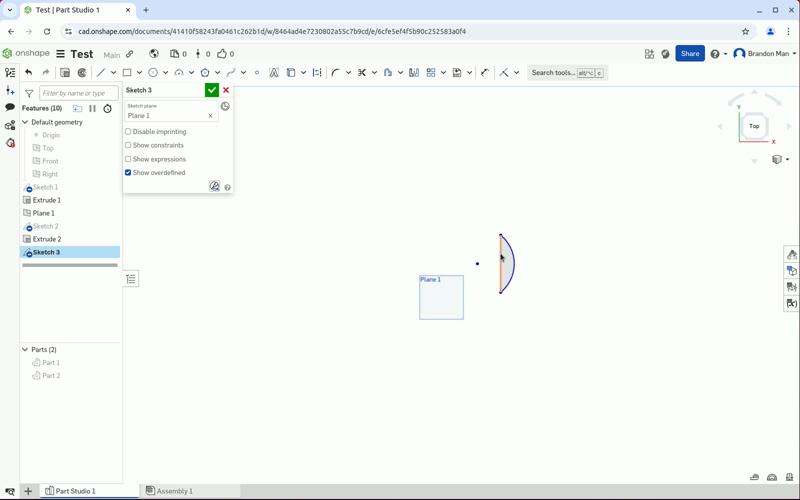
scroll(6)
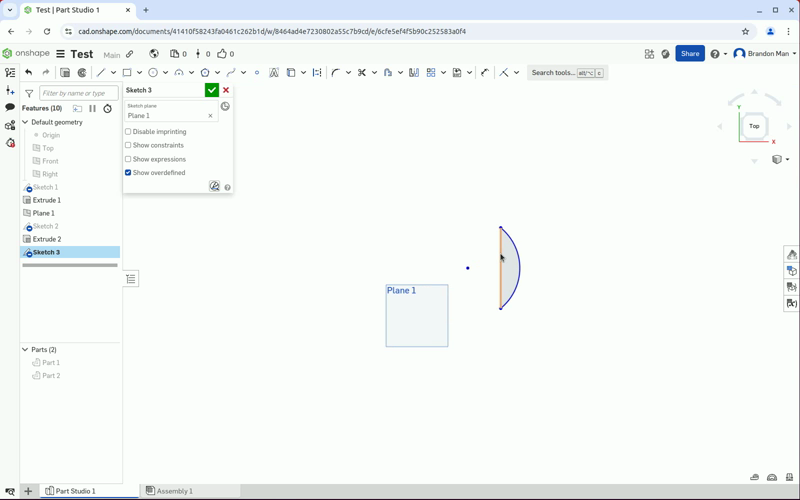
scroll(6)
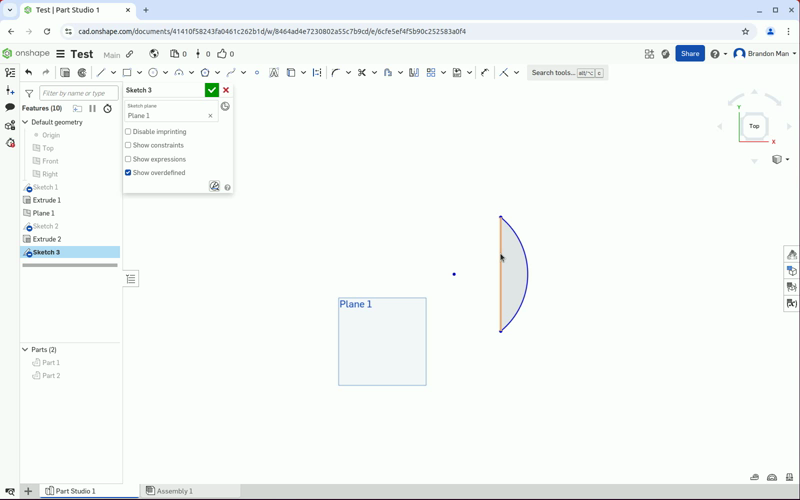
scroll(6)
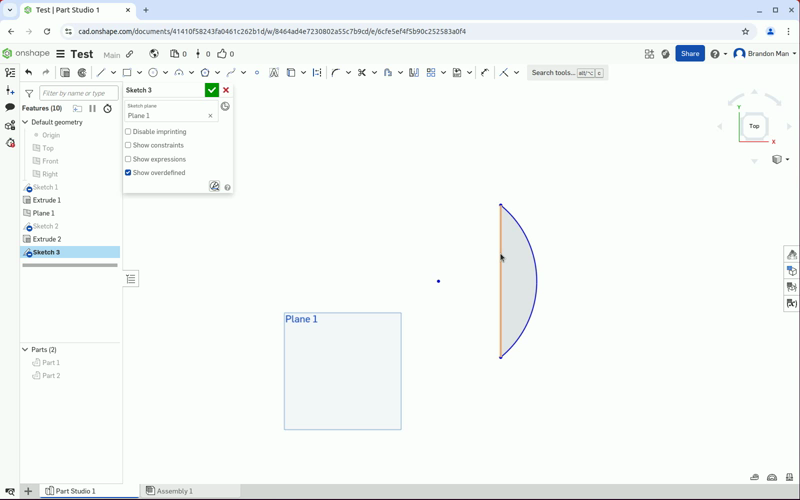
scroll(6)
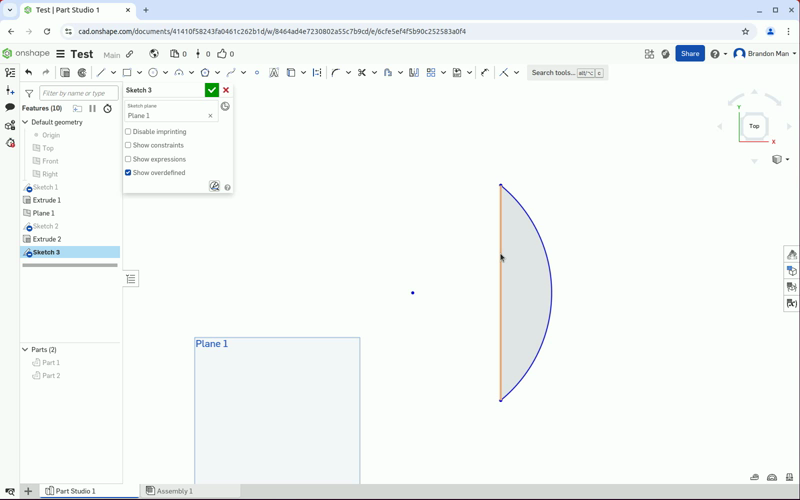
scroll(6)
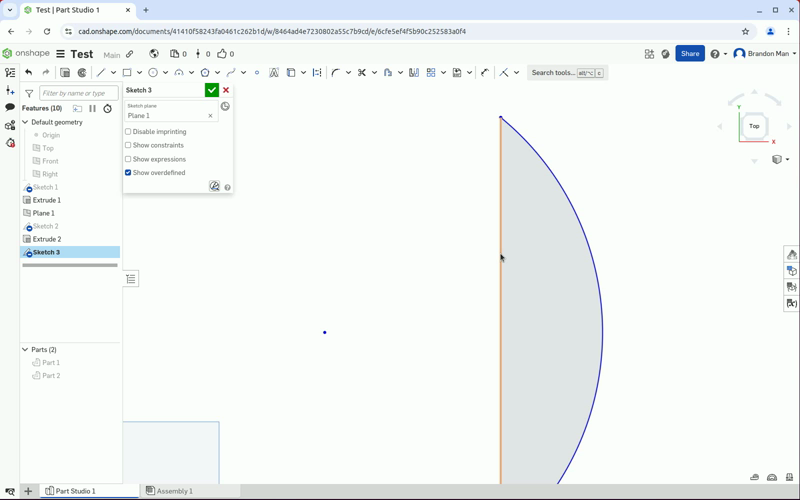
click(500, 253)
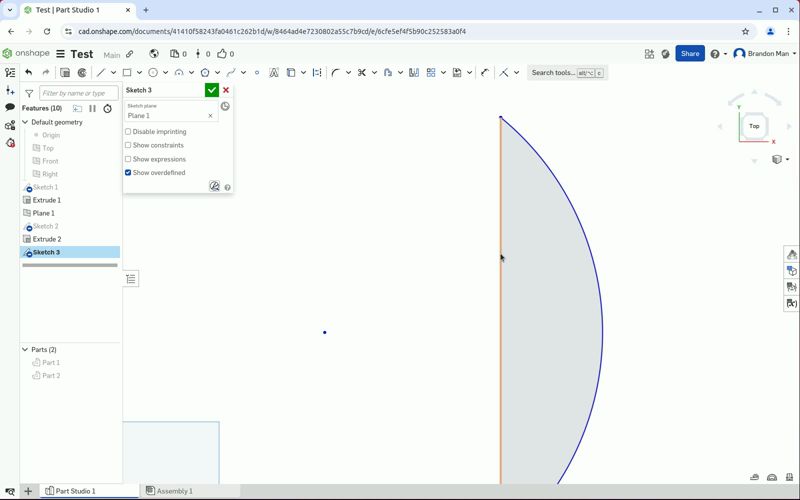
scroll(-6)
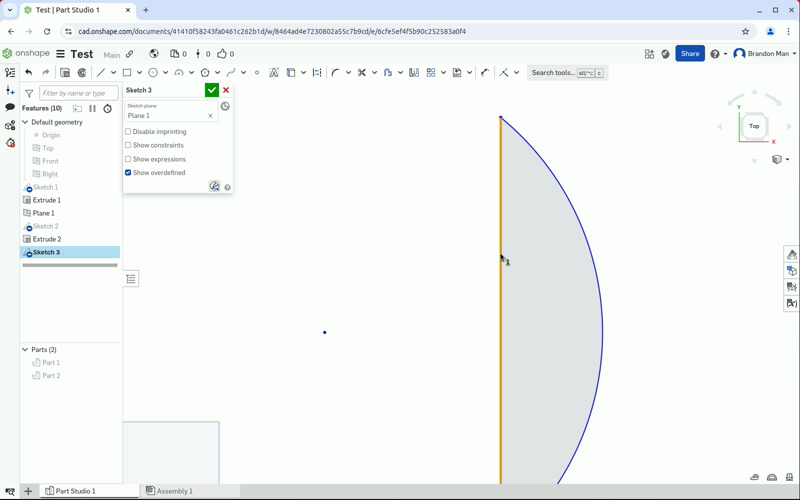
scroll(-6)
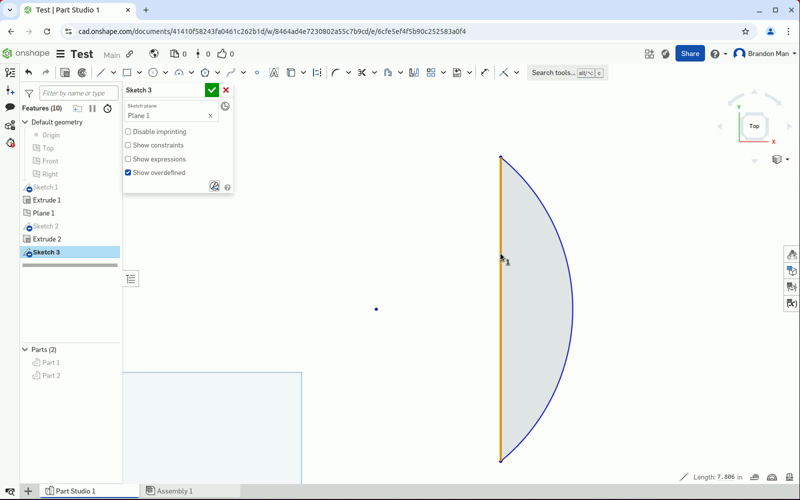
scroll(-6)
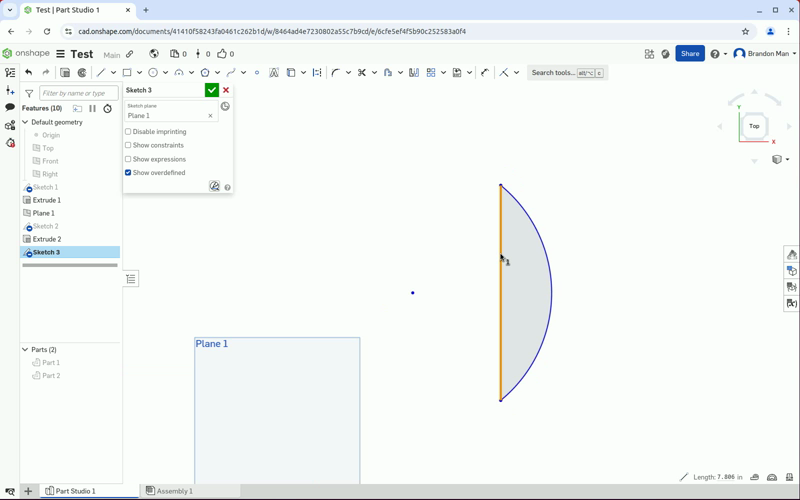
scroll(-6)
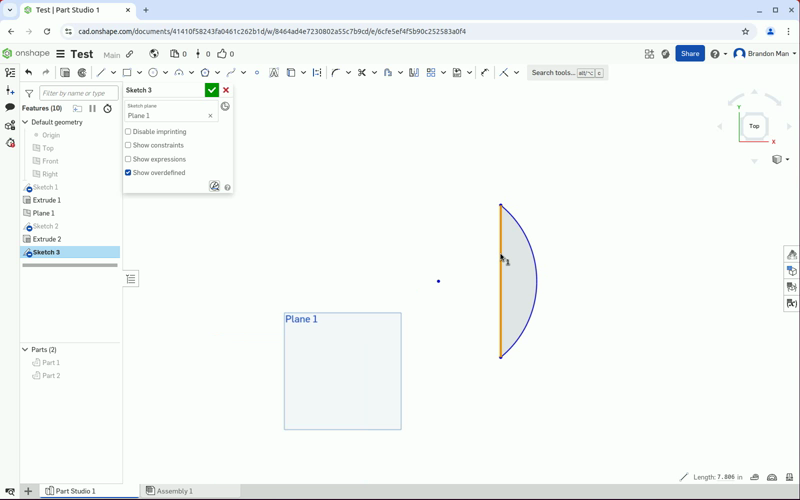
scroll(-6)
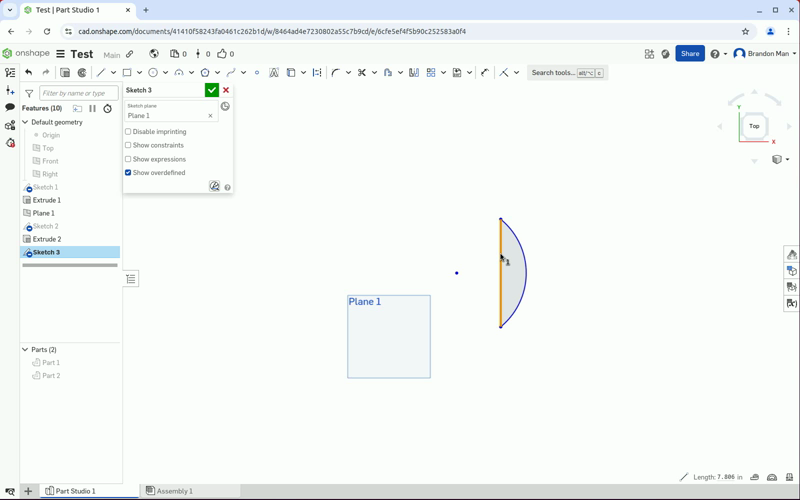
scroll(-6)
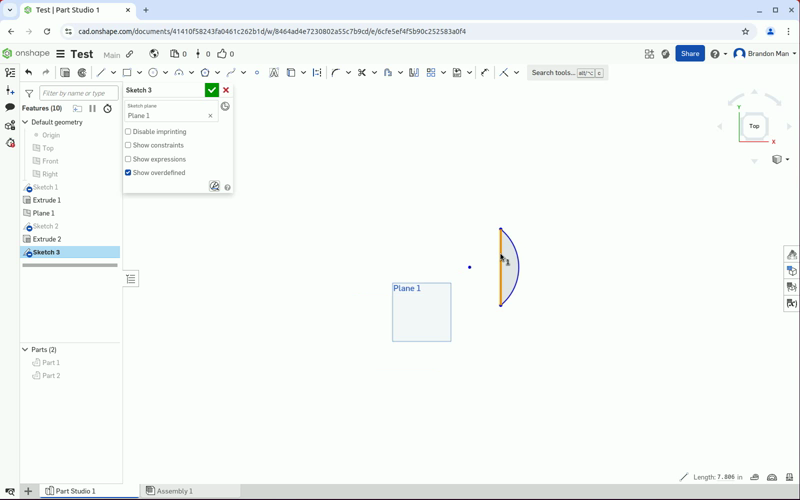
scroll(-6)
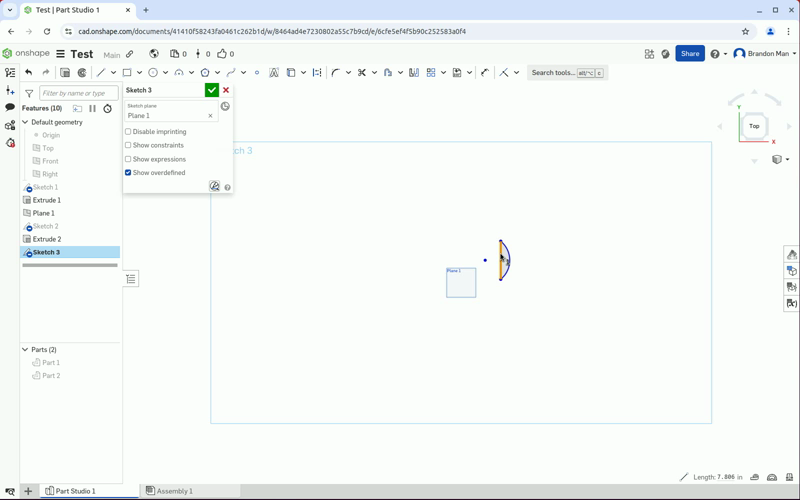
mouse_move(73, 352)
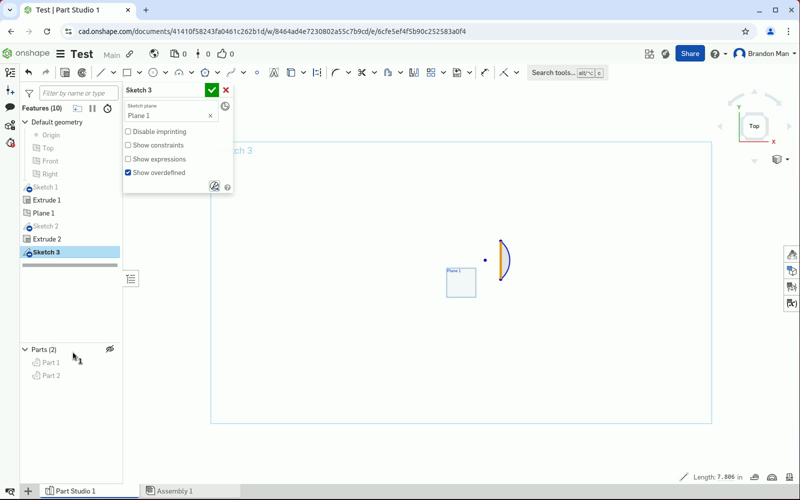
key(shift+y)
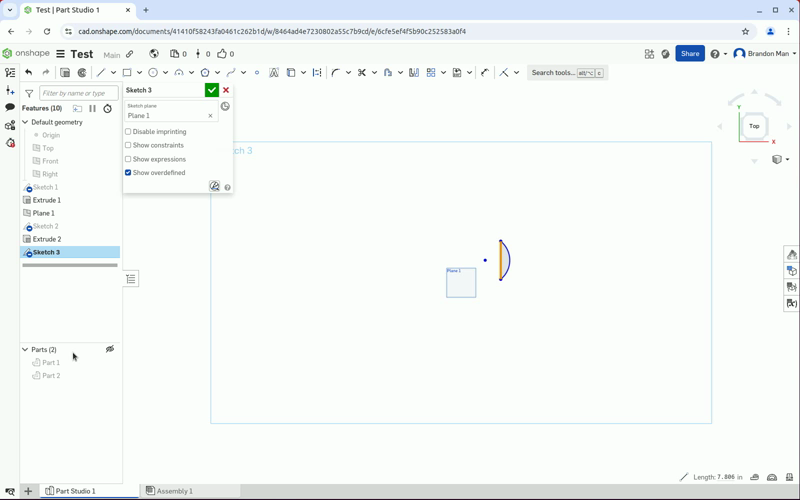
key(shift+e)
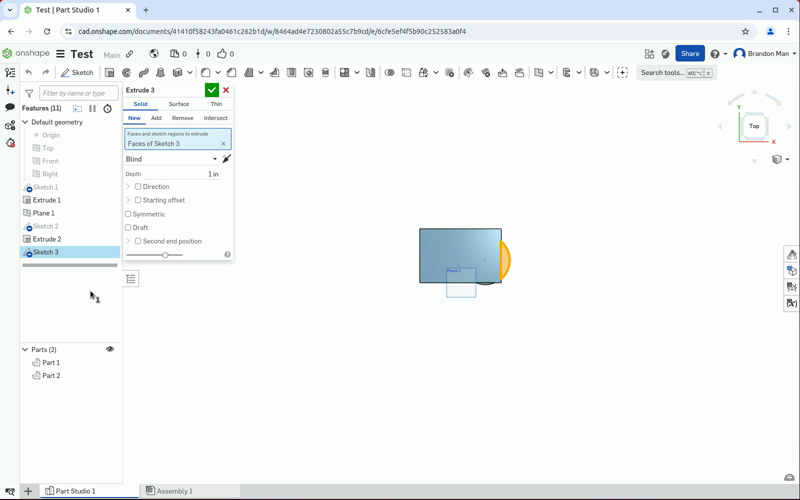
mouse_move(143, 106)
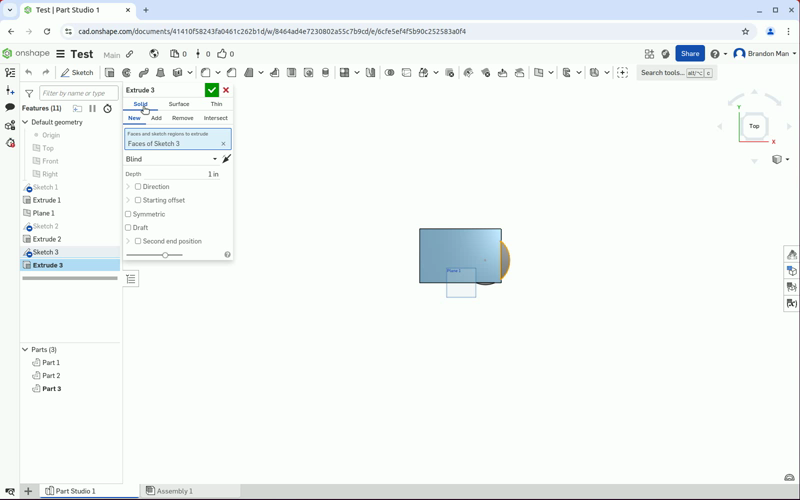
click(143, 106)
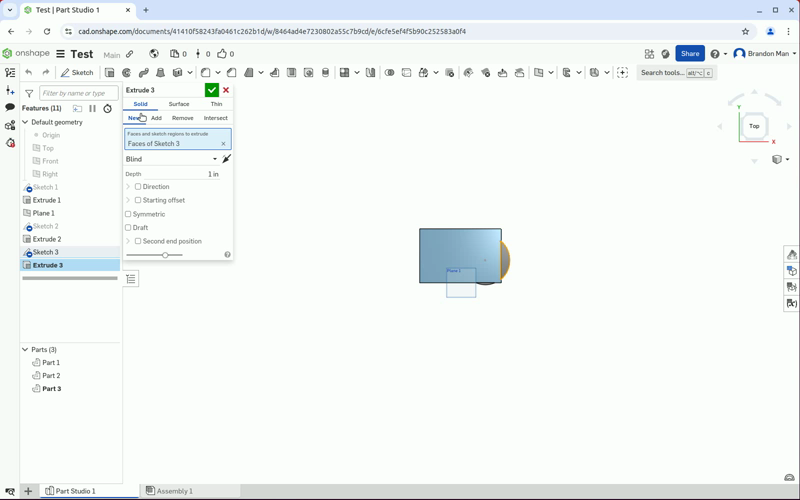
mouse_move(137, 120)
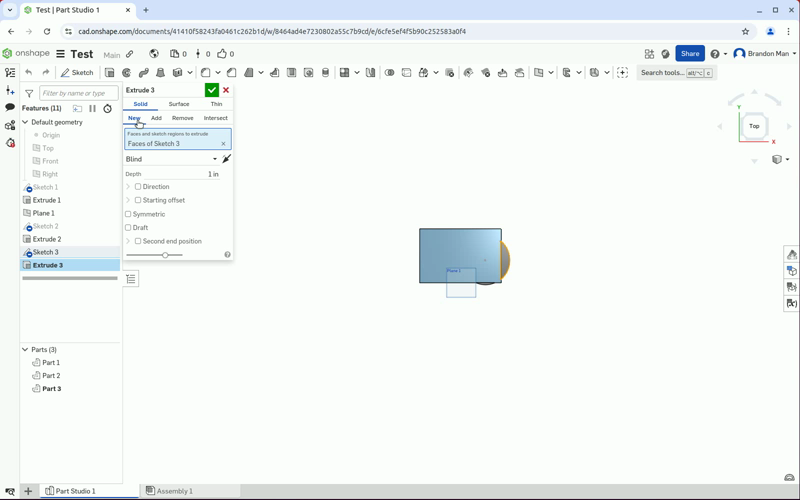
click(137, 120)
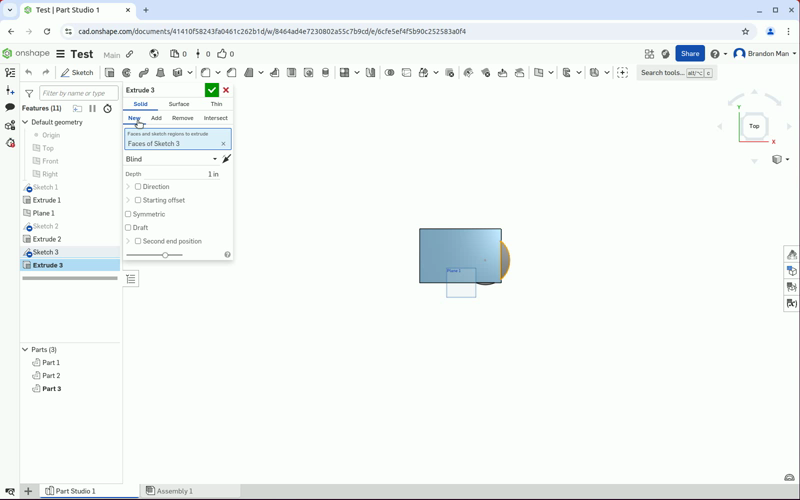
key(tab, 4)
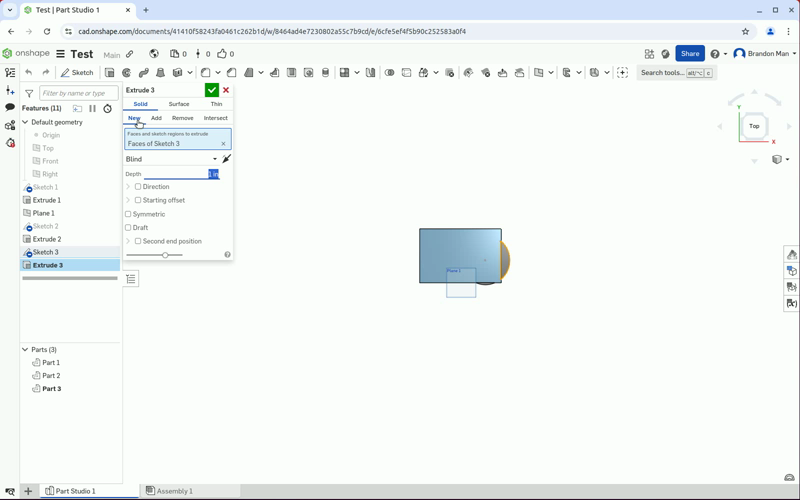
text(14.924)
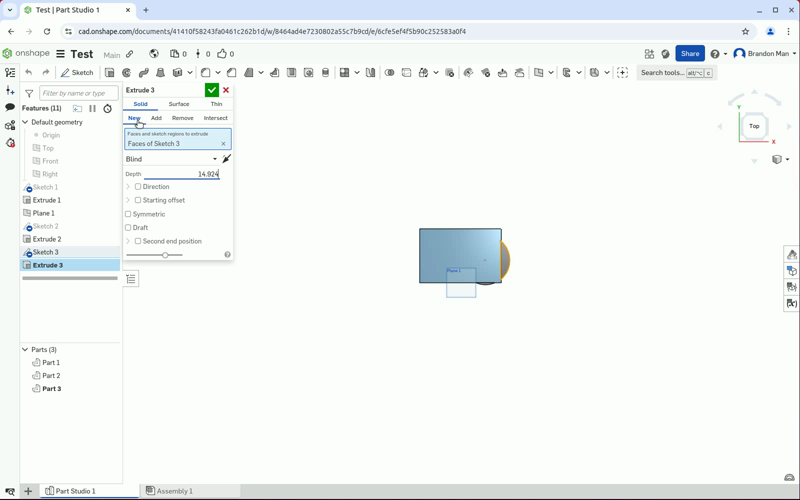
key(enter)
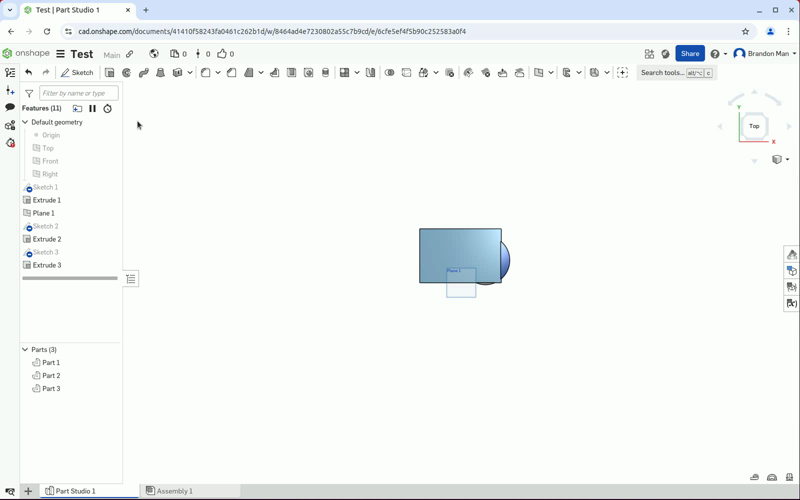
key(shift+h)
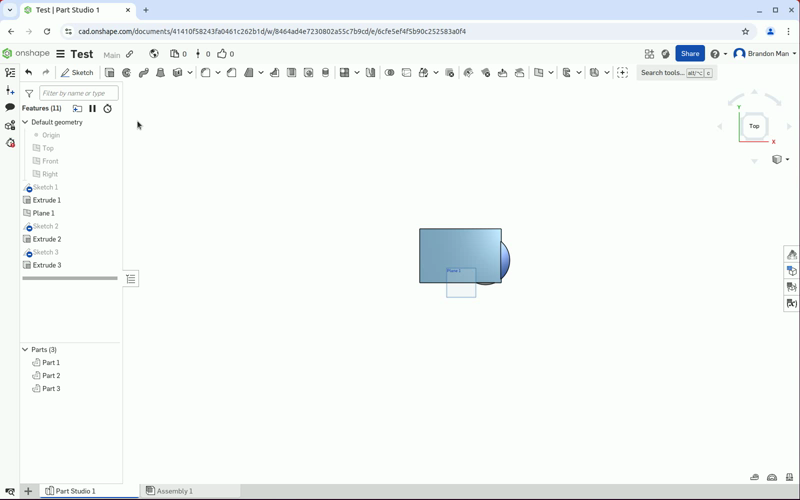
key(shift+h)
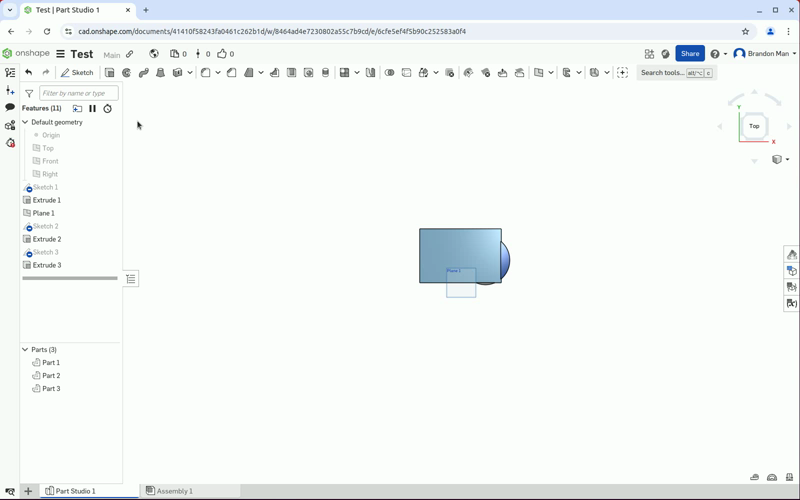
mouse_move(73, 189)
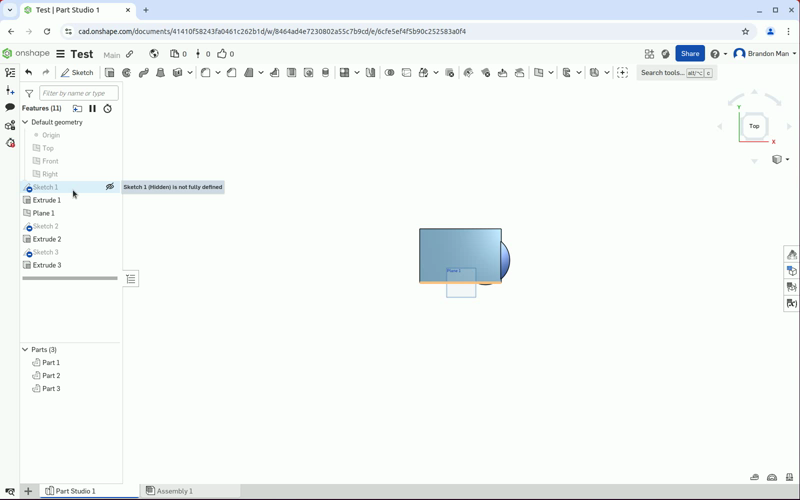
click(73, 189)
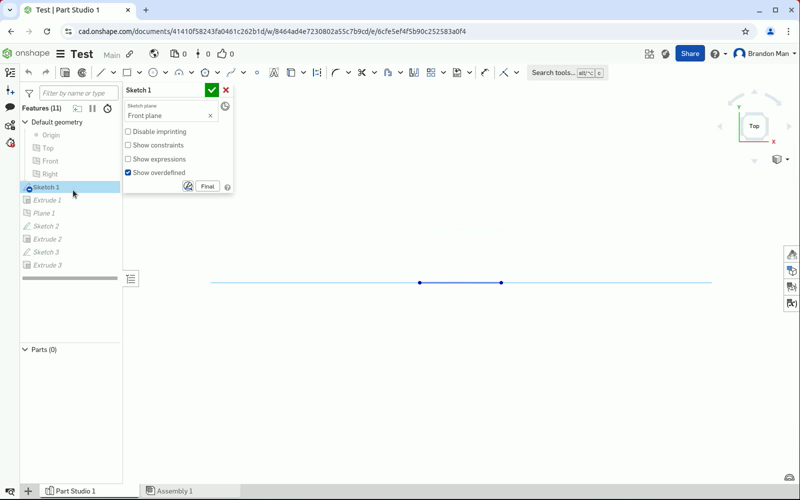
mouse_move(229, 92)
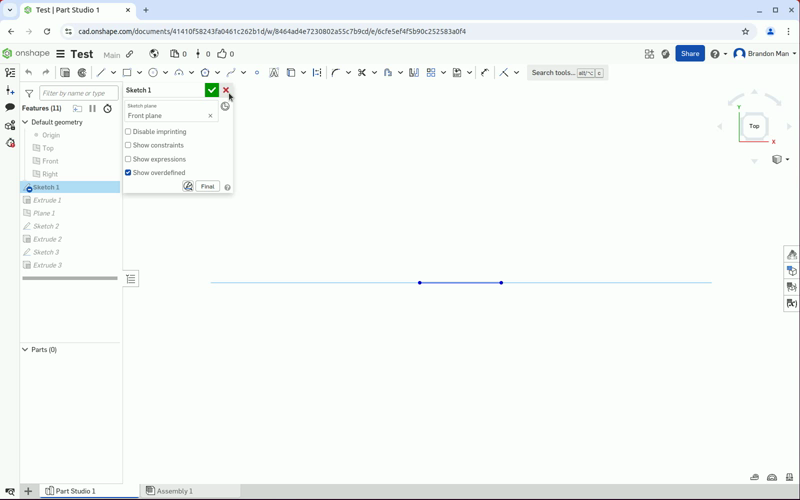
click(229, 92)
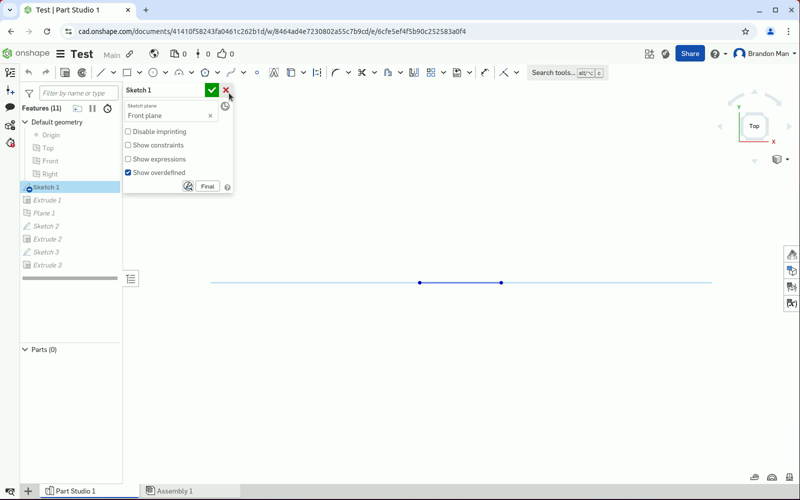
key(shift+s)
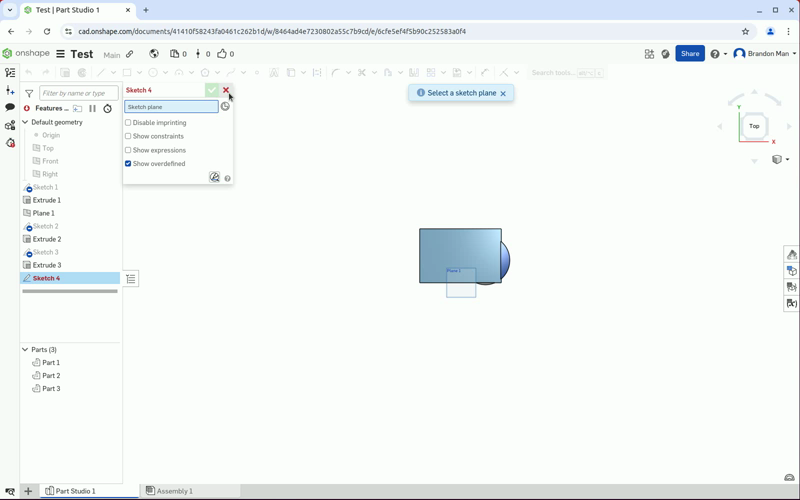
mouse_move(73, 215)
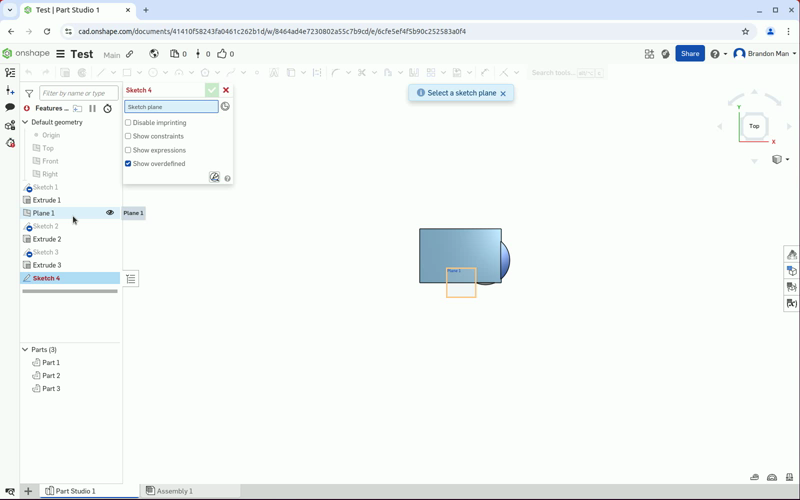
click(73, 215)
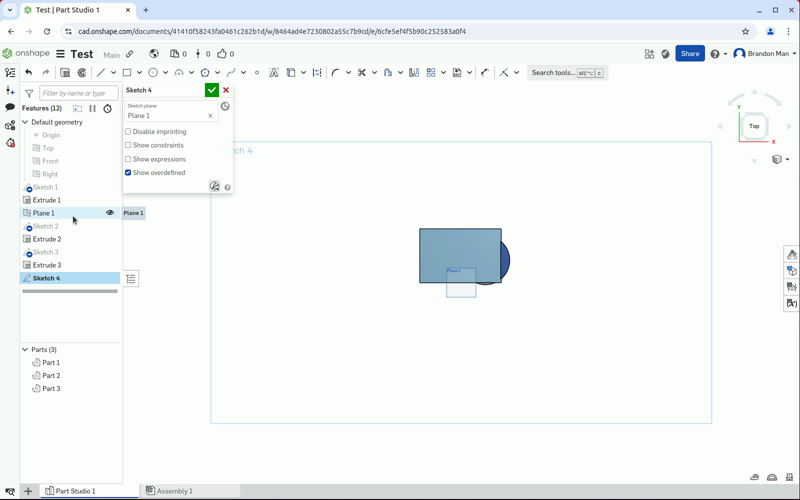
mouse_move(73, 352)
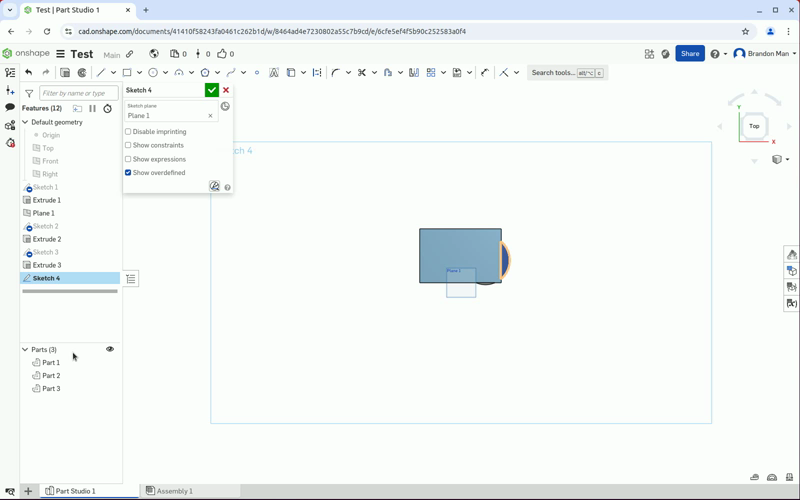
key(y)
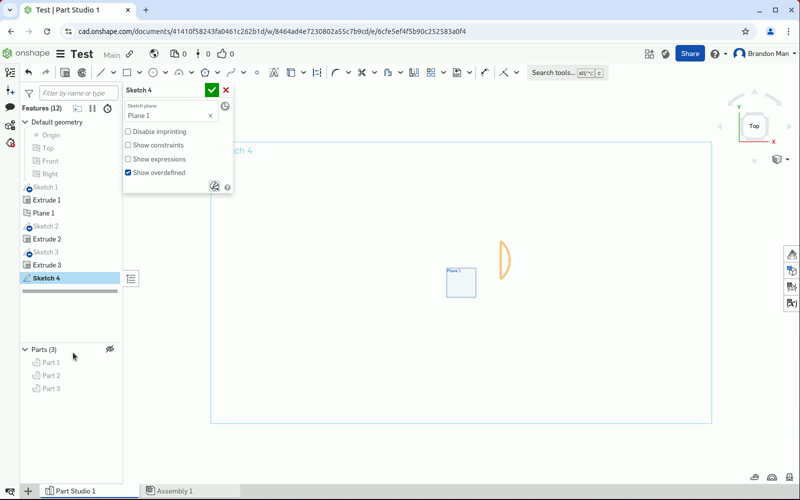
key(l)
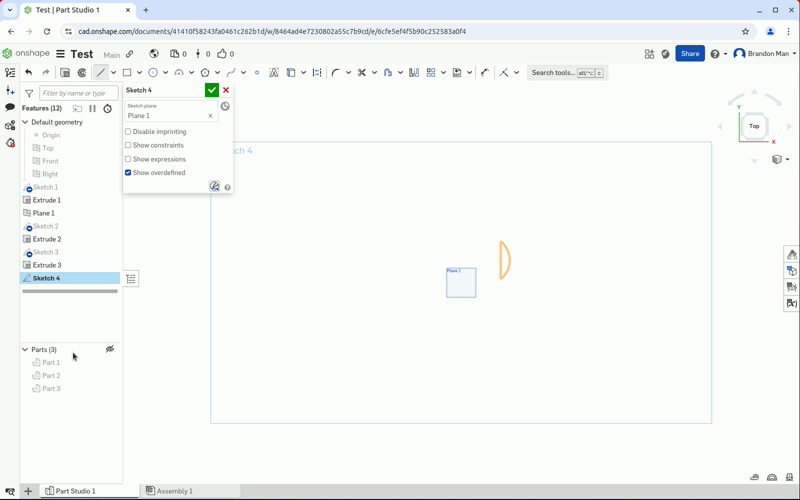
key_down(shift)
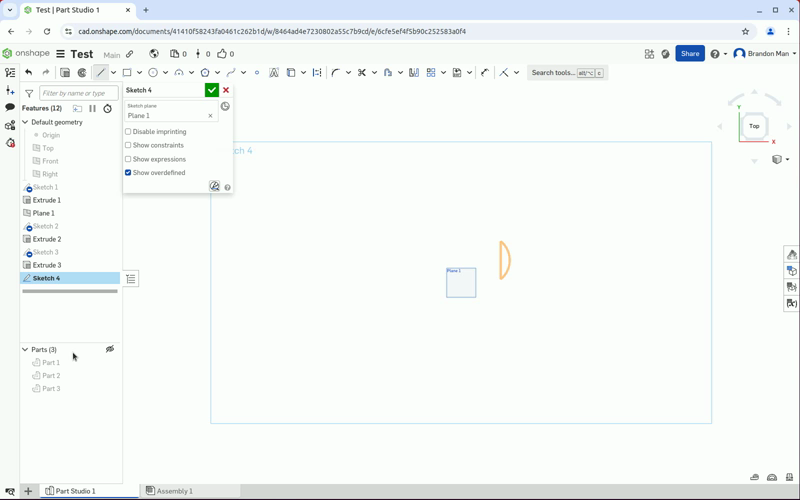
mouse_move(476, 282)
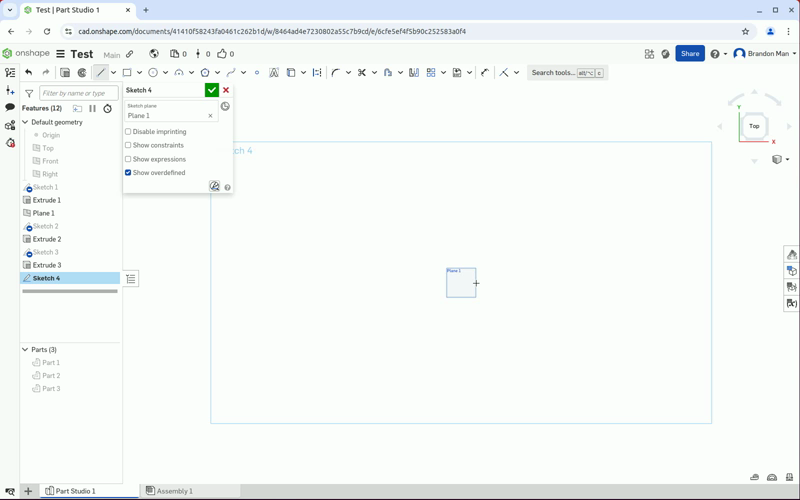
click(476, 282)
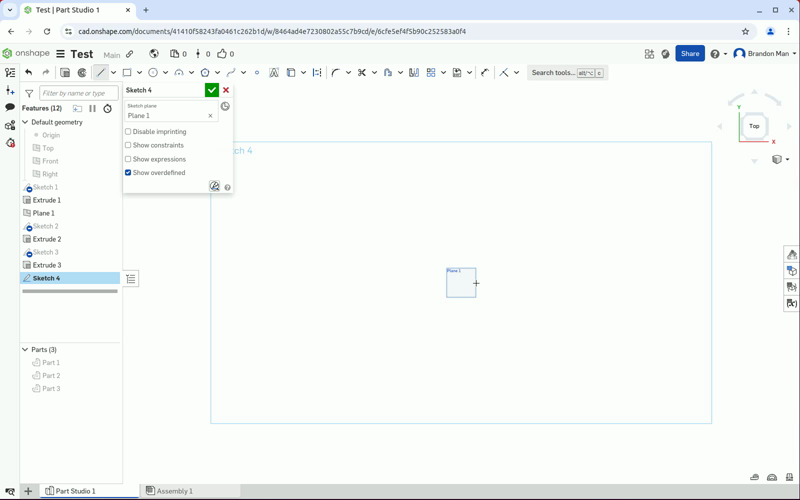
key_up(shift)
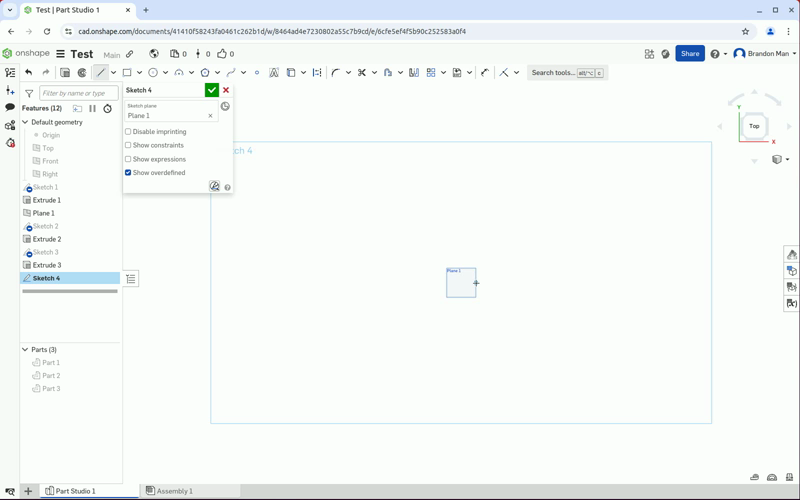
key_down(shift)
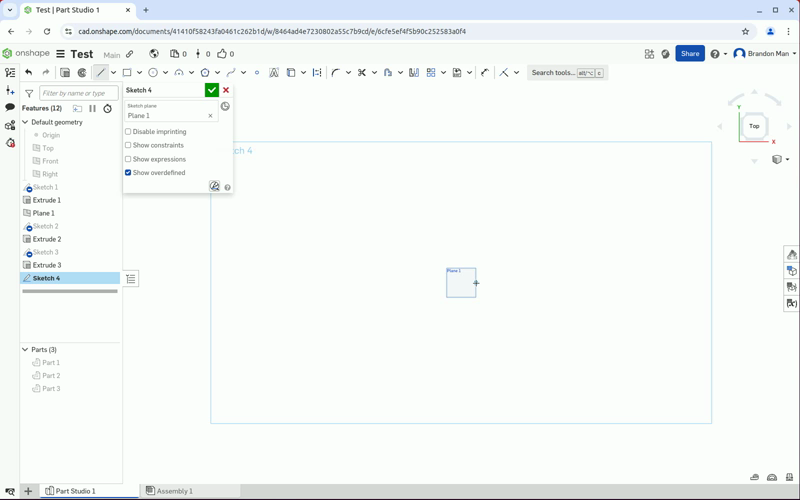
mouse_move(506, 282)
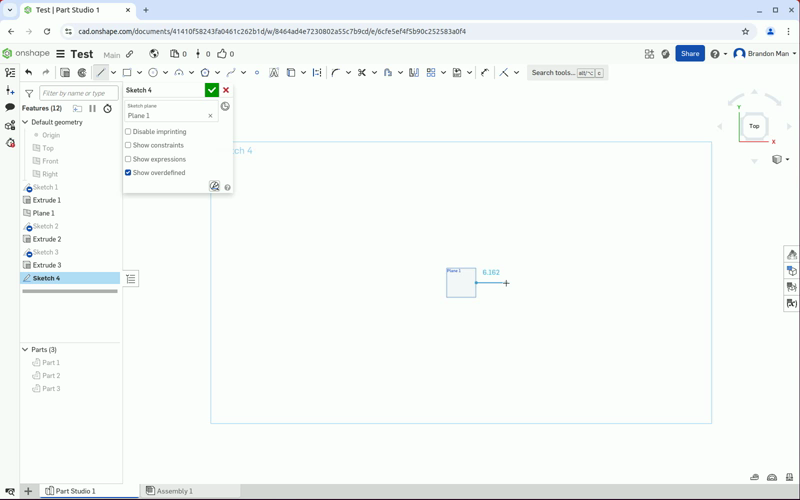
mouse_move(493, 282)
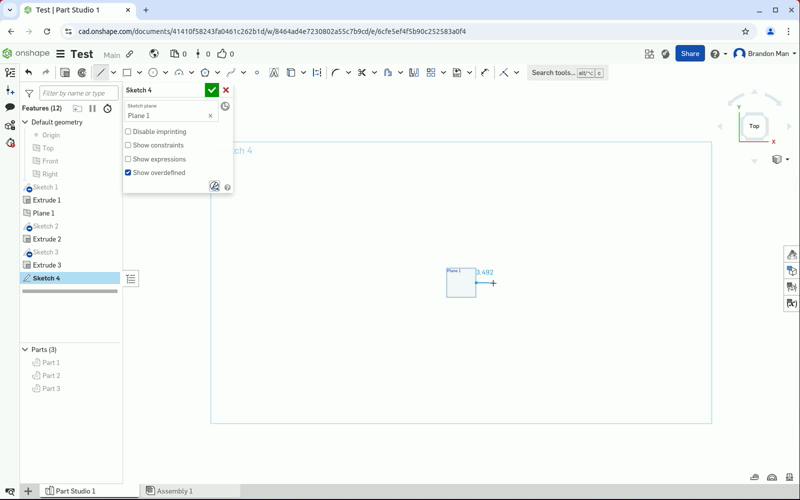
click(493, 282)
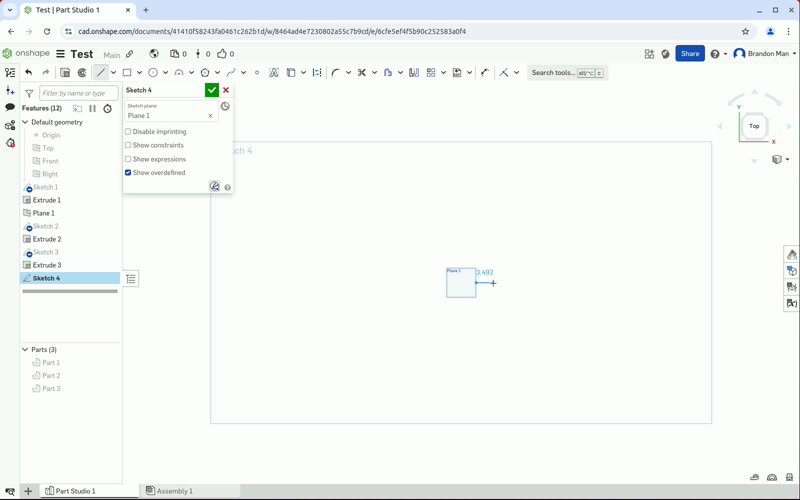
key_up(shift)
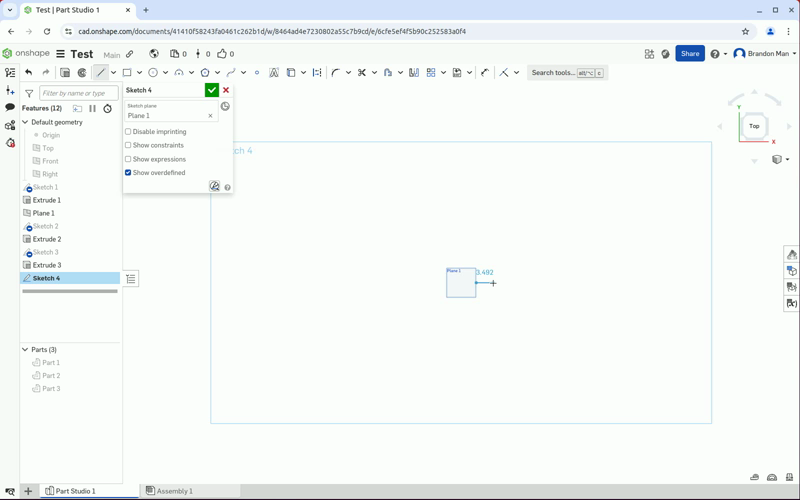
key(esc)
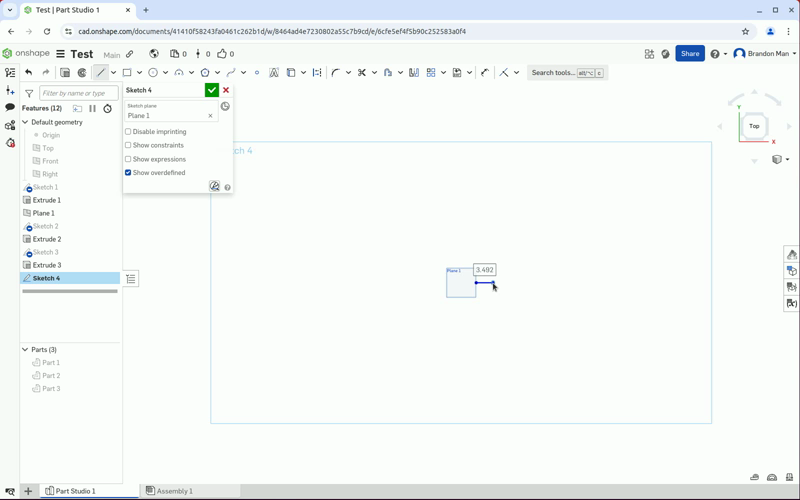
key(a)
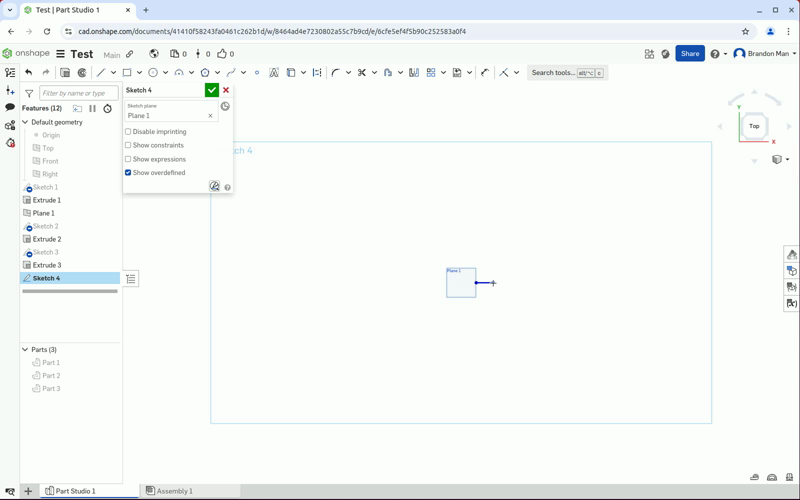
mouse_move(493, 282)
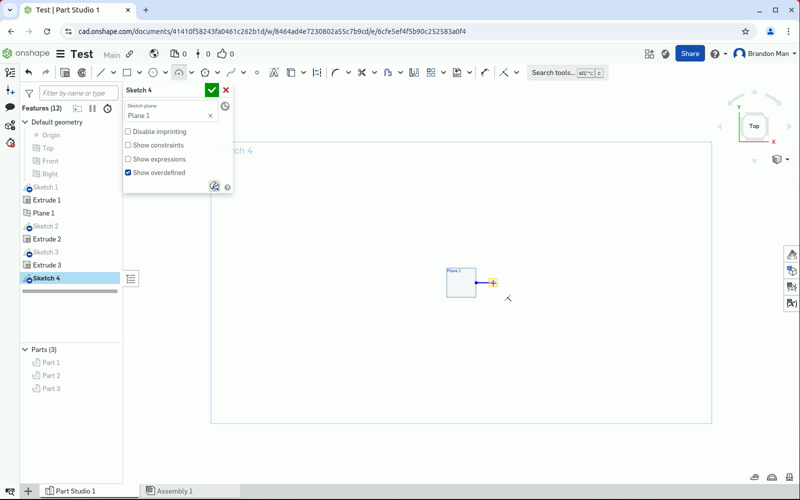
click(493, 282)
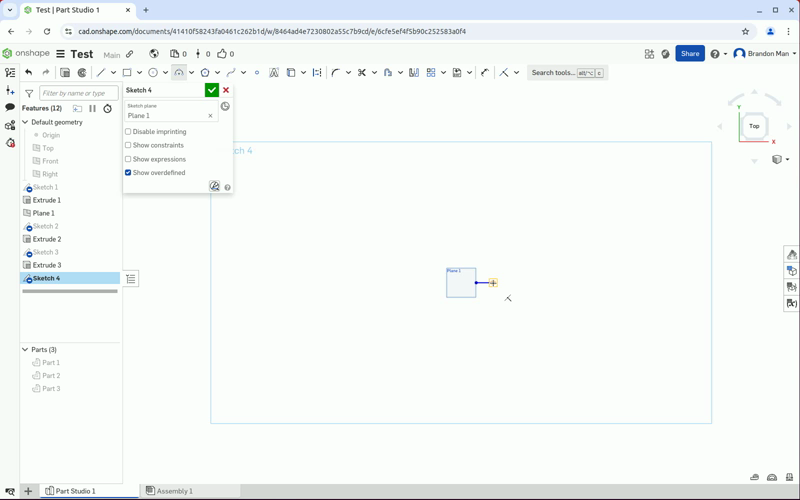
key_down(shift)
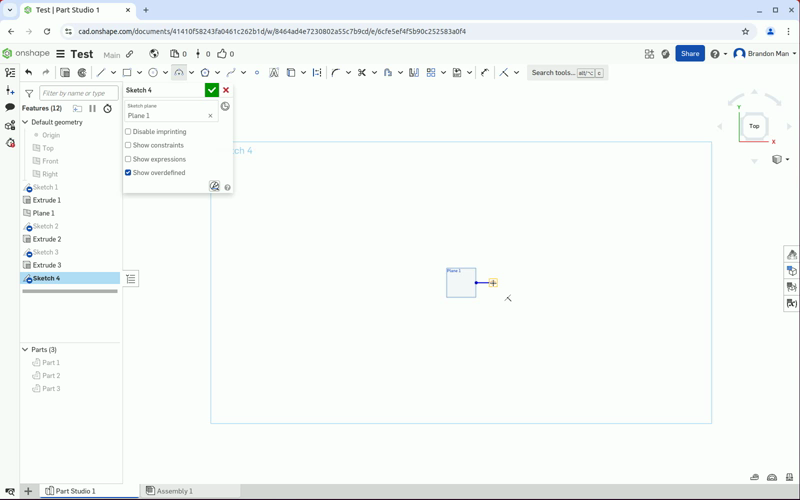
mouse_move(500, 279)
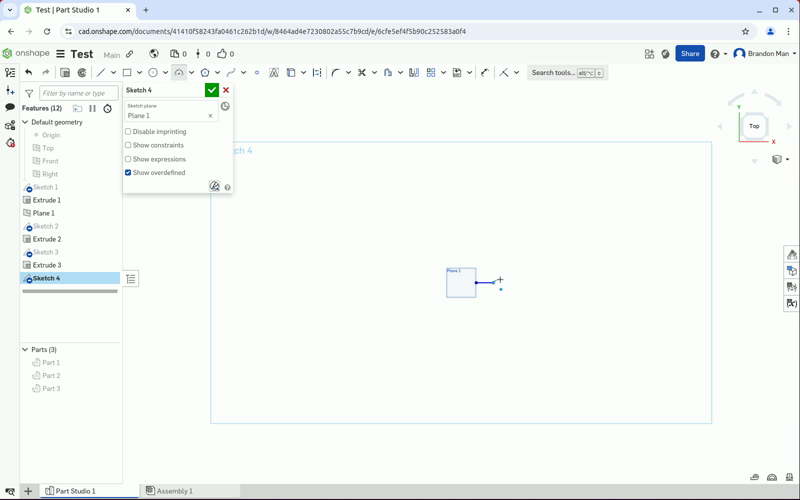
click(500, 279)
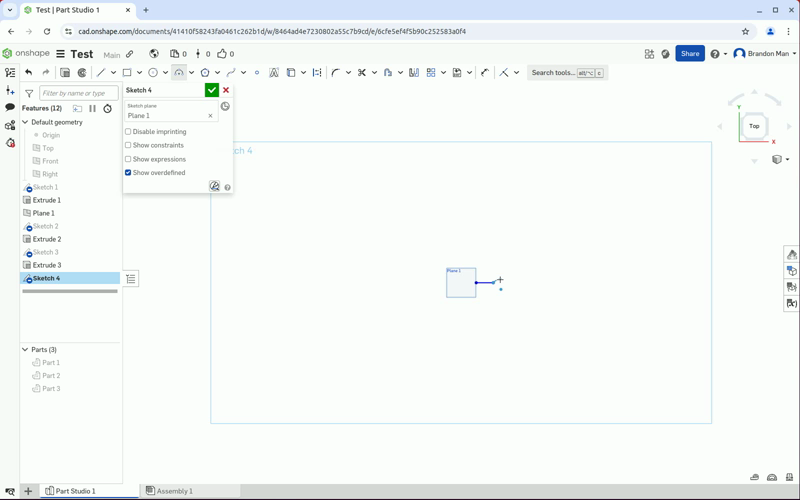
mouse_move(496, 281)
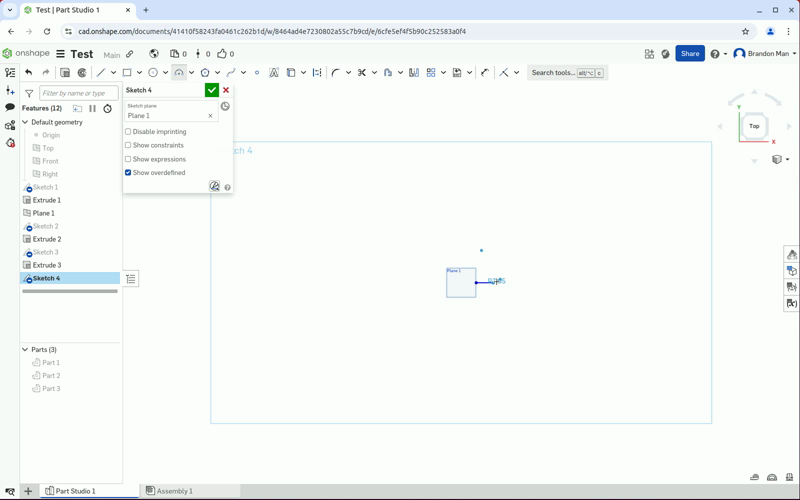
scroll(6)
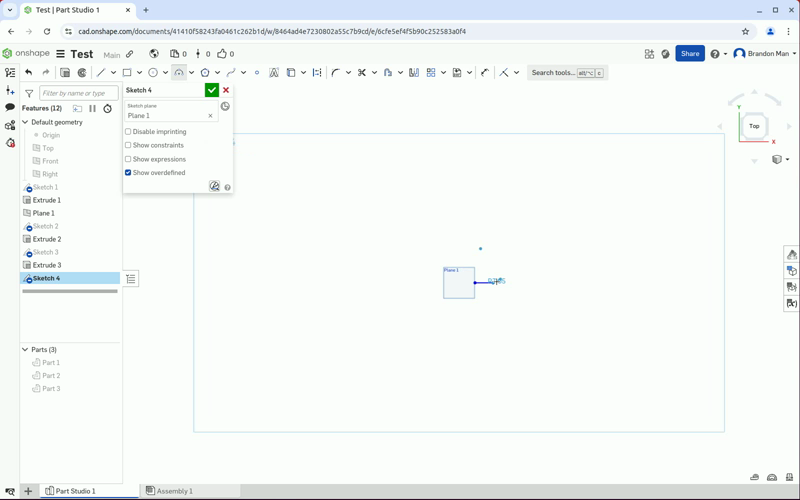
scroll(6)
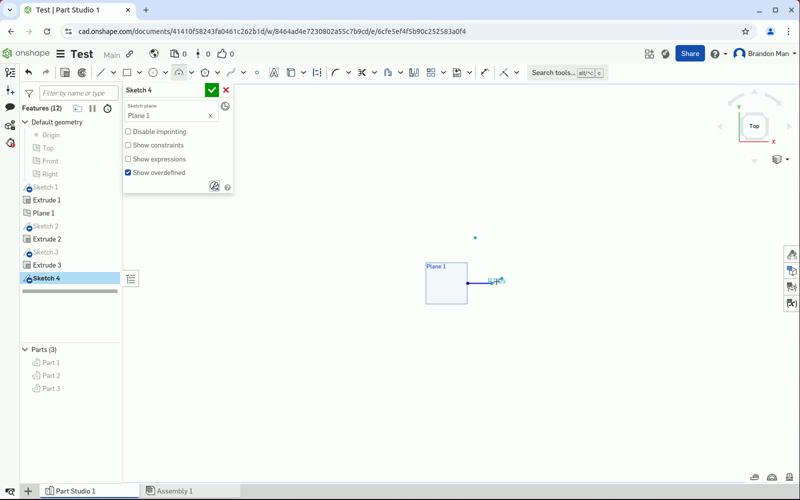
scroll(6)
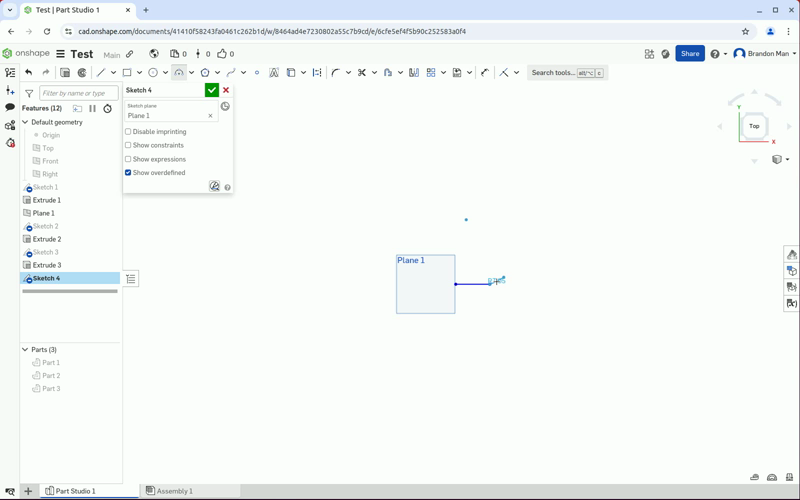
scroll(6)
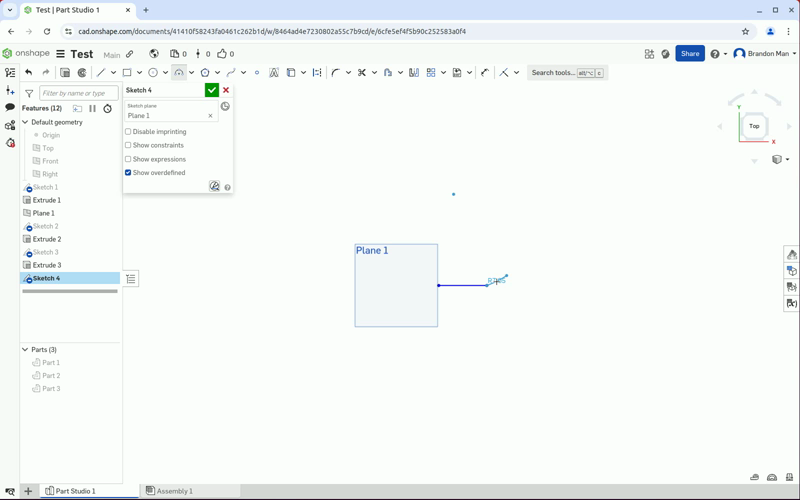
scroll(6)
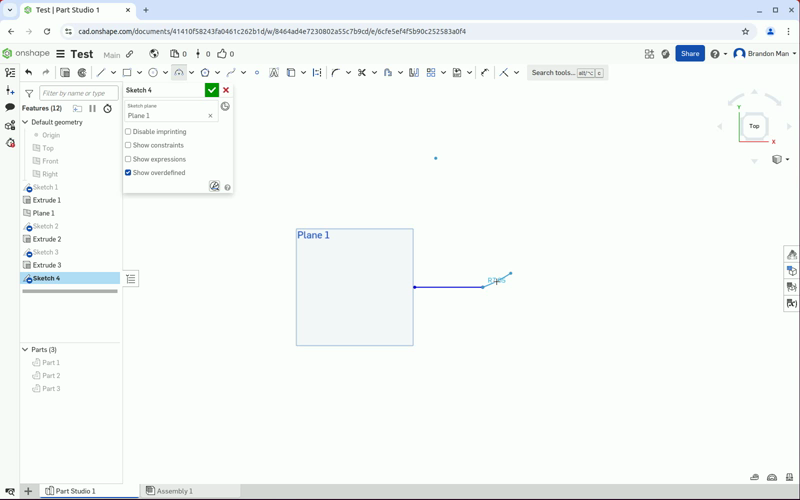
scroll(6)
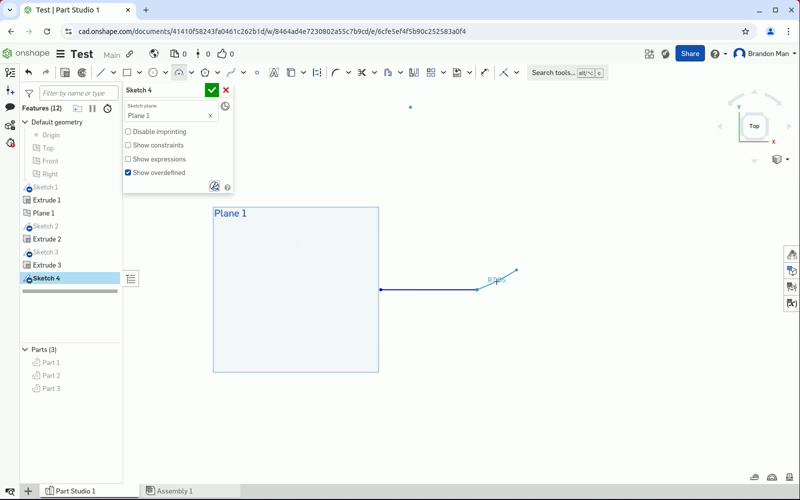
scroll(6)
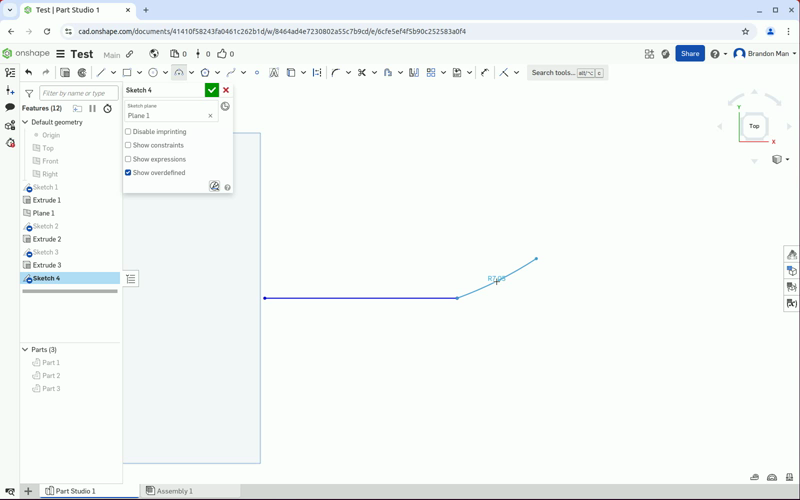
click(496, 281)
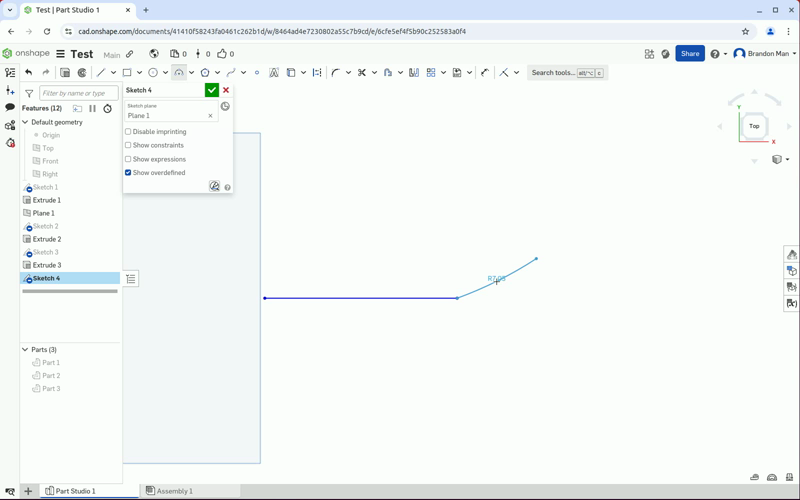
scroll(-6)
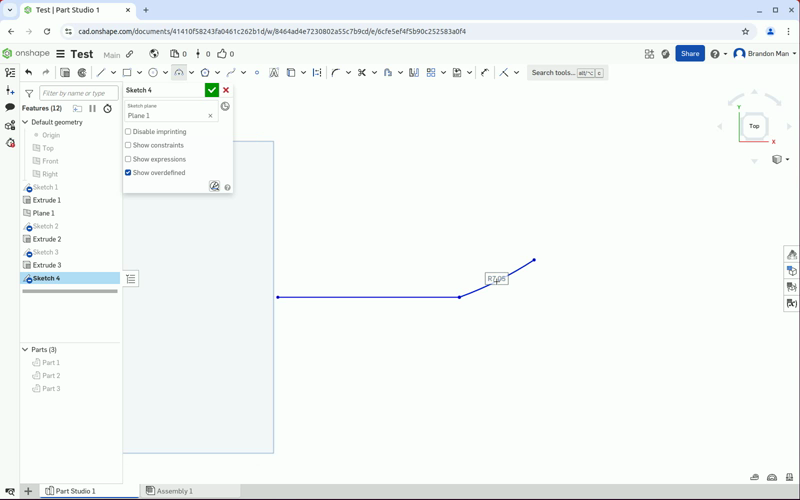
scroll(-6)
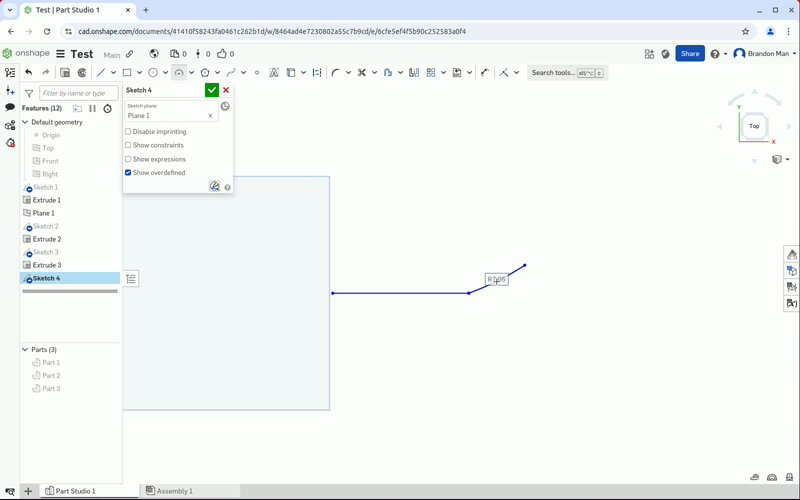
scroll(-6)
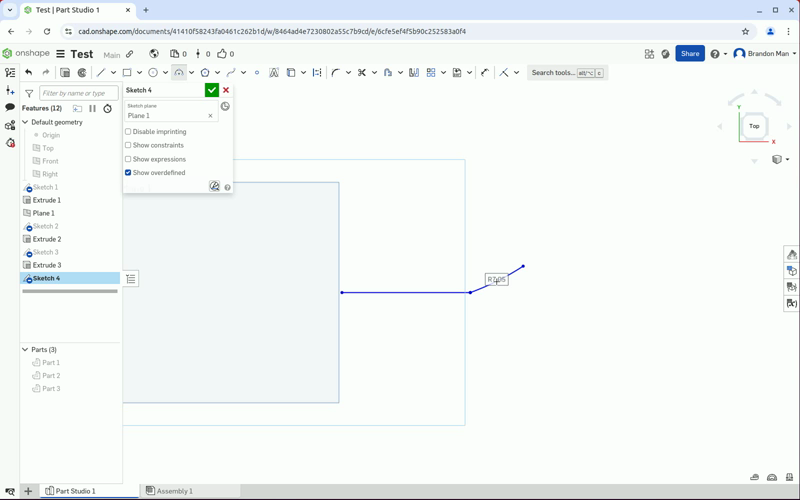
scroll(-6)
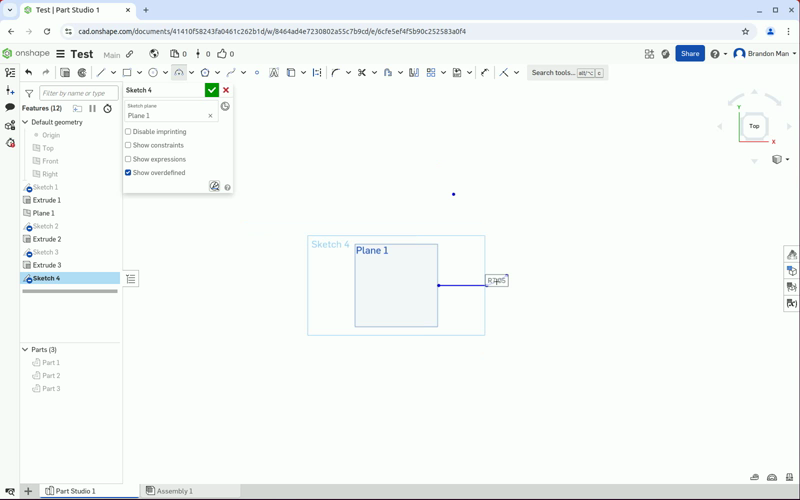
scroll(-6)
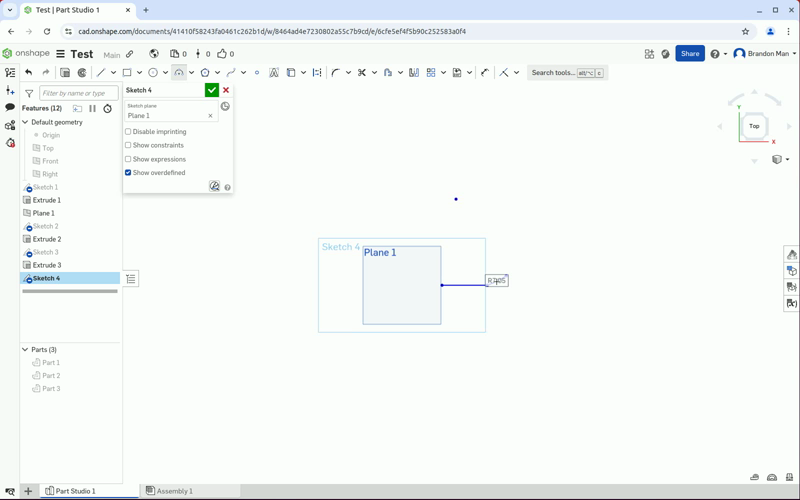
scroll(-6)
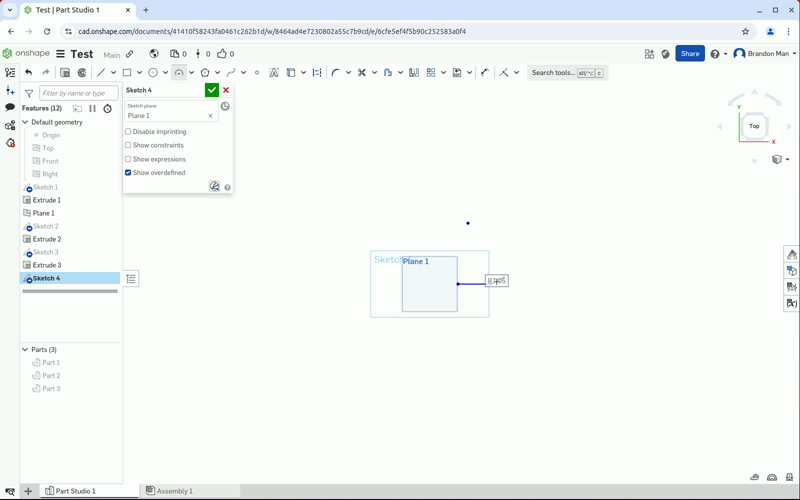
scroll(-6)
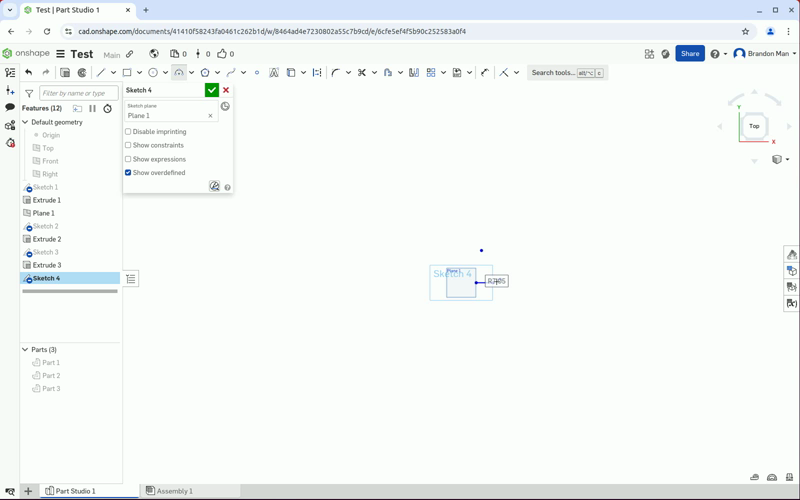
key_up(shift)
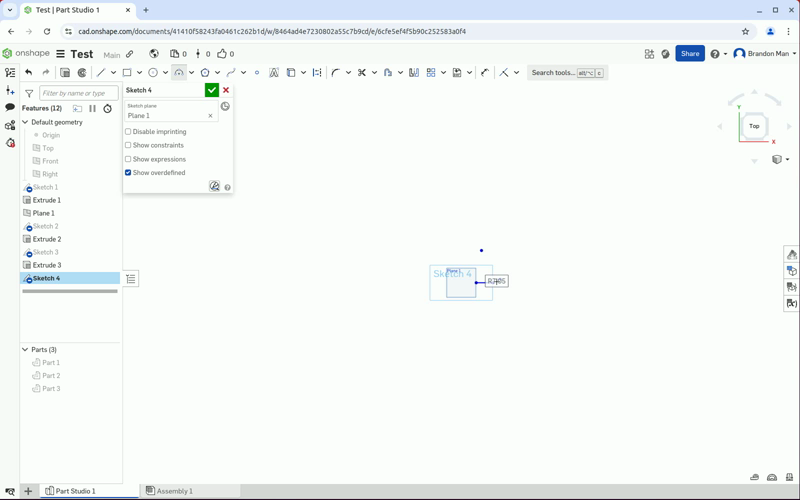
key(esc)
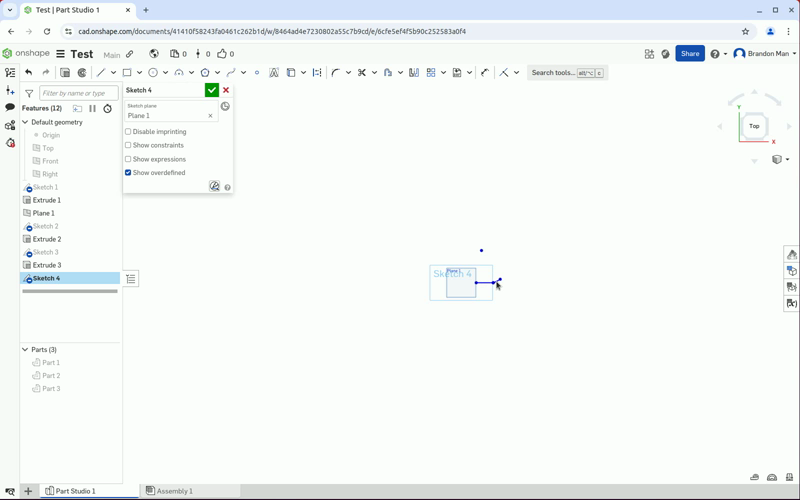
key(l)
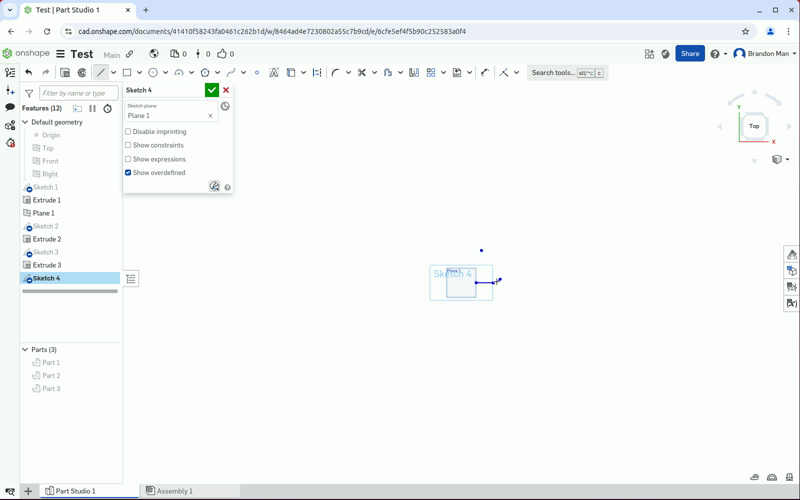
mouse_move(500, 279)
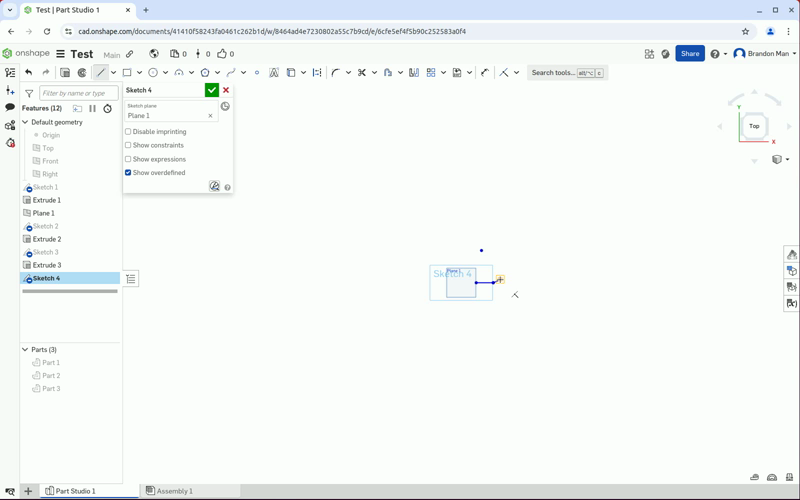
scroll(6)
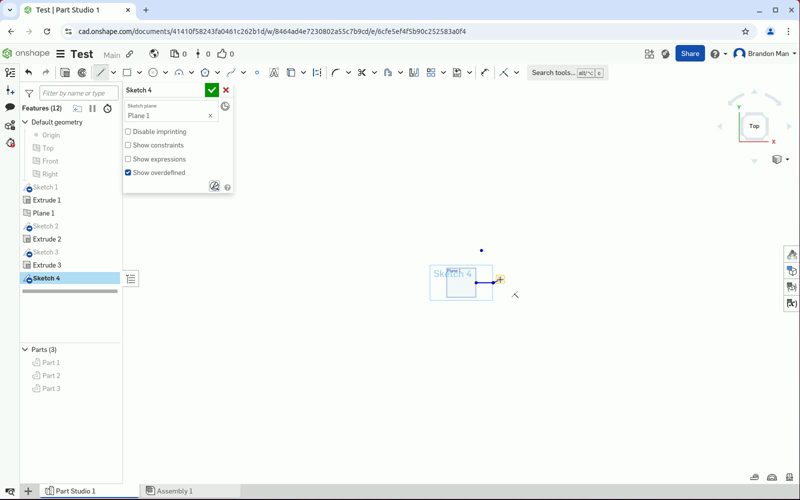
scroll(6)
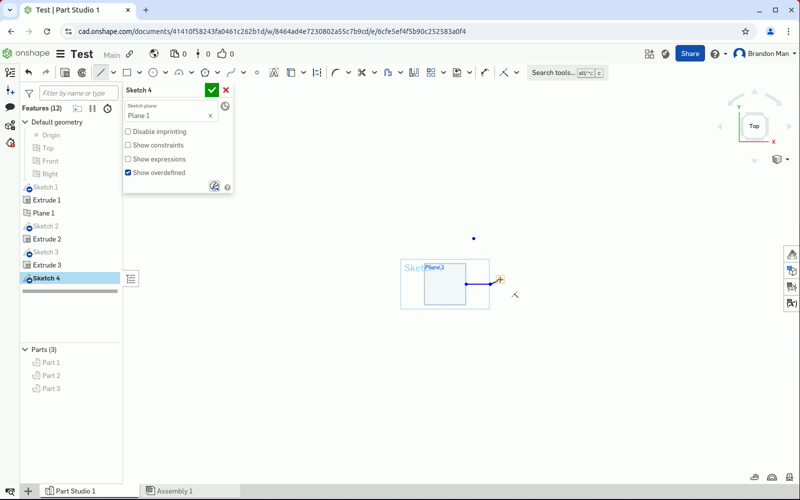
scroll(6)
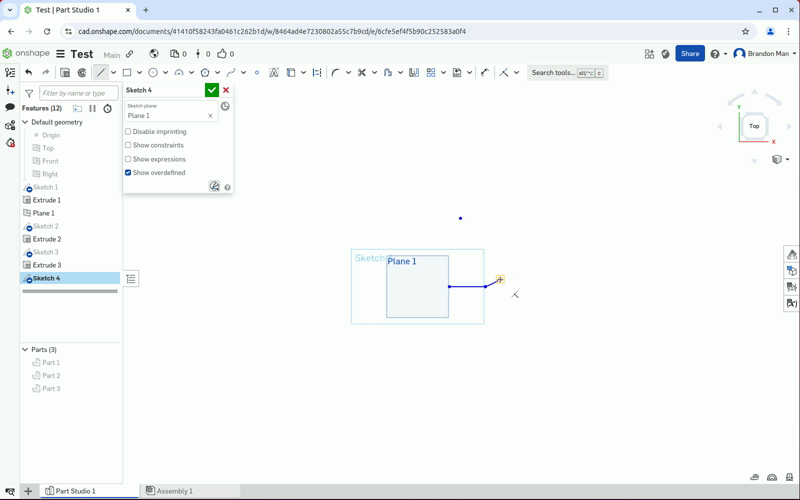
scroll(6)
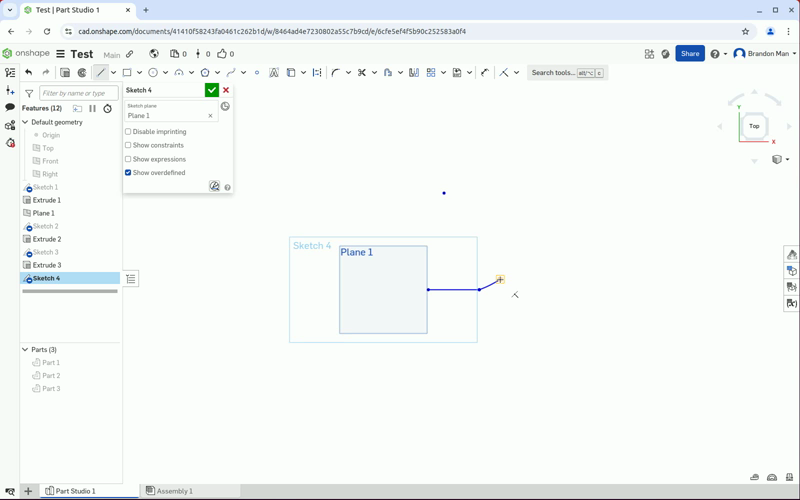
scroll(6)
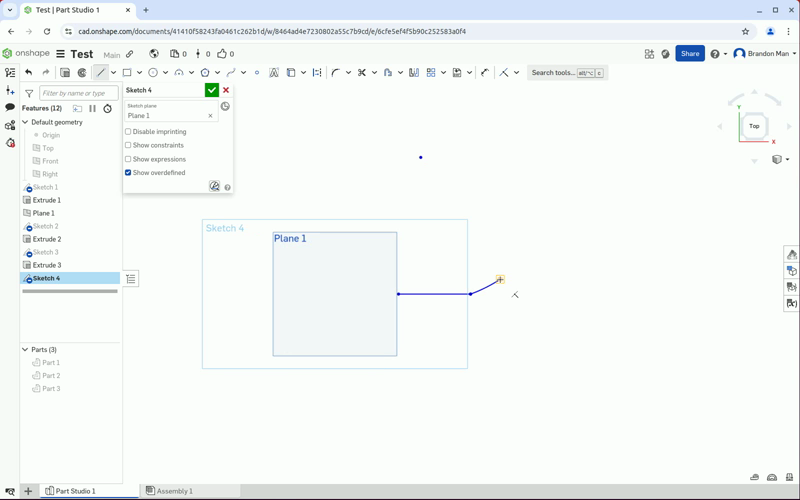
scroll(6)
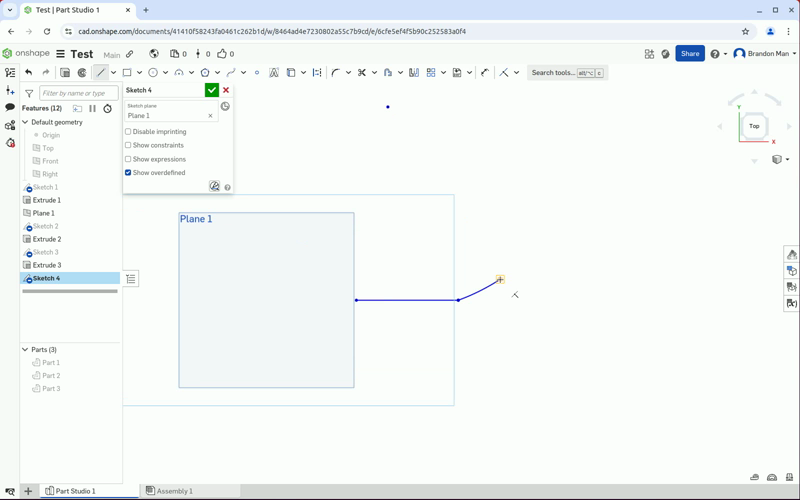
scroll(6)
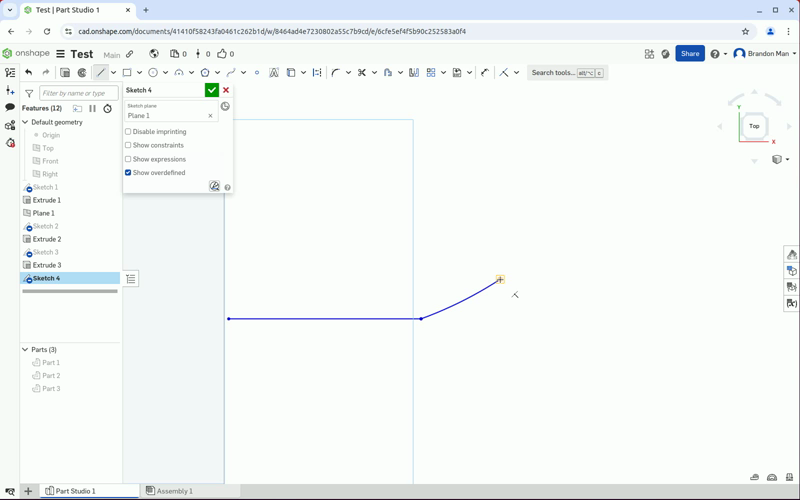
click(500, 279)
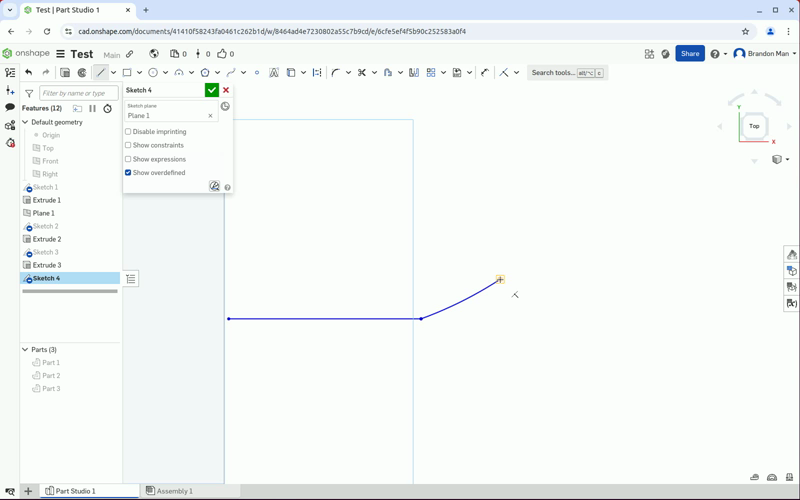
scroll(-6)
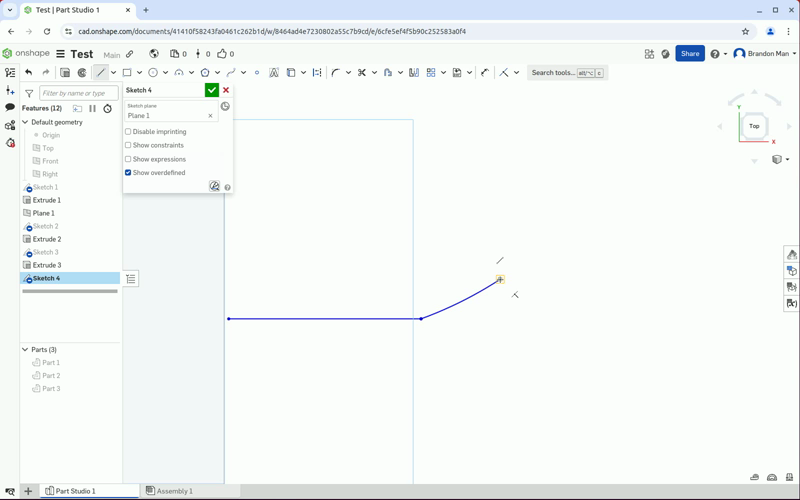
scroll(-6)
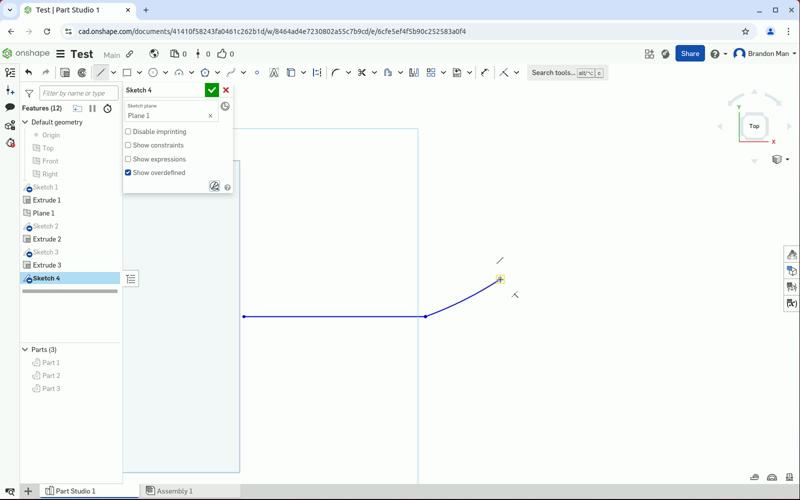
scroll(-6)
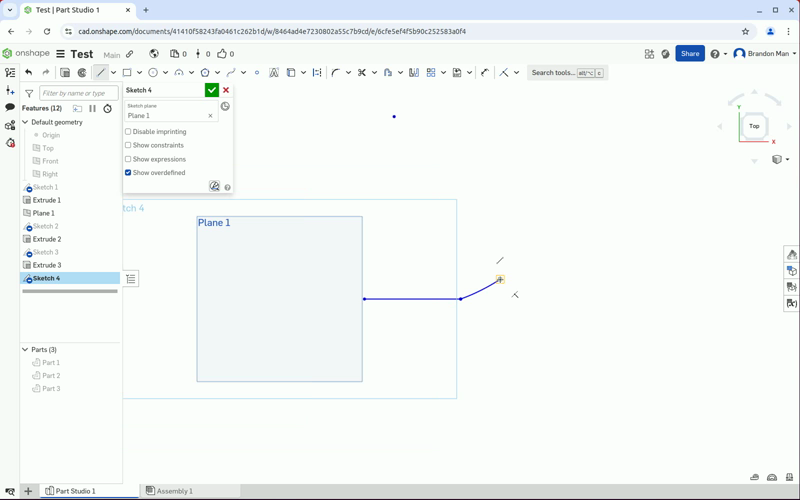
scroll(-6)
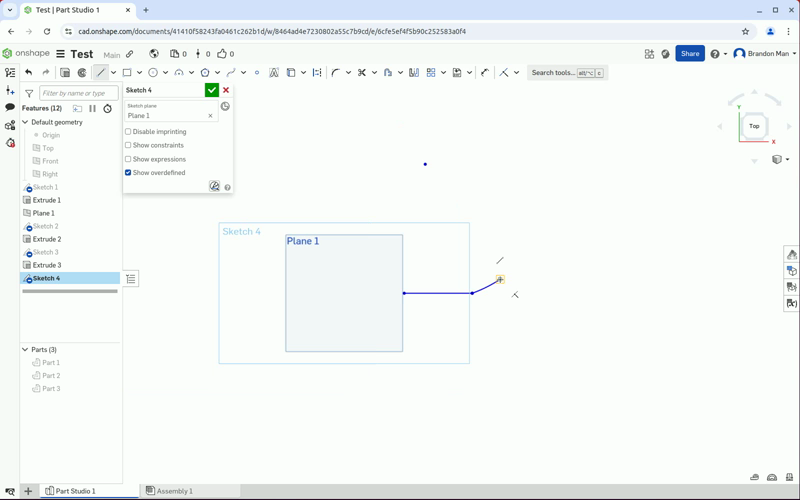
scroll(-6)
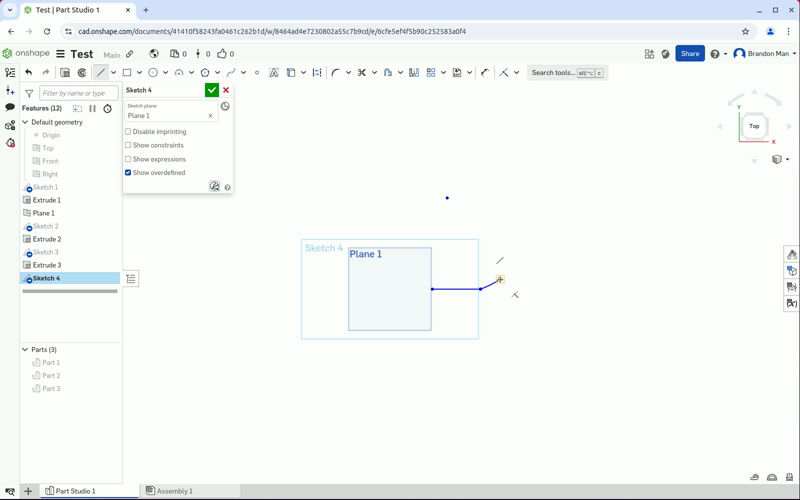
scroll(-6)
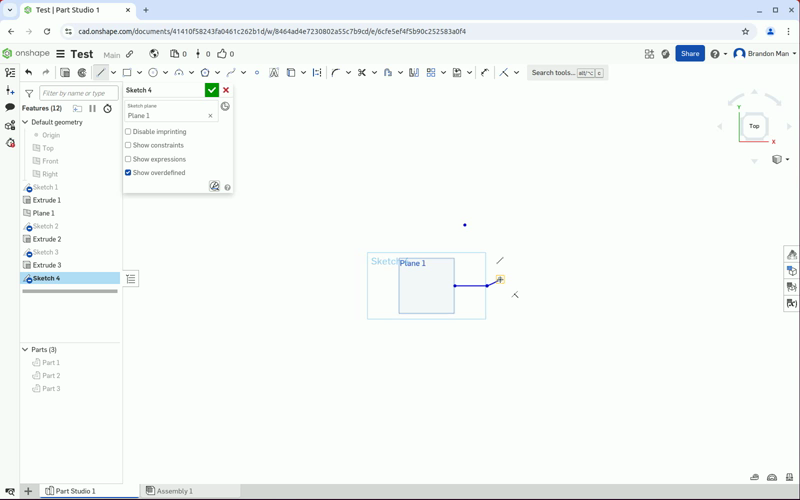
scroll(-6)
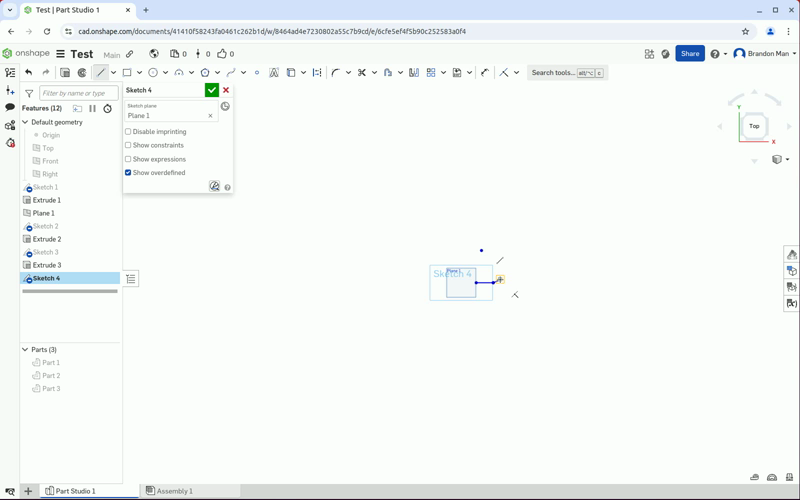
key_down(shift)
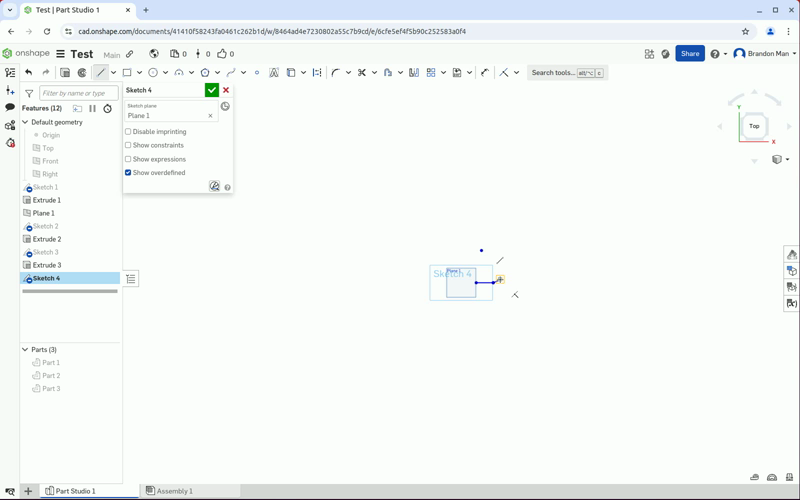
mouse_move(530, 279)
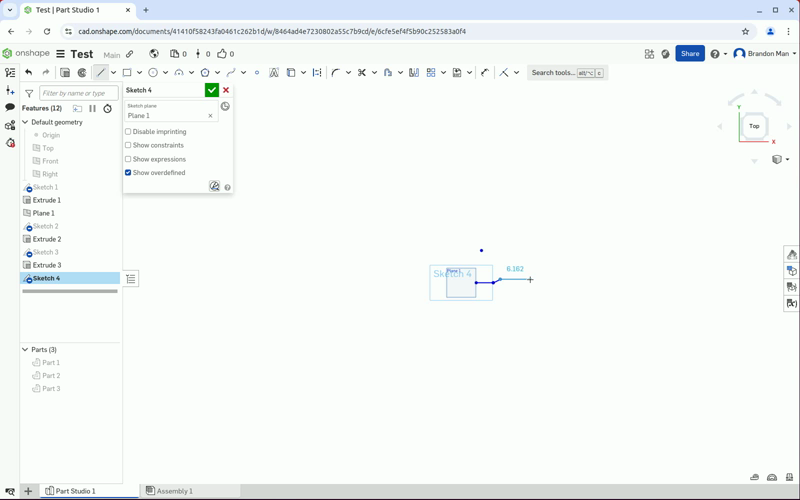
mouse_move(500, 240)
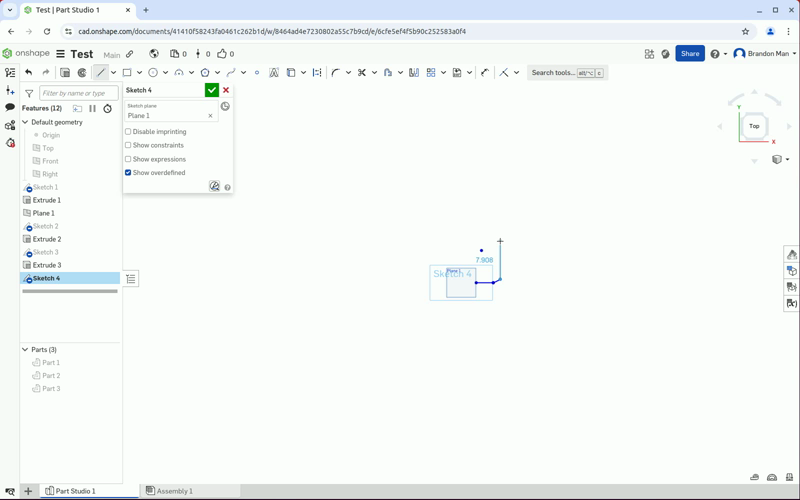
click(500, 240)
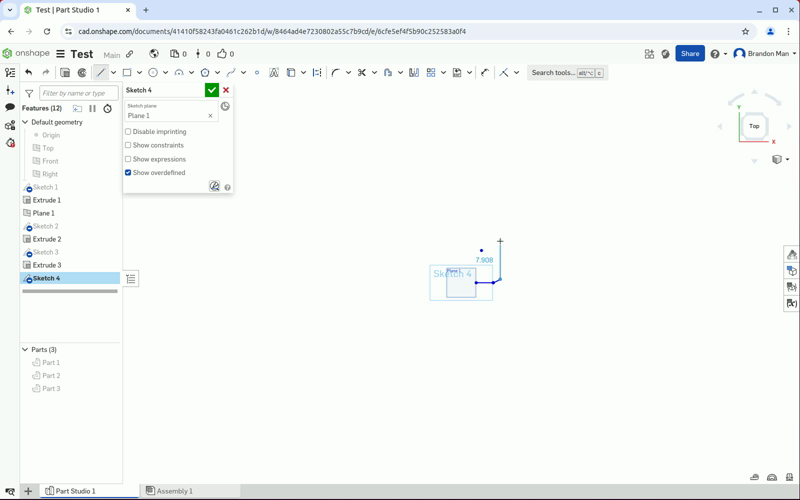
key_up(shift)
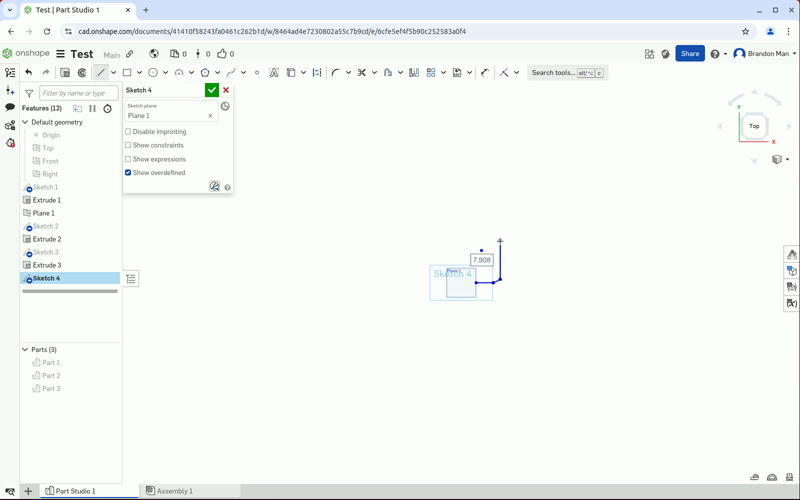
key(esc)
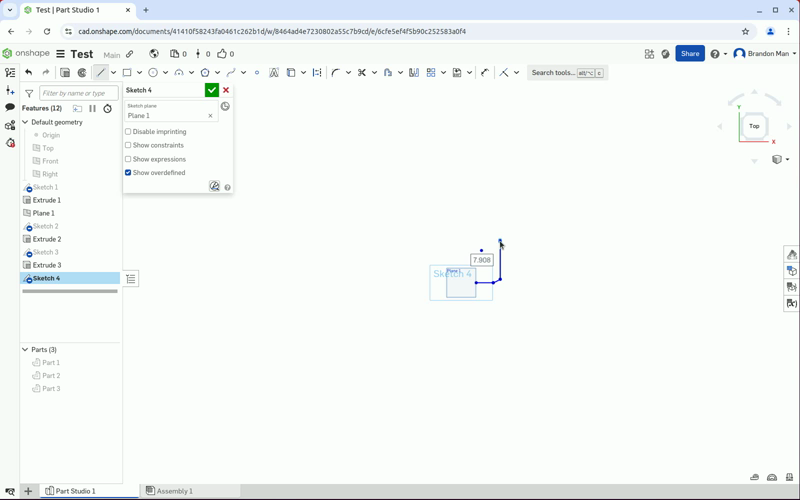
key(a)
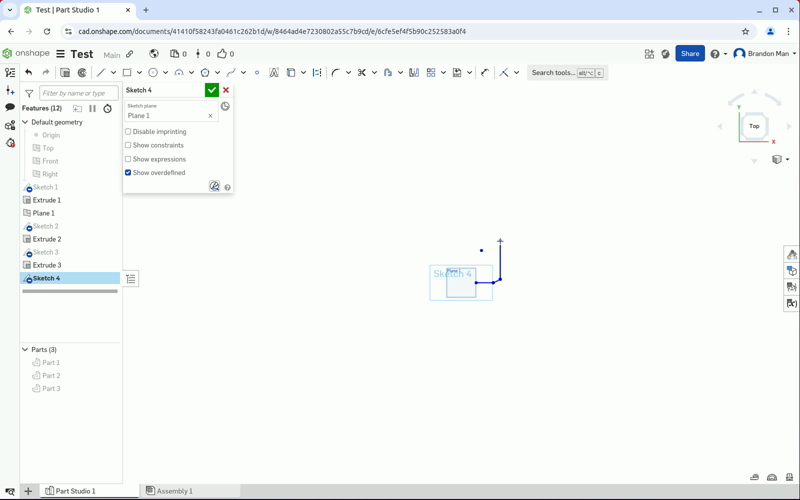
mouse_move(500, 240)
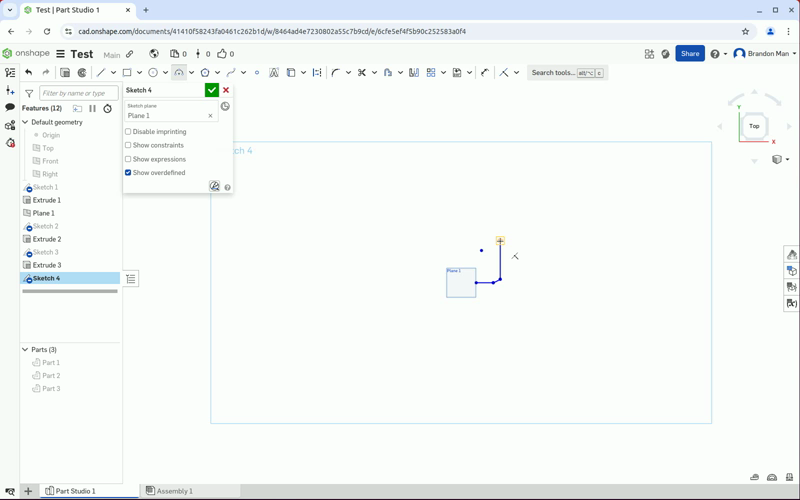
click(500, 240)
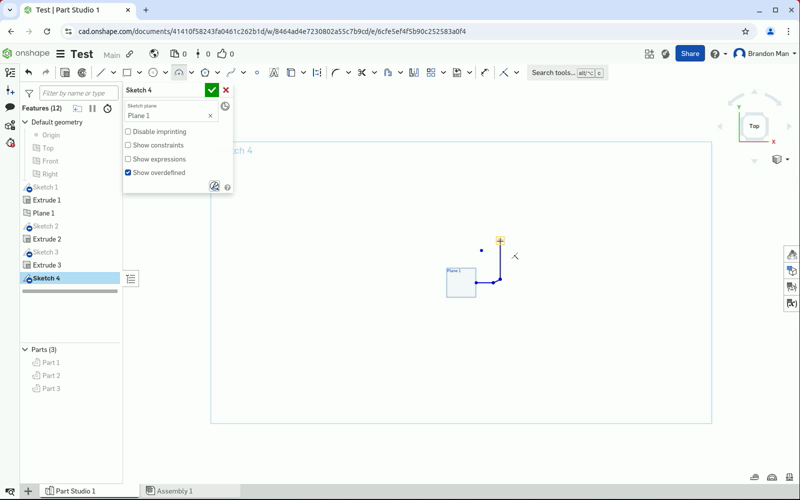
mouse_move(476, 282)
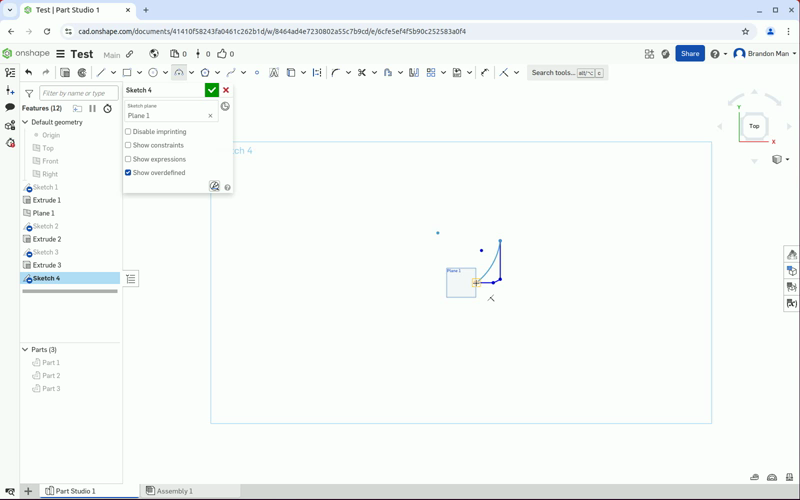
click(476, 282)
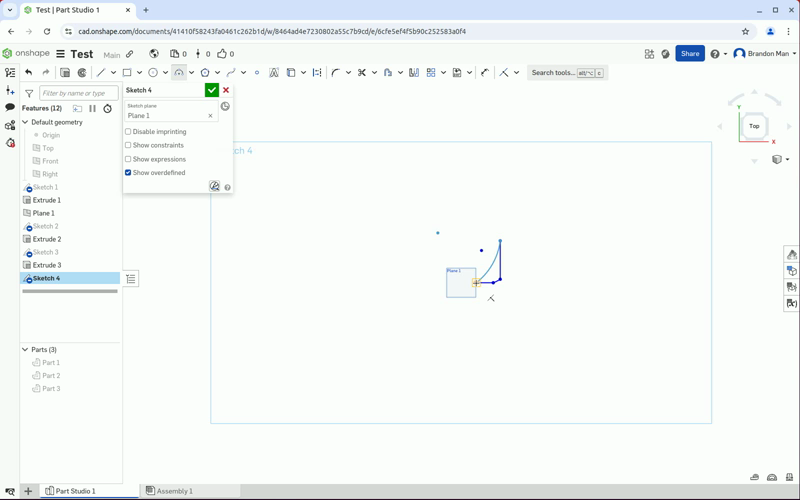
key_down(shift)
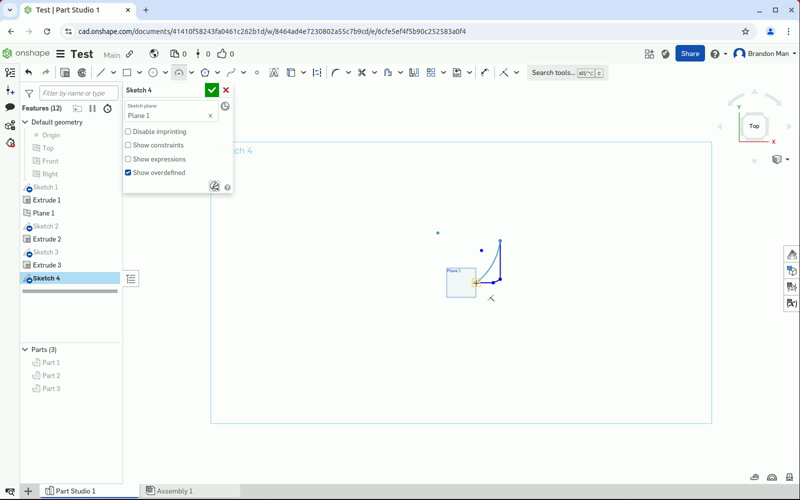
mouse_move(463, 247)
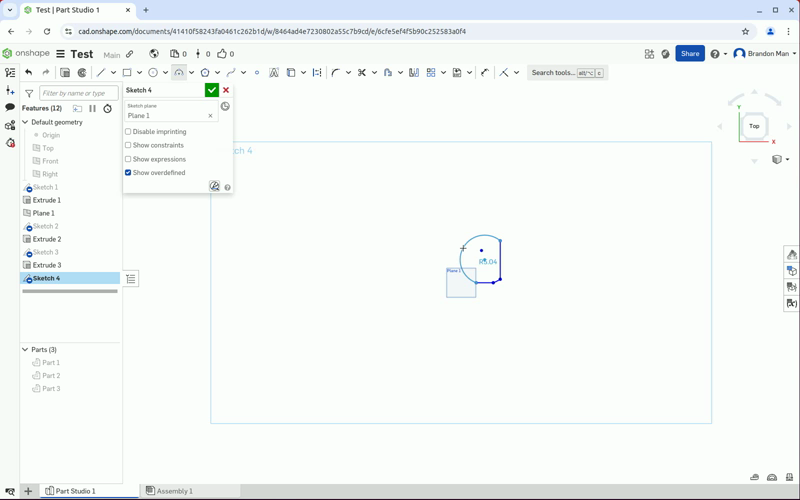
click(463, 247)
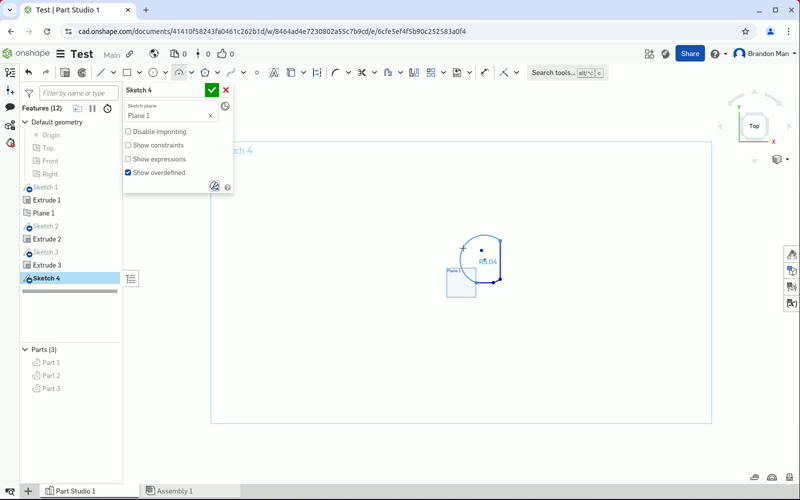
key_up(shift)
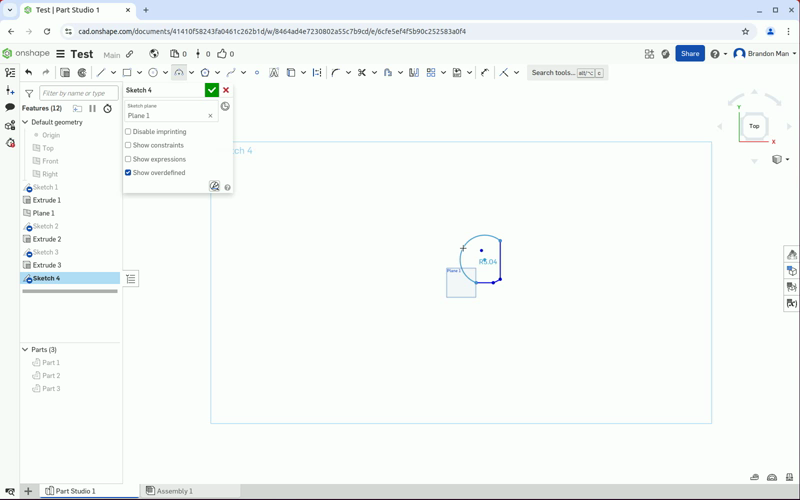
key(esc)
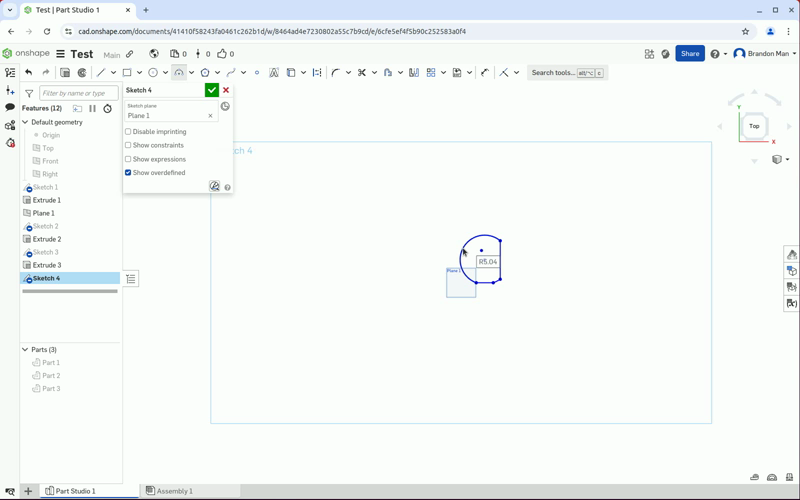
mouse_move(494, 248)
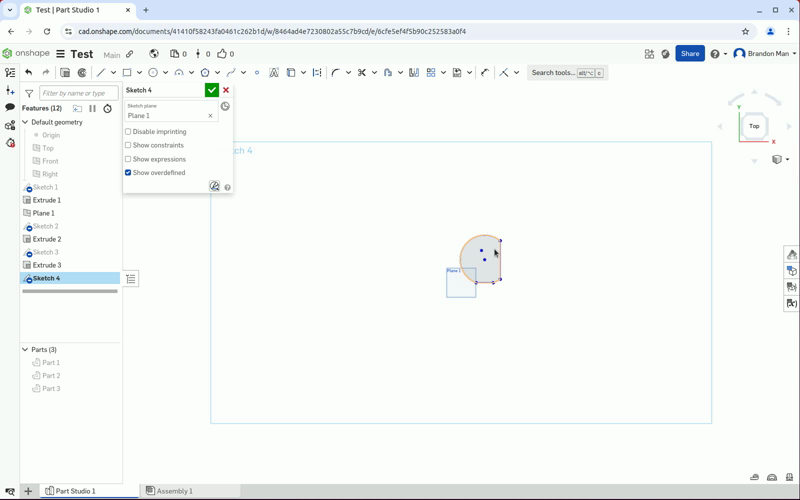
scroll(6)
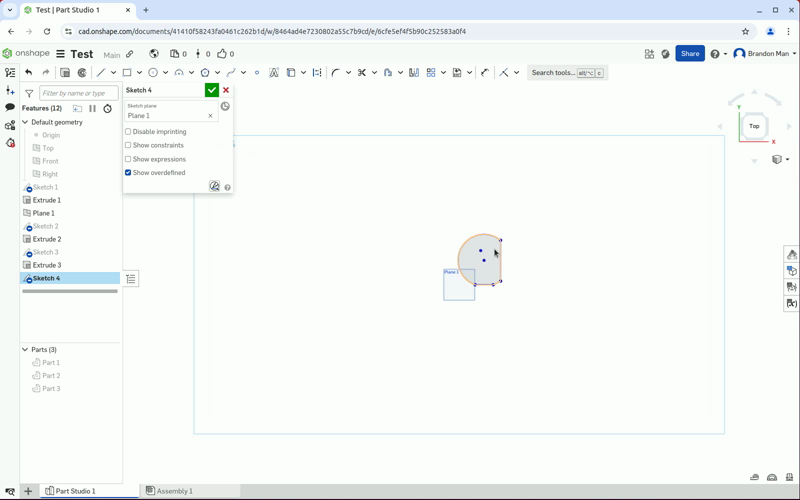
scroll(6)
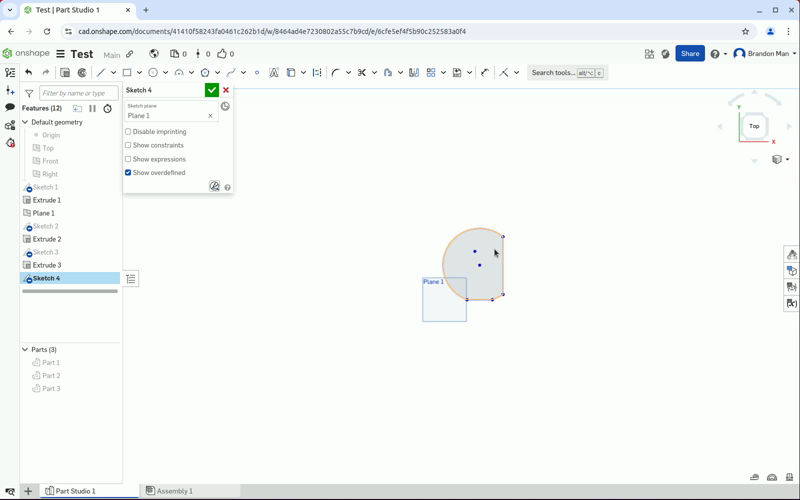
scroll(6)
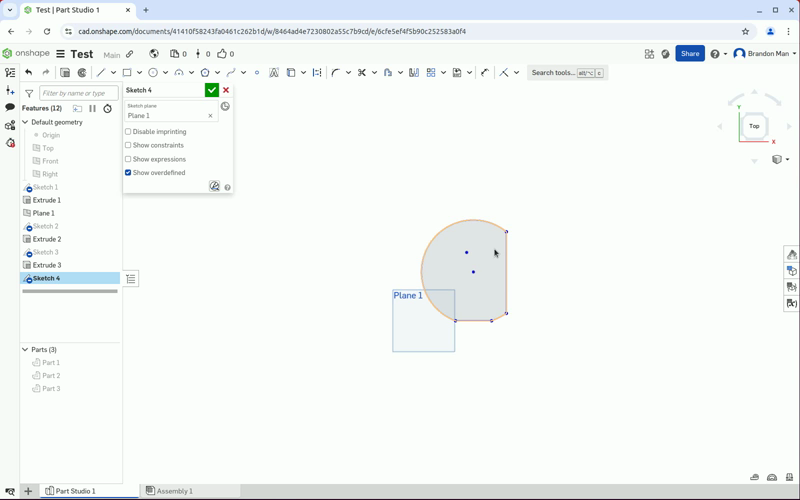
scroll(6)
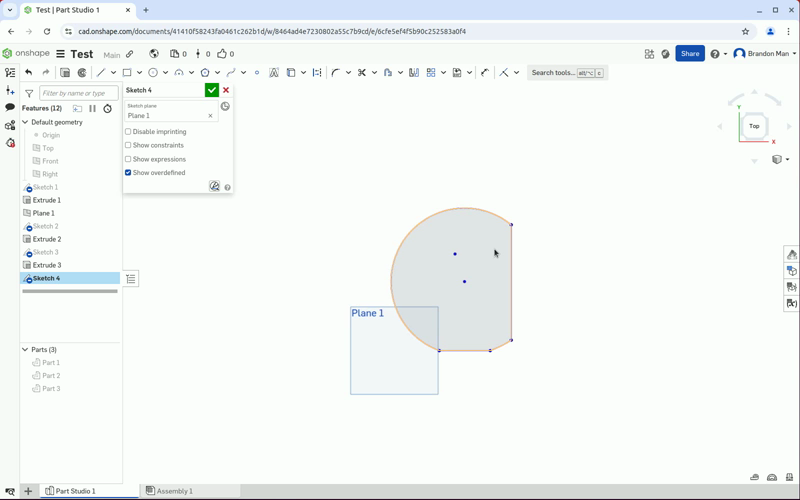
scroll(6)
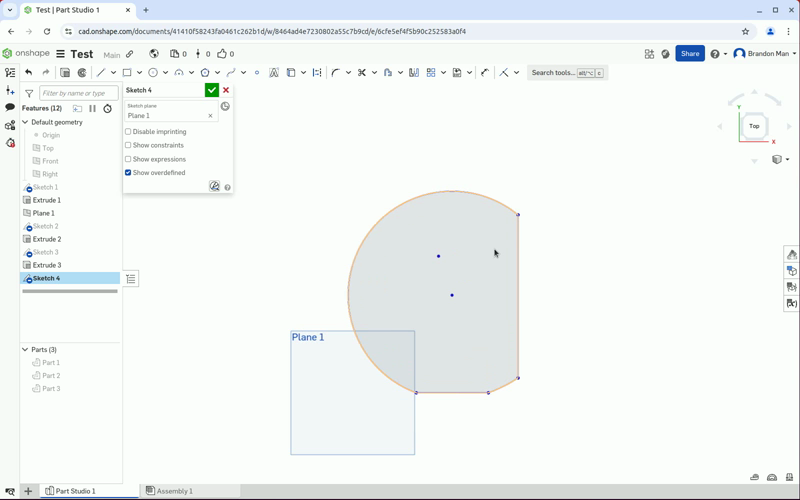
scroll(6)
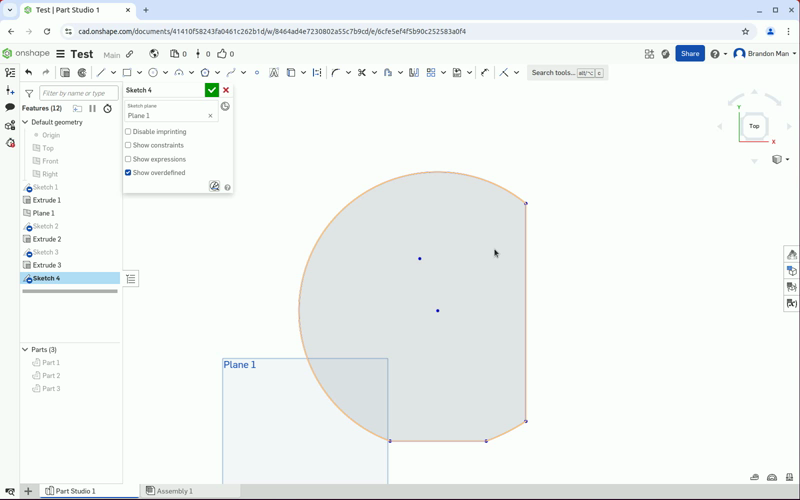
scroll(6)
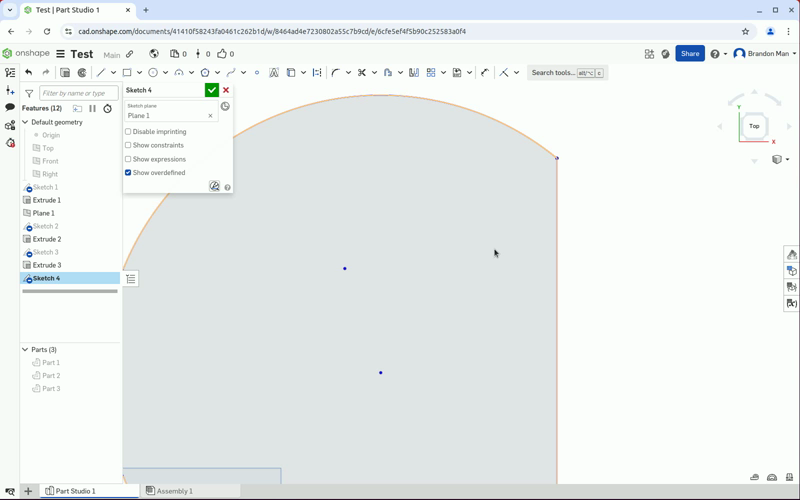
click(494, 248)
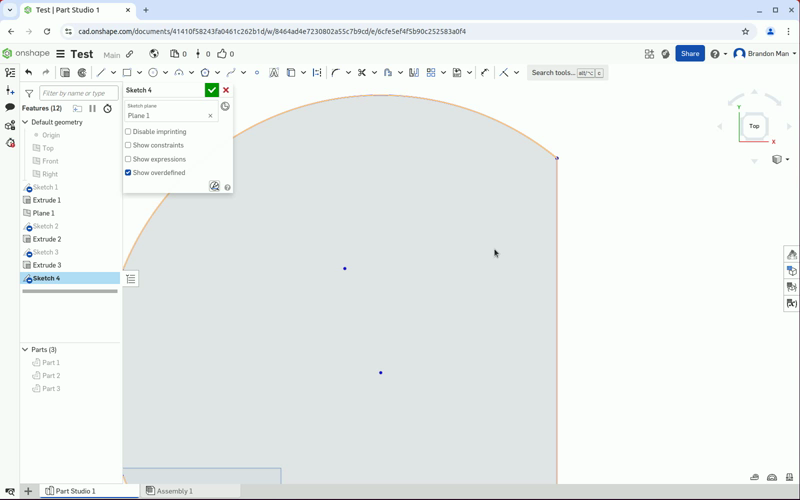
scroll(-6)
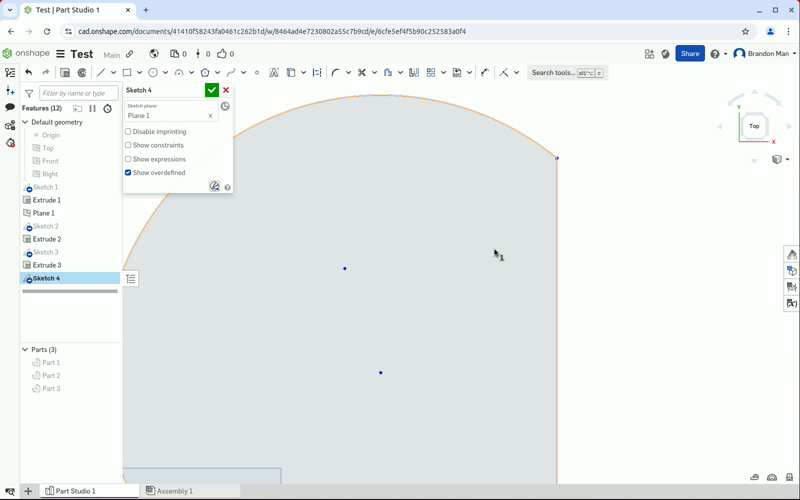
scroll(-6)
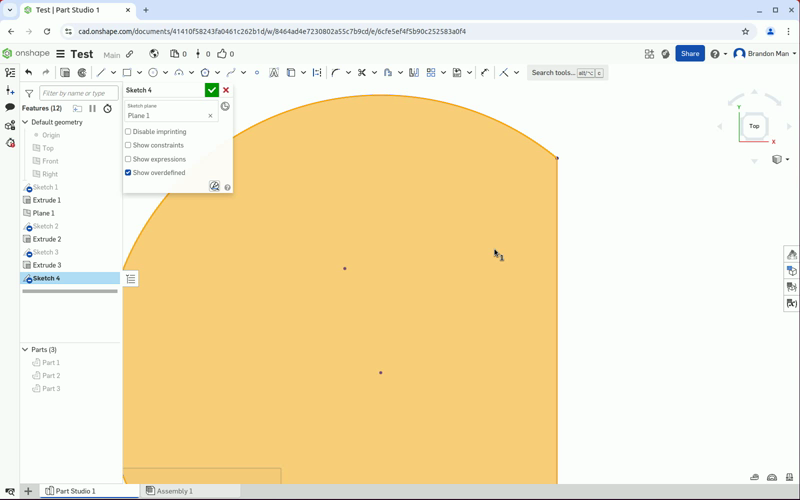
scroll(-6)
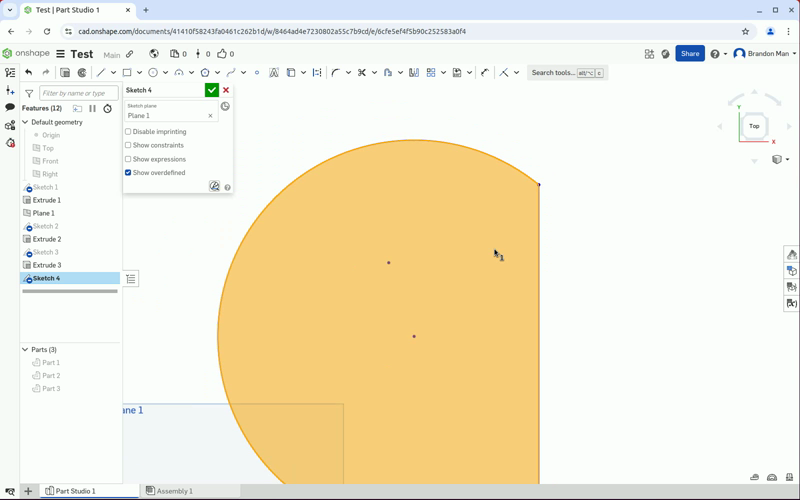
scroll(-6)
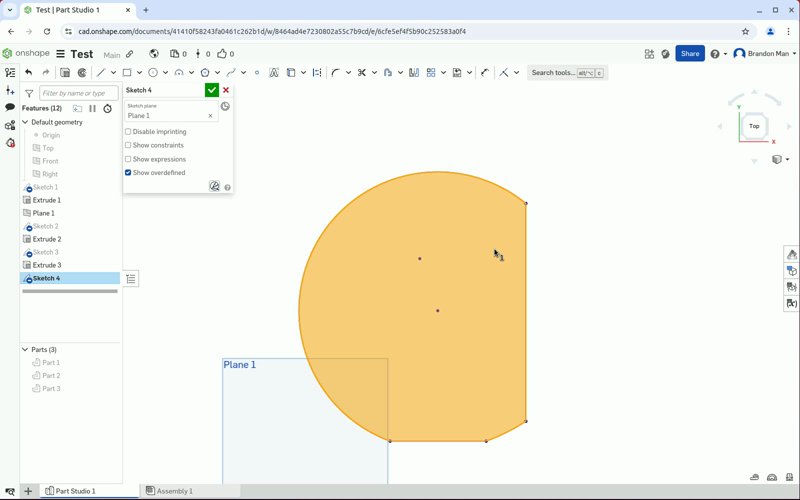
scroll(-6)
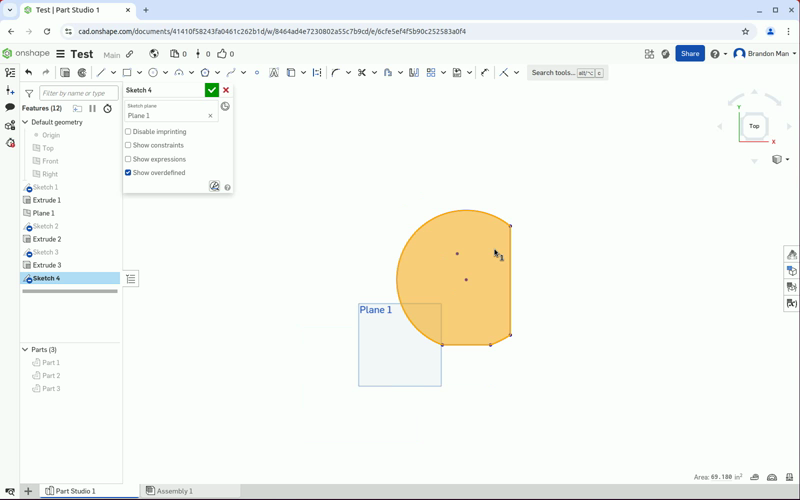
scroll(-6)
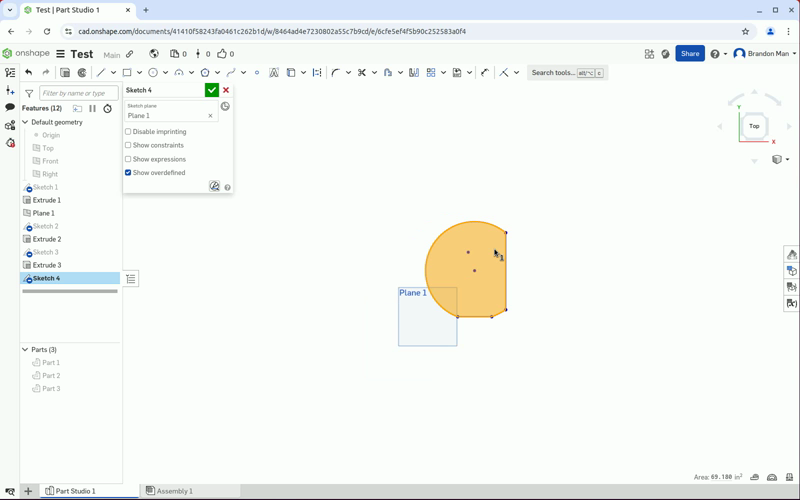
scroll(-6)
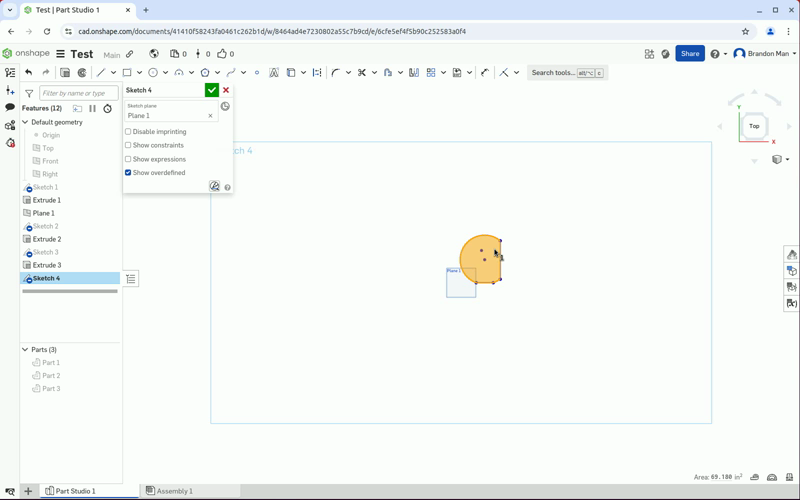
mouse_move(73, 352)
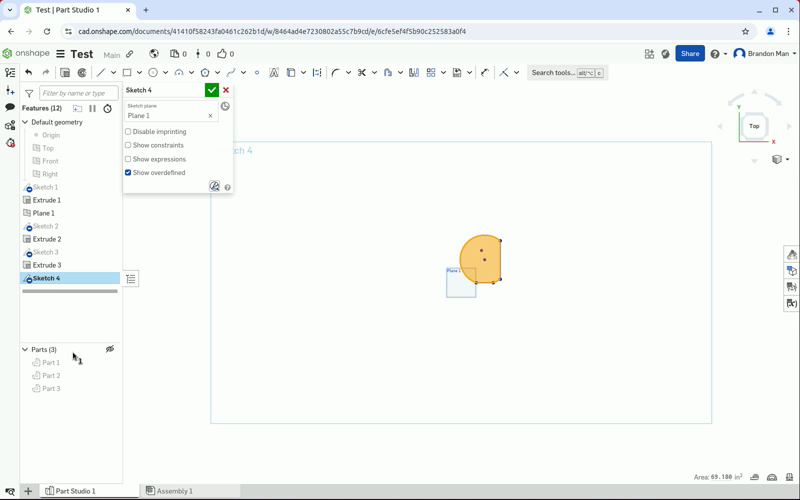
key(shift+y)
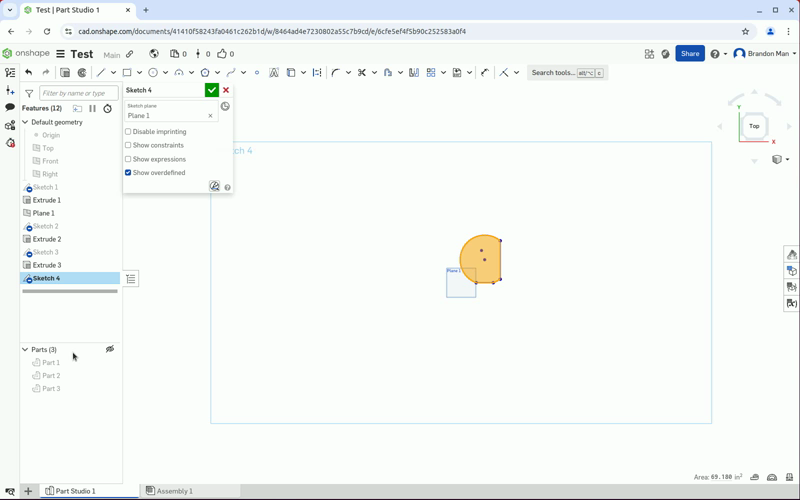
key(shift+e)
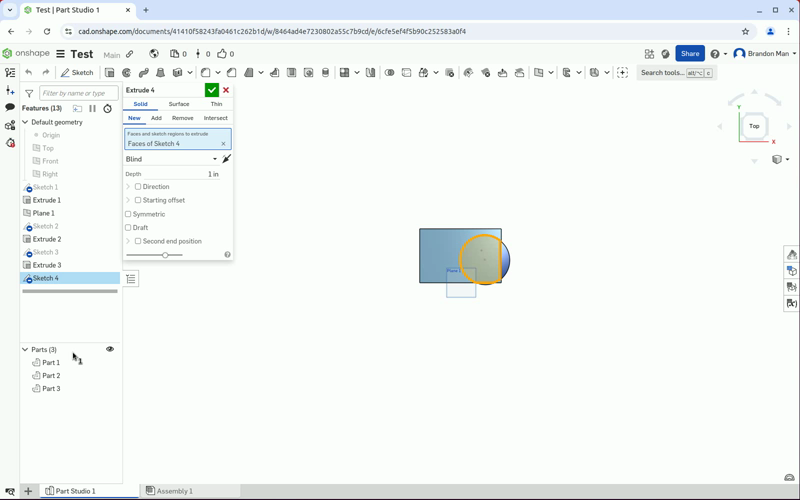
mouse_move(143, 106)
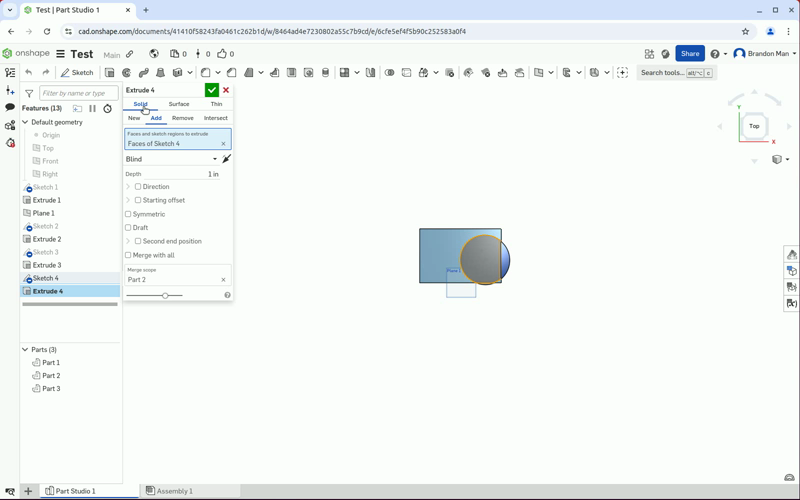
click(143, 106)
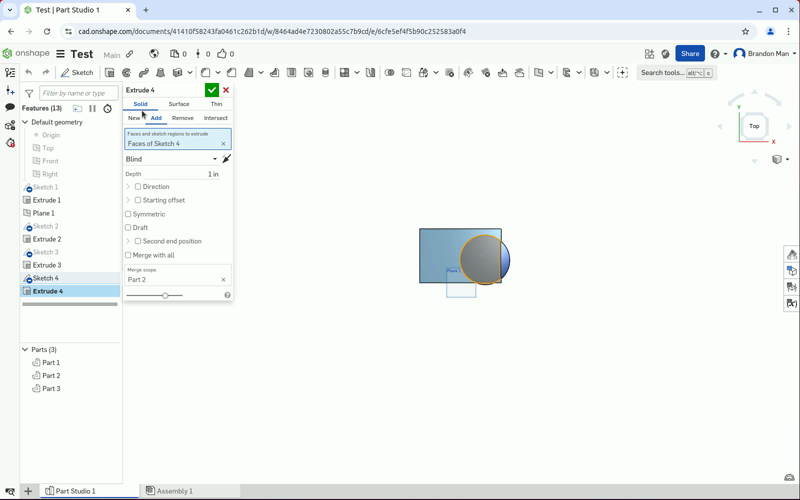
mouse_move(137, 120)
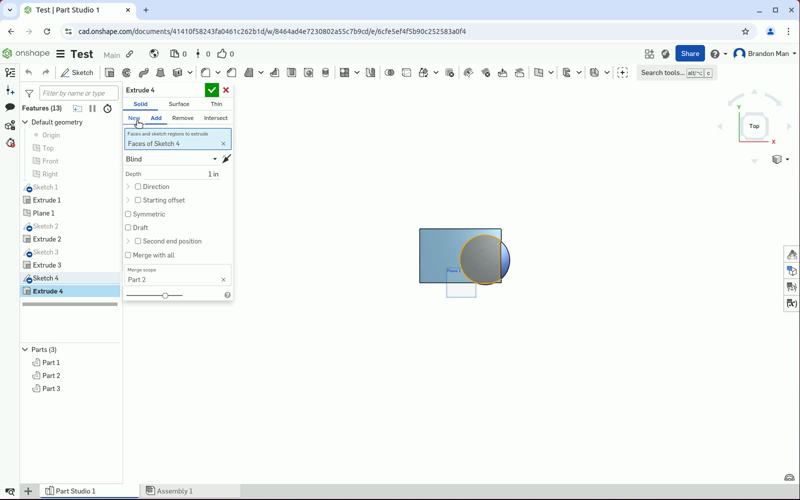
click(137, 120)
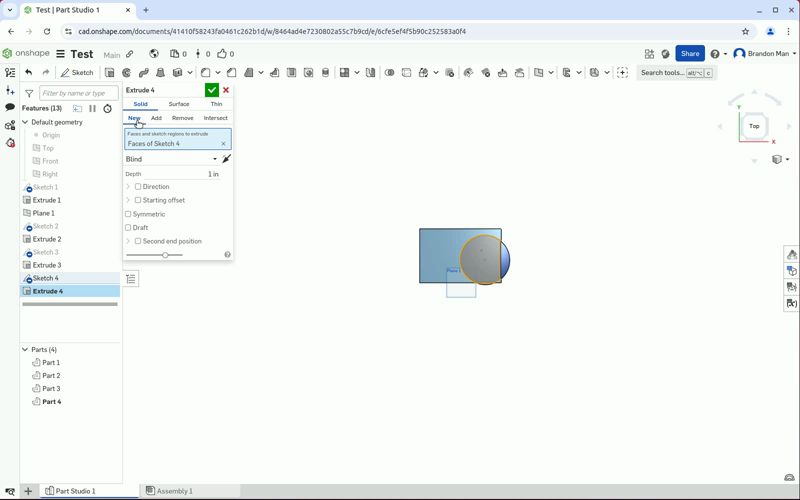
key(tab, 4)
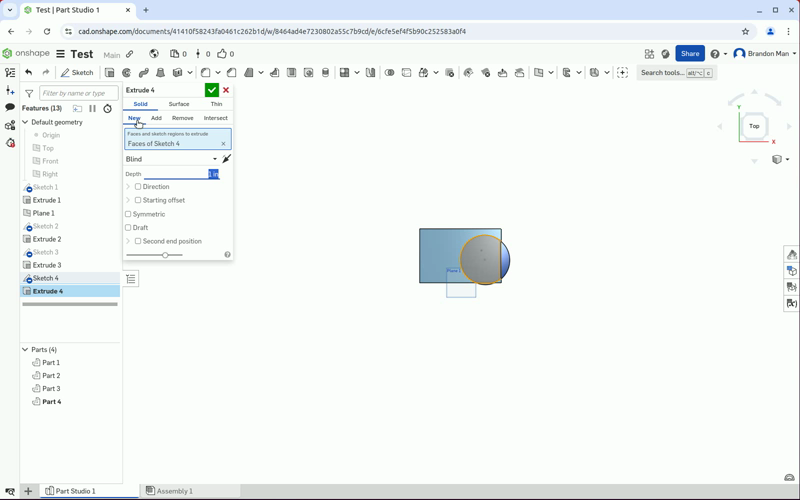
text(14.924)
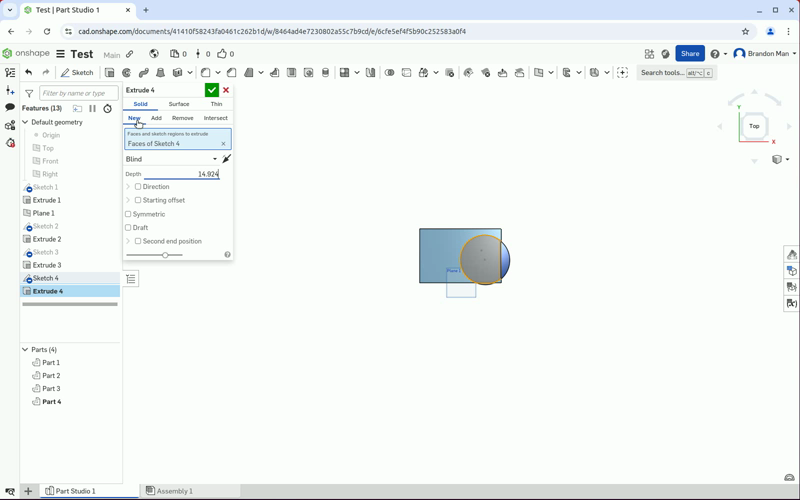
key(enter)
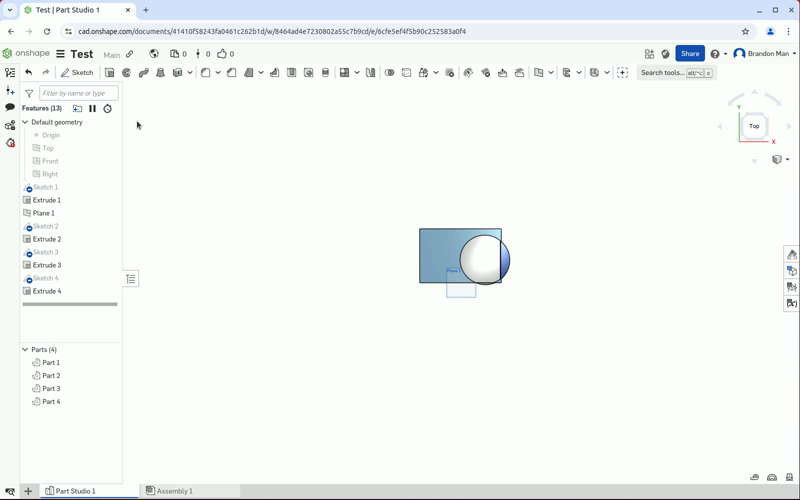
key(shift+h)
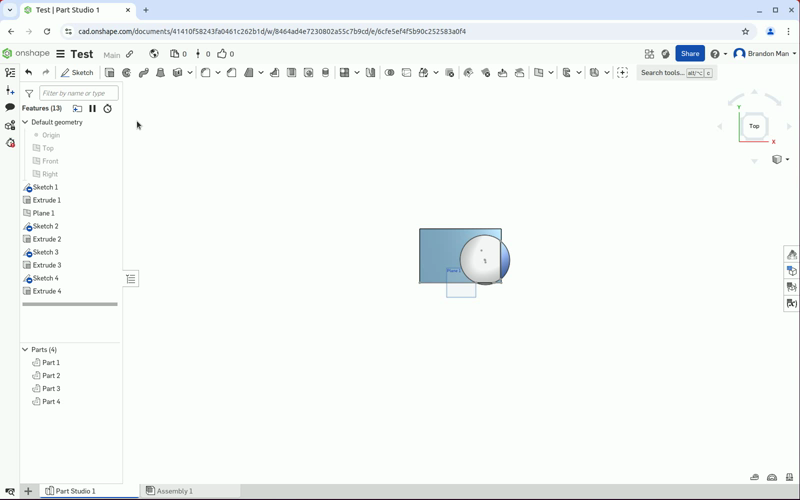
key(shift+h)
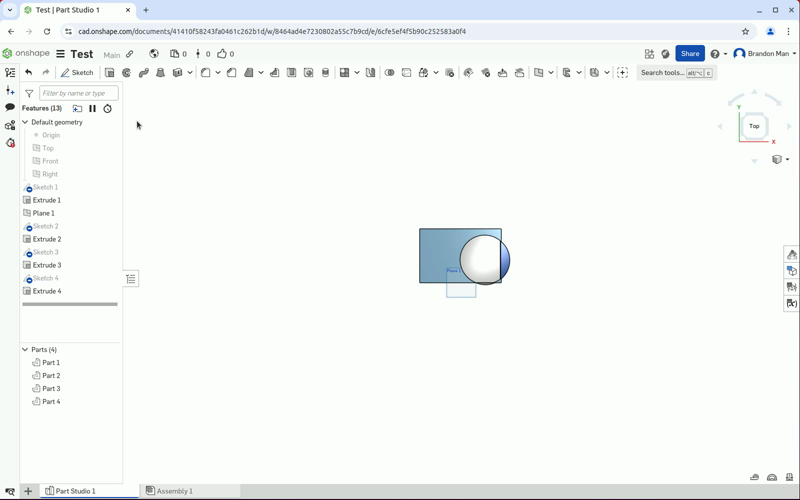
mouse_move(73, 189)
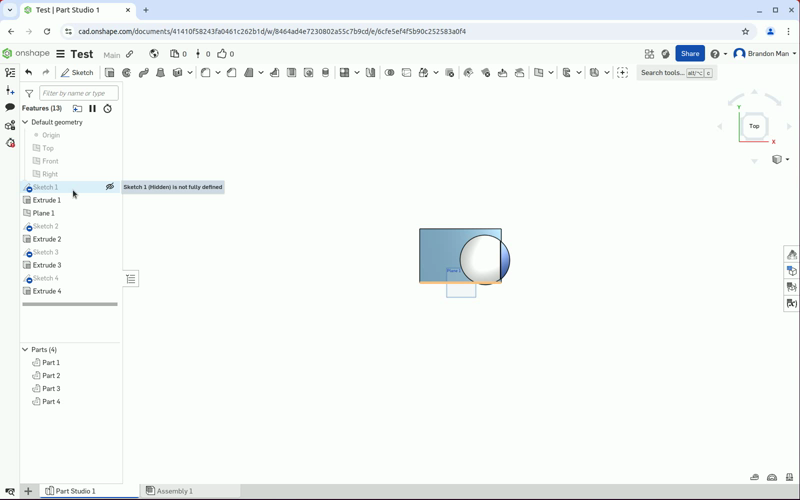
click(73, 189)
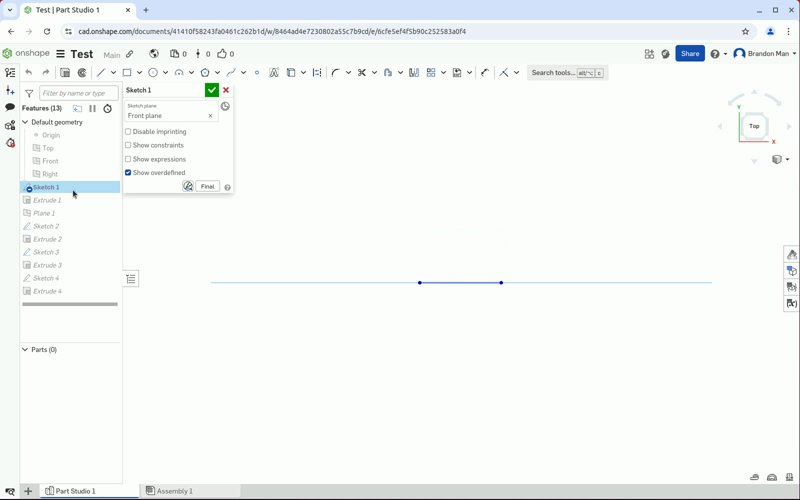
mouse_move(229, 92)
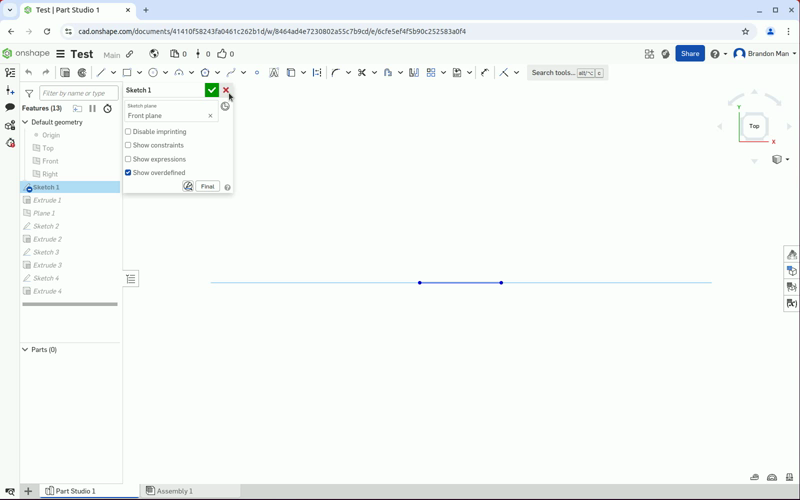
click(229, 92)
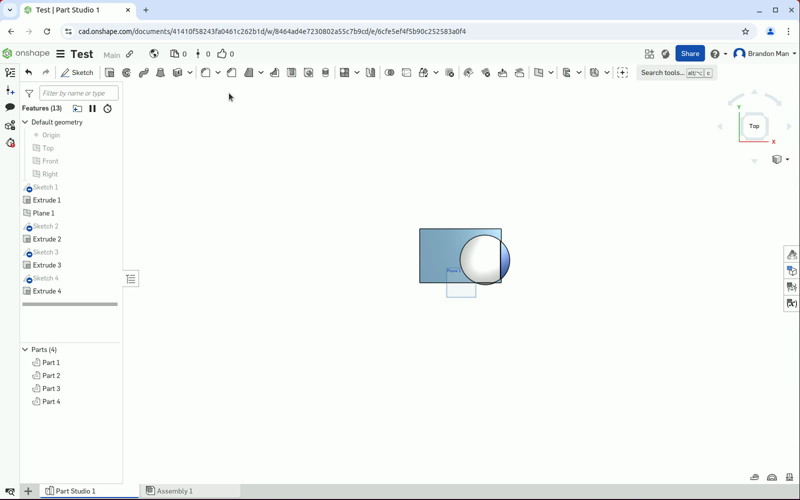
mouse_move(73, 352)
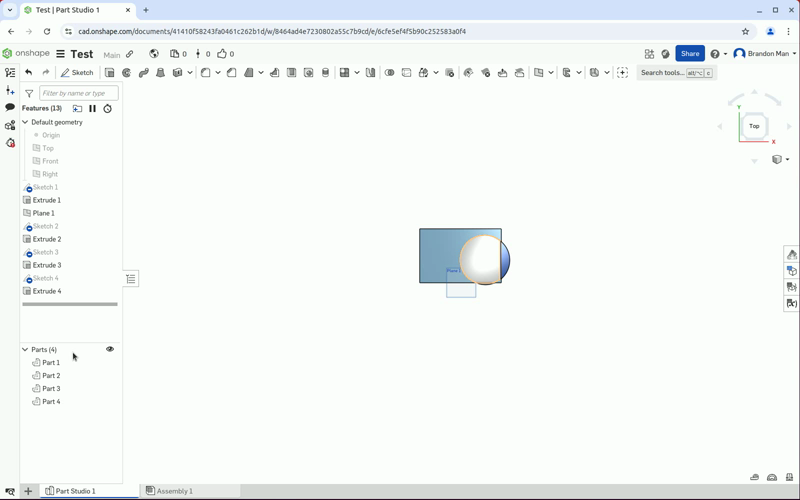
key(y)
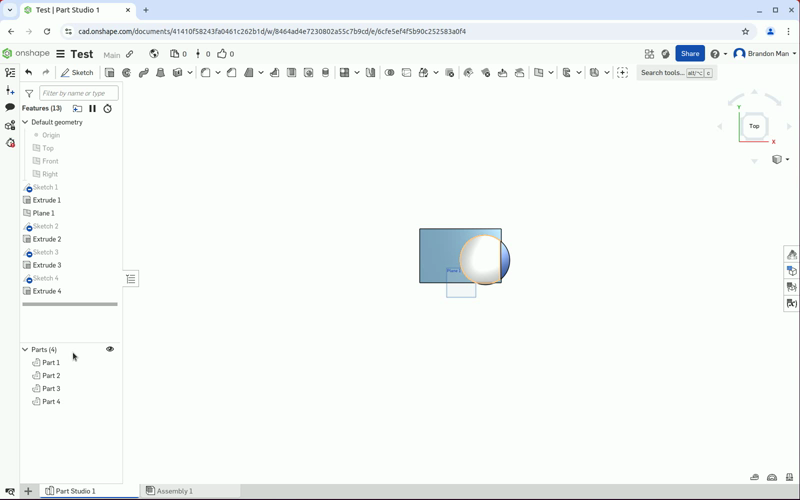
key(shift+p)
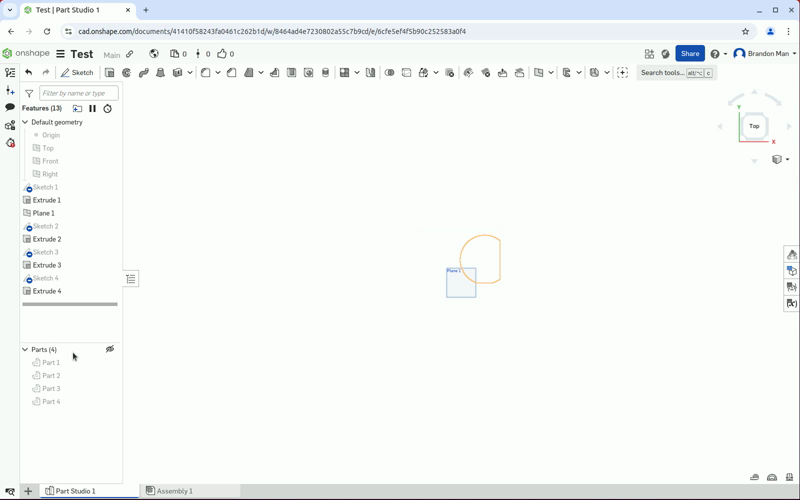
key(space)
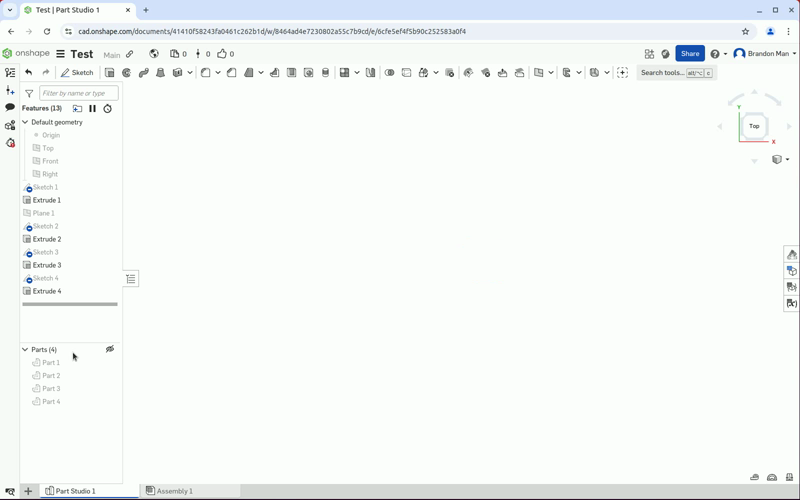
key_down(shift)
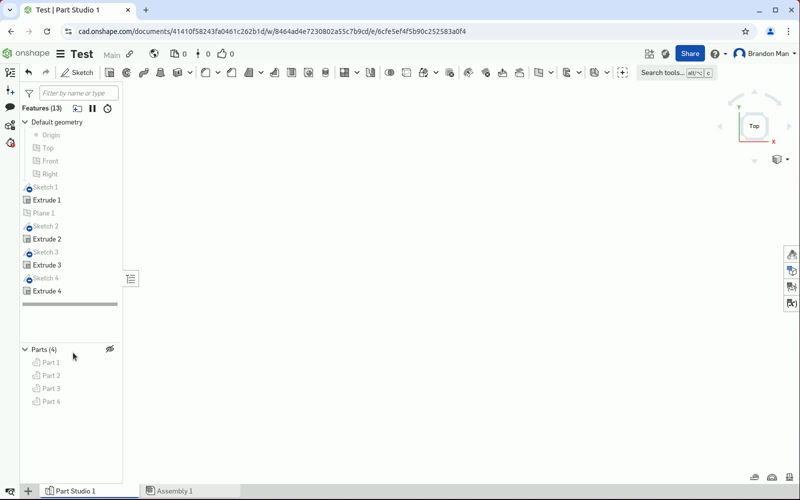
key(up)
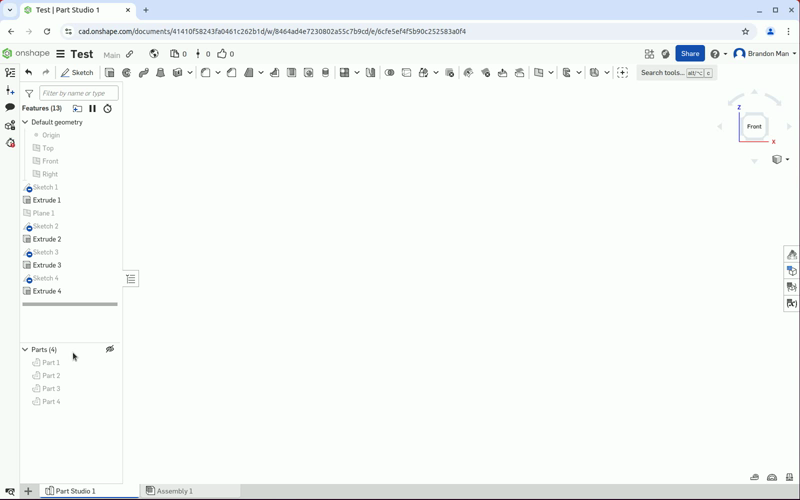
key_up(shift)
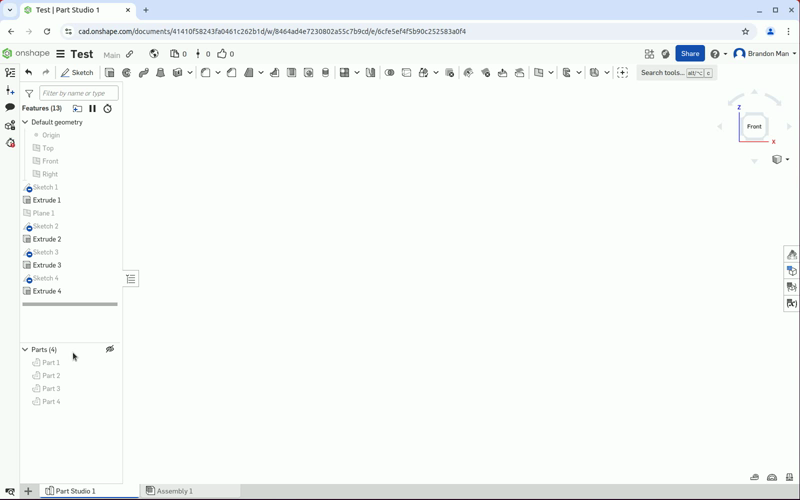
mouse_move(73, 352)
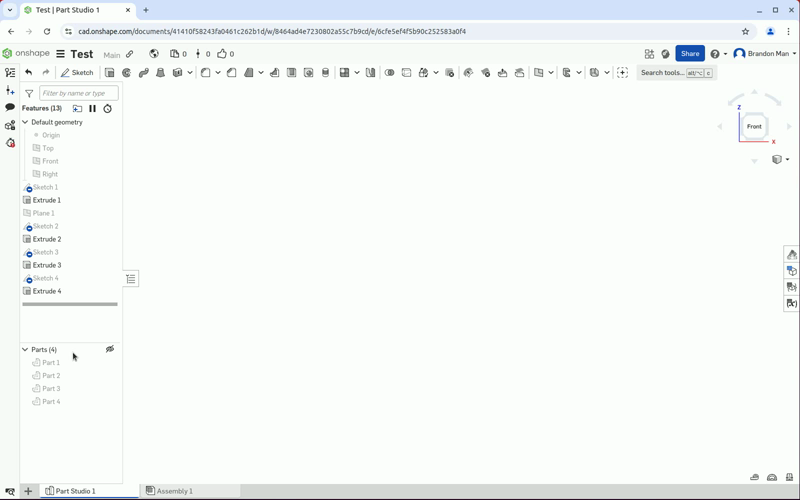
key(shift+y)
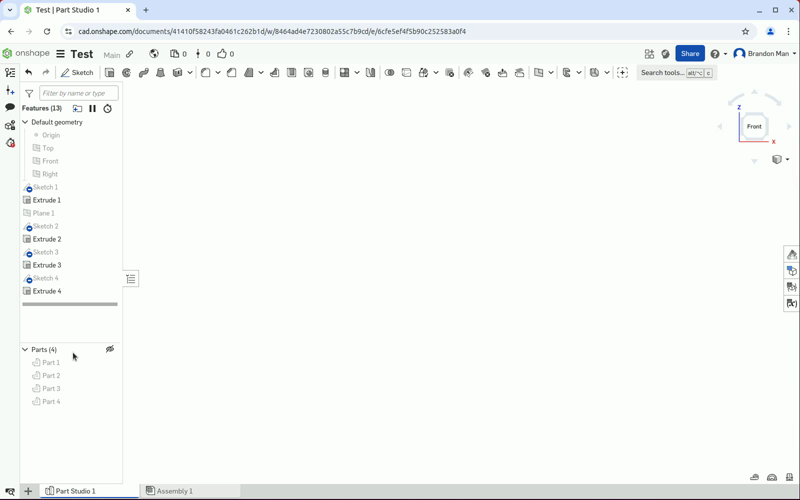
key(shift+s)
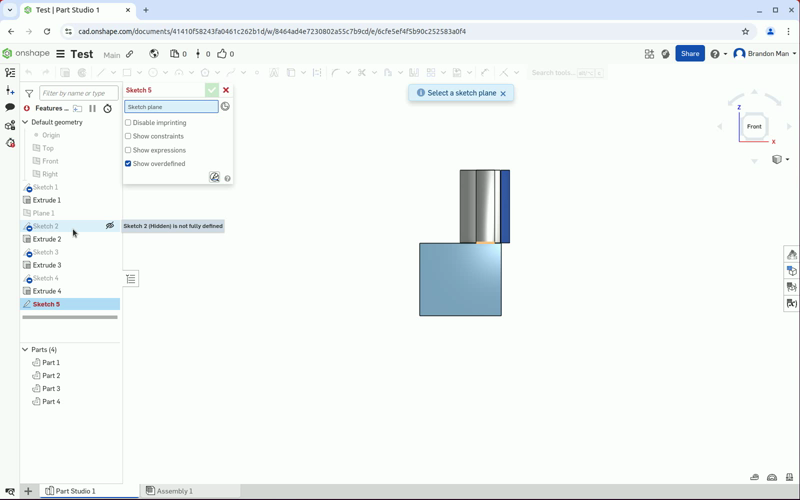
scroll(3)
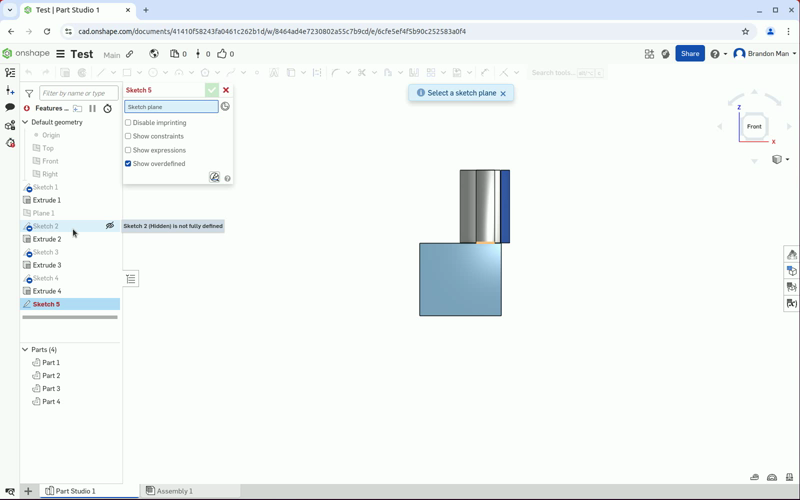
mouse_move(73, 163)
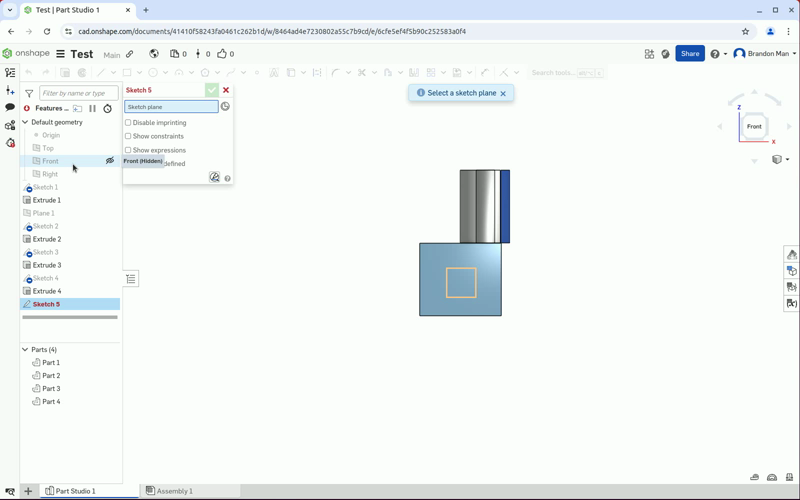
click(73, 163)
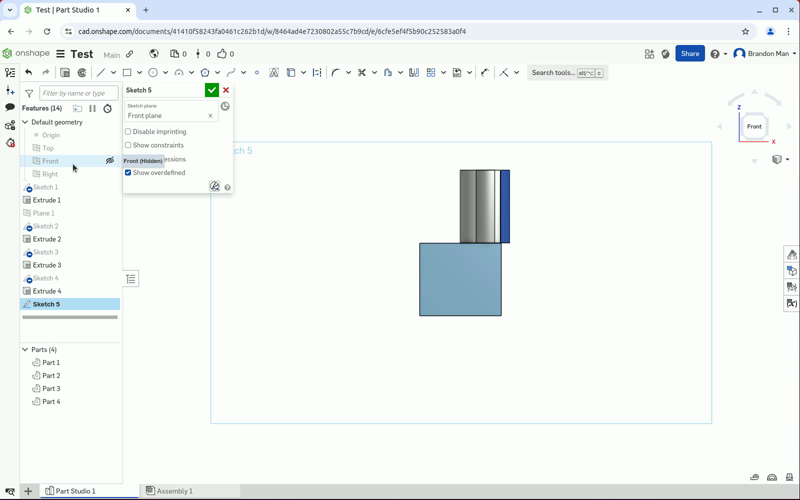
mouse_move(73, 352)
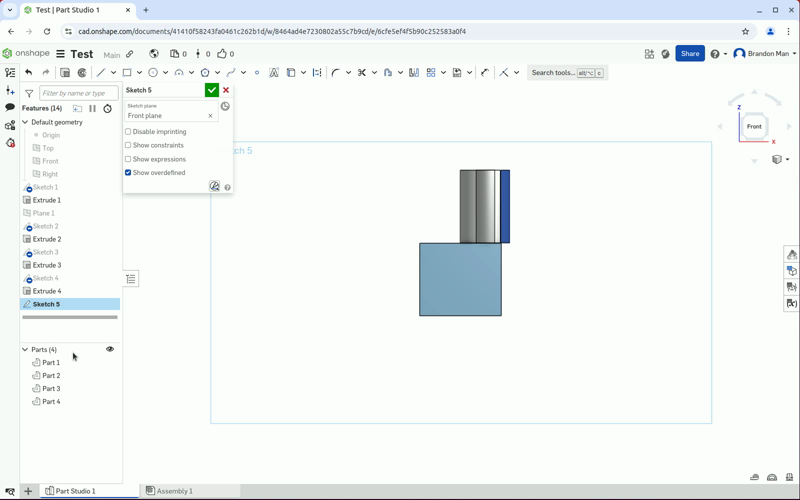
key(y)
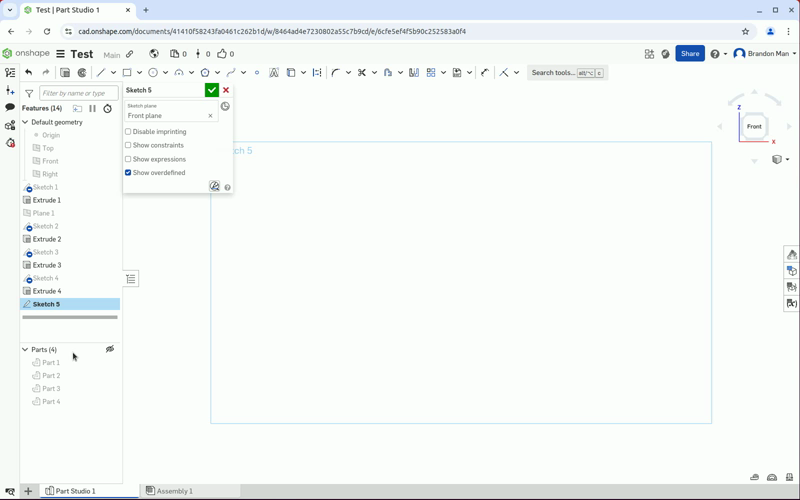
key(c)
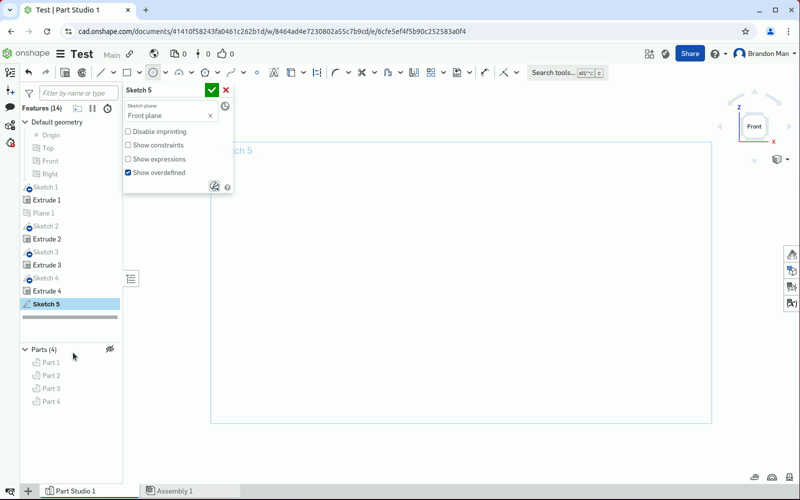
key_down(shift)
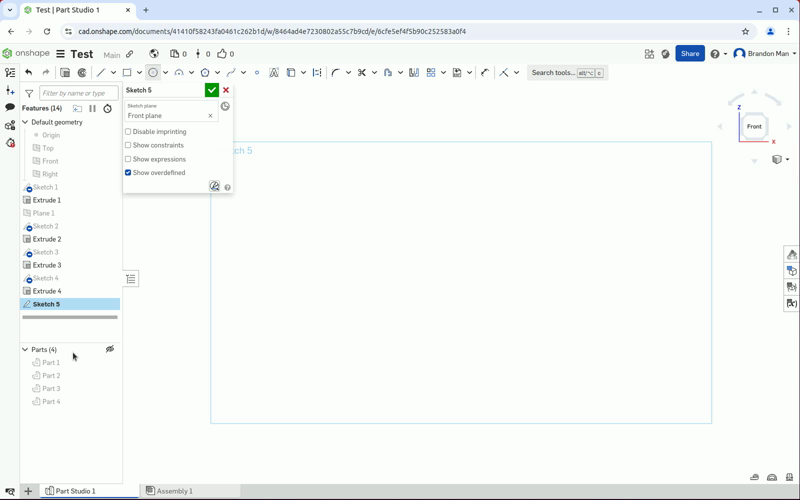
mouse_move(453, 281)
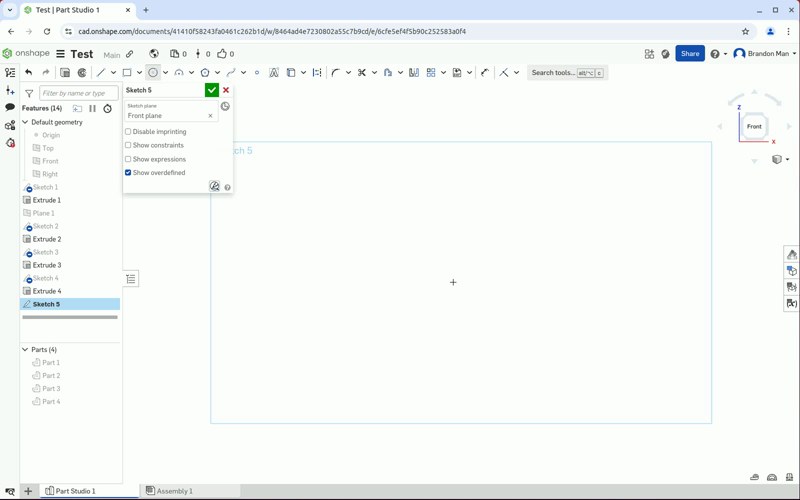
click(453, 281)
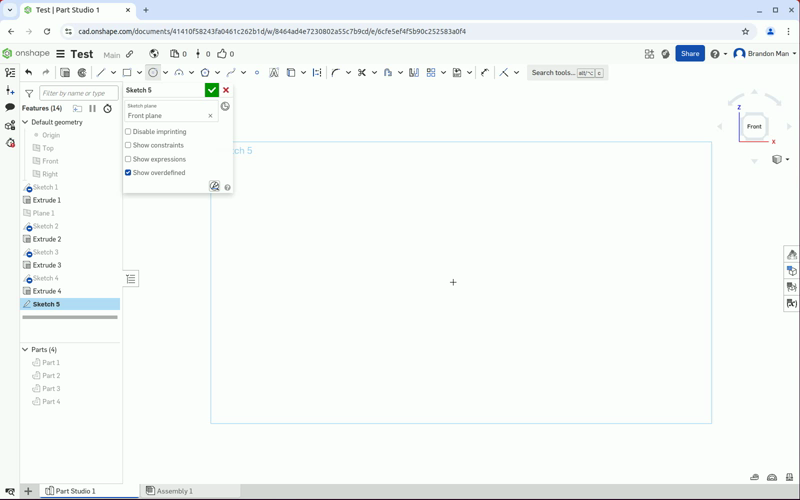
key_up(shift)
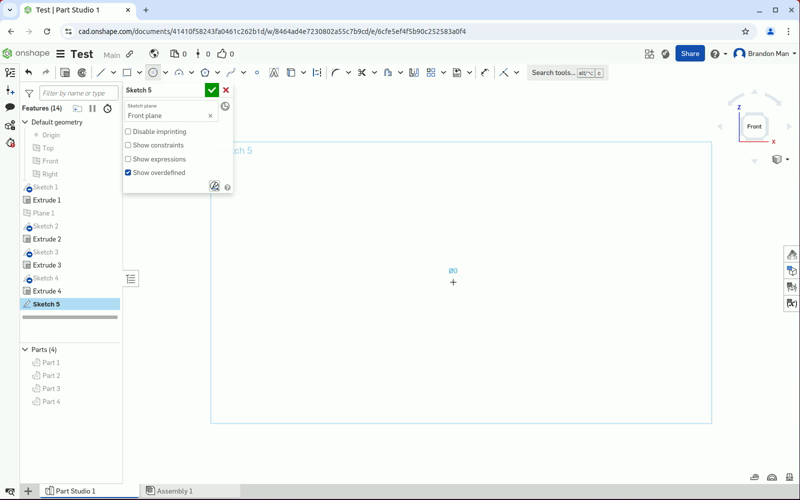
mouse_move(459, 281)
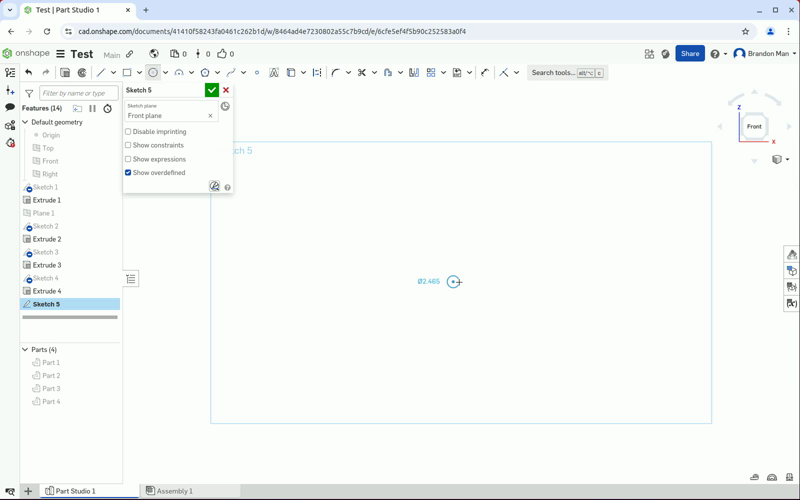
click(459, 281)
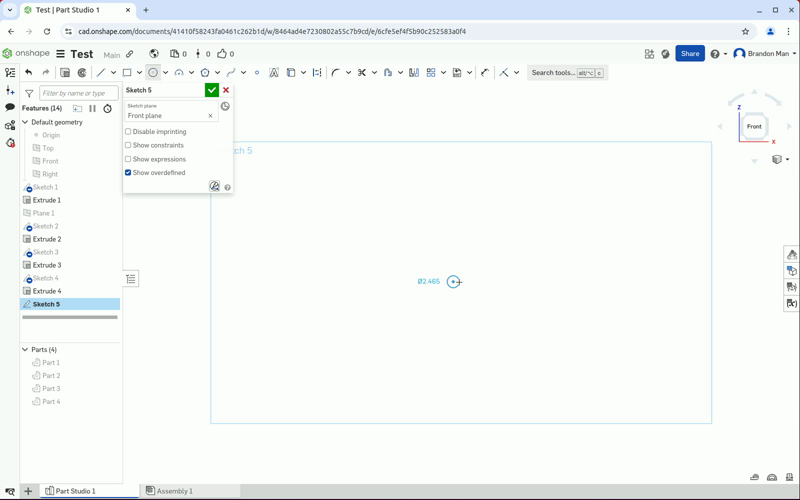
key(esc)
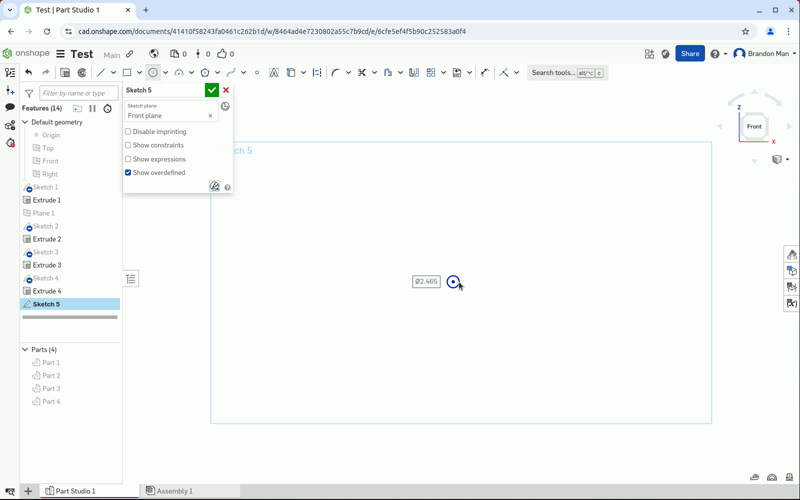
mouse_move(454, 277)
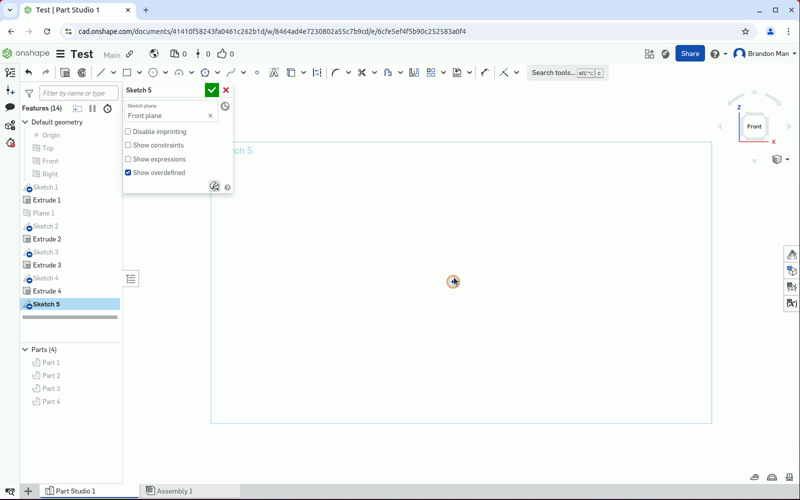
scroll(6)
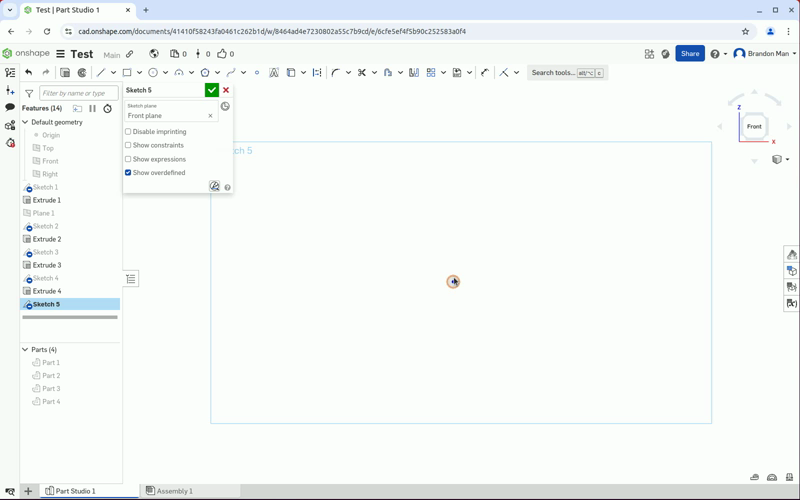
scroll(6)
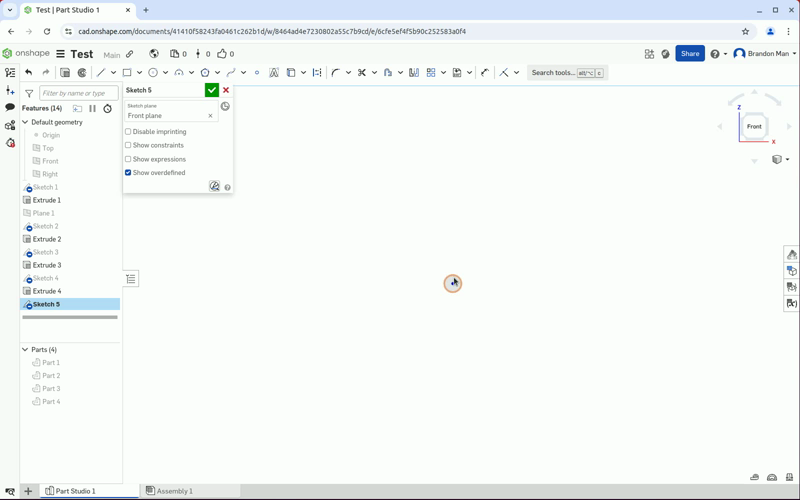
scroll(6)
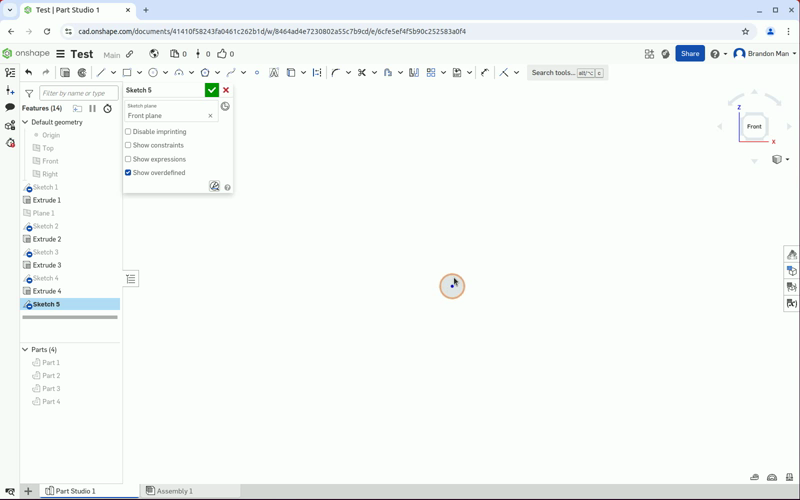
scroll(6)
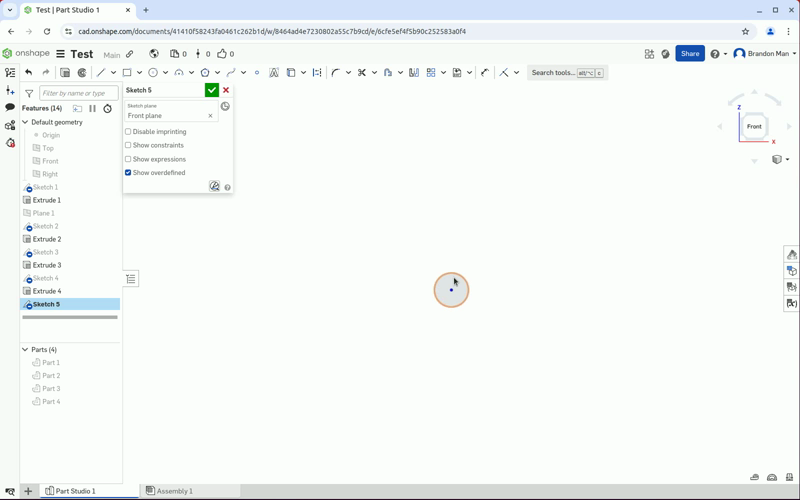
scroll(6)
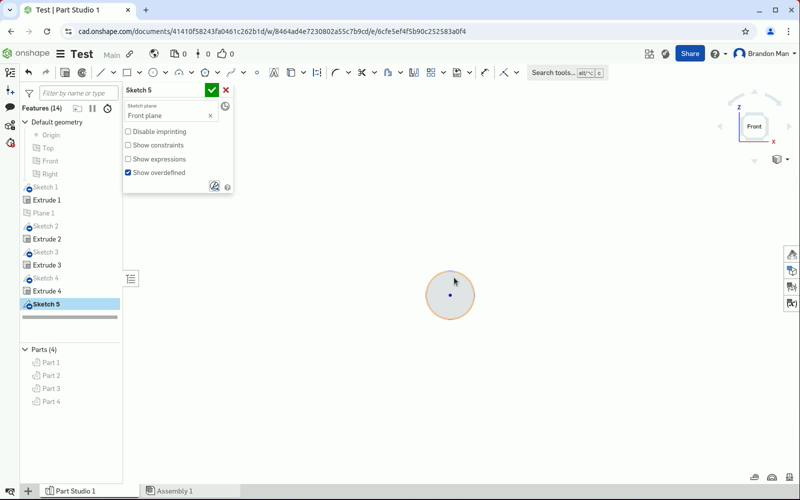
scroll(6)
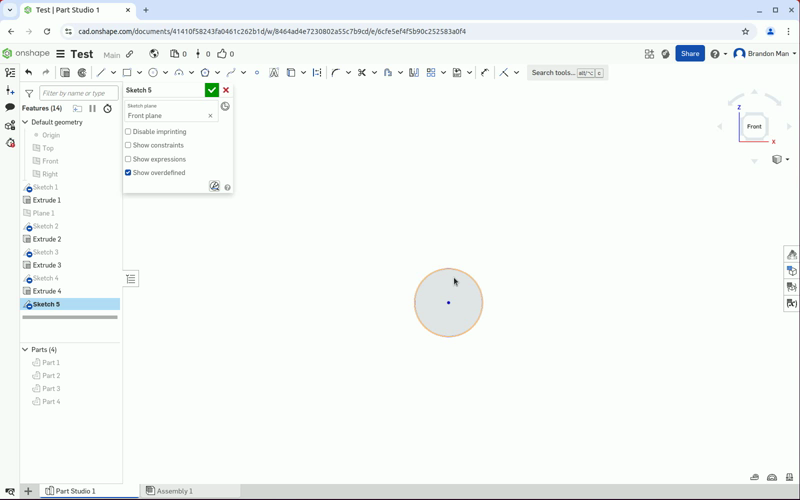
scroll(6)
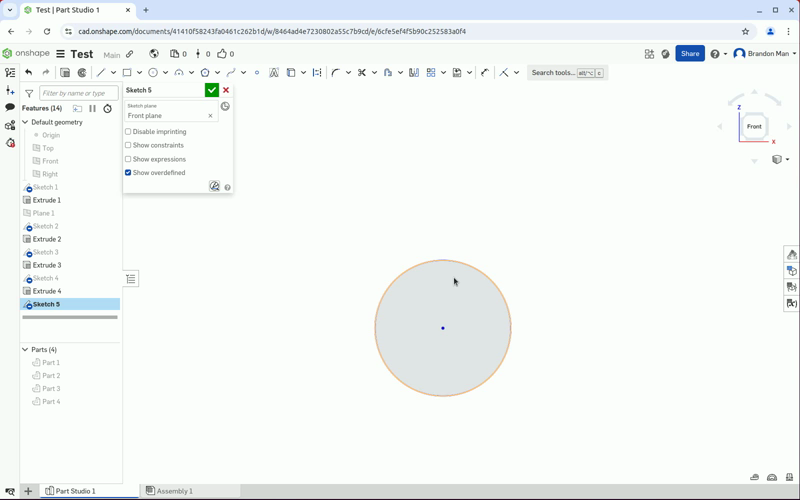
click(454, 277)
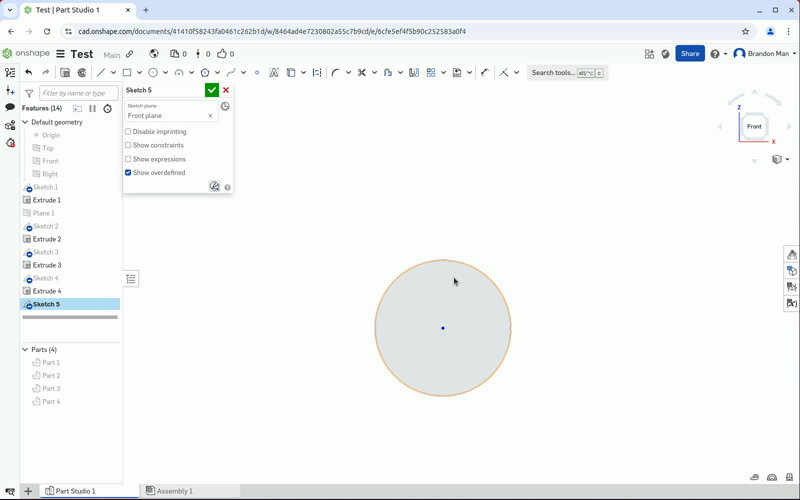
scroll(-6)
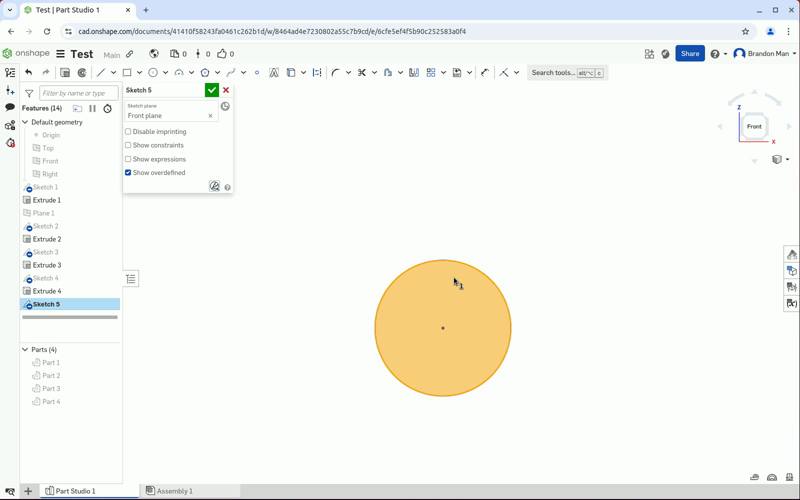
scroll(-6)
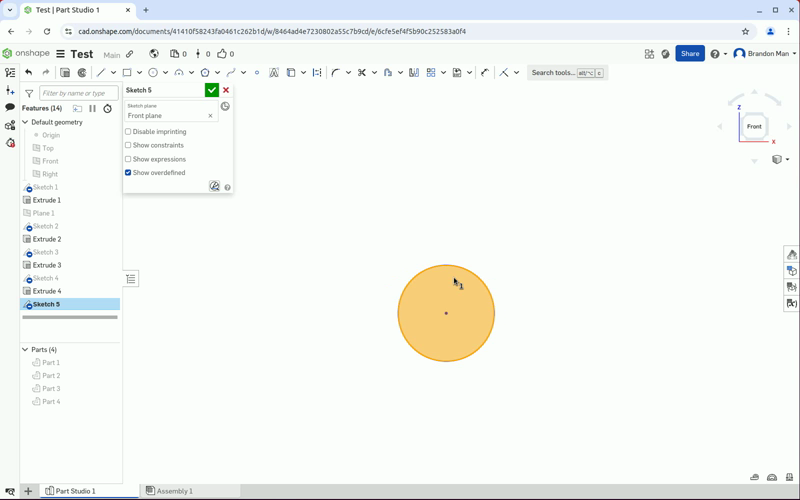
scroll(-6)
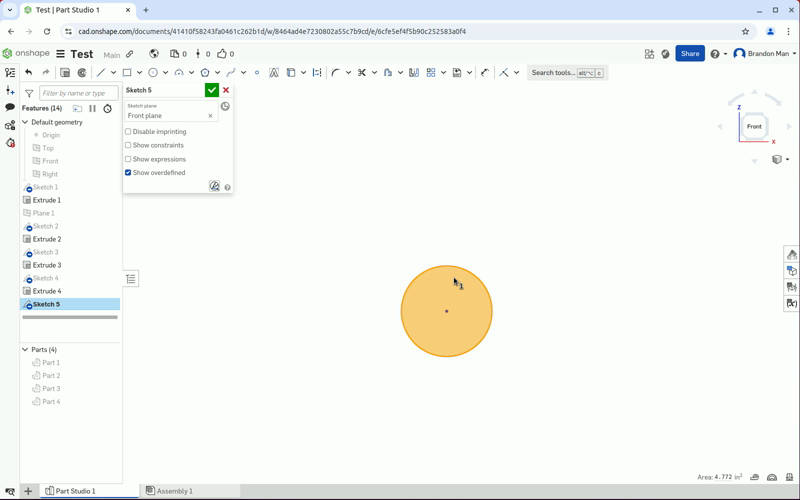
scroll(-6)
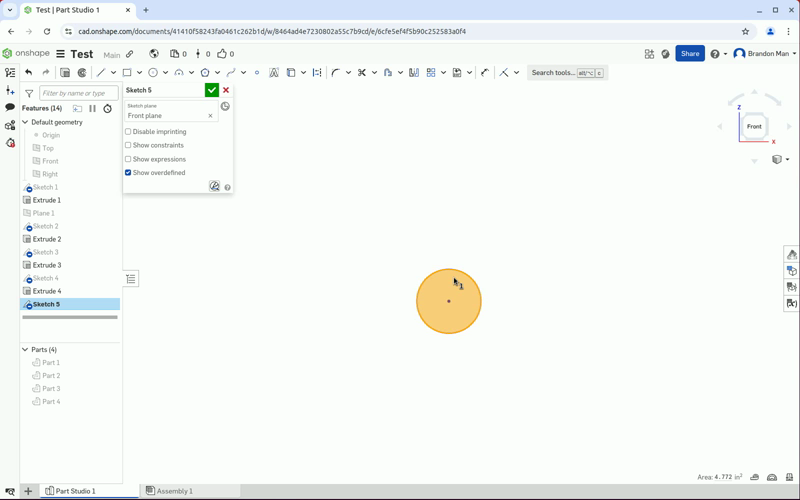
scroll(-6)
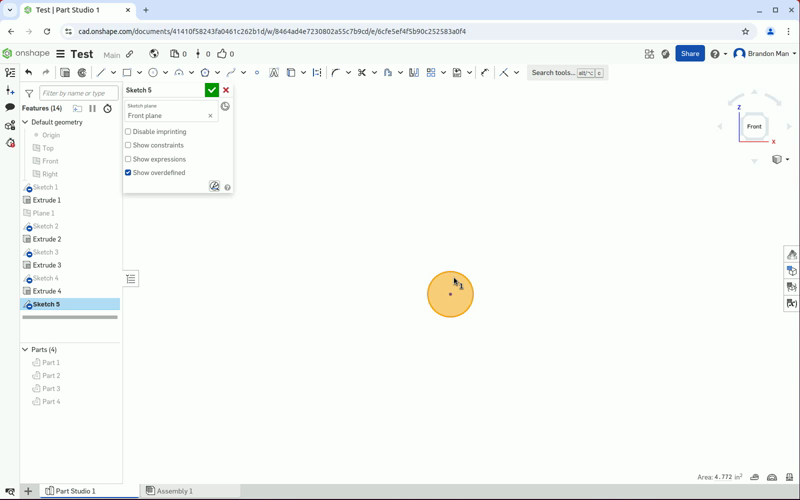
scroll(-6)
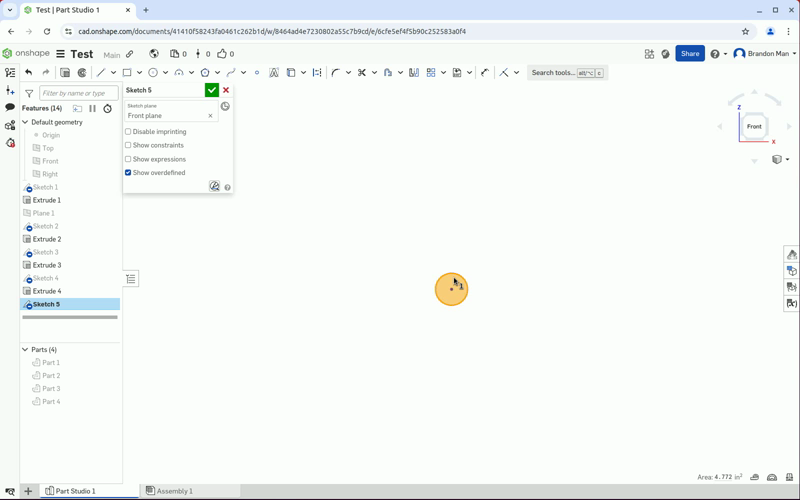
scroll(-6)
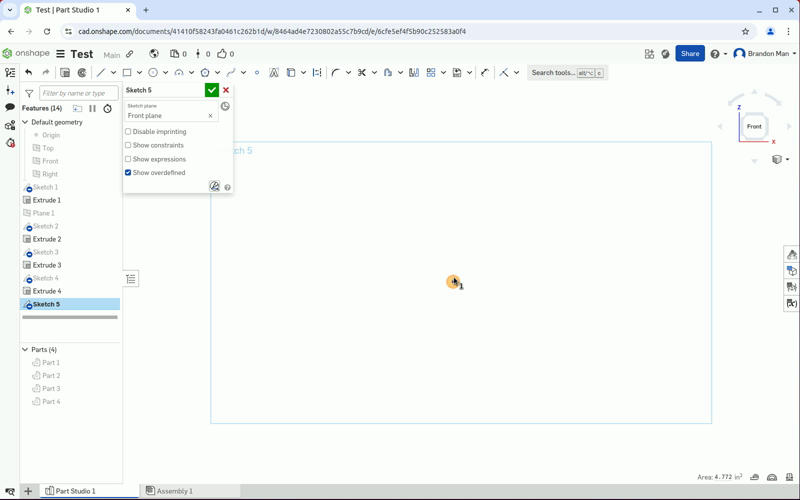
mouse_move(73, 352)
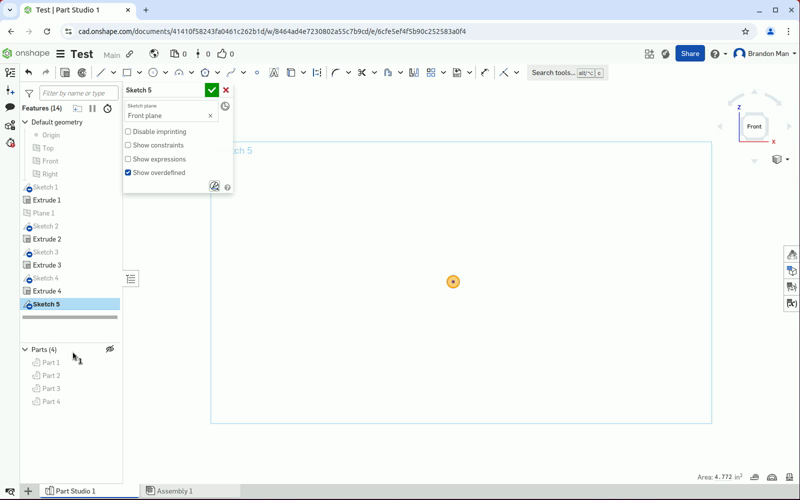
key(shift+y)
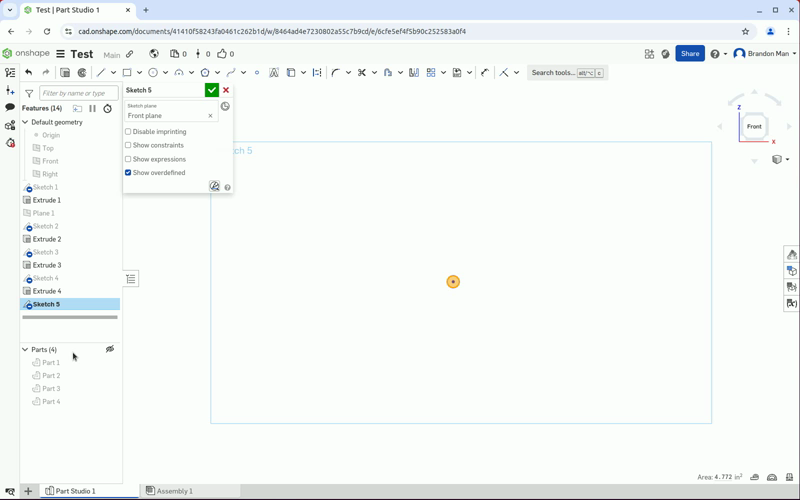
key(shift+e)
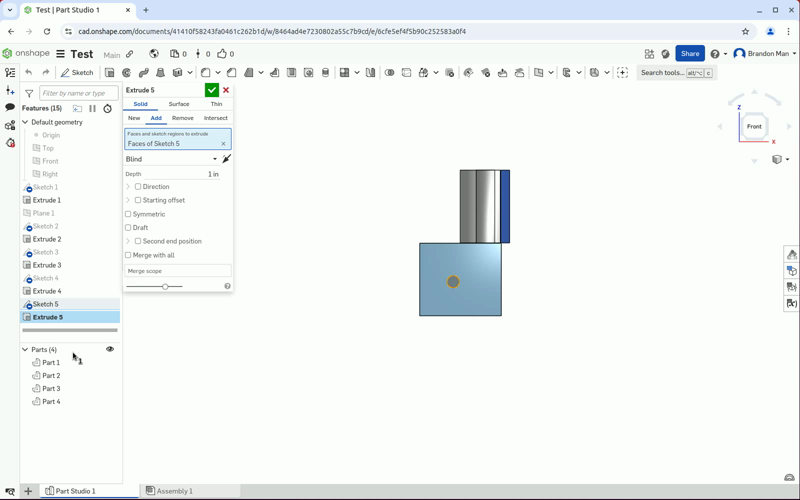
mouse_move(143, 106)
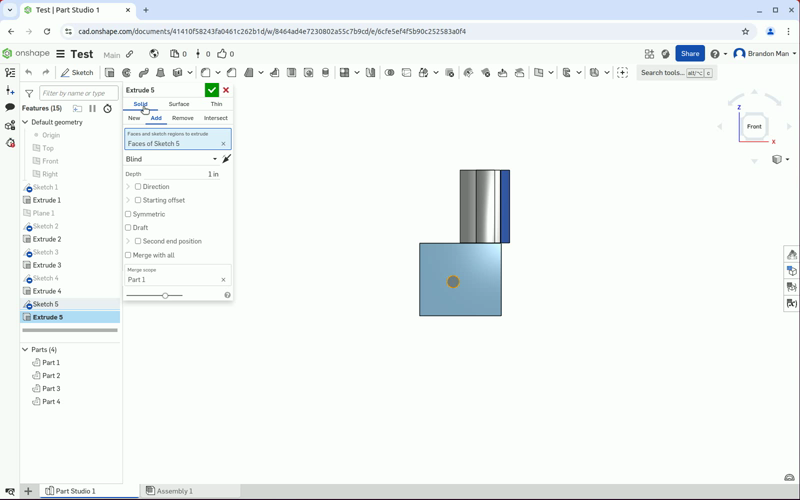
click(143, 106)
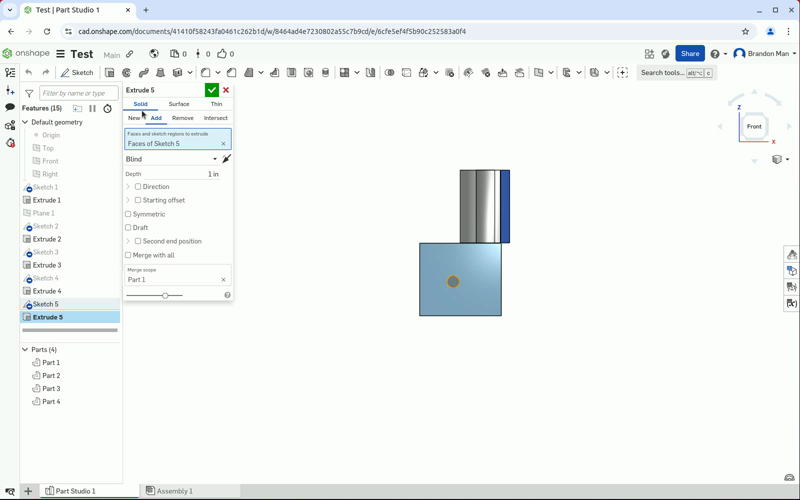
mouse_move(137, 120)
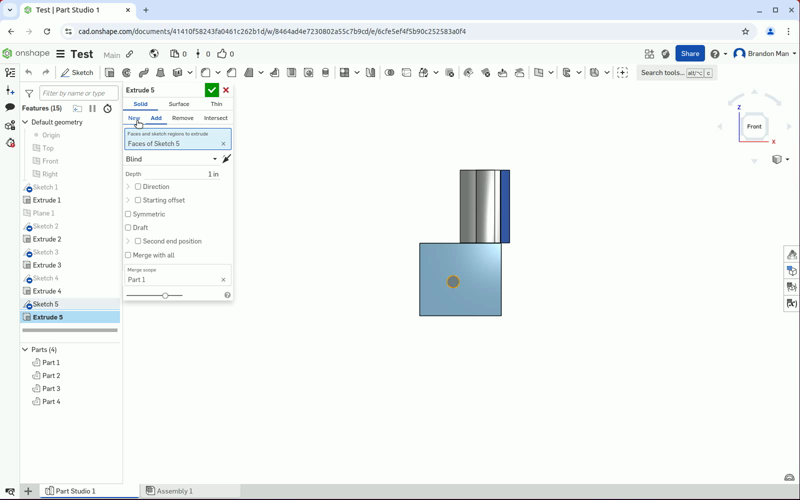
click(137, 120)
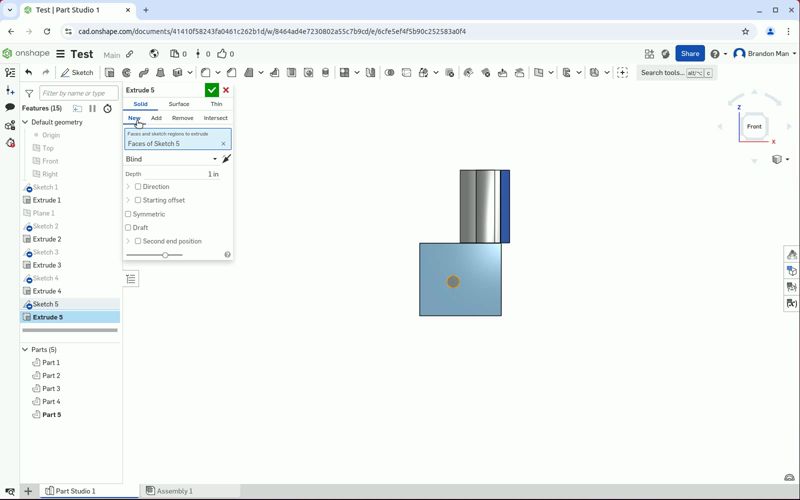
key(tab, 4)
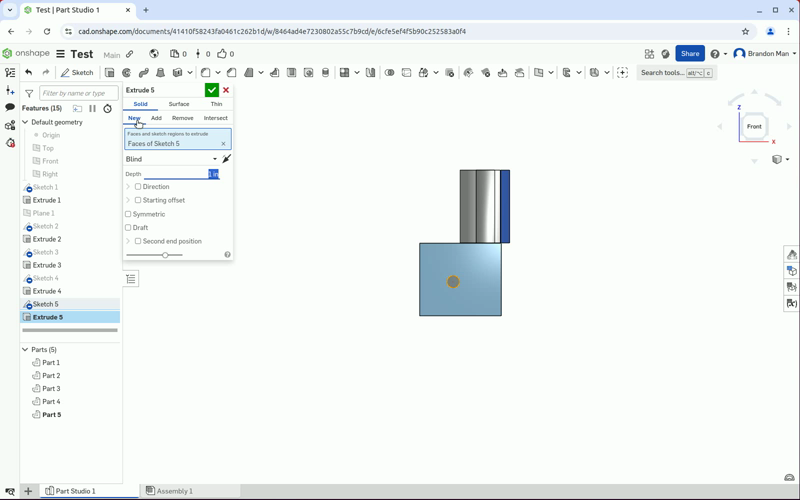
text(9.869)
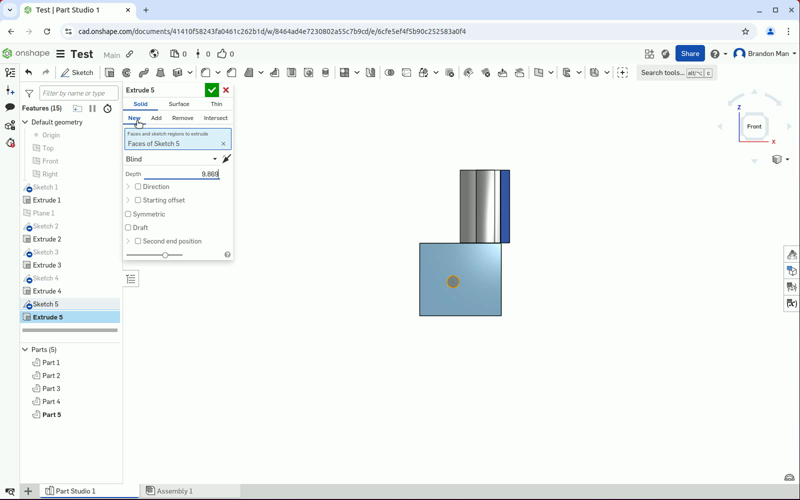
key(enter)
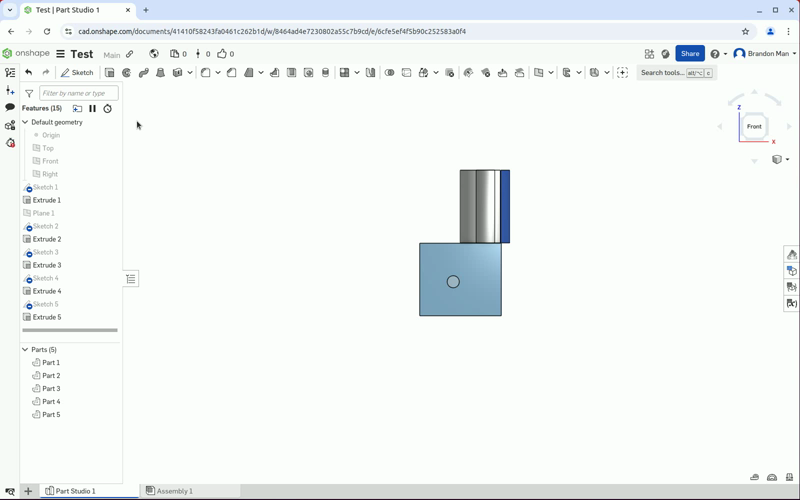
key(shift+h)
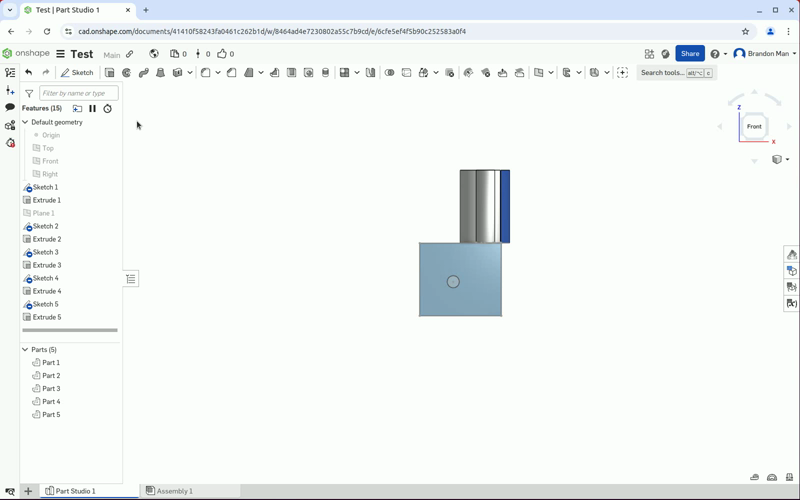
key(shift+h)
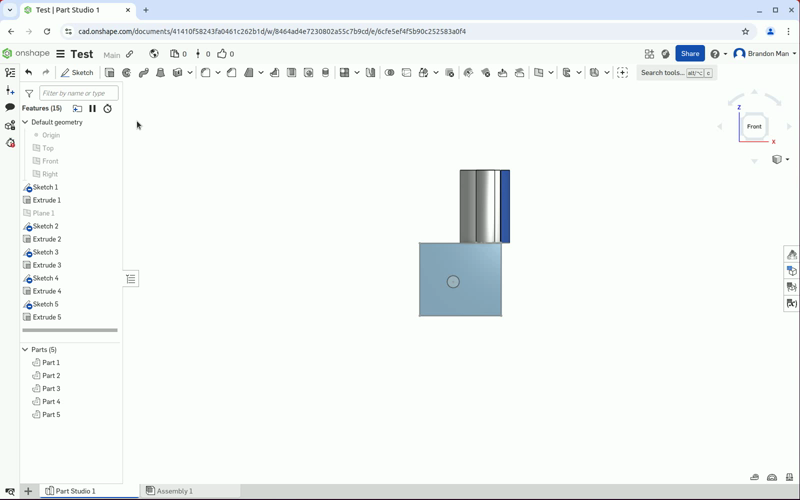
key(shift+7)
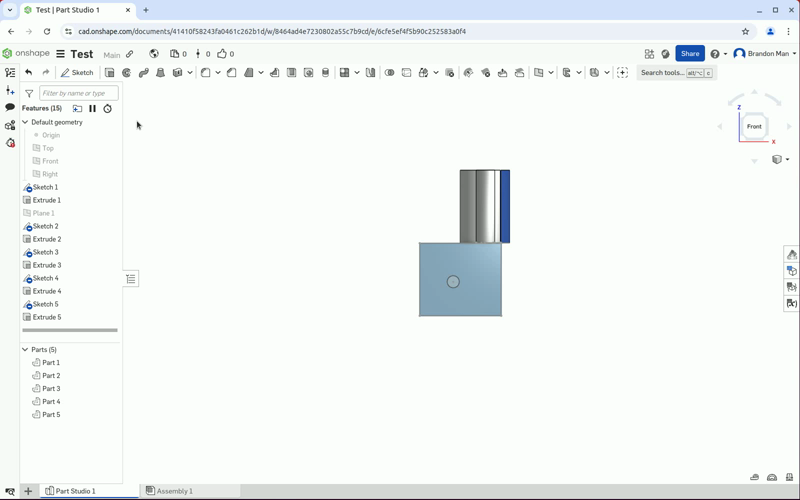
key(left, 2)
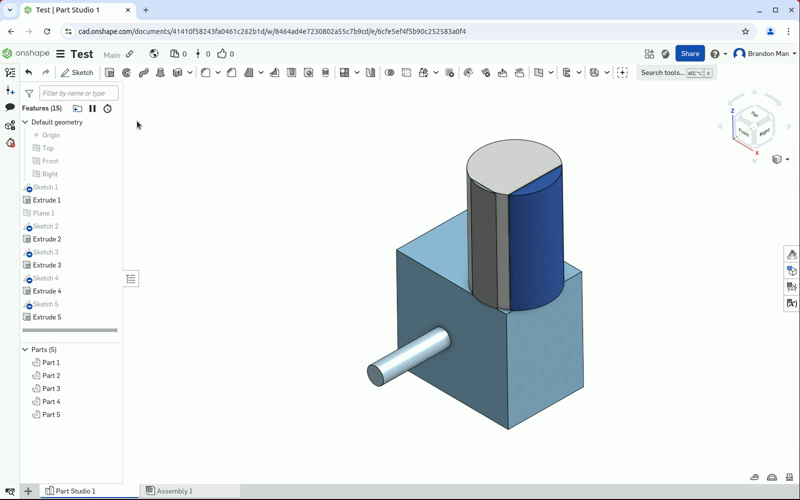
key(down, 2)
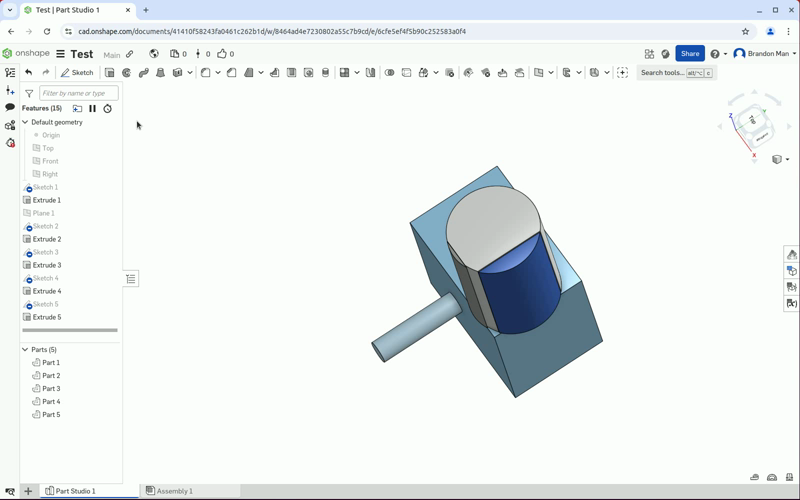
key(up, 2)
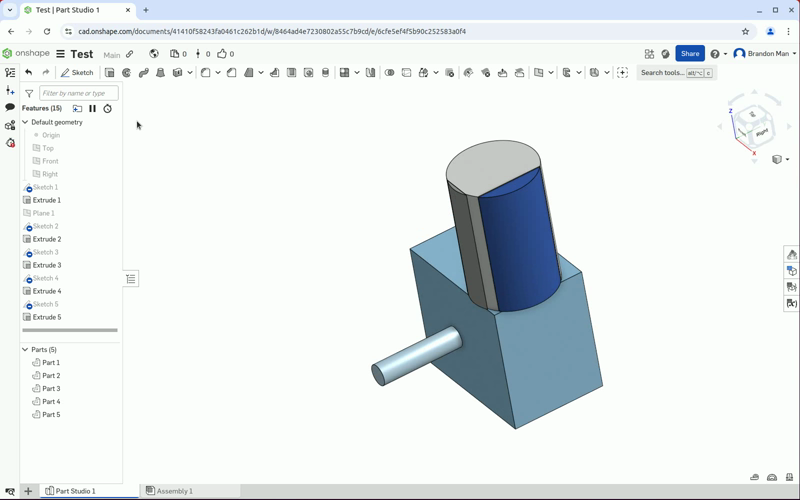
key(right, 2)
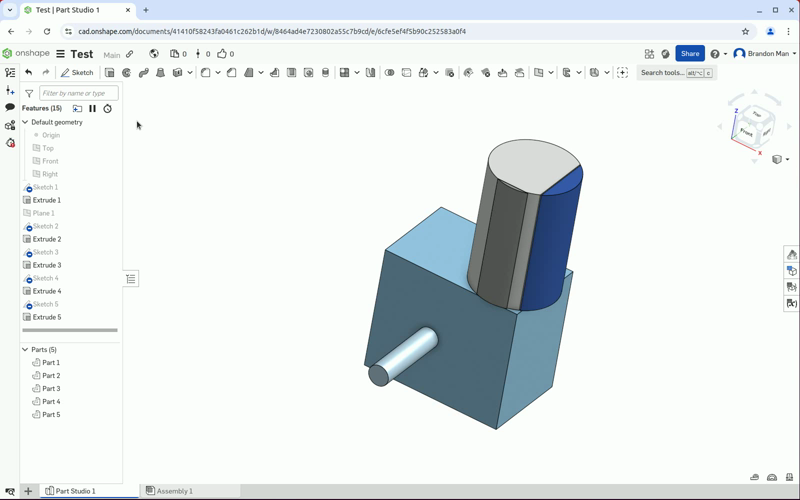
mouse_move(73, 189)
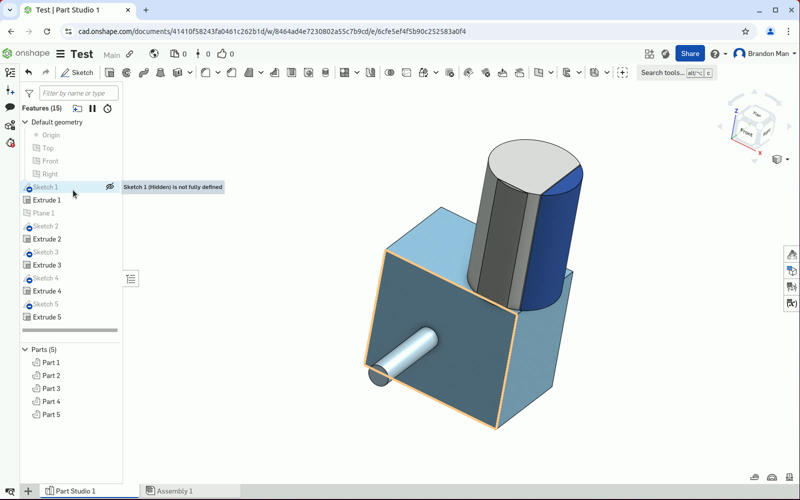
click(73, 189)